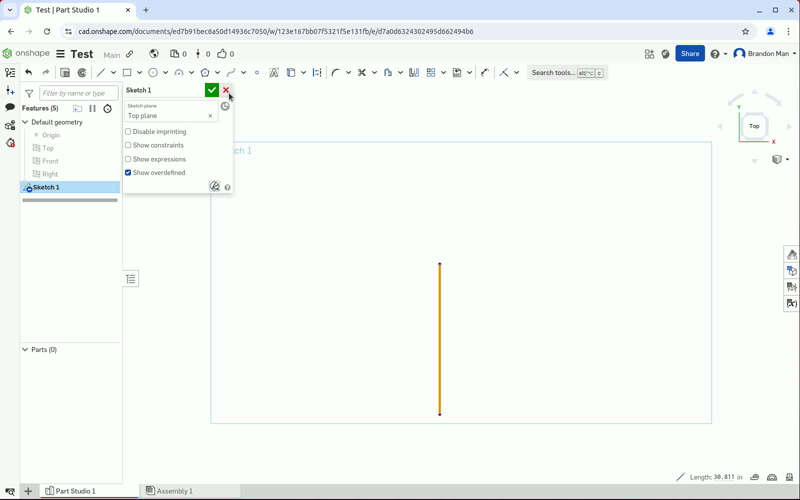
key(shift+h)
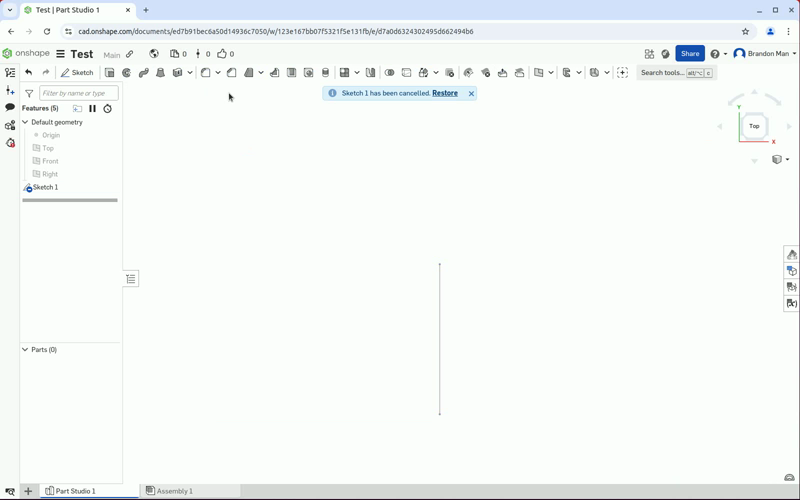
key(shift+s)
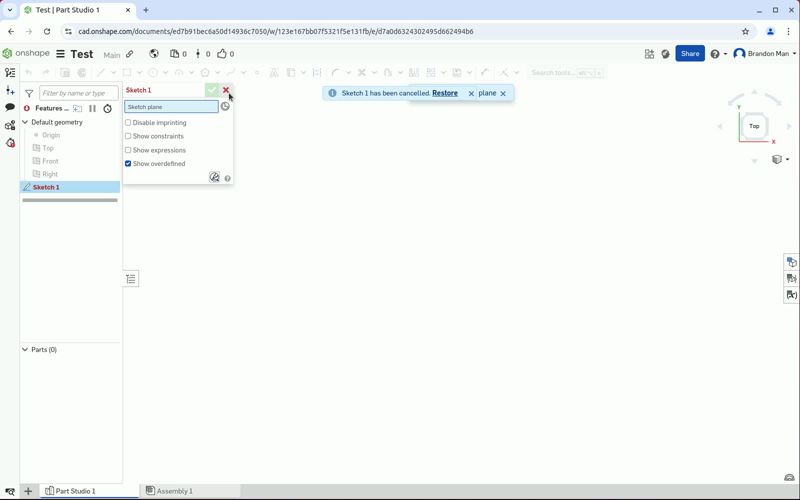
mouse_move(73, 150)
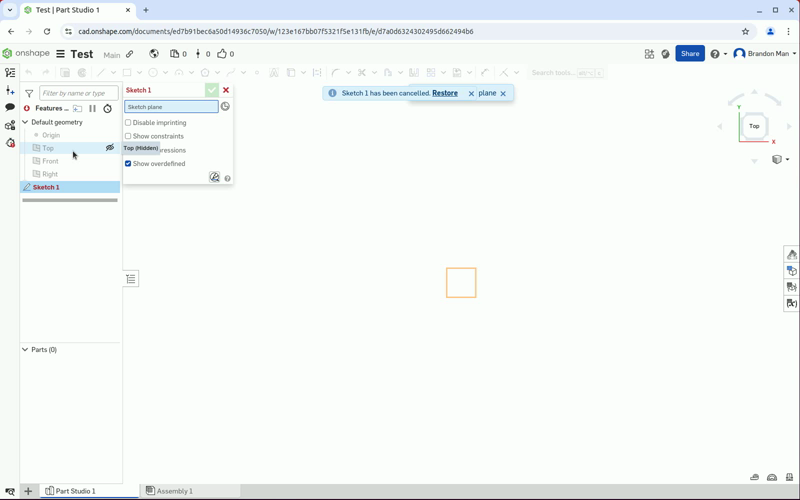
click(73, 150)
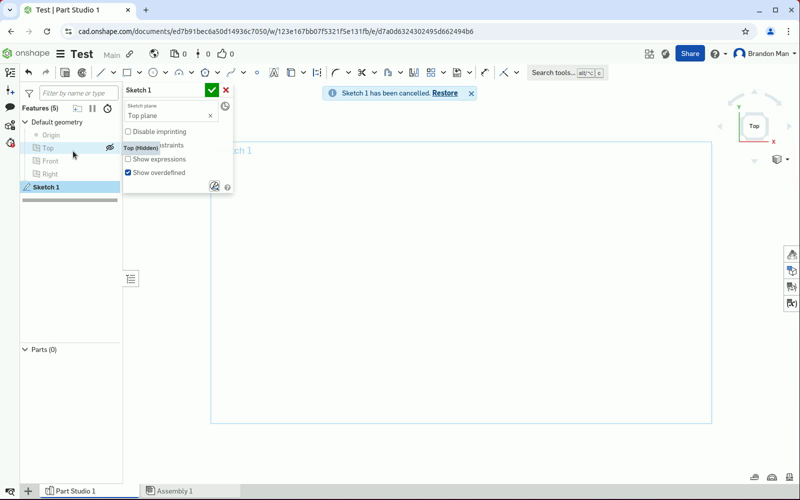
mouse_move(73, 352)
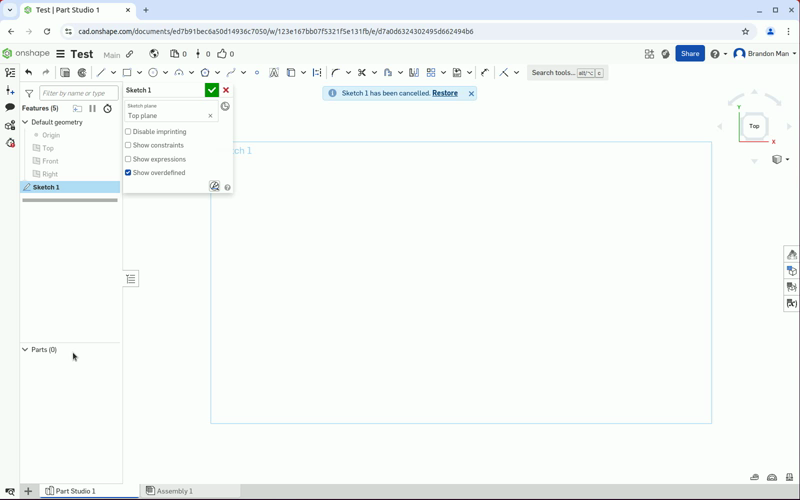
key(y)
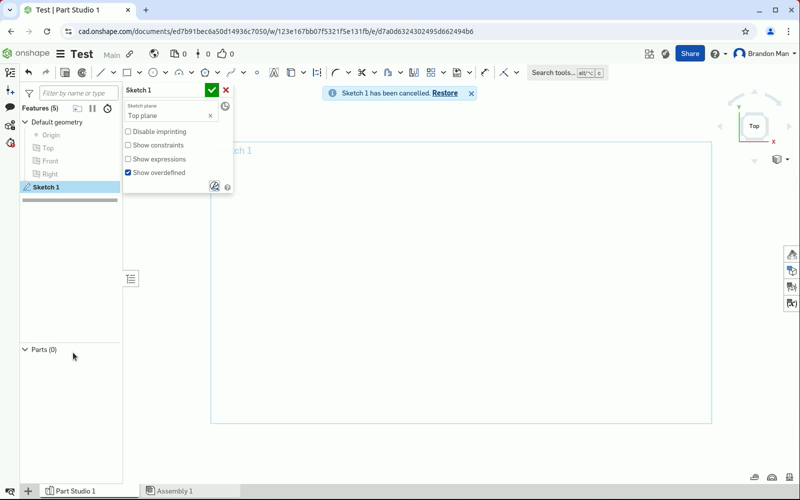
key(l)
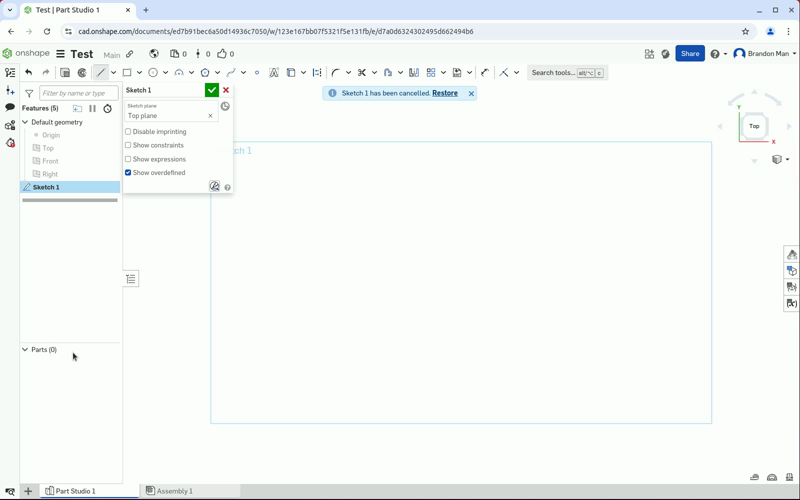
key_down(shift)
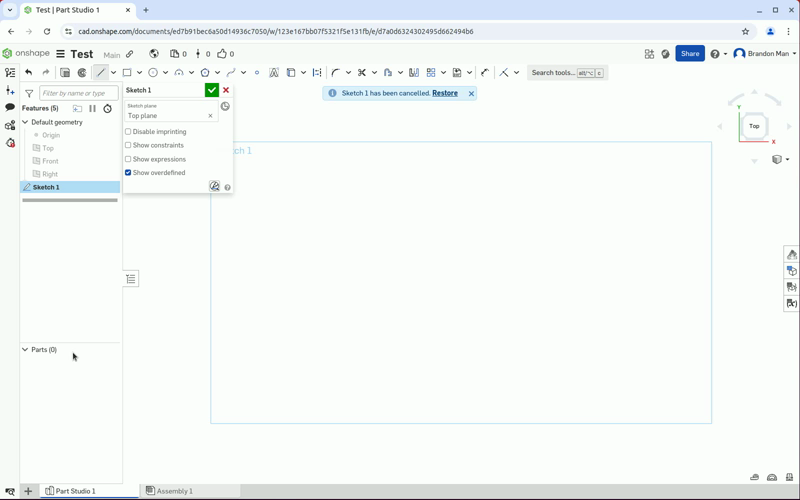
mouse_move(556, 295)
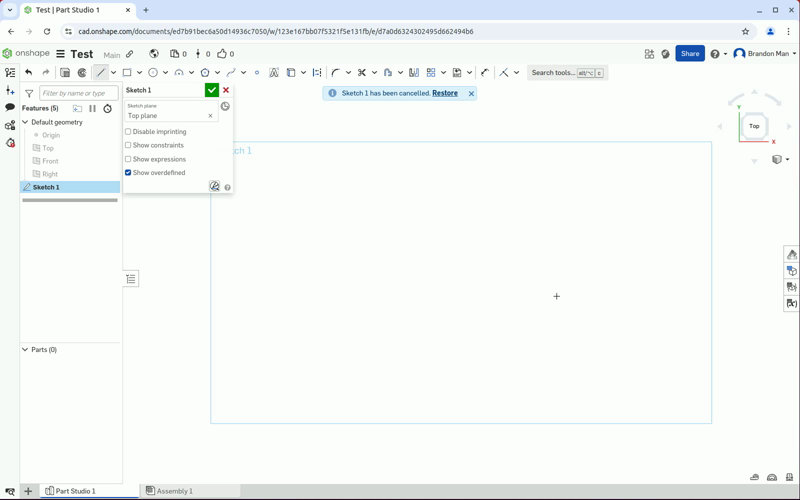
click(556, 295)
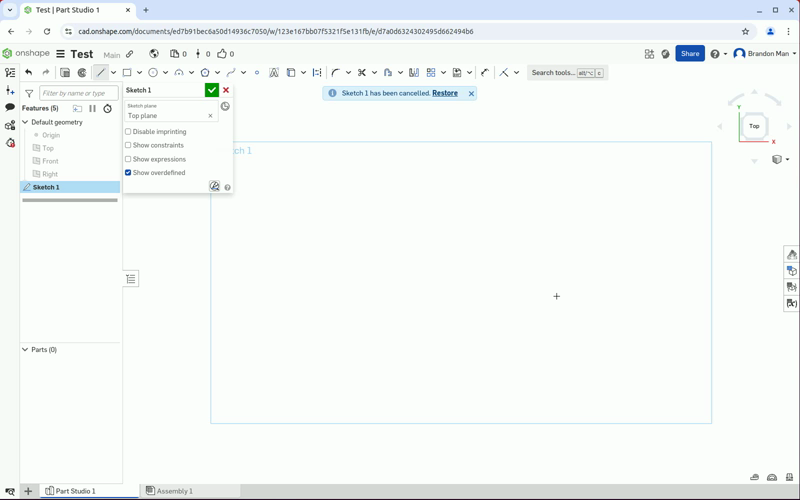
key_up(shift)
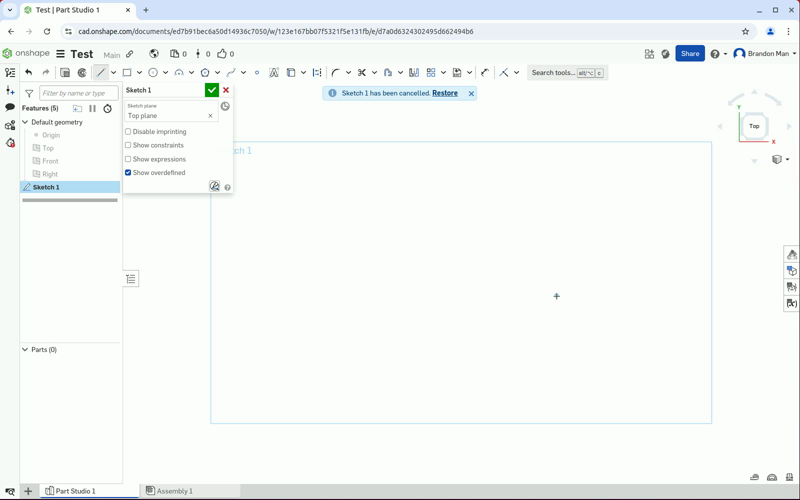
key_down(shift)
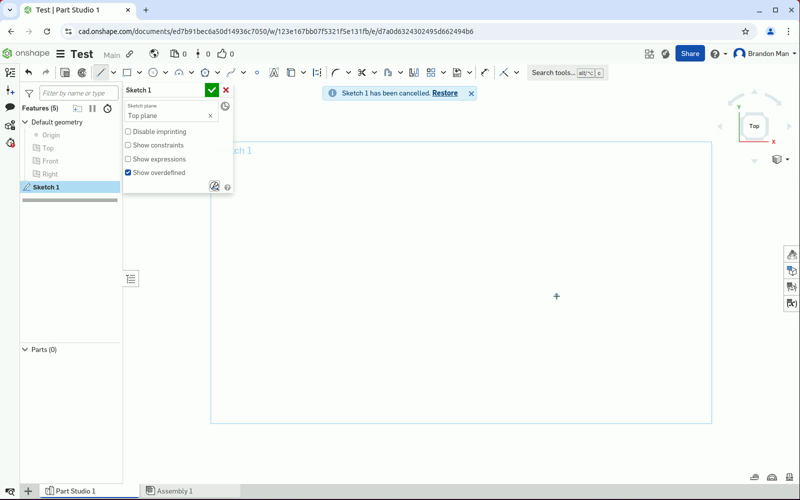
mouse_move(586, 295)
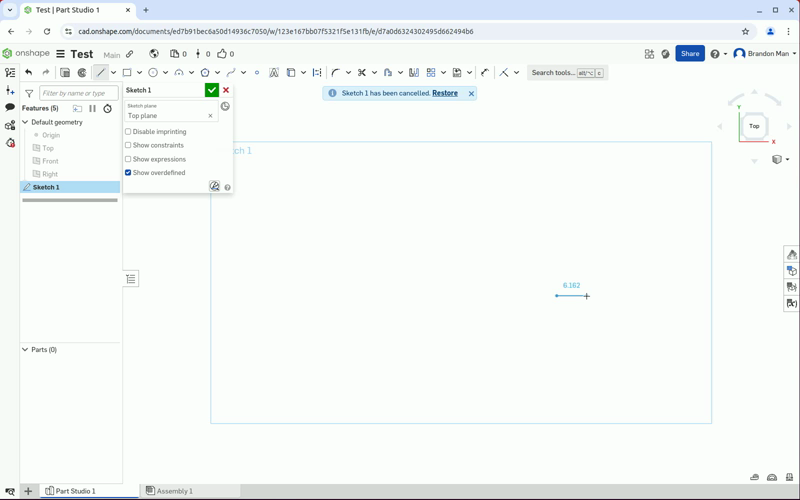
mouse_move(559, 295)
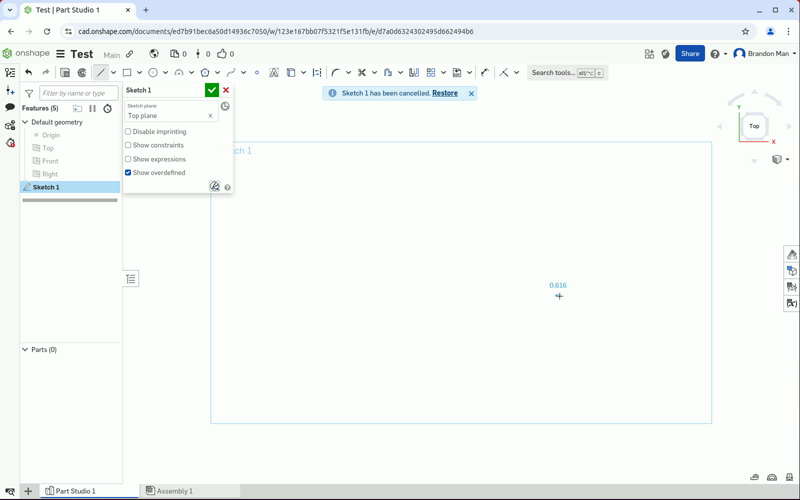
scroll(6)
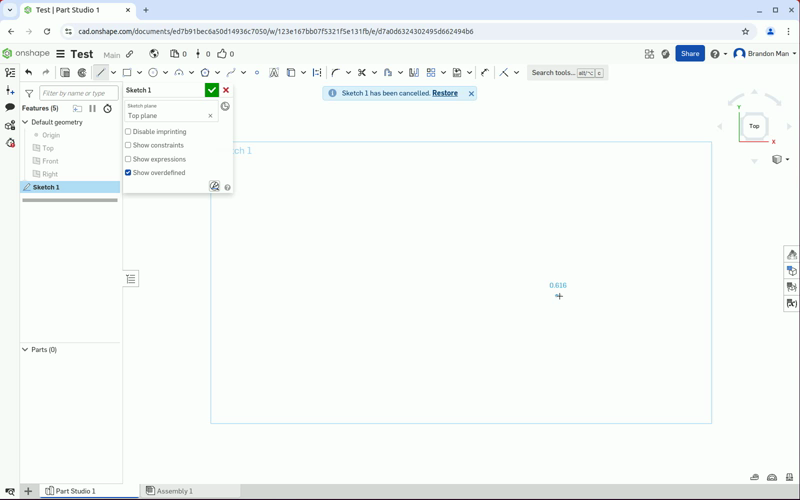
scroll(6)
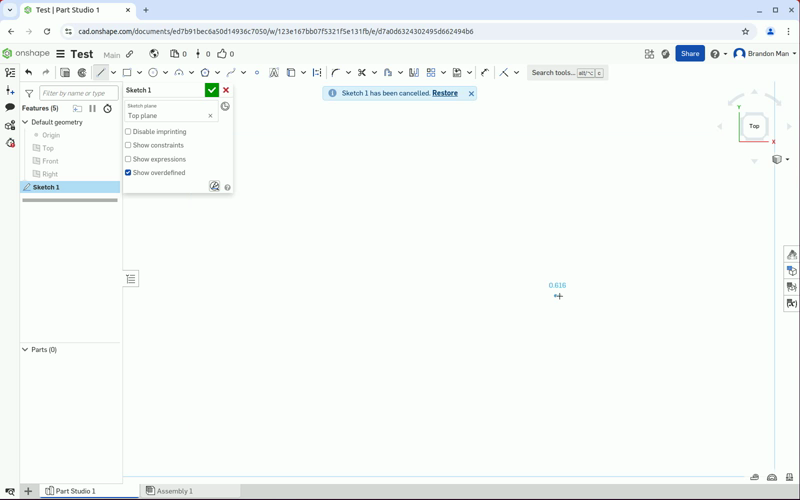
scroll(6)
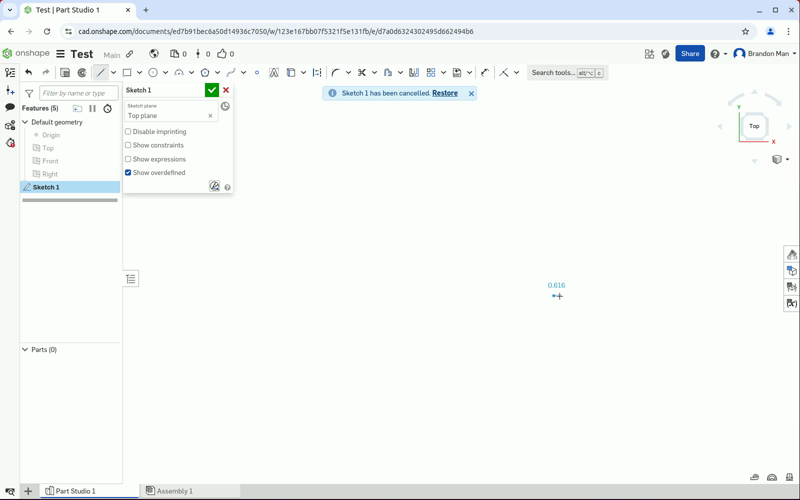
scroll(6)
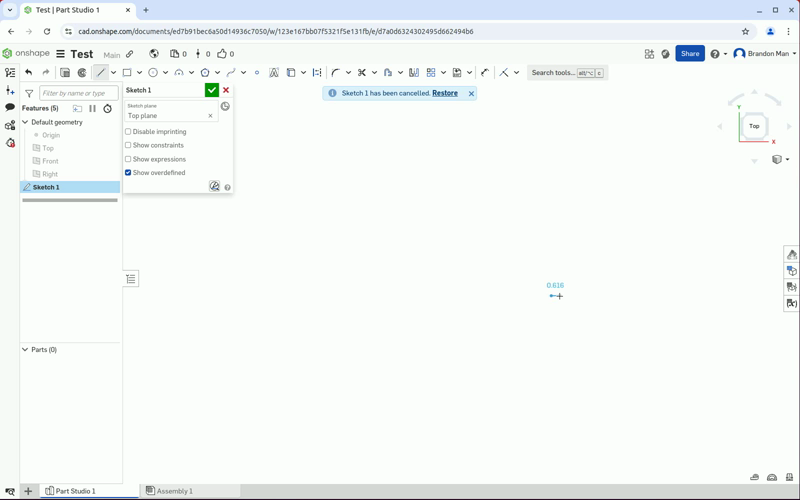
scroll(6)
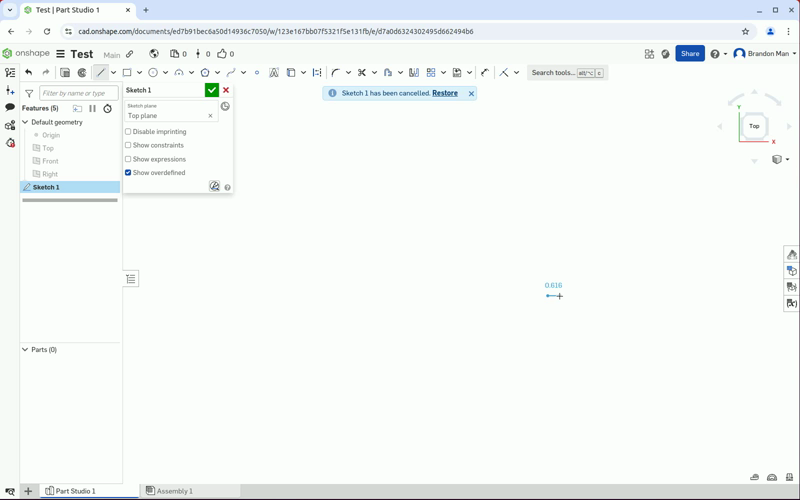
scroll(6)
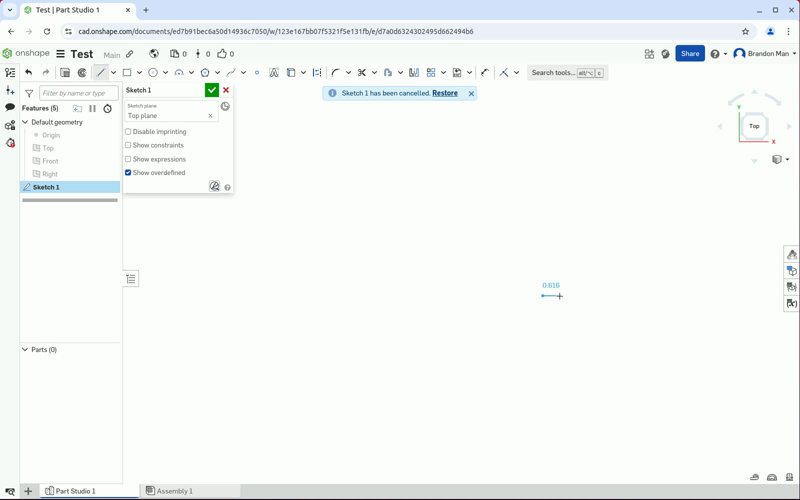
scroll(6)
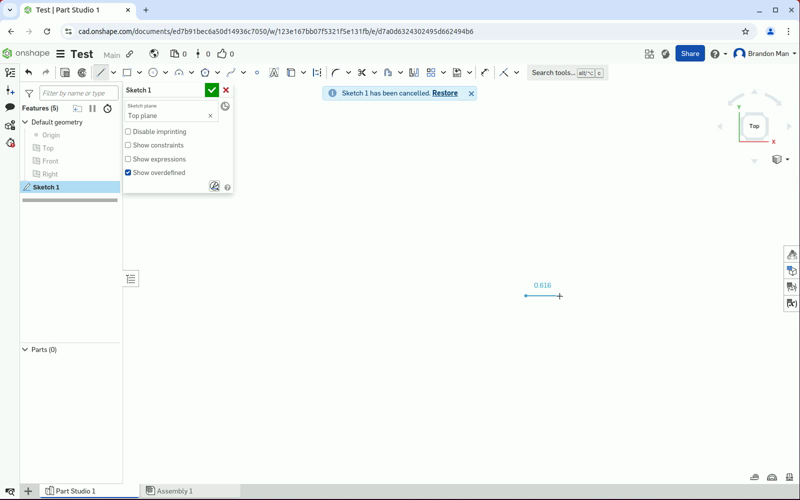
click(559, 295)
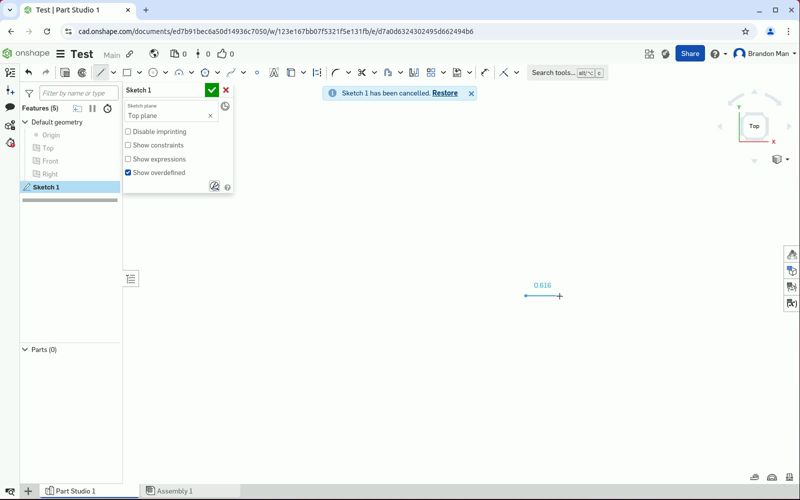
scroll(-6)
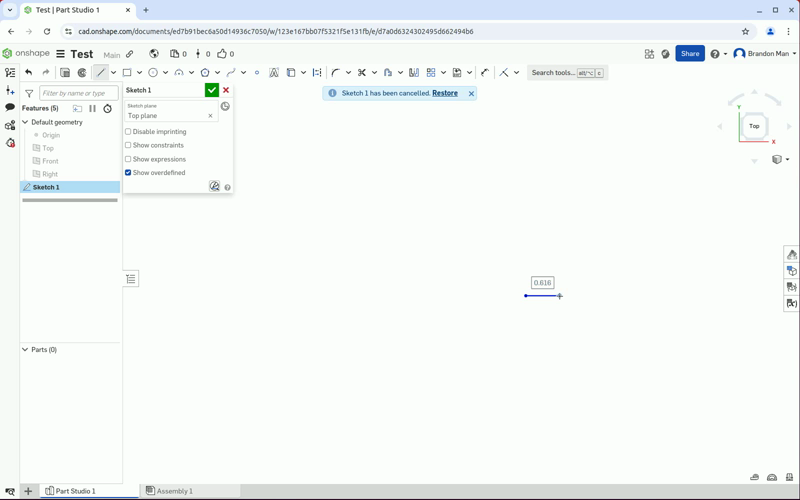
scroll(-6)
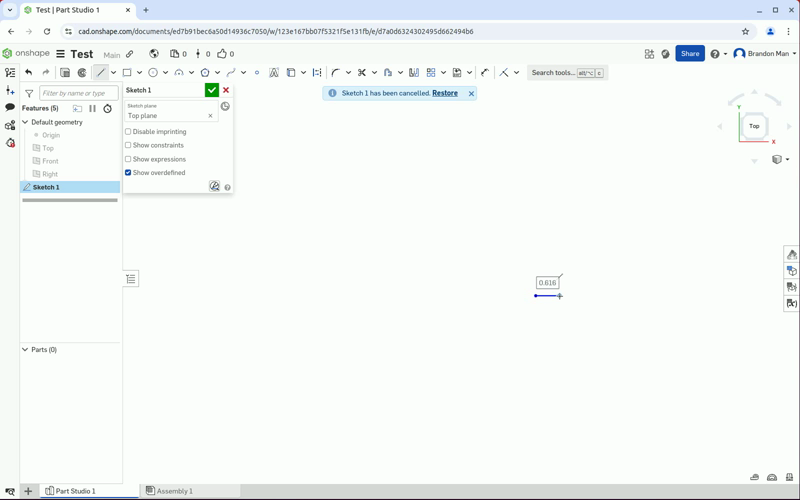
scroll(-6)
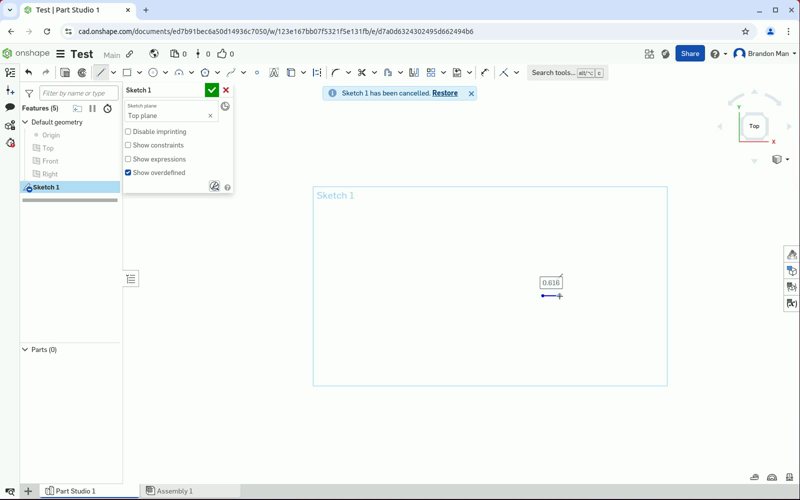
scroll(-6)
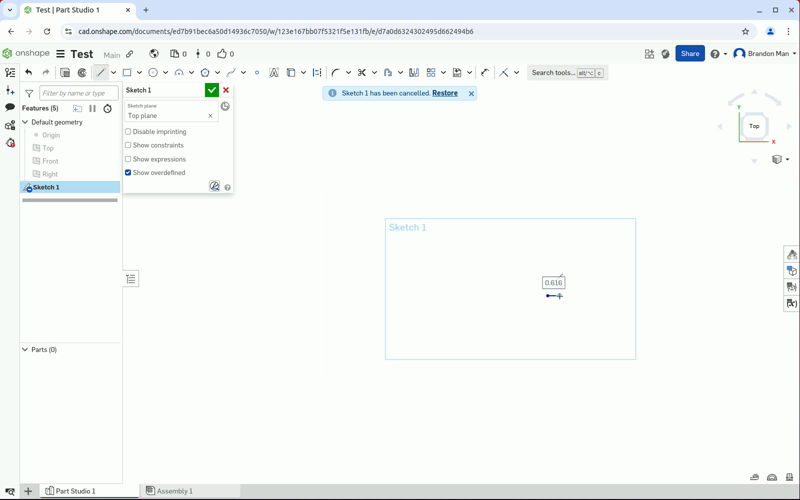
scroll(-6)
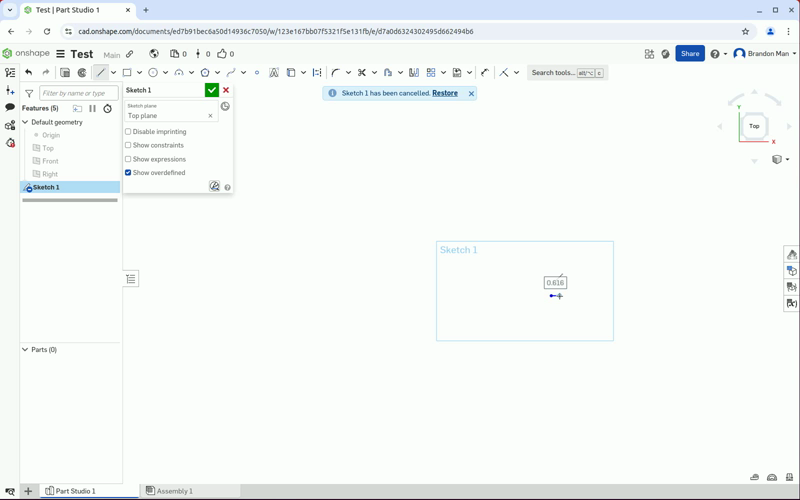
scroll(-6)
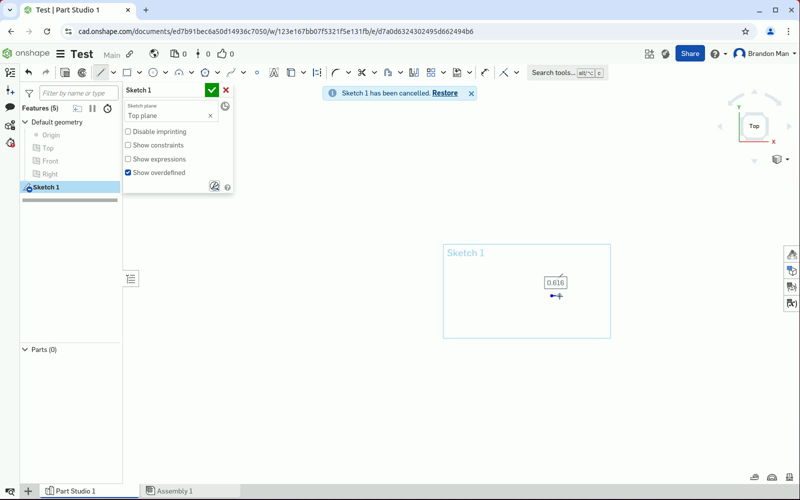
scroll(-6)
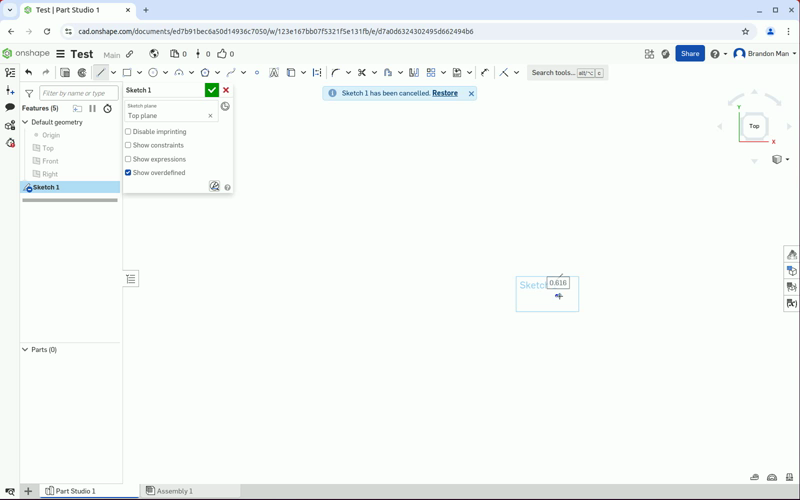
key_up(shift)
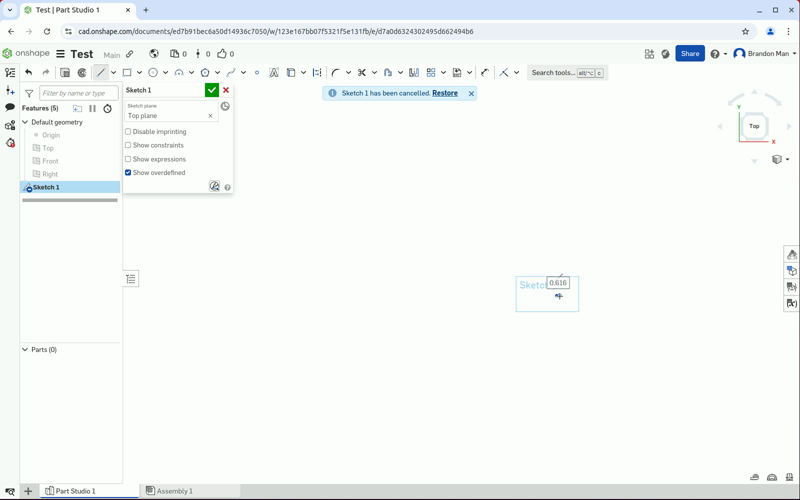
key_down(shift)
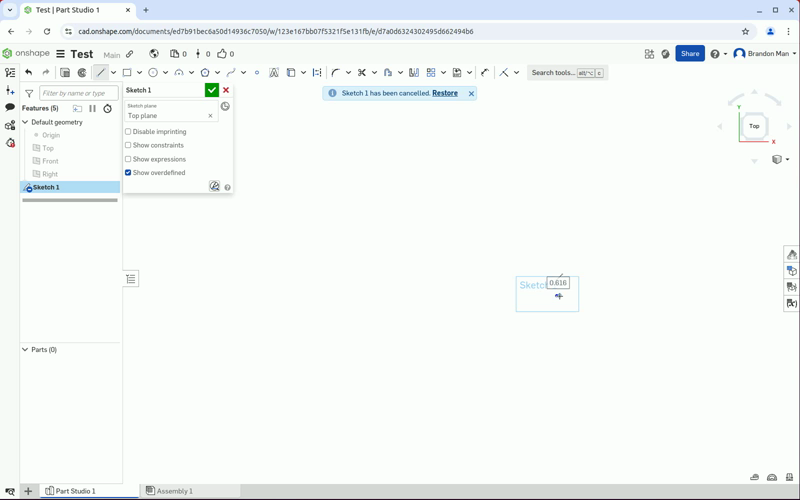
mouse_move(589, 295)
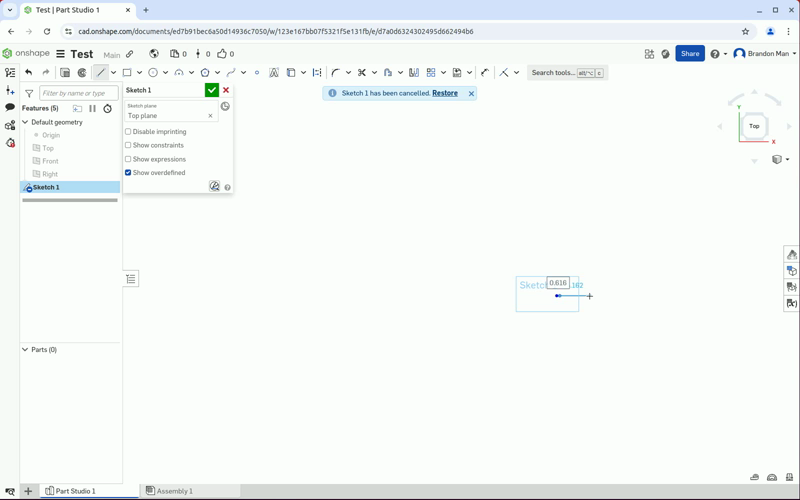
mouse_move(559, 268)
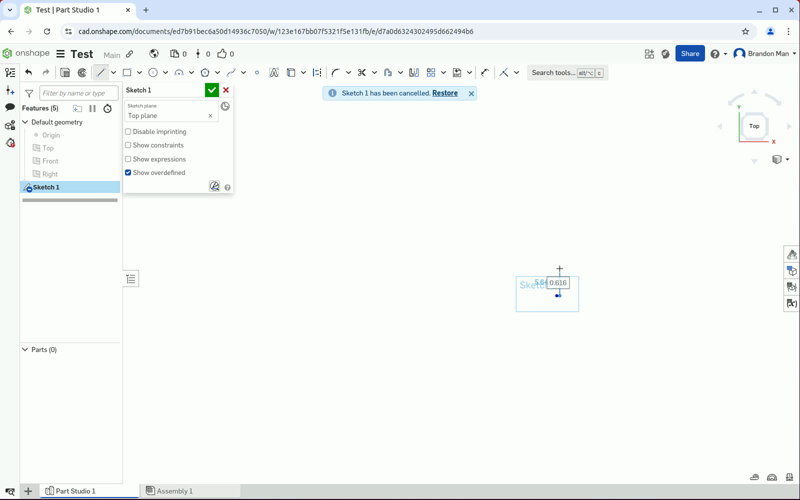
click(559, 268)
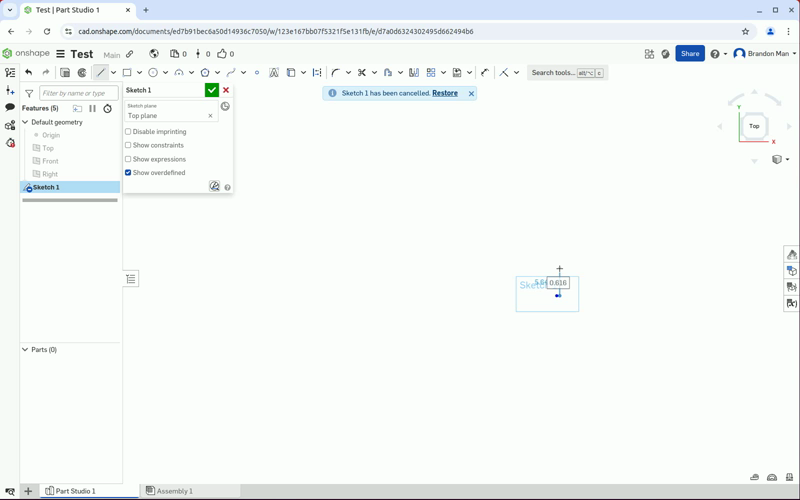
key_up(shift)
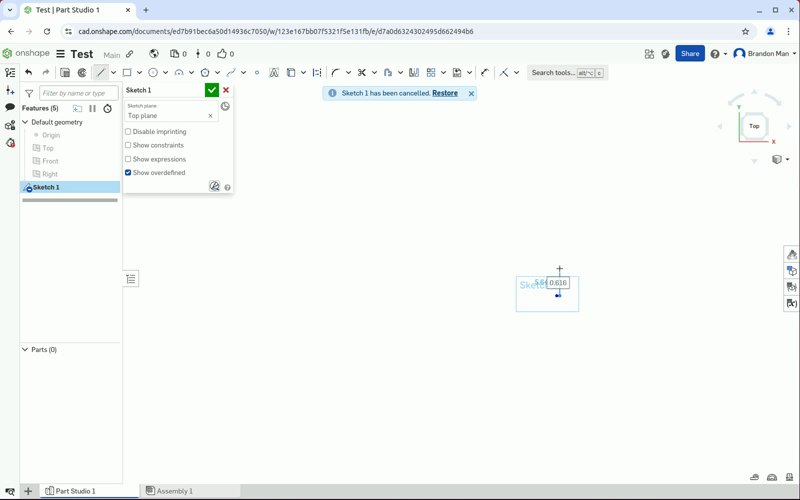
key_down(shift)
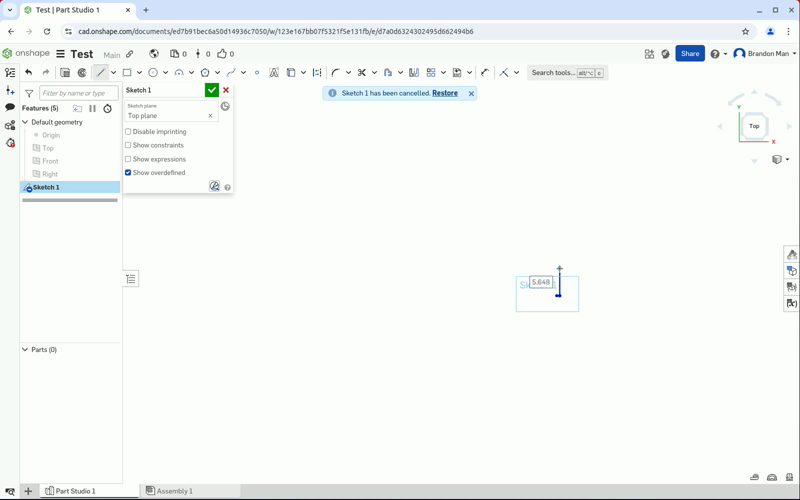
mouse_move(589, 268)
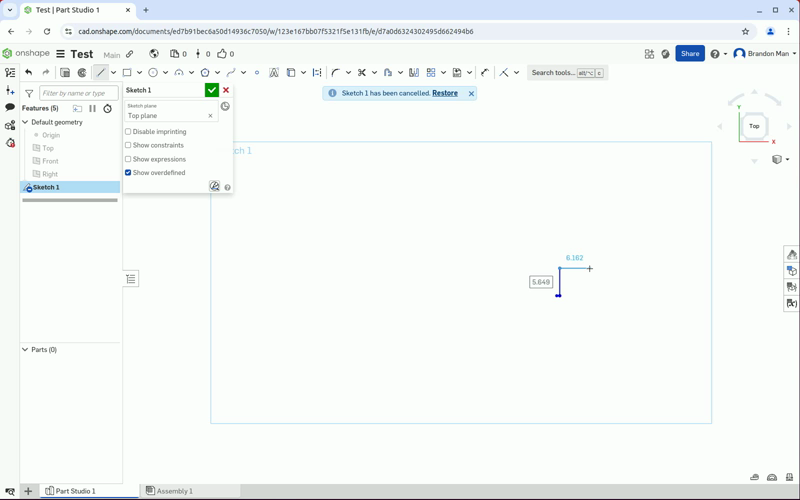
mouse_move(556, 268)
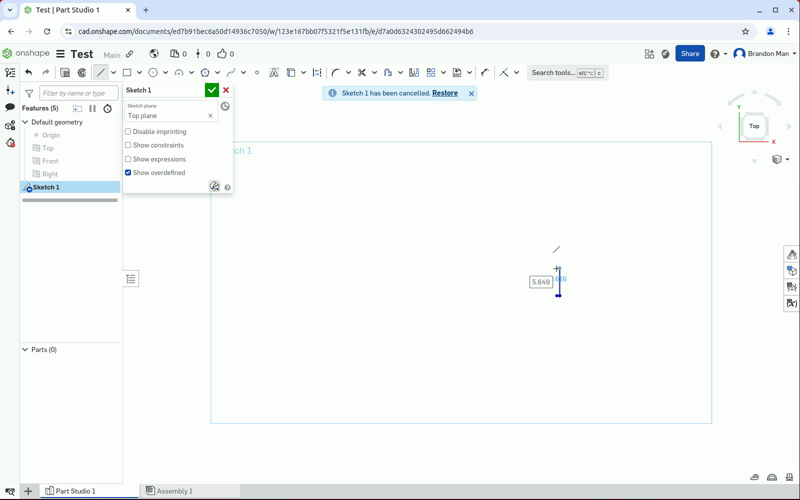
scroll(6)
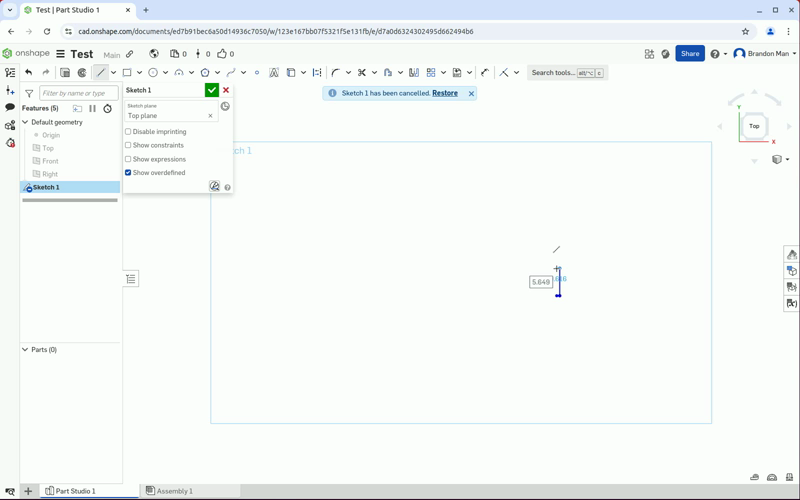
scroll(6)
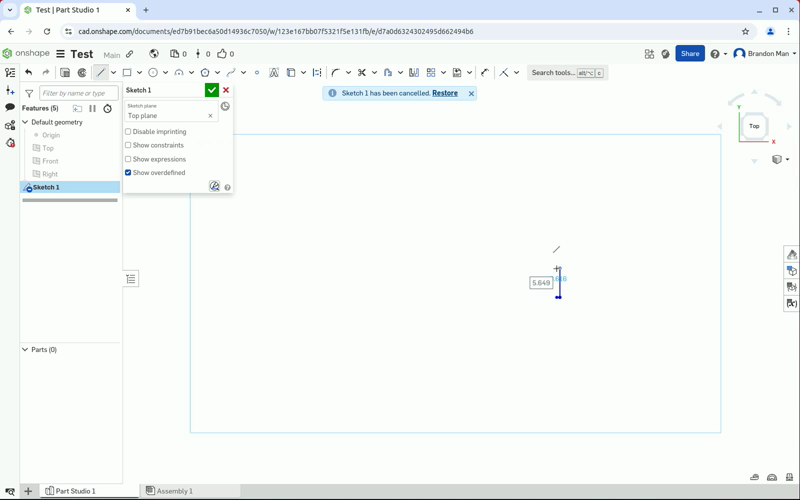
scroll(6)
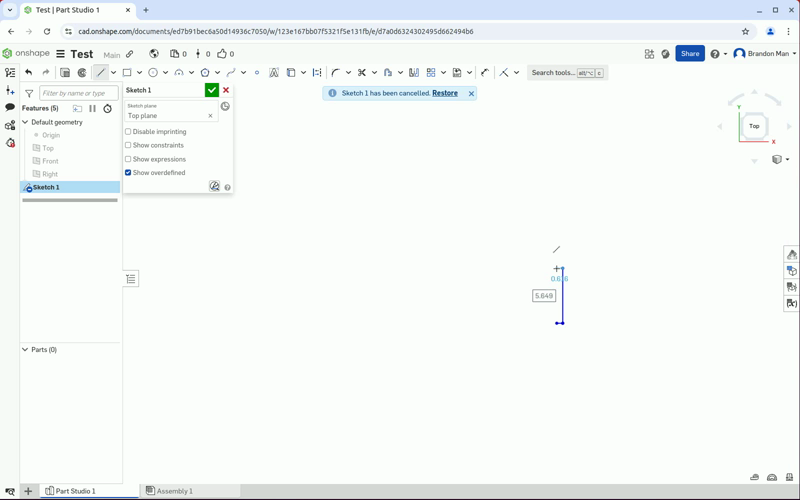
scroll(6)
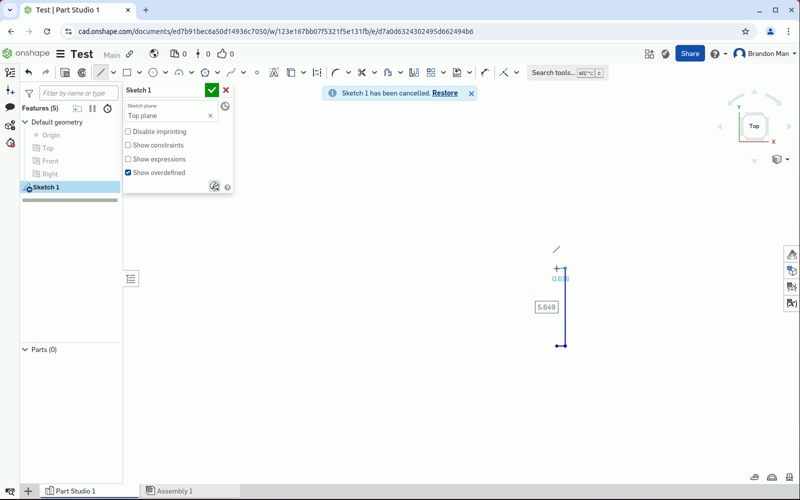
scroll(6)
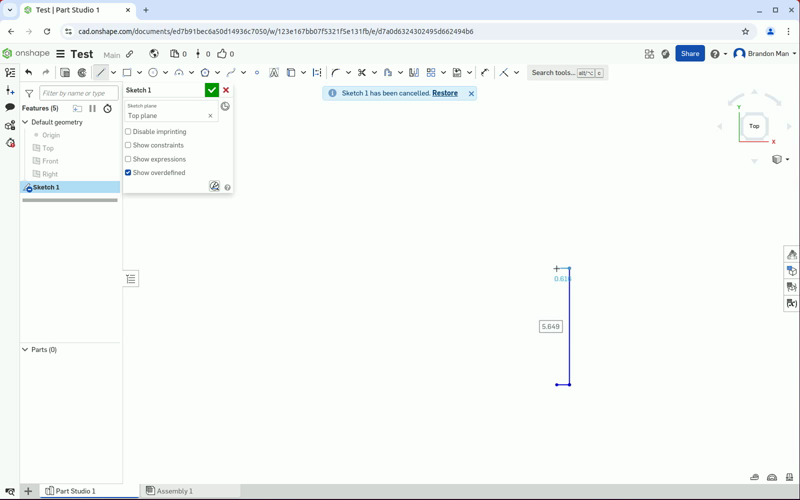
scroll(6)
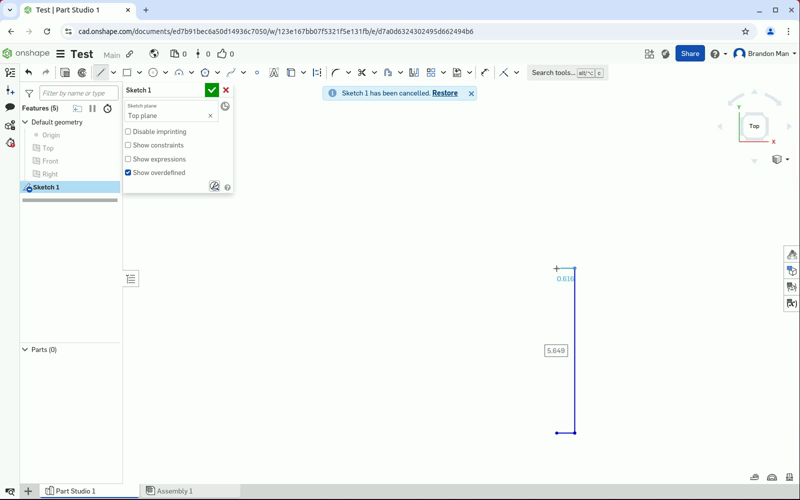
scroll(6)
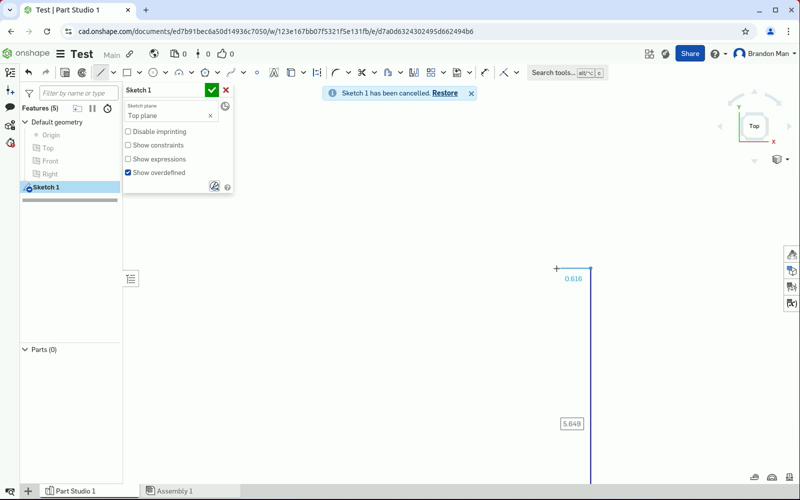
click(556, 268)
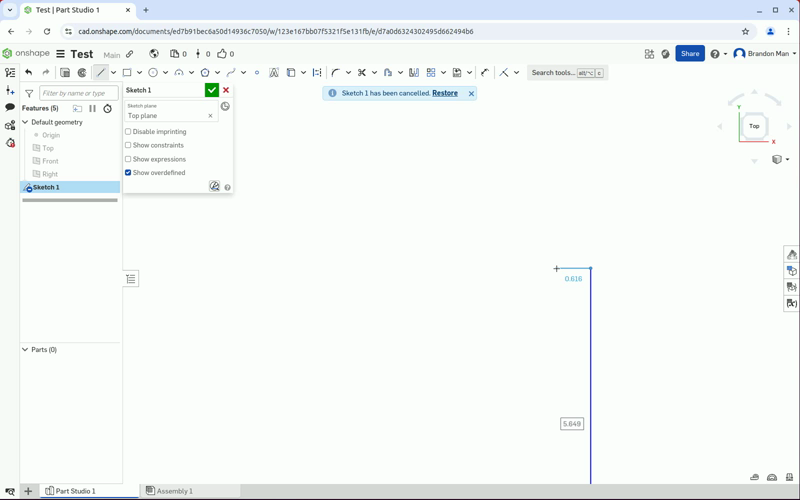
scroll(-6)
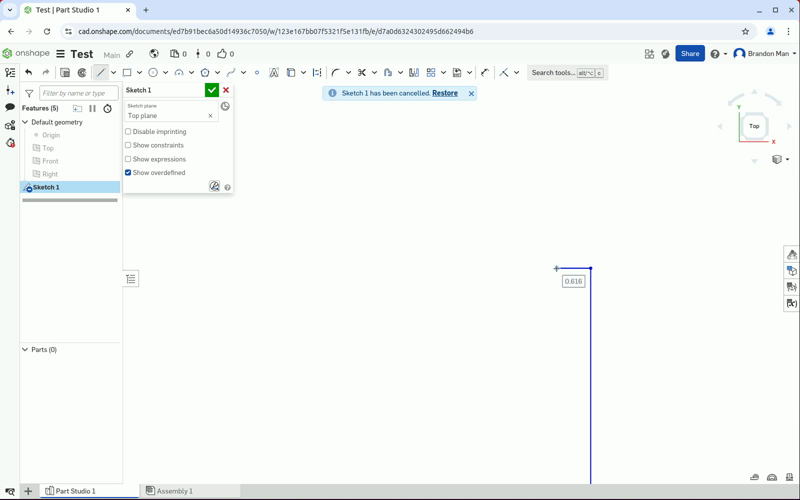
scroll(-6)
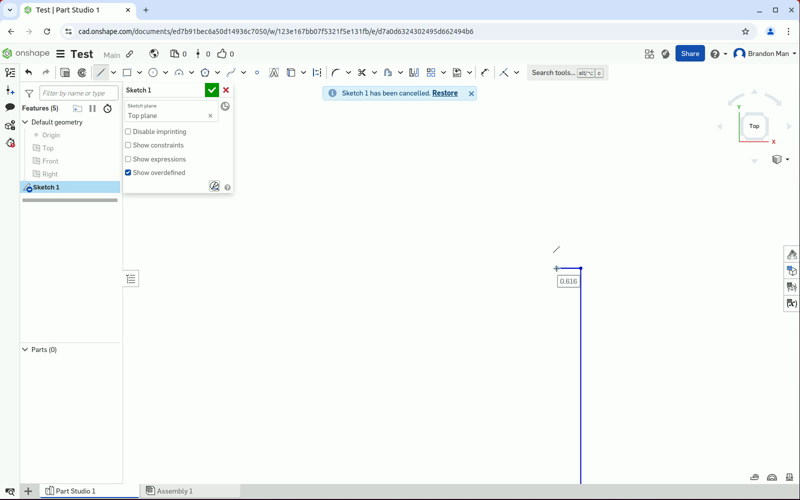
scroll(-6)
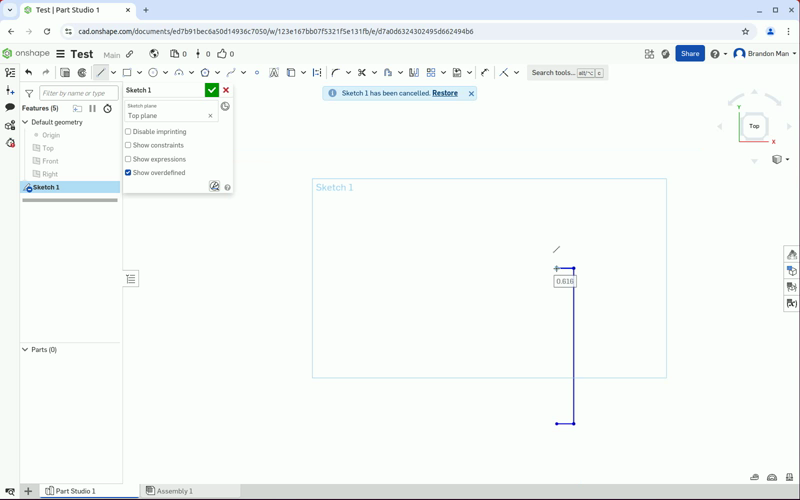
scroll(-6)
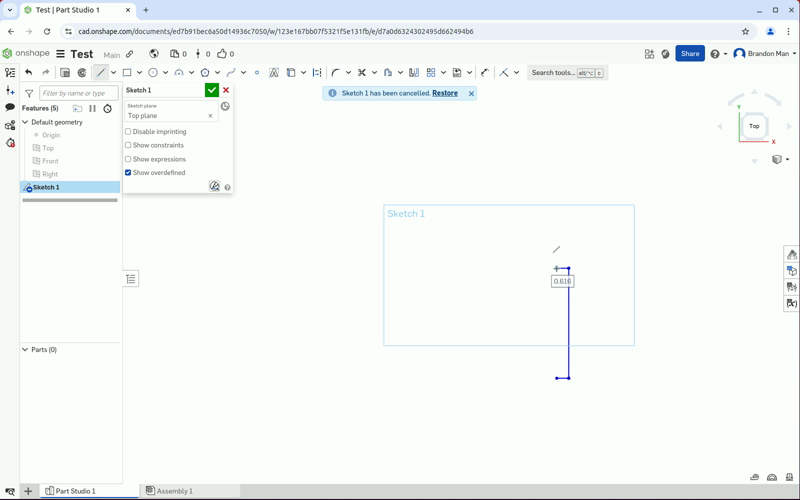
scroll(-6)
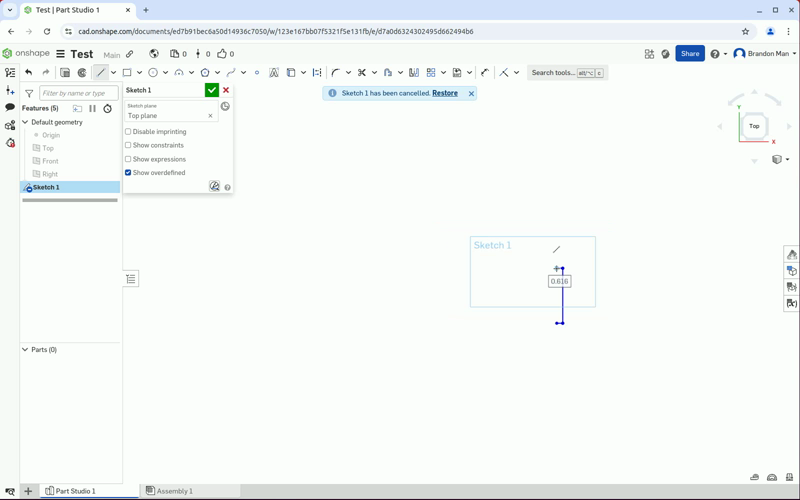
scroll(-6)
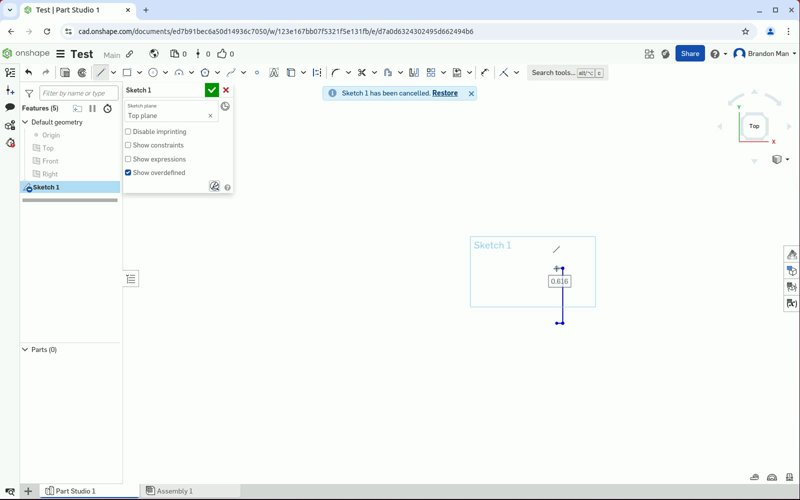
scroll(-6)
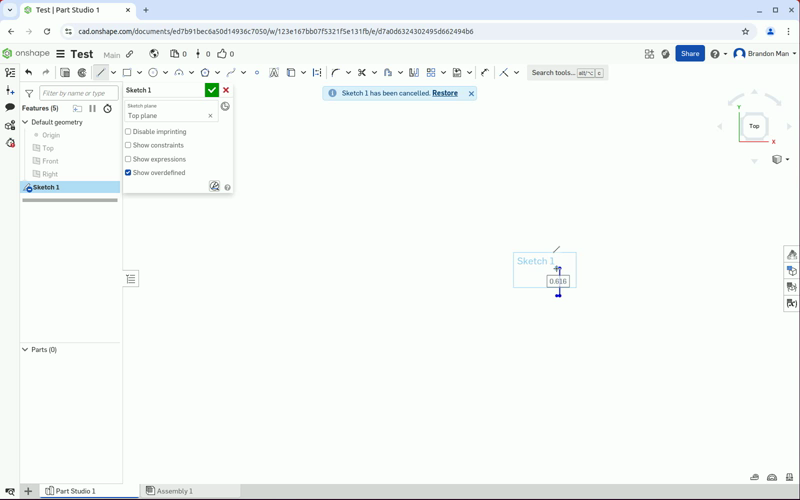
key_up(shift)
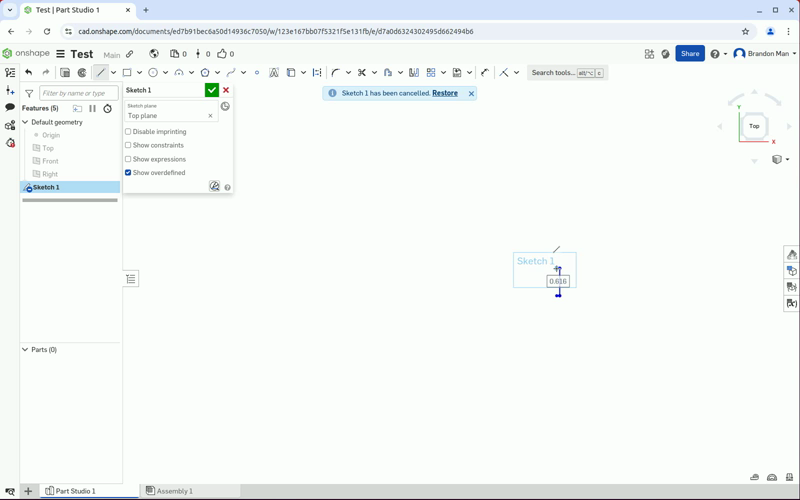
key(esc)
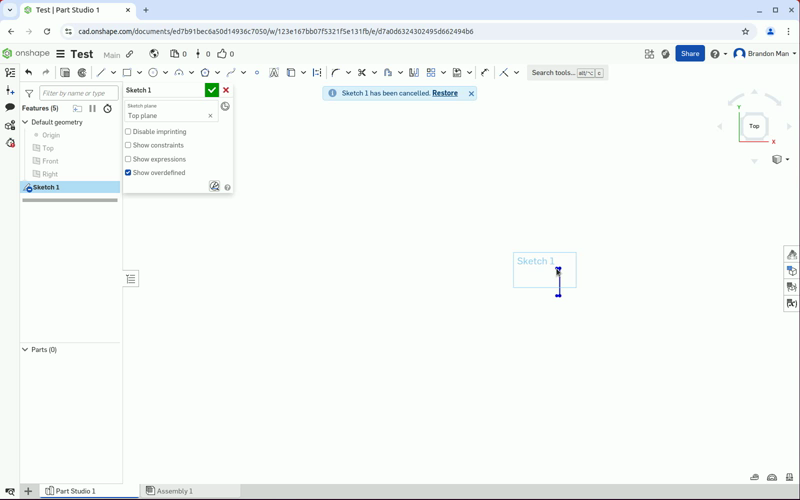
key(a)
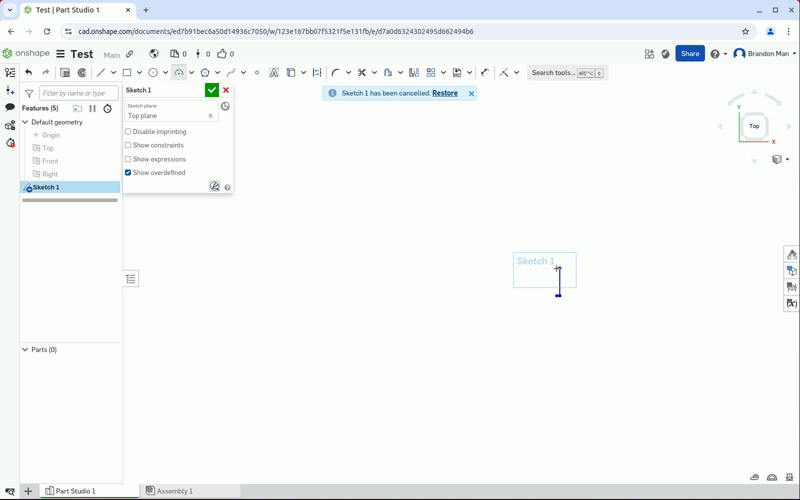
mouse_move(556, 268)
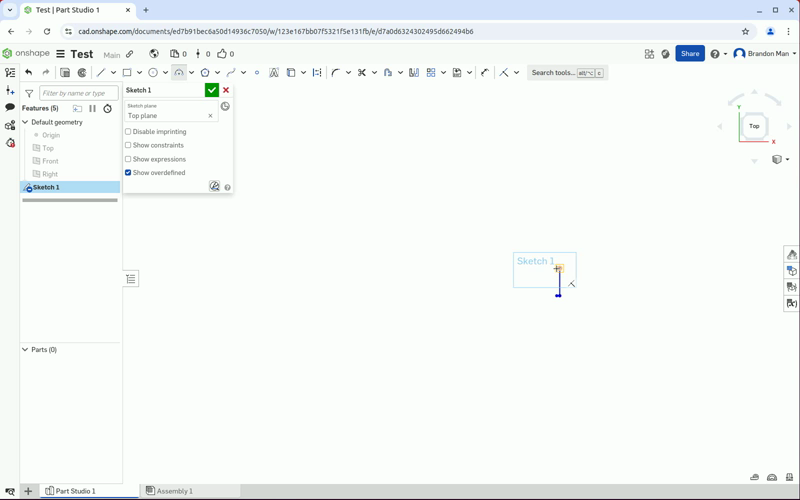
scroll(6)
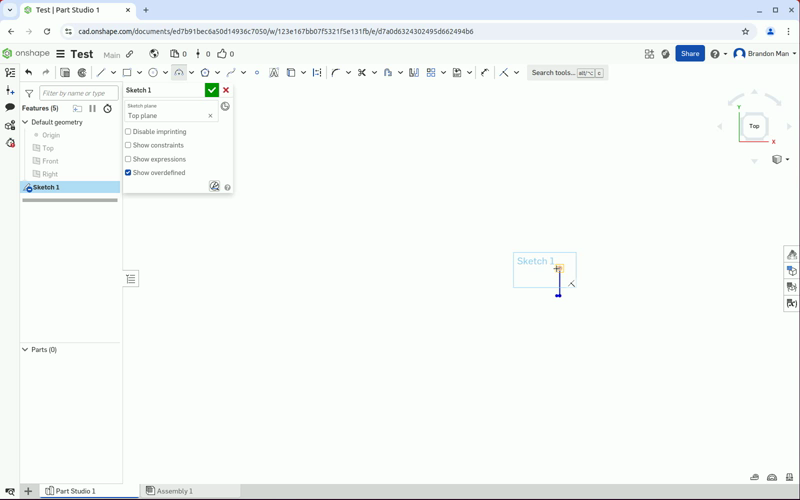
scroll(6)
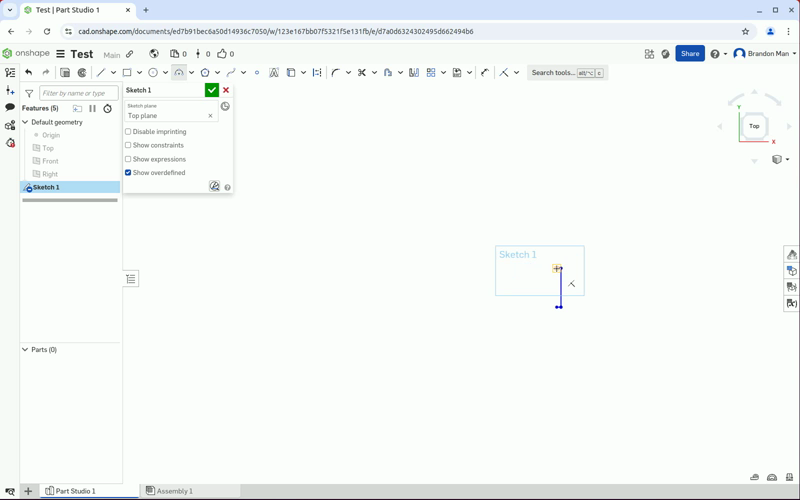
scroll(6)
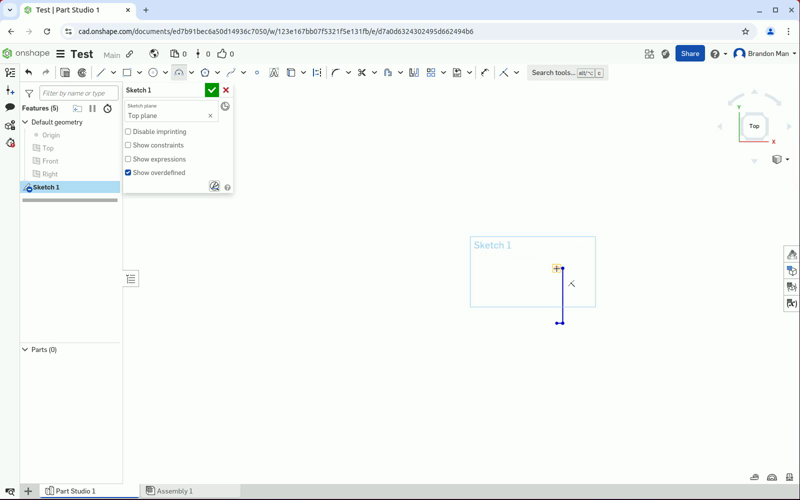
scroll(6)
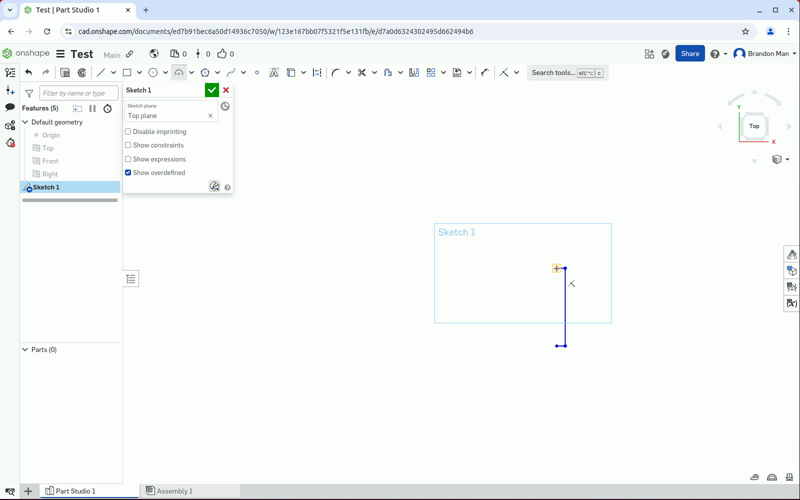
scroll(6)
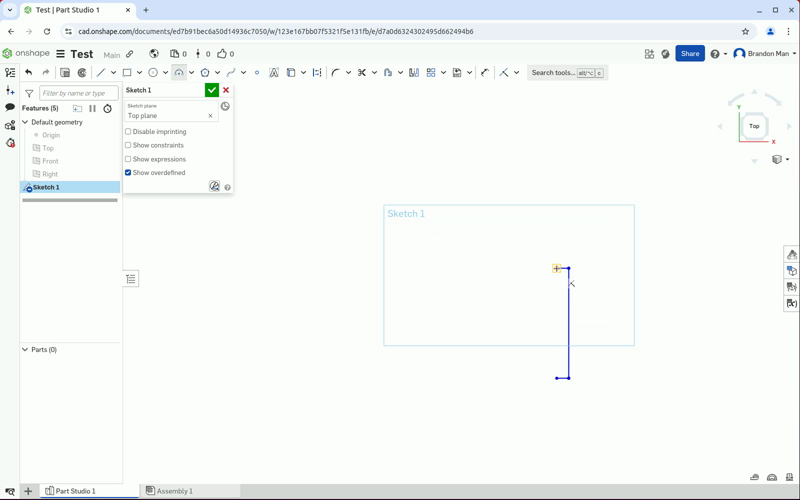
scroll(6)
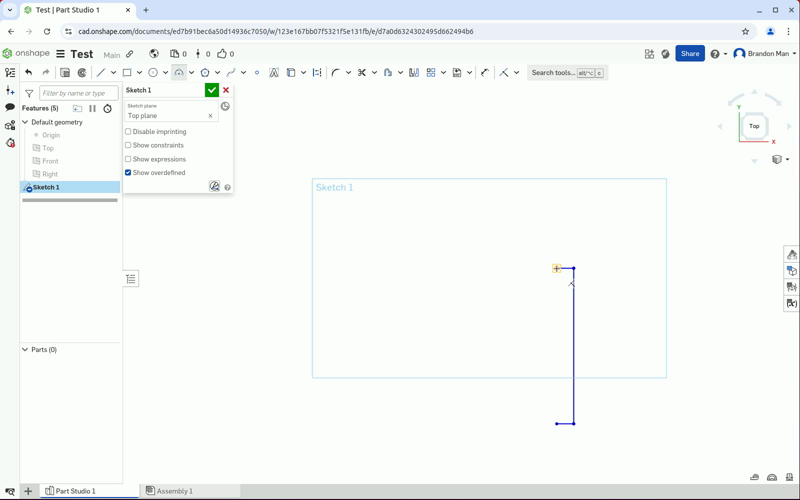
scroll(6)
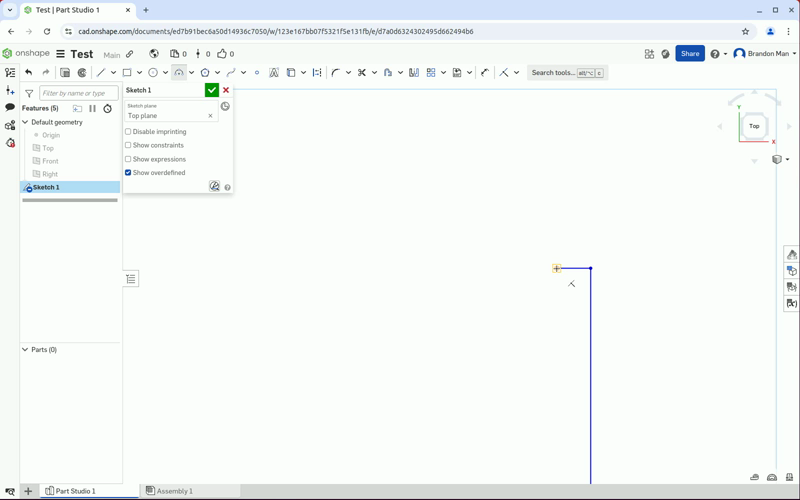
click(556, 268)
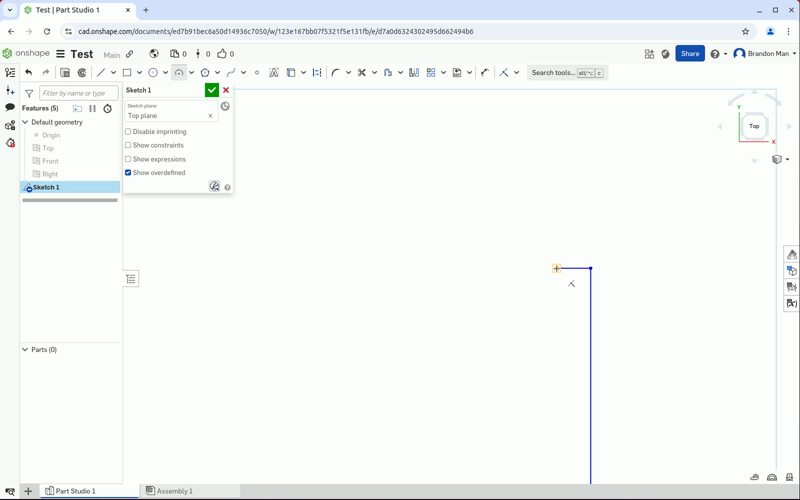
scroll(-6)
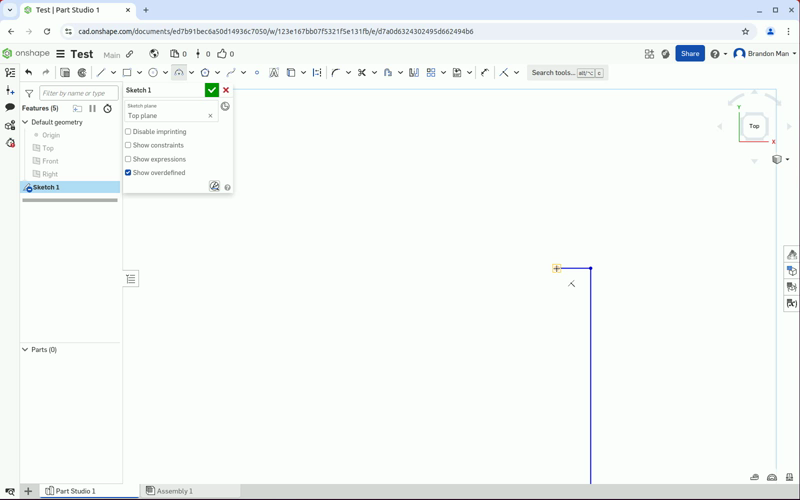
scroll(-6)
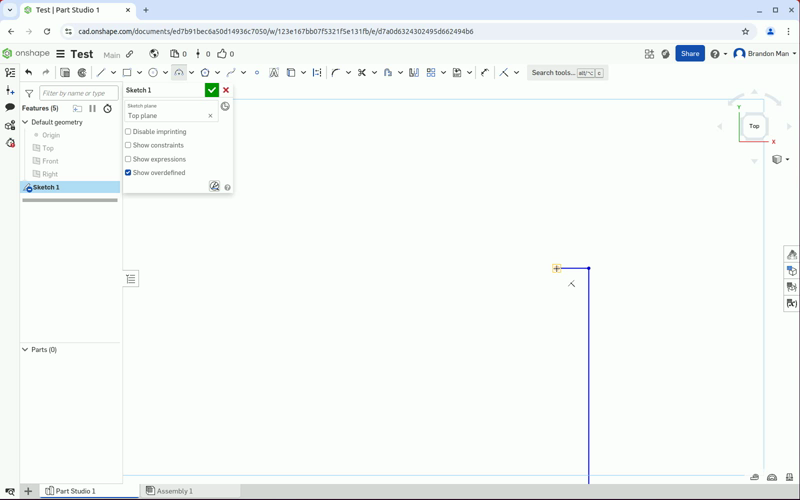
scroll(-6)
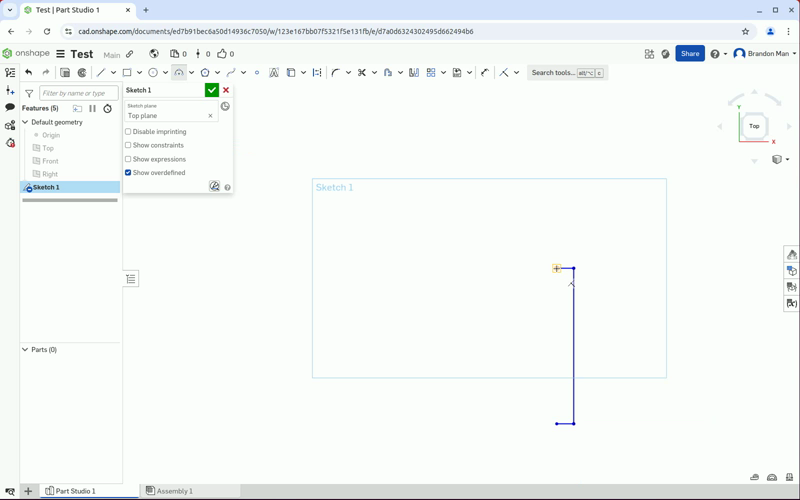
scroll(-6)
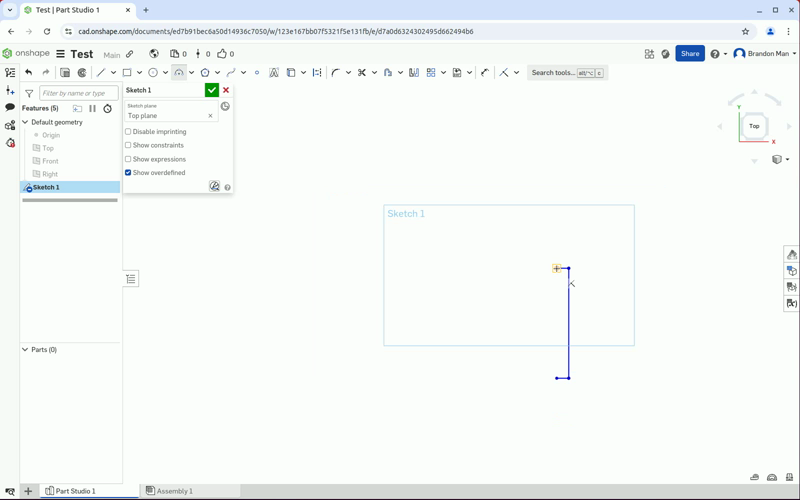
scroll(-6)
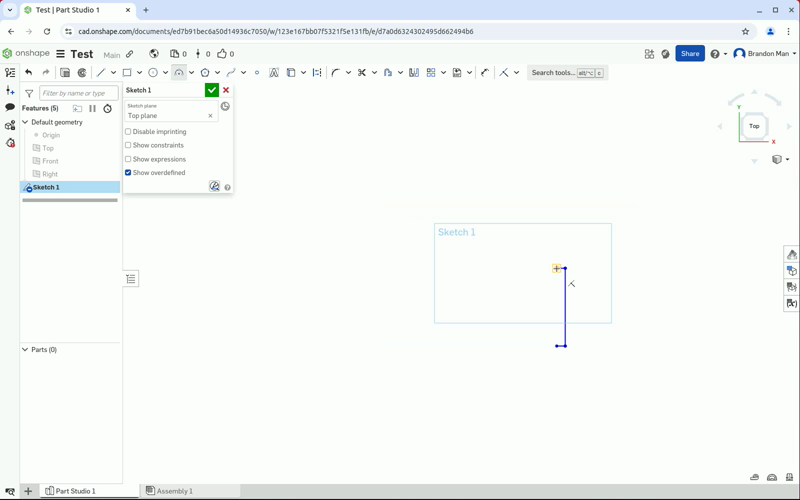
scroll(-6)
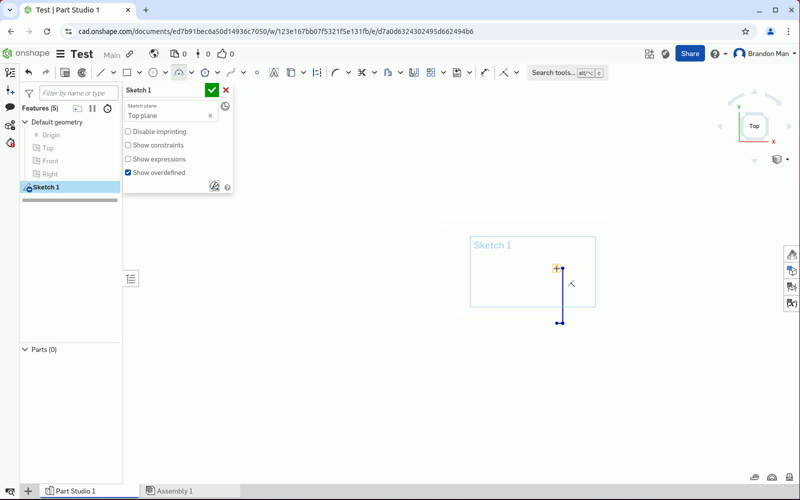
scroll(-6)
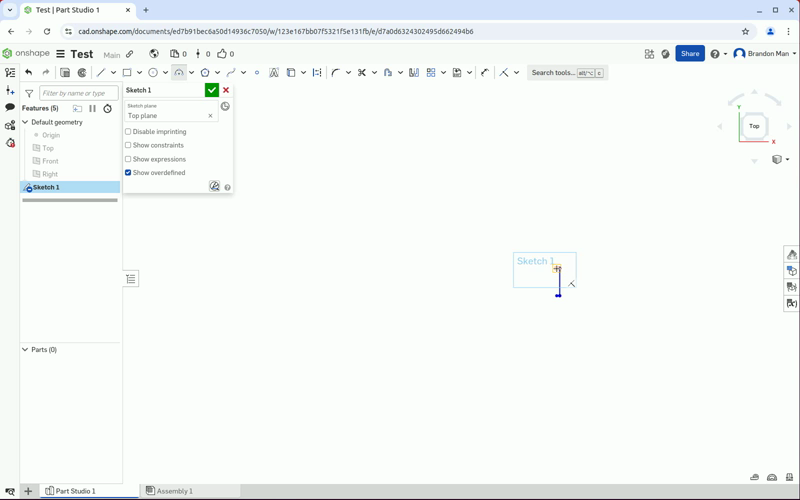
mouse_move(556, 295)
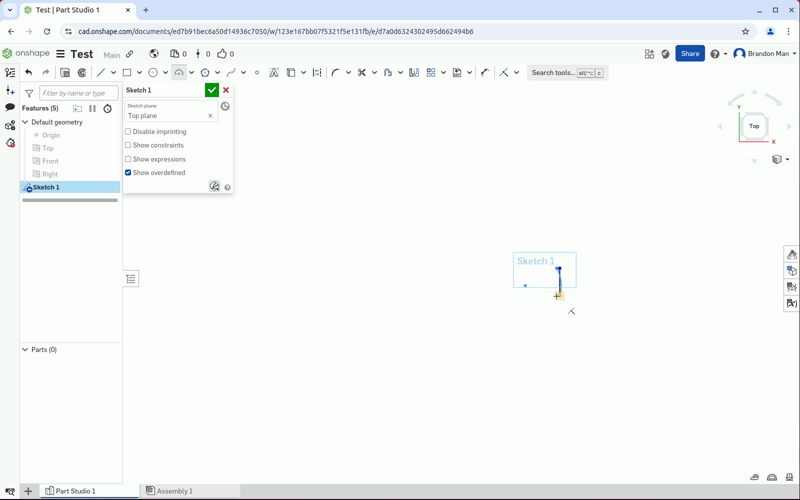
scroll(6)
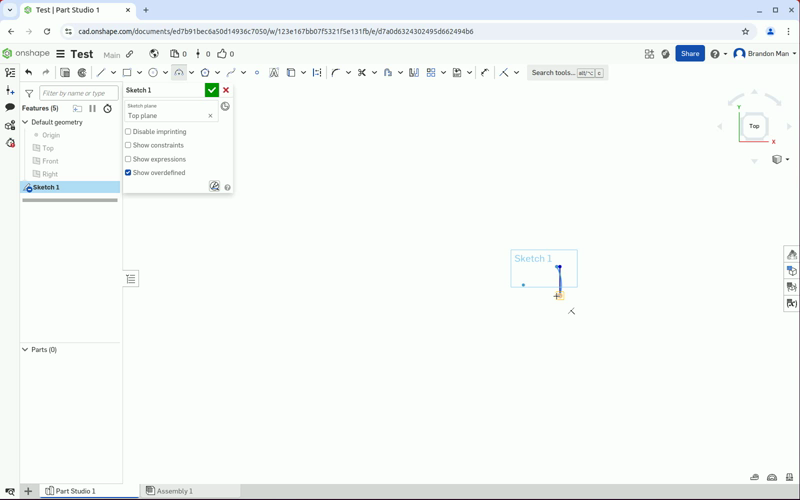
scroll(6)
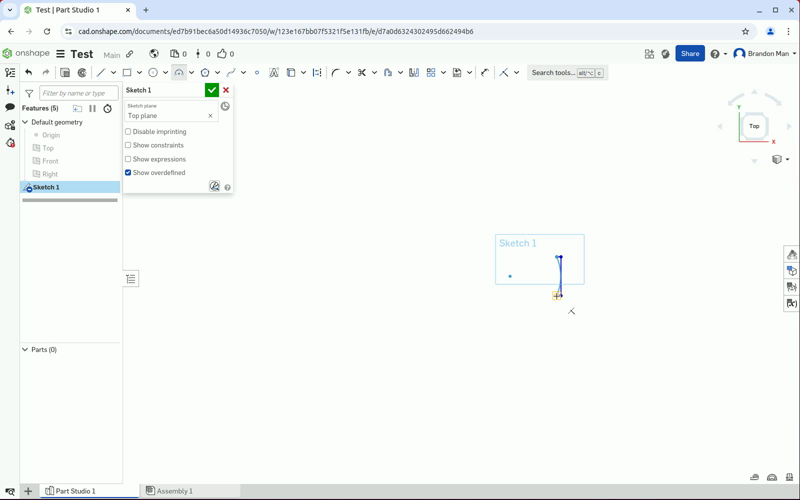
scroll(6)
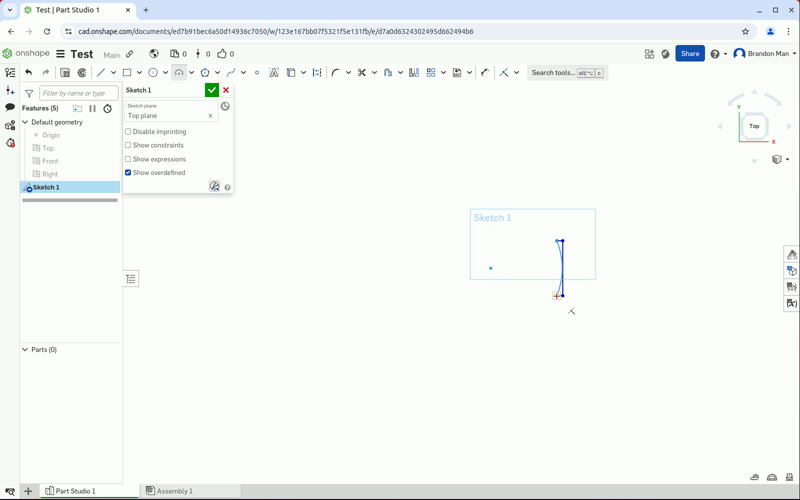
scroll(6)
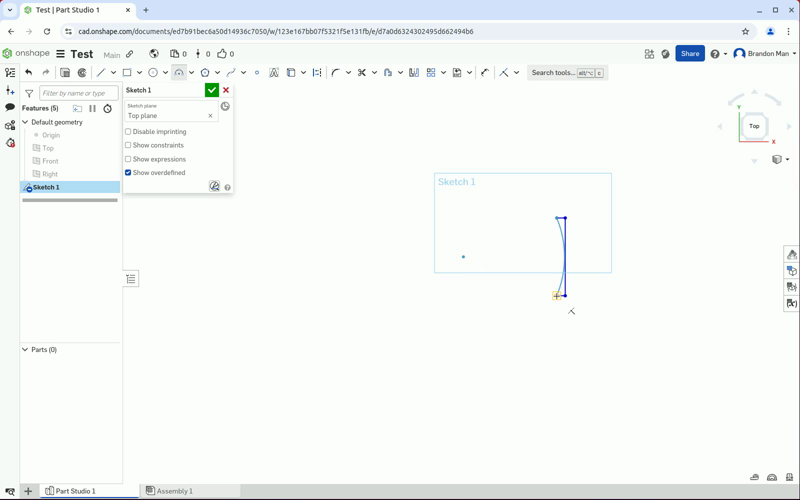
scroll(6)
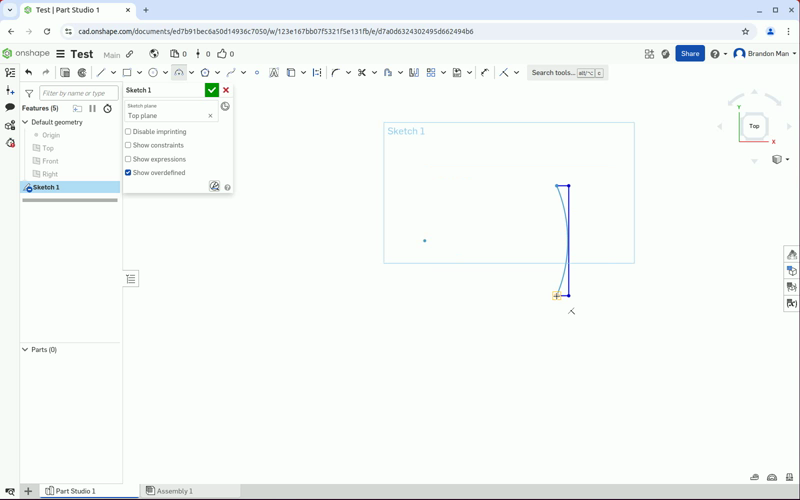
scroll(6)
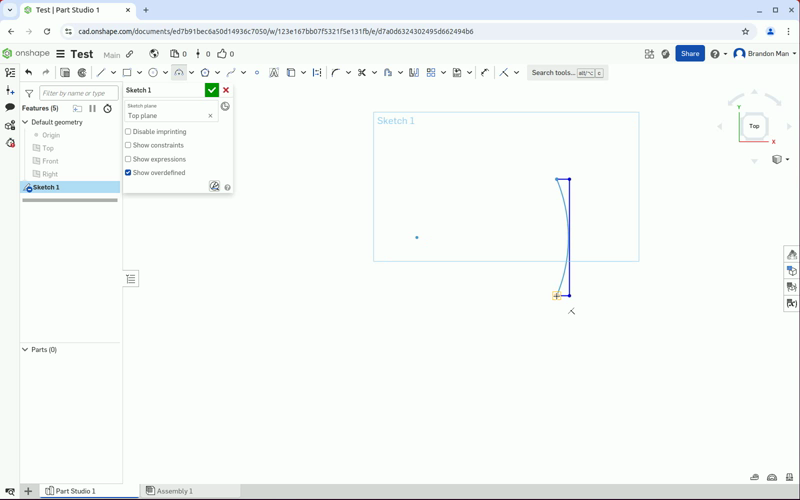
scroll(6)
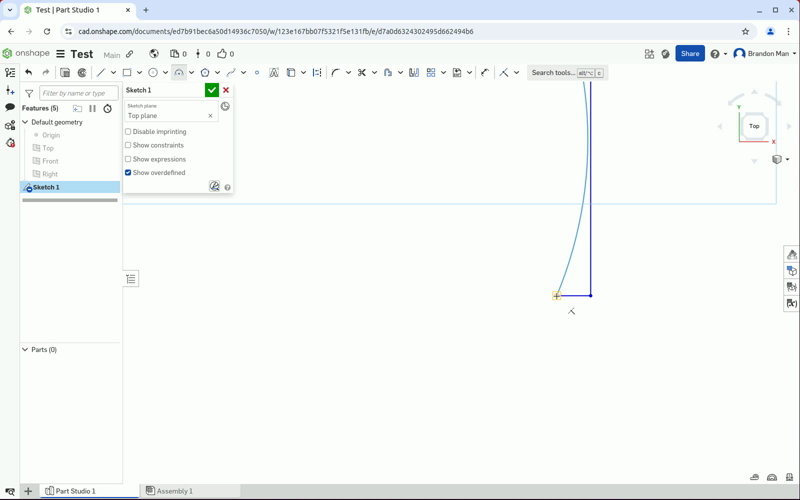
click(556, 295)
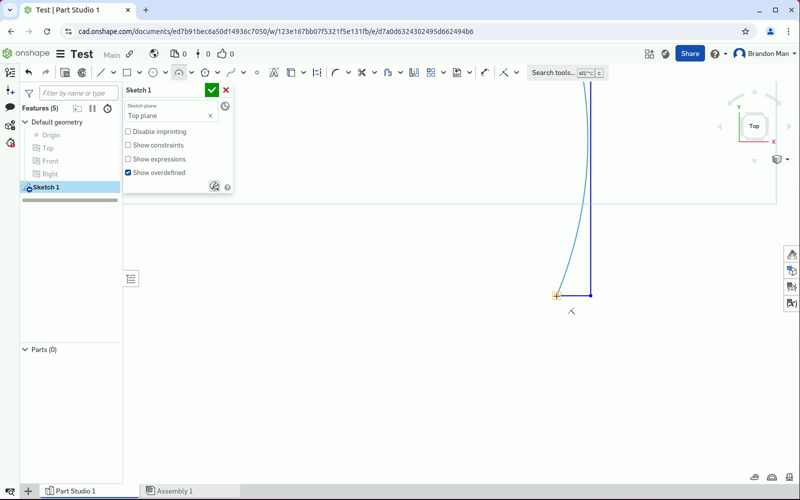
scroll(-6)
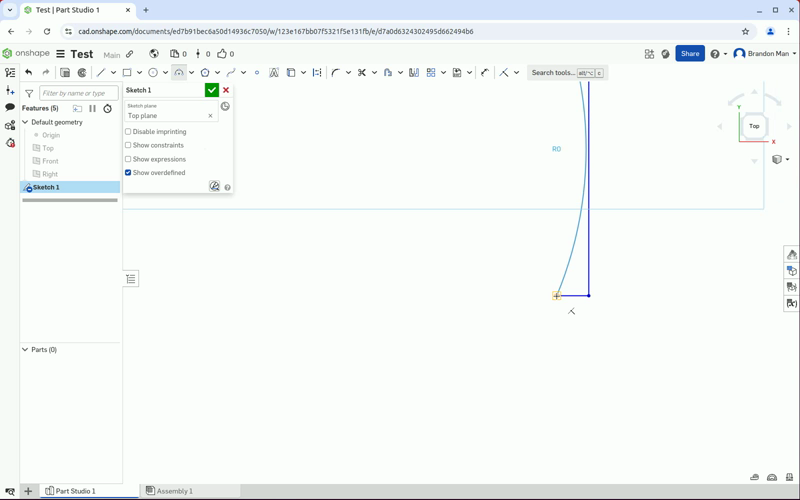
scroll(-6)
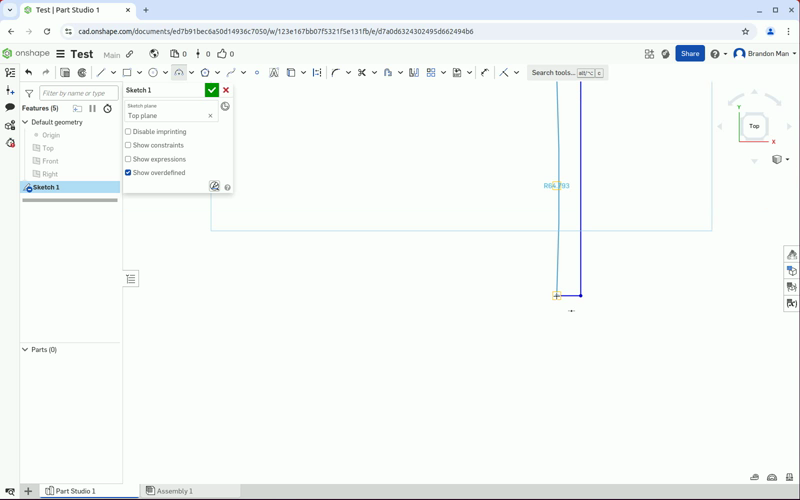
scroll(-6)
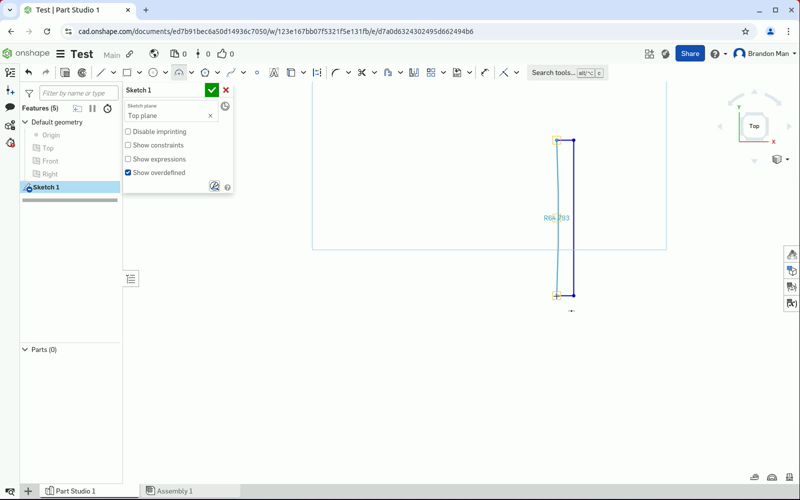
scroll(-6)
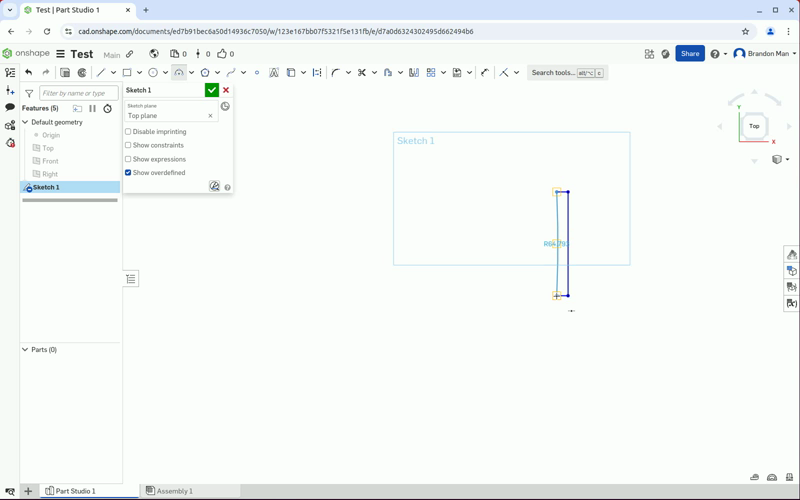
scroll(-6)
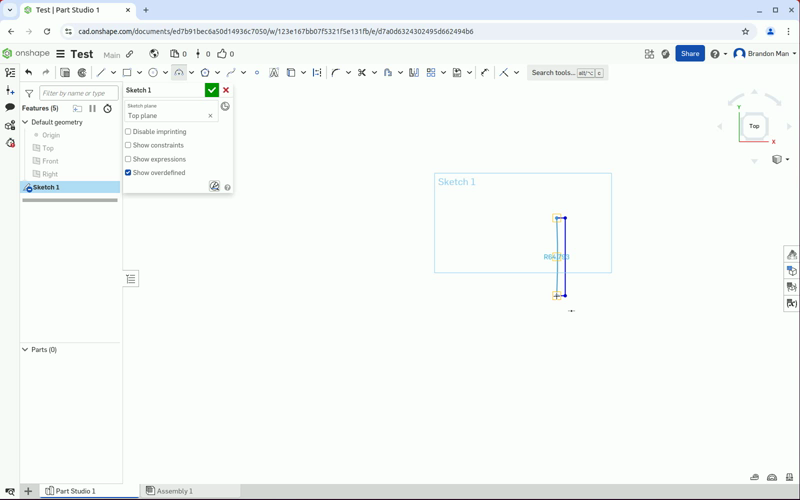
scroll(-6)
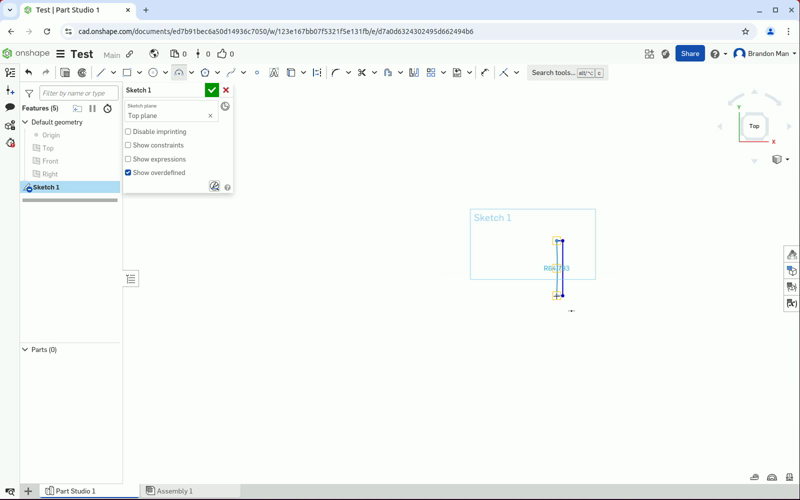
scroll(-6)
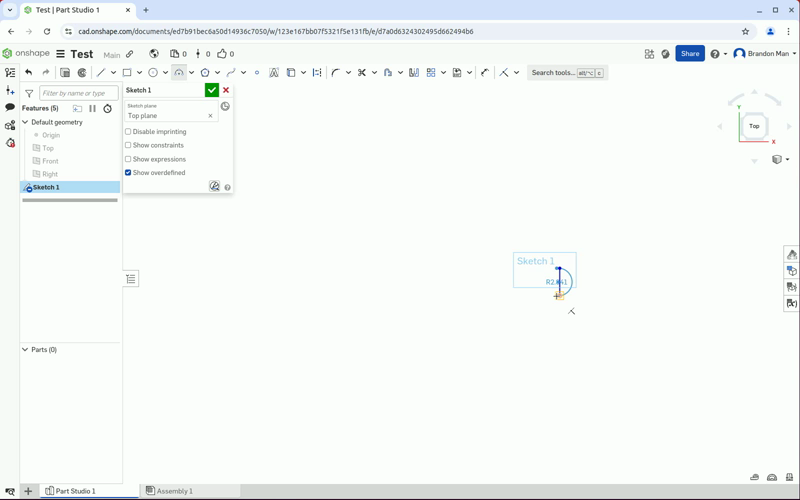
key_down(shift)
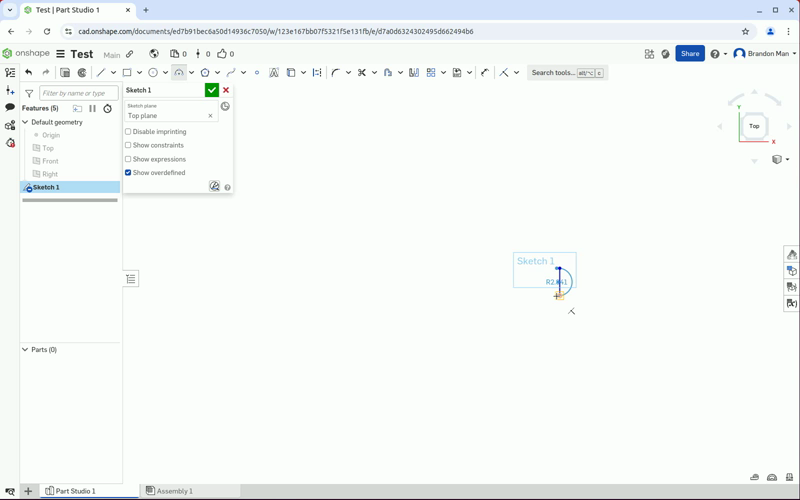
mouse_move(573, 282)
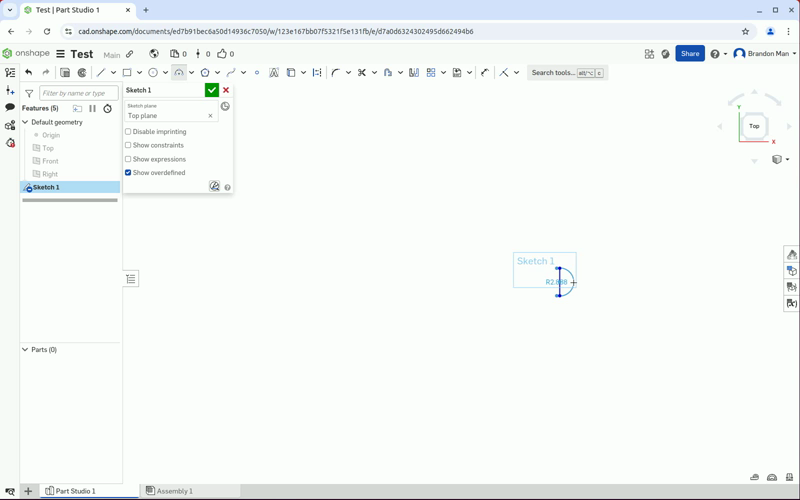
click(573, 282)
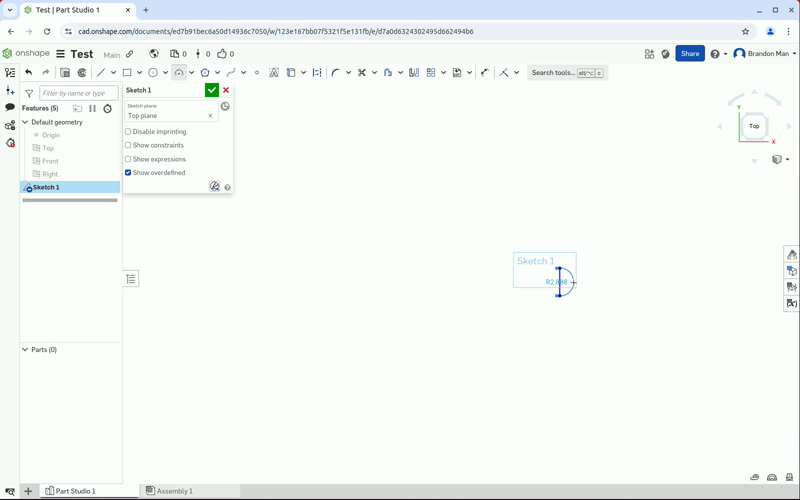
key_up(shift)
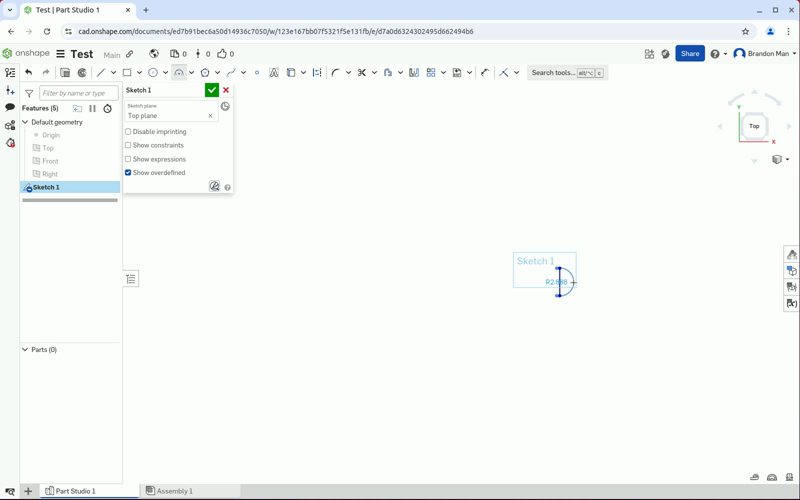
key(esc)
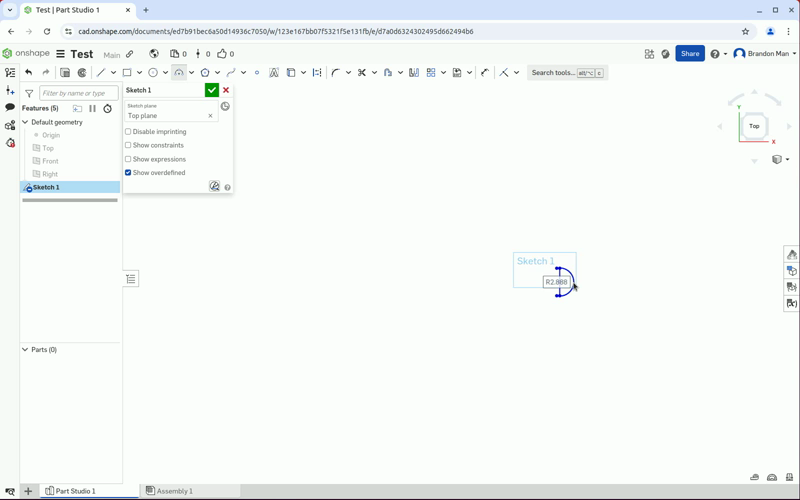
mouse_move(560, 289)
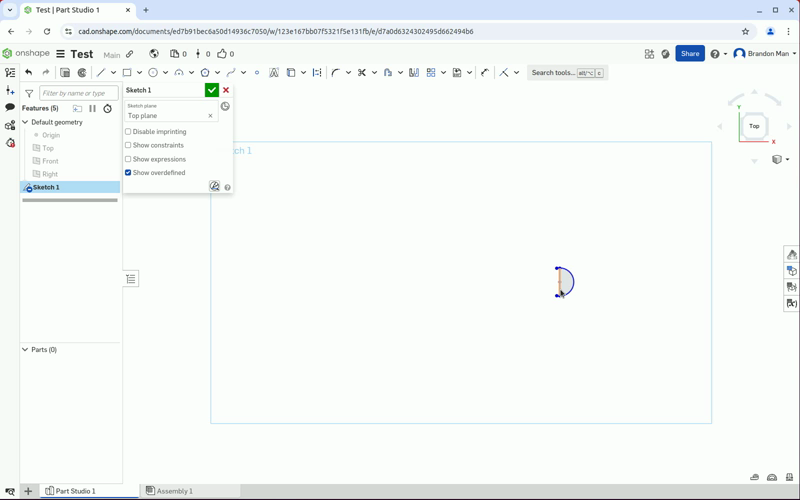
scroll(6)
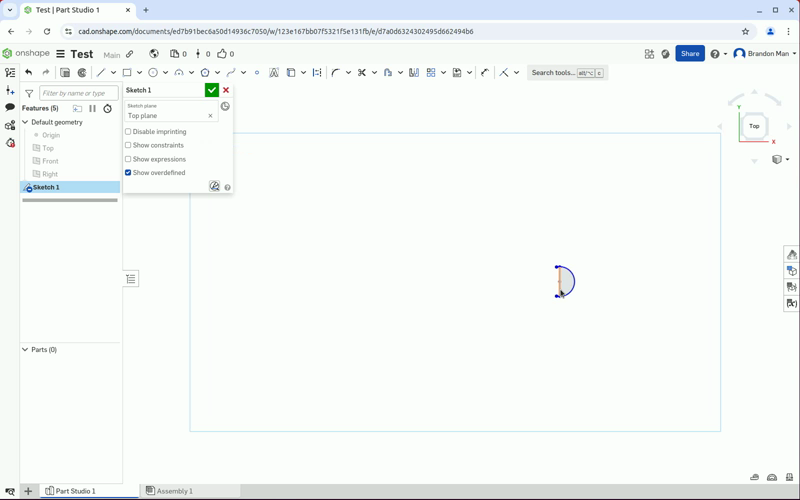
scroll(6)
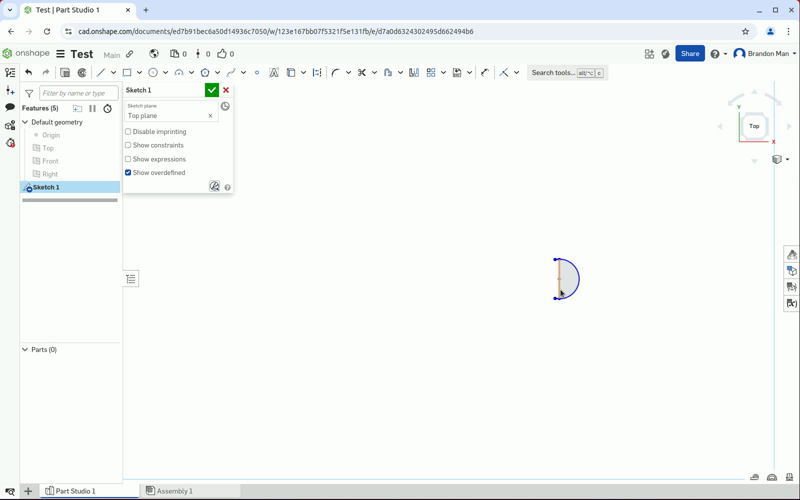
scroll(6)
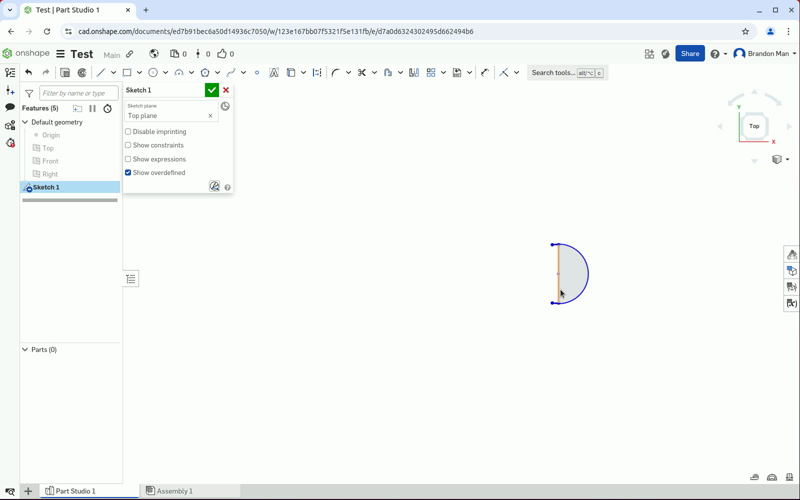
scroll(6)
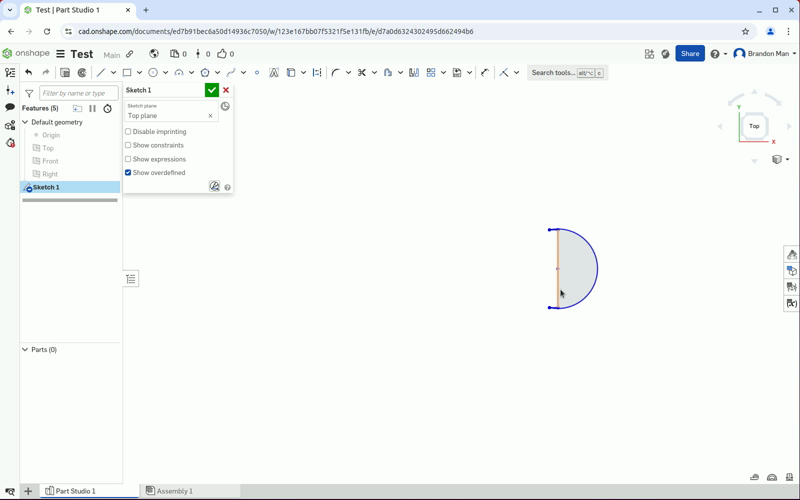
scroll(6)
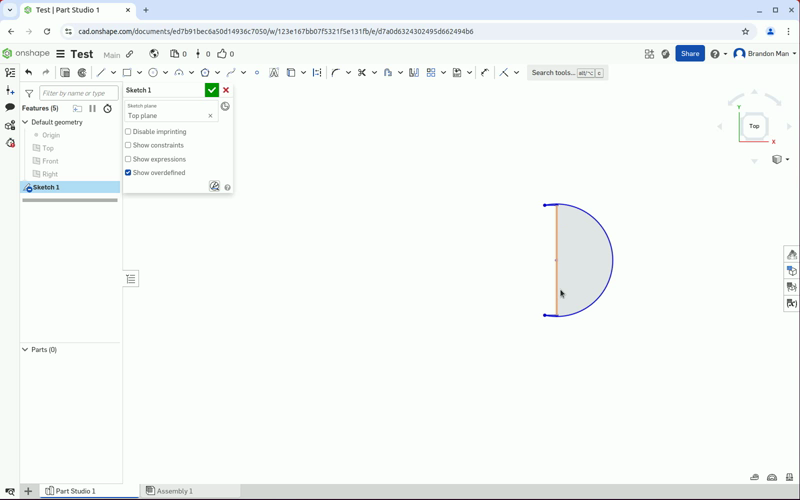
scroll(6)
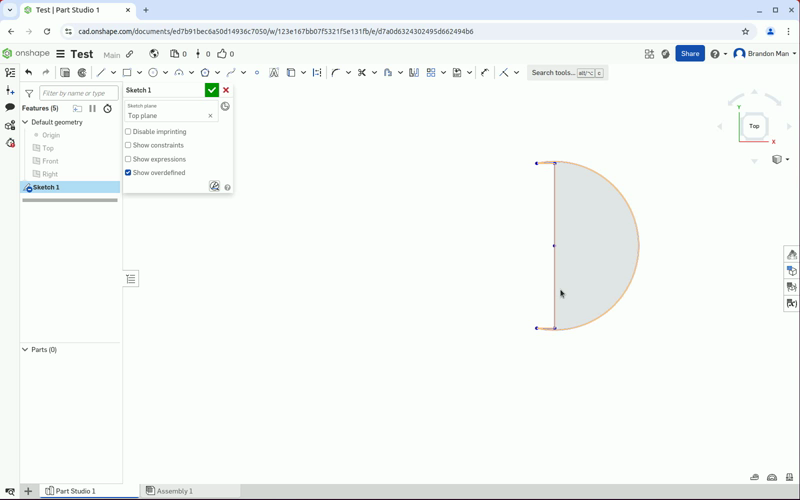
scroll(6)
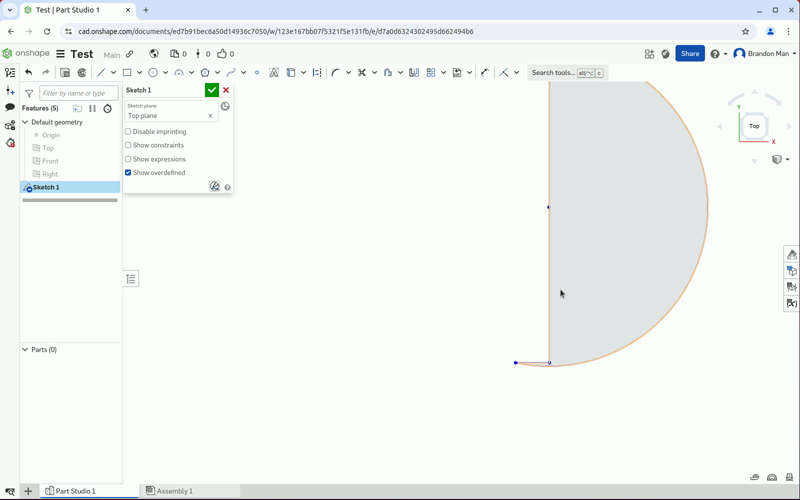
click(560, 289)
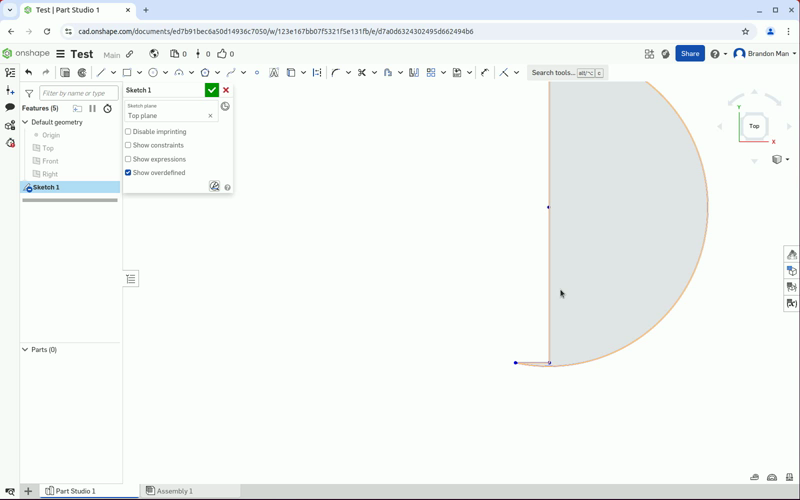
scroll(-6)
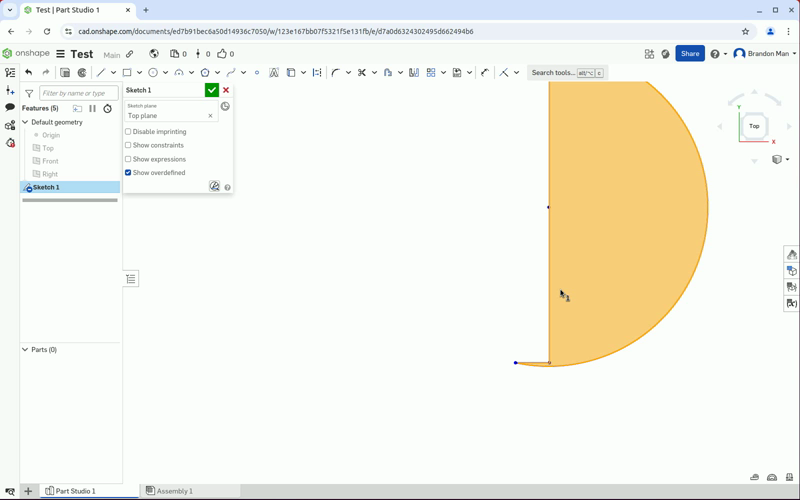
scroll(-6)
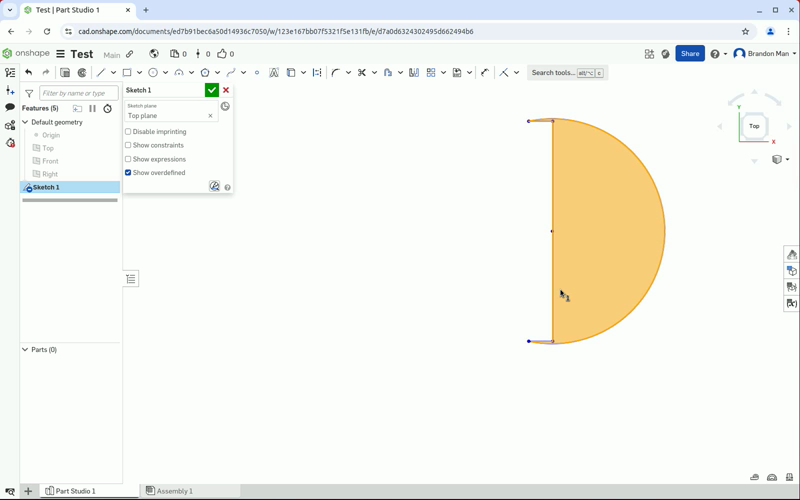
scroll(-6)
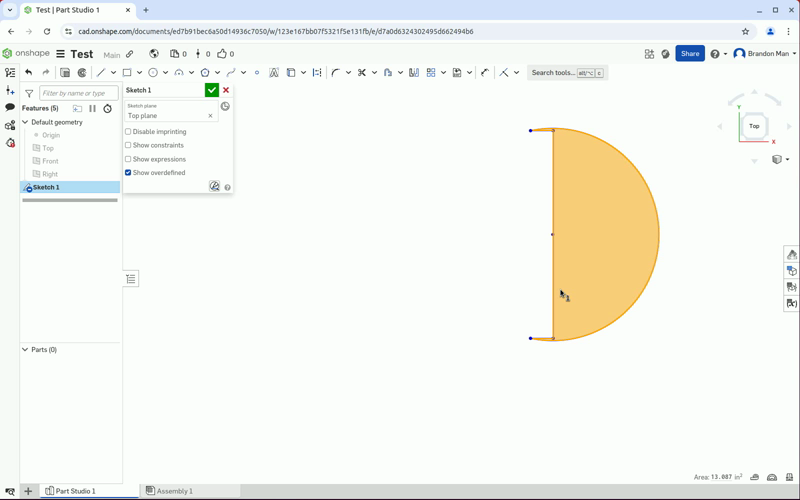
scroll(-6)
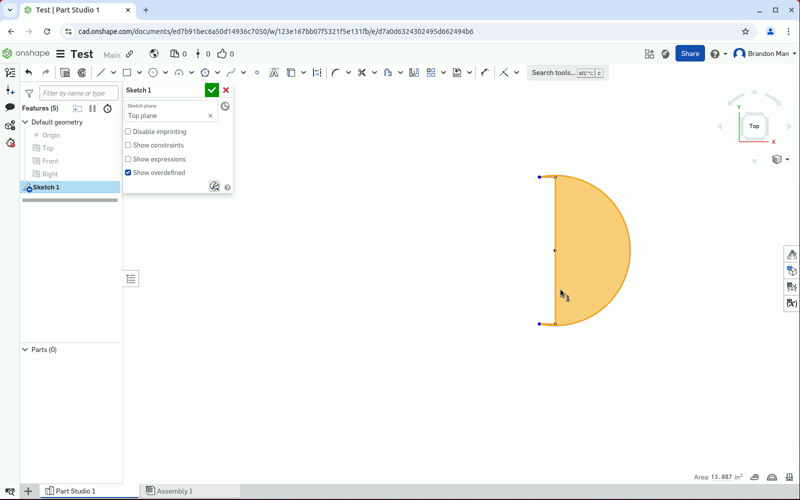
scroll(-6)
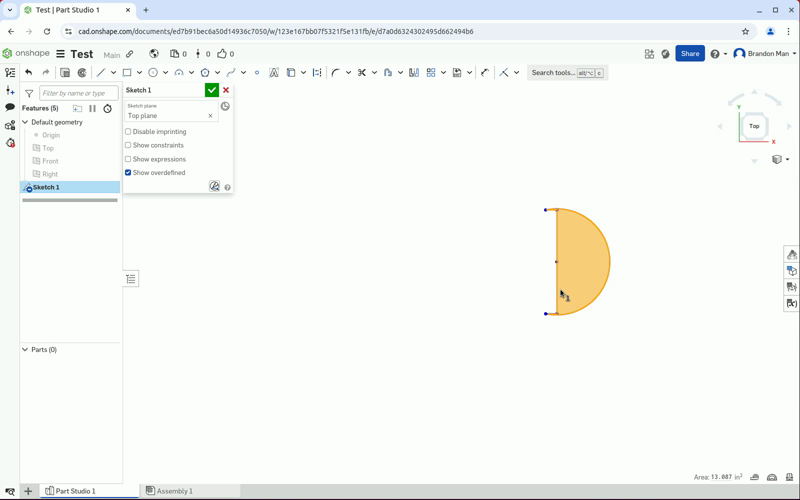
scroll(-6)
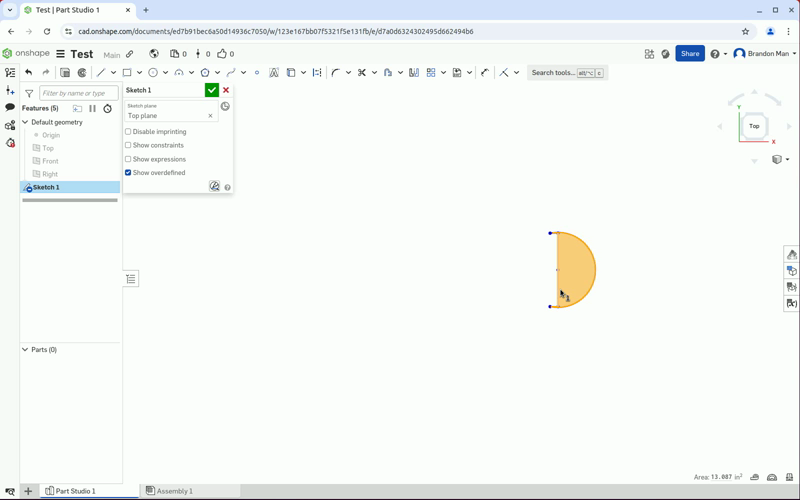
scroll(-6)
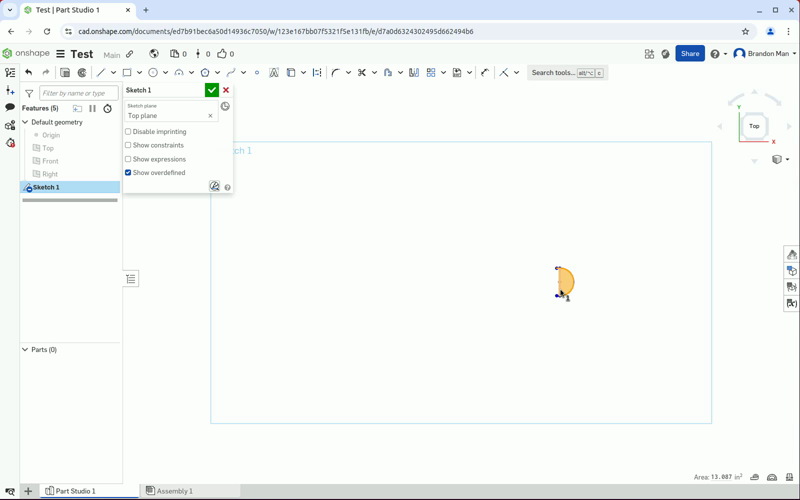
mouse_move(73, 352)
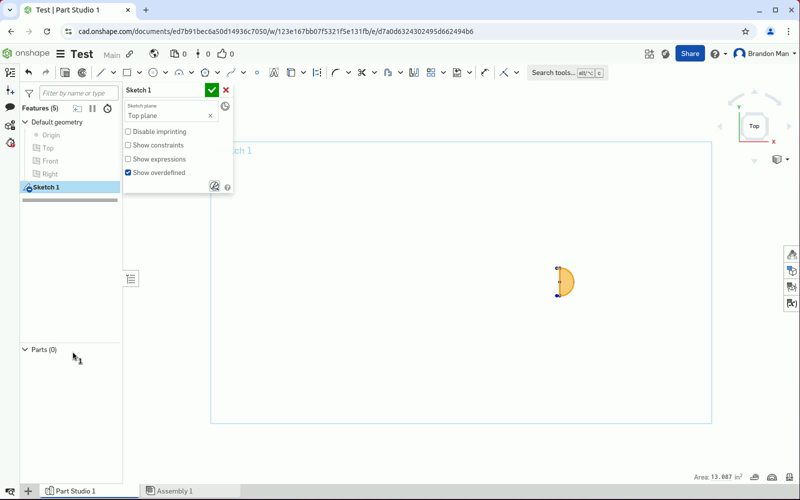
key(shift+y)
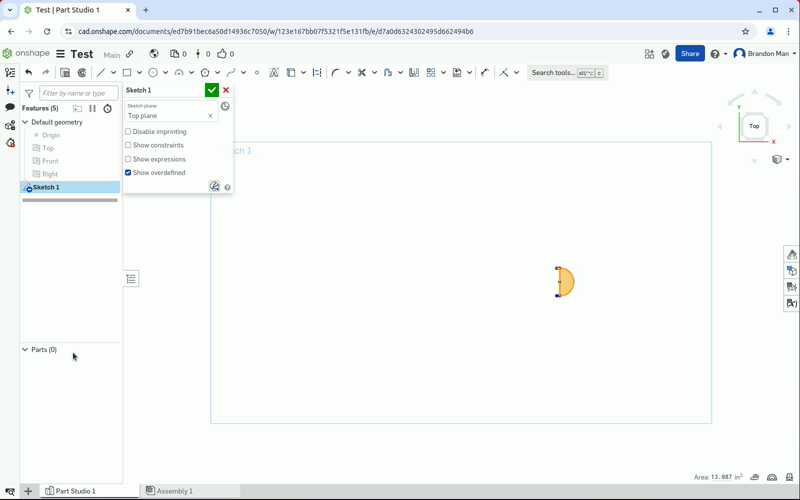
key(shift+e)
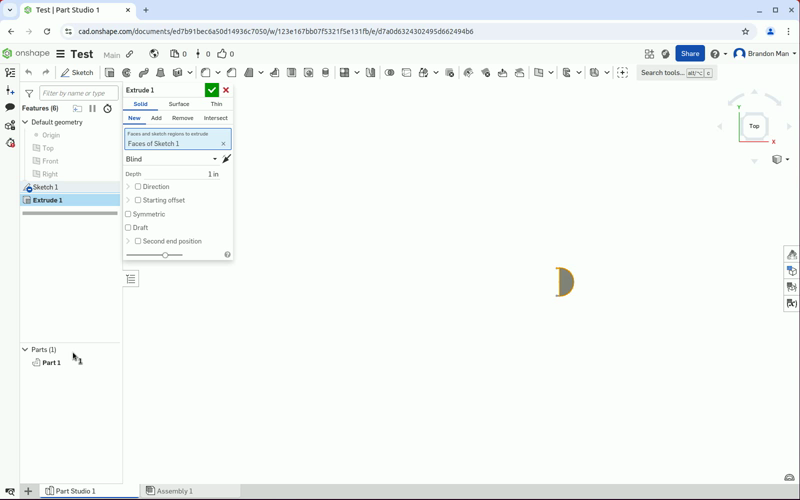
mouse_move(143, 106)
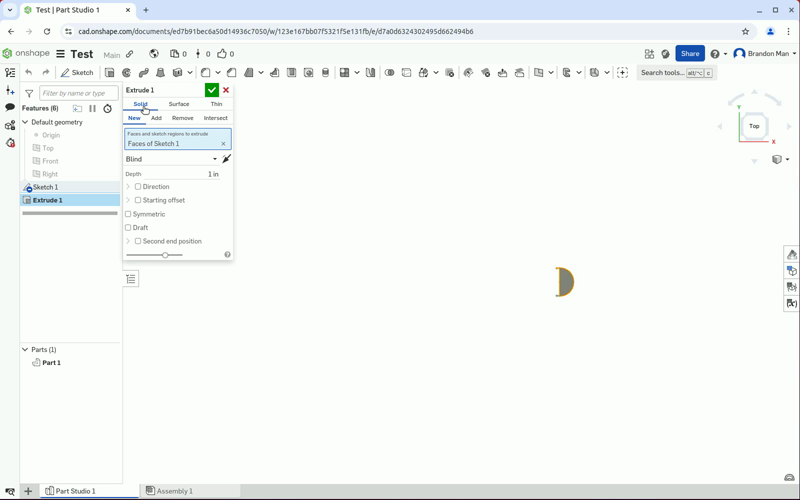
click(143, 106)
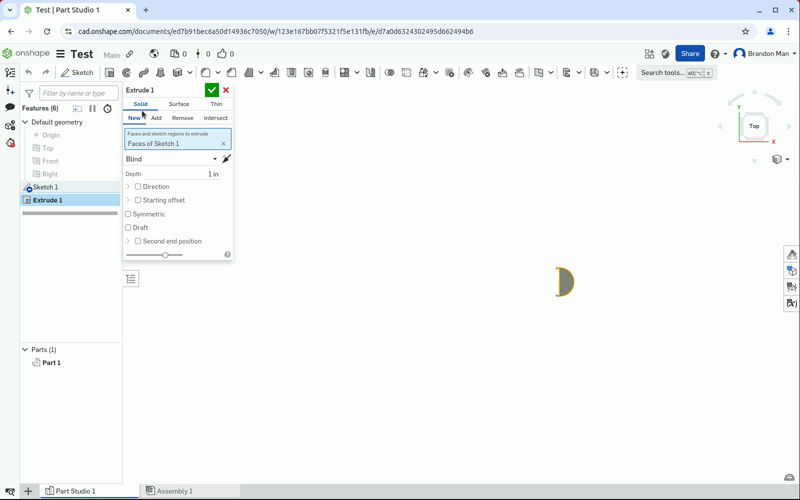
mouse_move(137, 120)
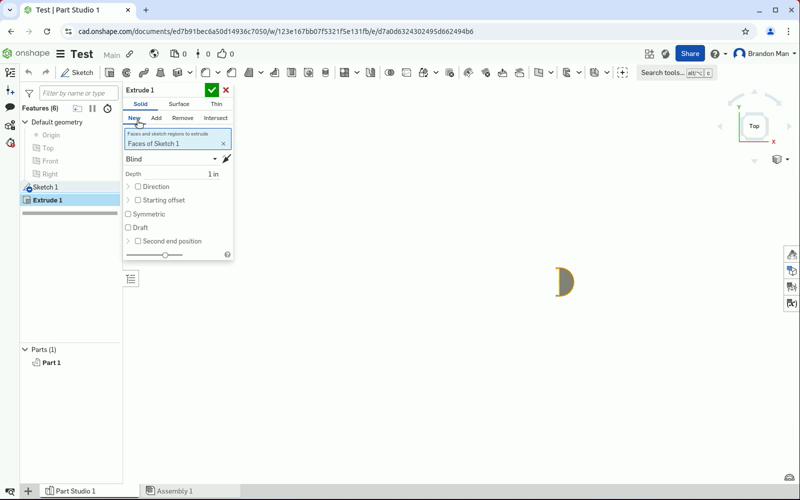
click(137, 120)
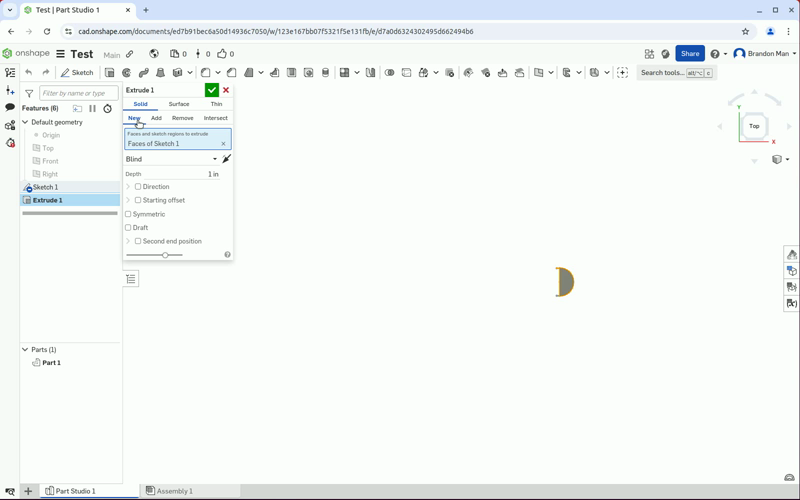
key(tab, 4)
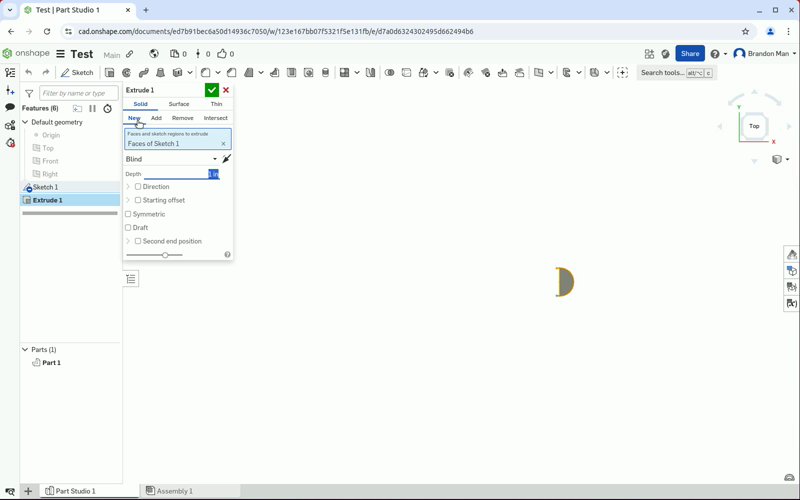
text(-0.241)
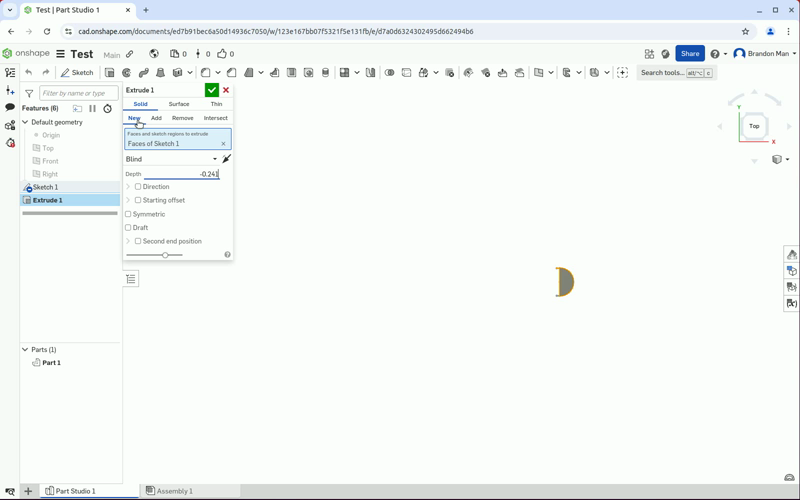
key(enter)
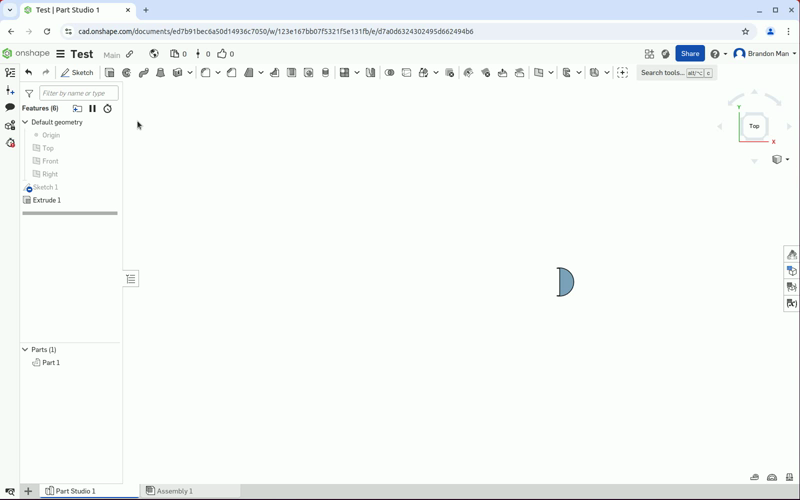
key(shift+h)
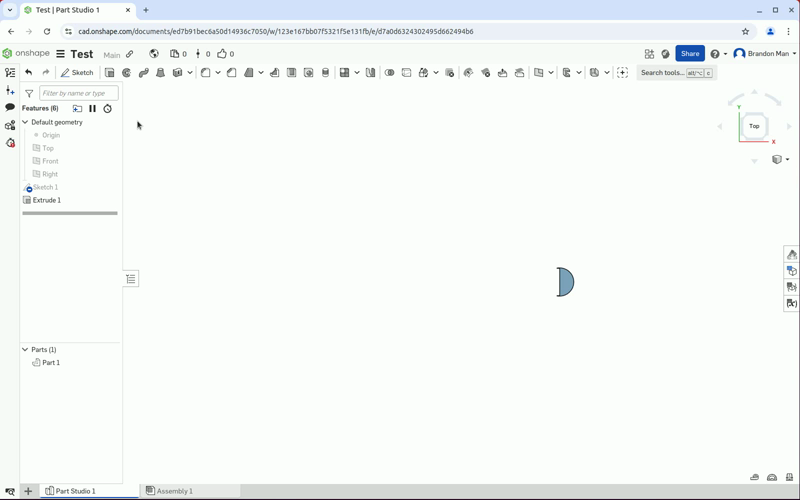
key(shift+h)
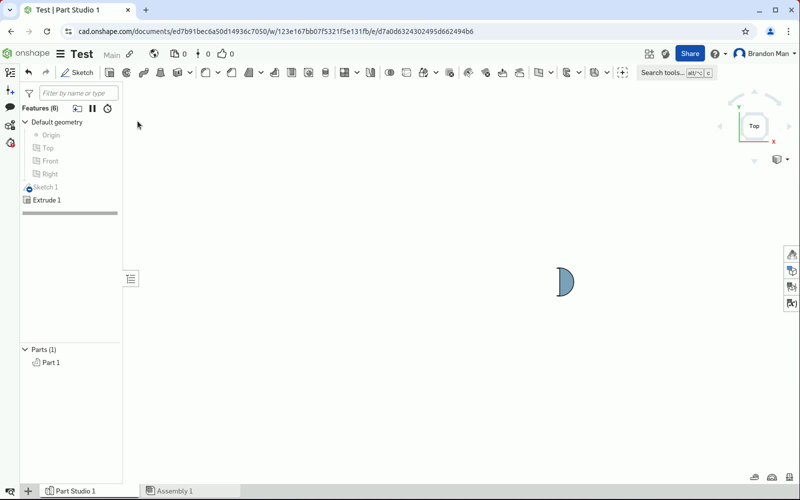
mouse_move(73, 189)
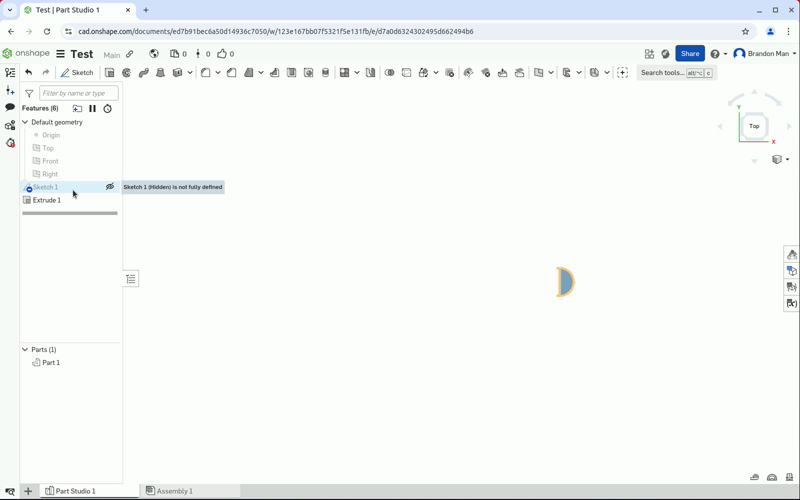
click(73, 189)
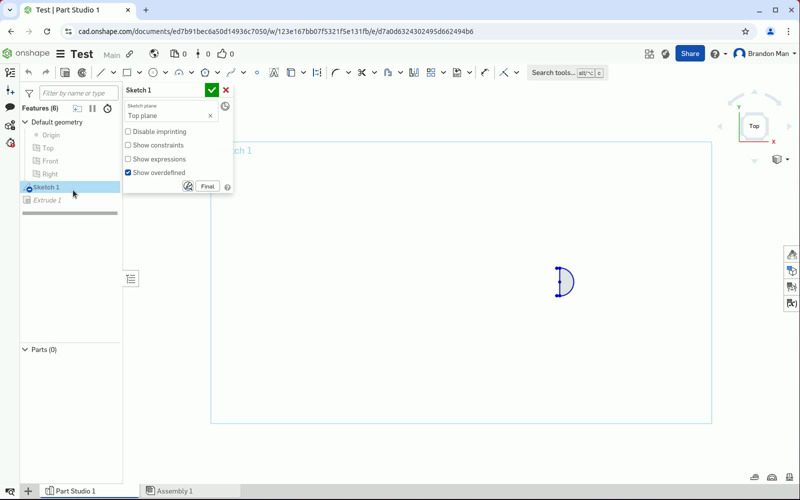
mouse_move(229, 92)
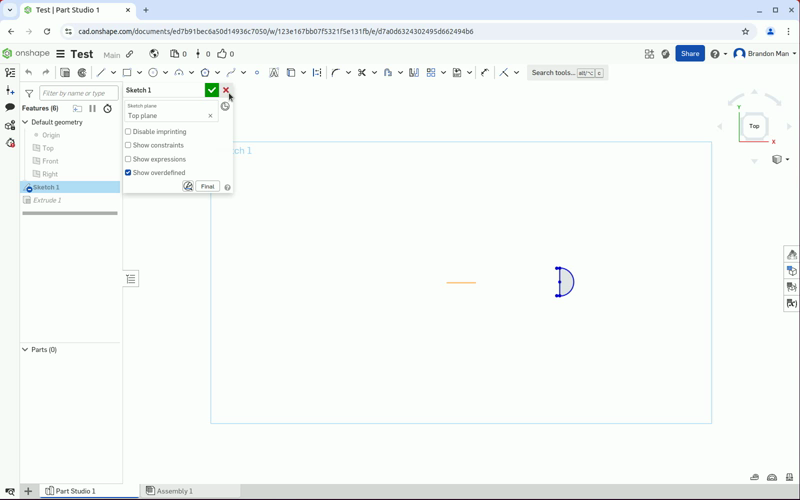
click(229, 92)
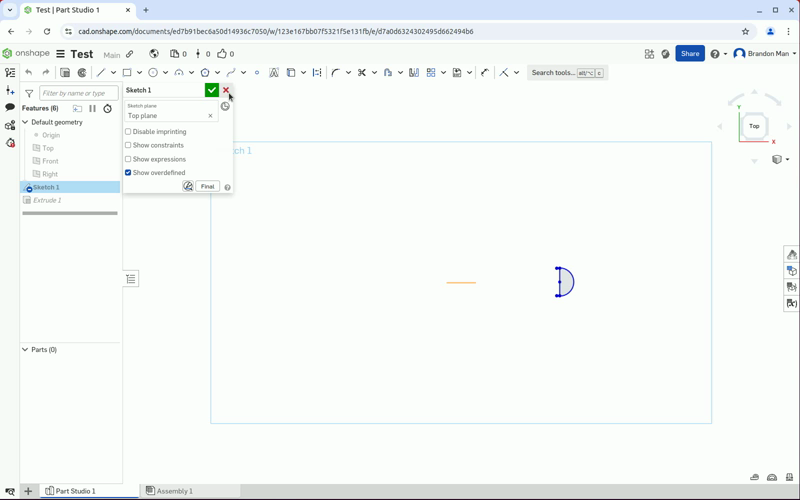
key(shift+s)
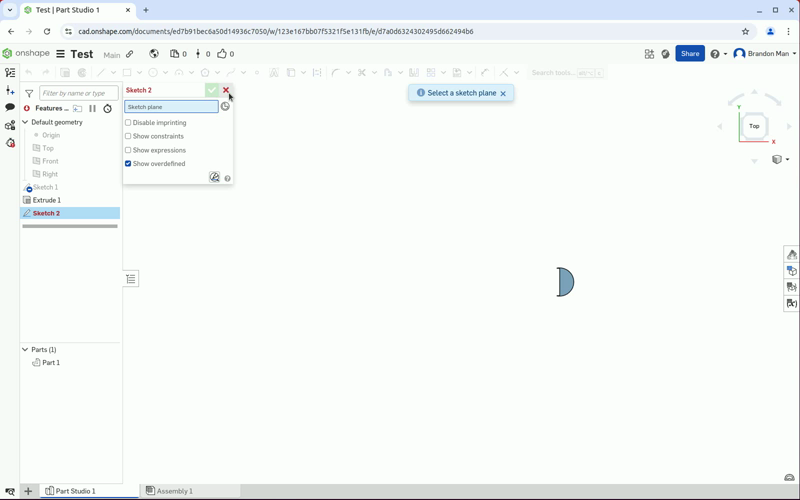
mouse_move(73, 150)
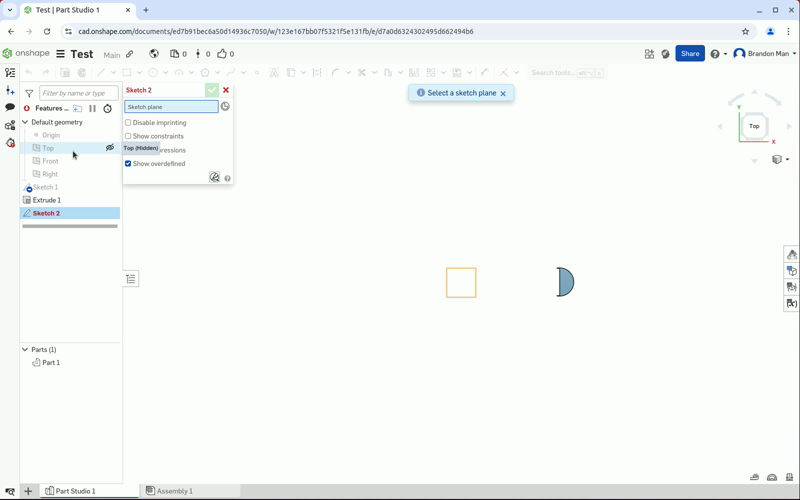
click(73, 150)
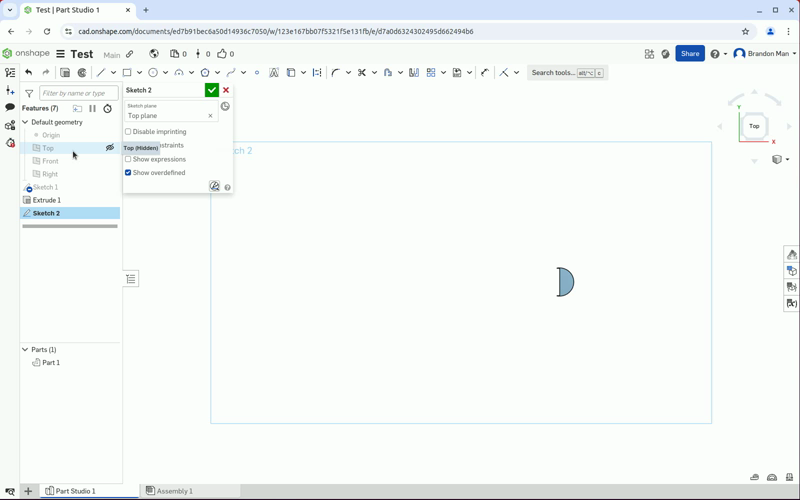
mouse_move(73, 352)
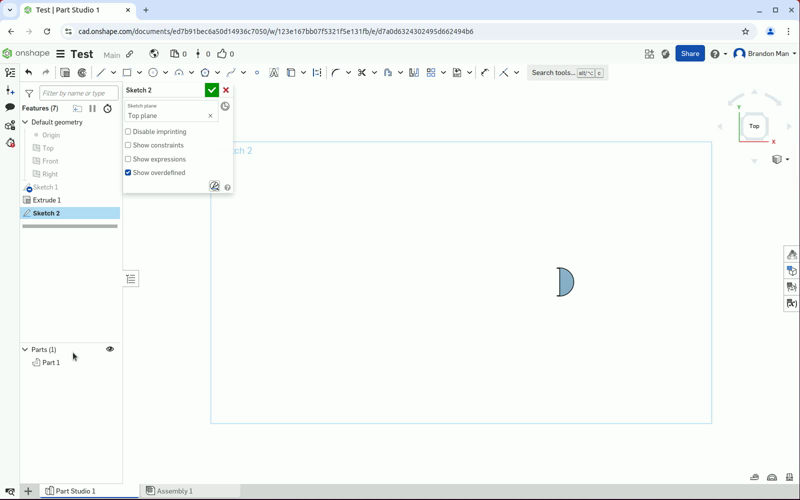
key(y)
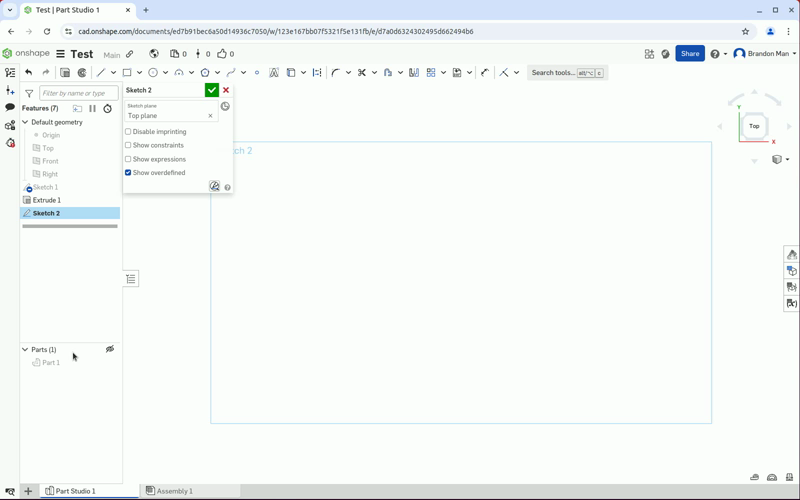
key(l)
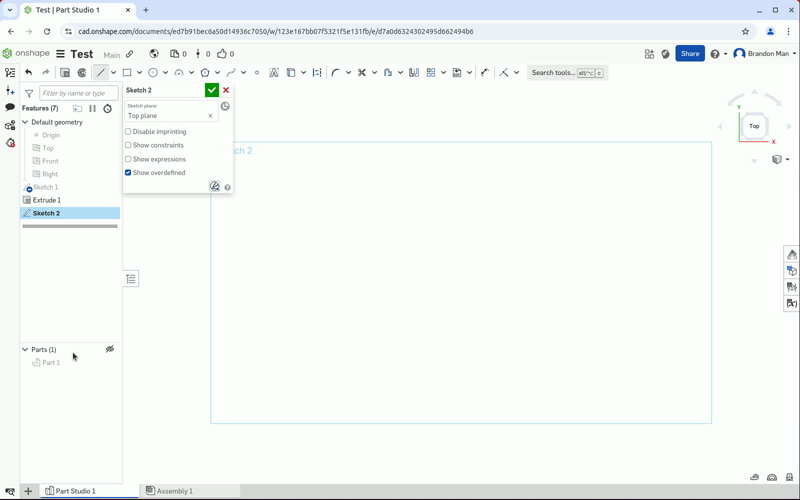
key_down(shift)
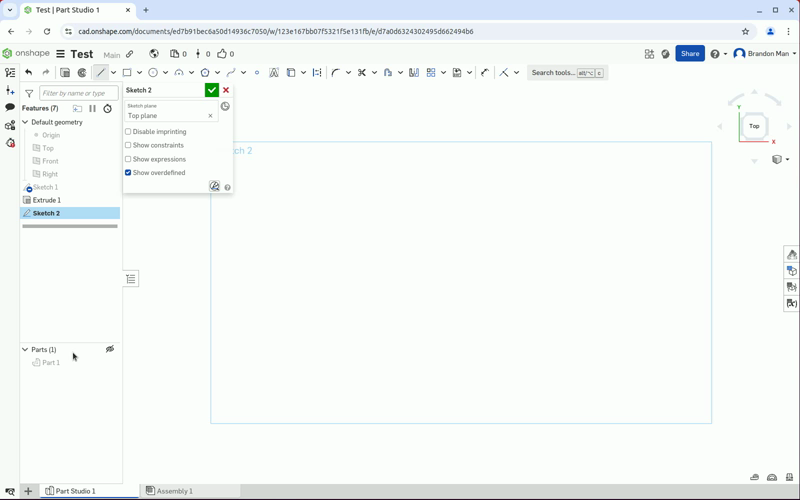
mouse_move(361, 295)
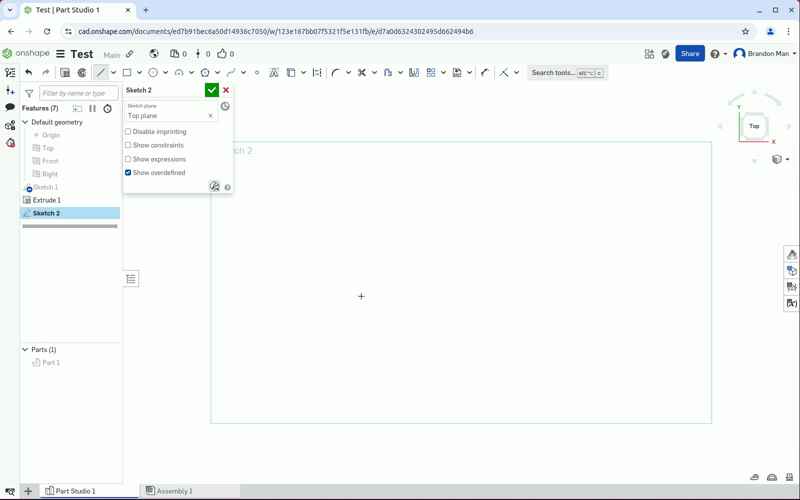
click(361, 295)
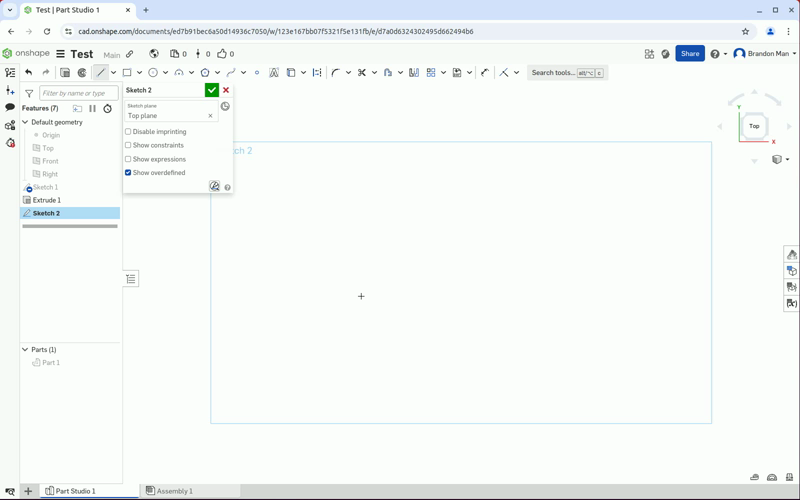
key_up(shift)
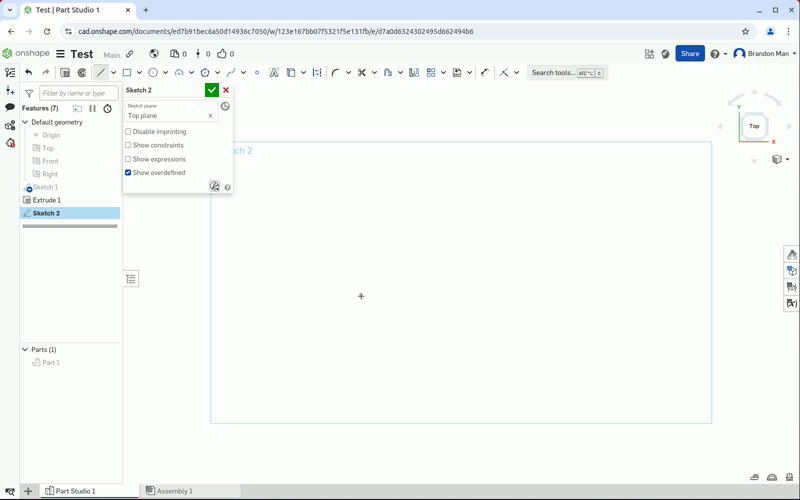
key_down(shift)
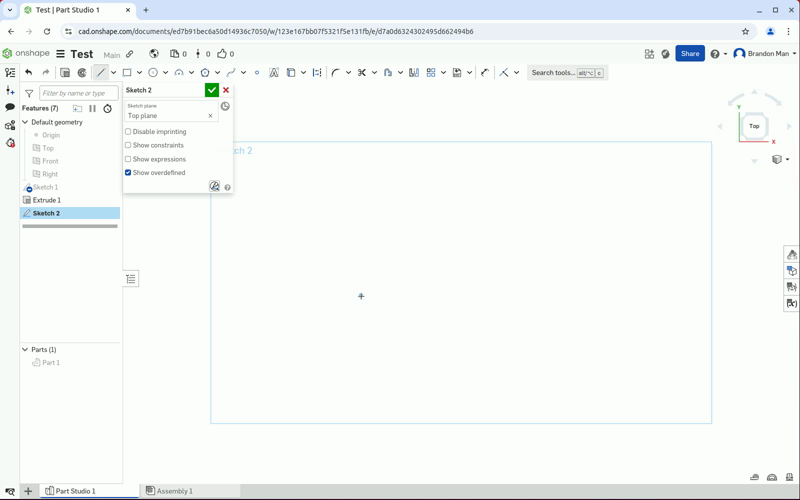
mouse_move(391, 295)
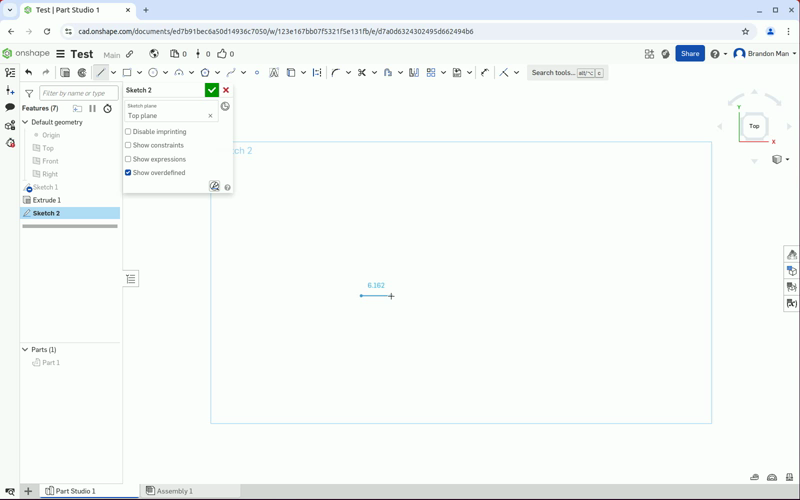
mouse_move(363, 295)
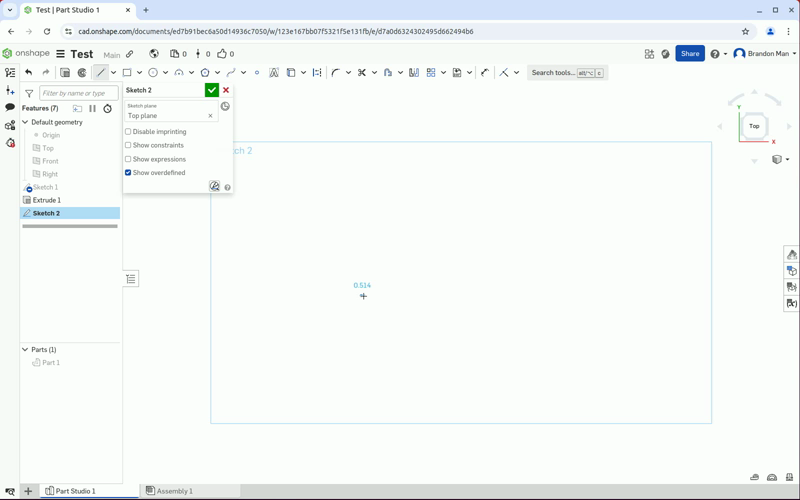
scroll(6)
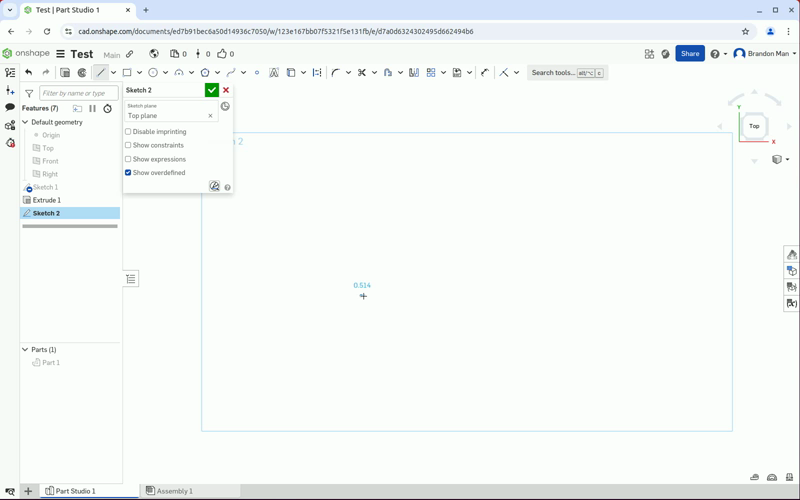
scroll(6)
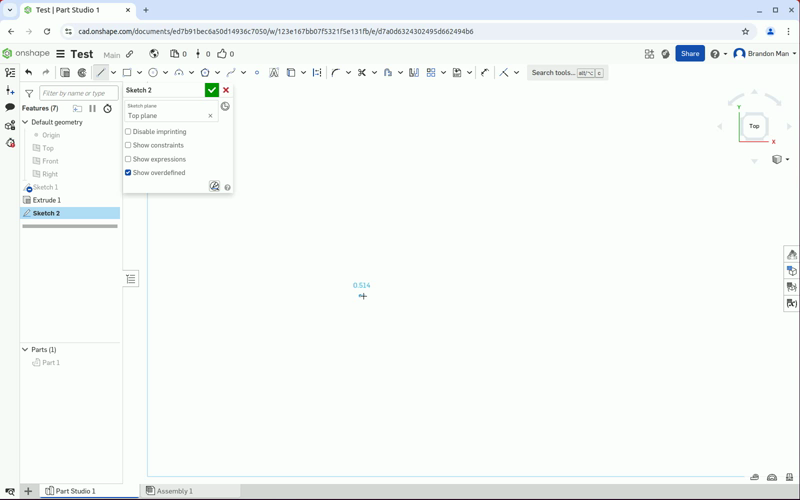
scroll(6)
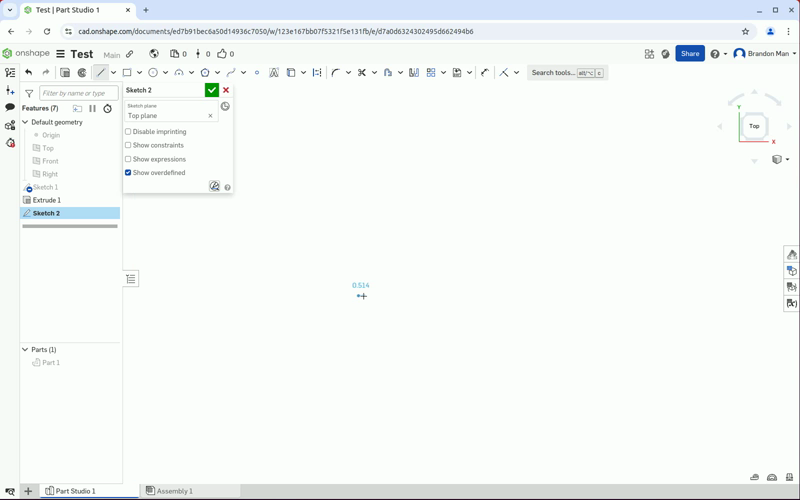
scroll(6)
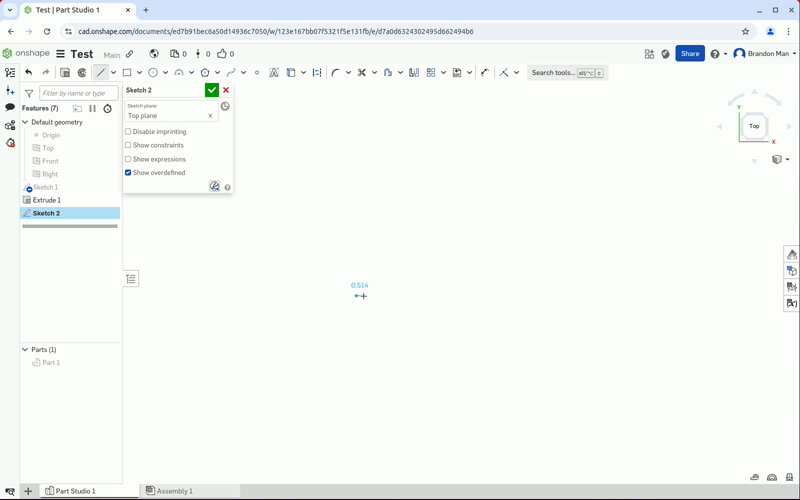
scroll(6)
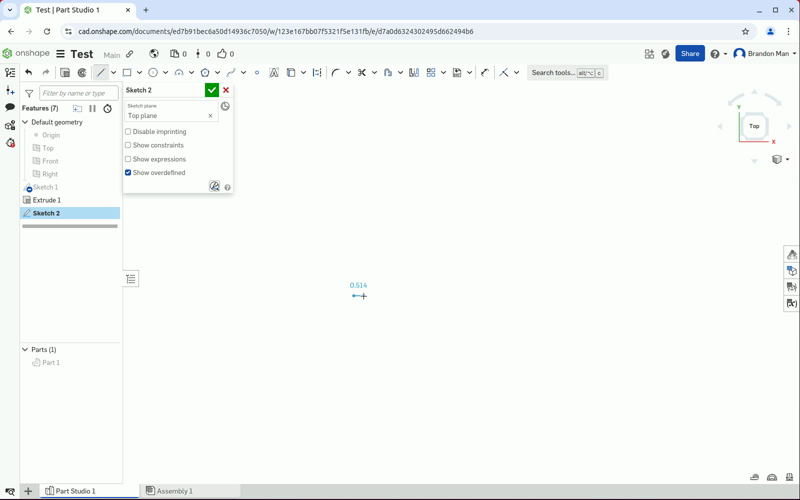
scroll(6)
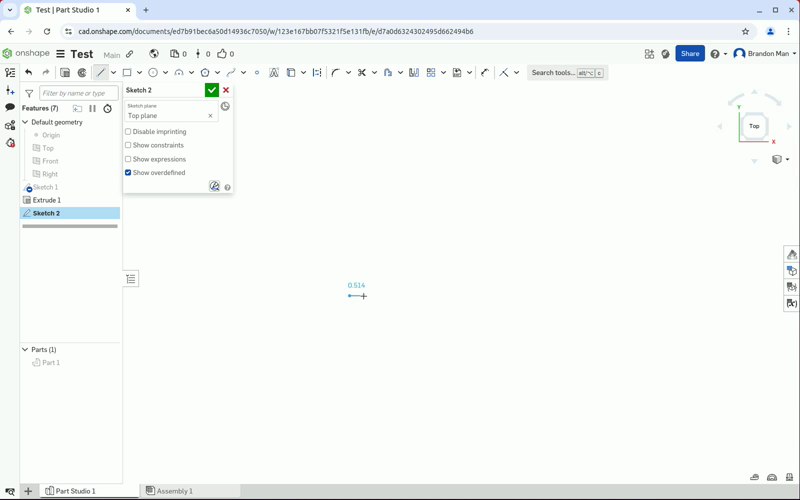
scroll(6)
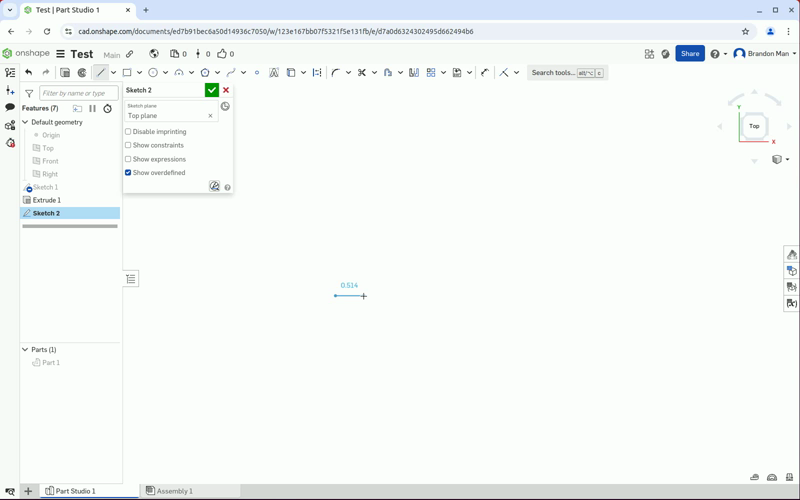
click(363, 295)
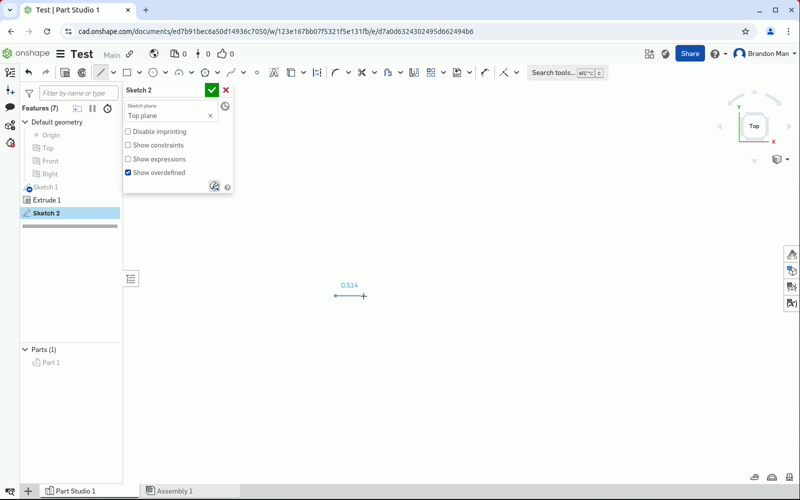
scroll(-6)
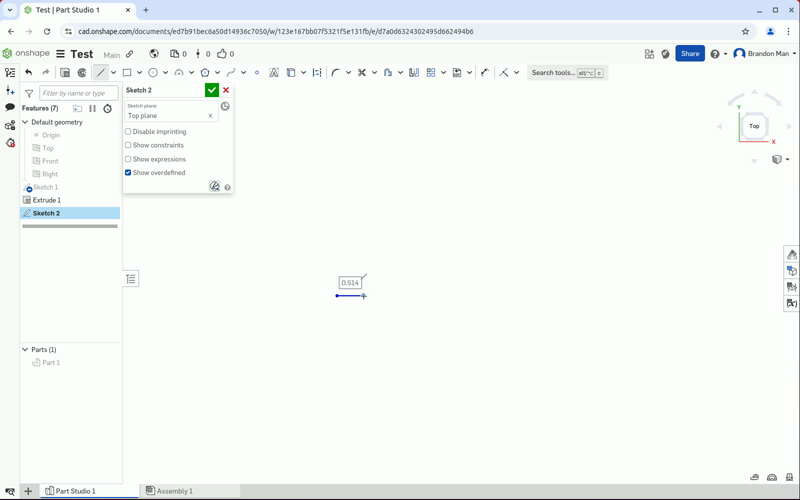
scroll(-6)
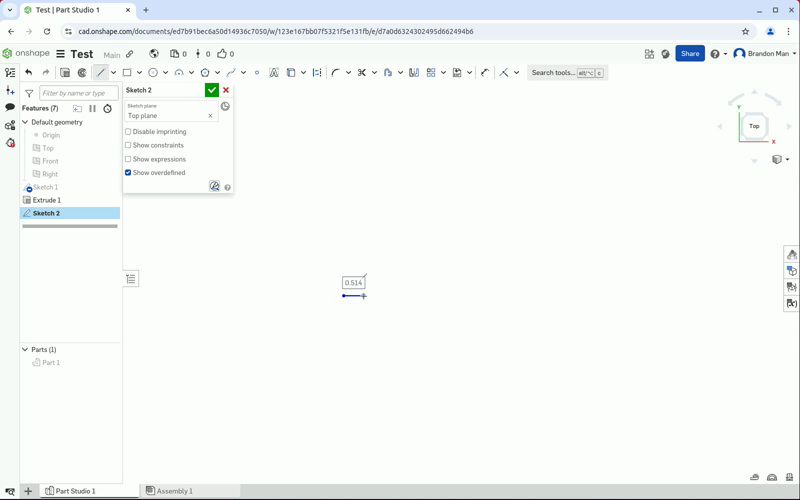
scroll(-6)
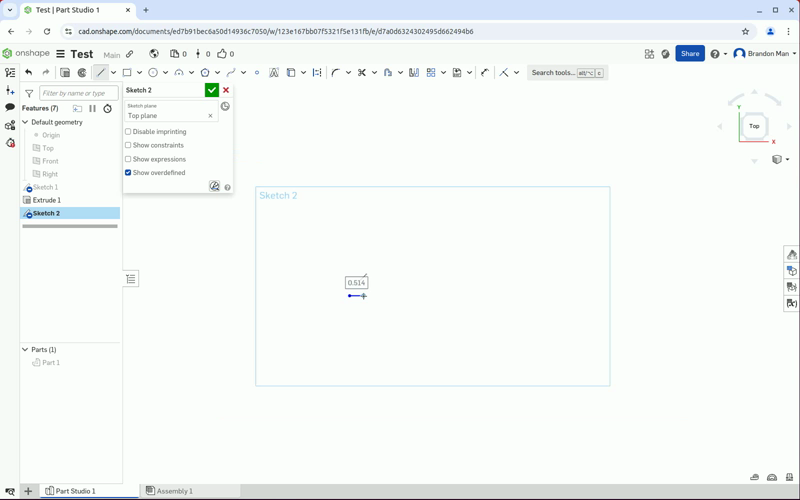
scroll(-6)
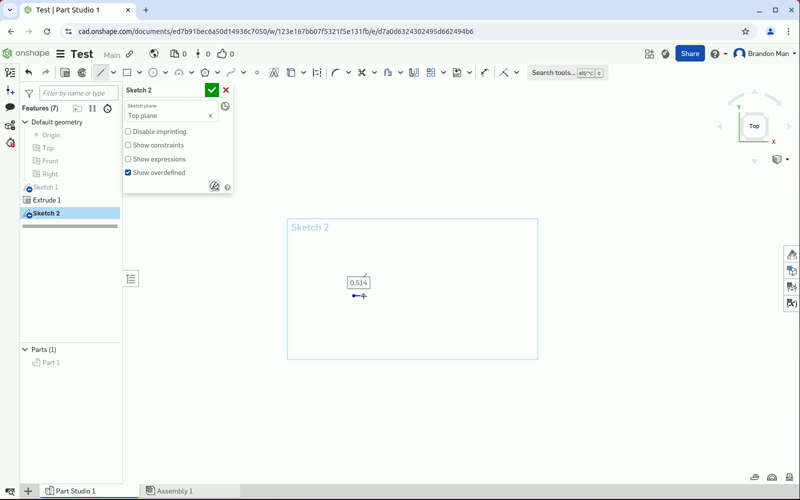
scroll(-6)
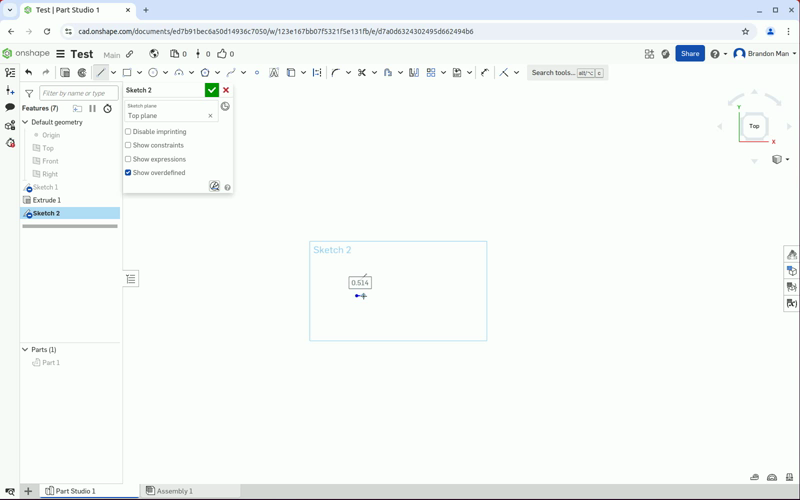
scroll(-6)
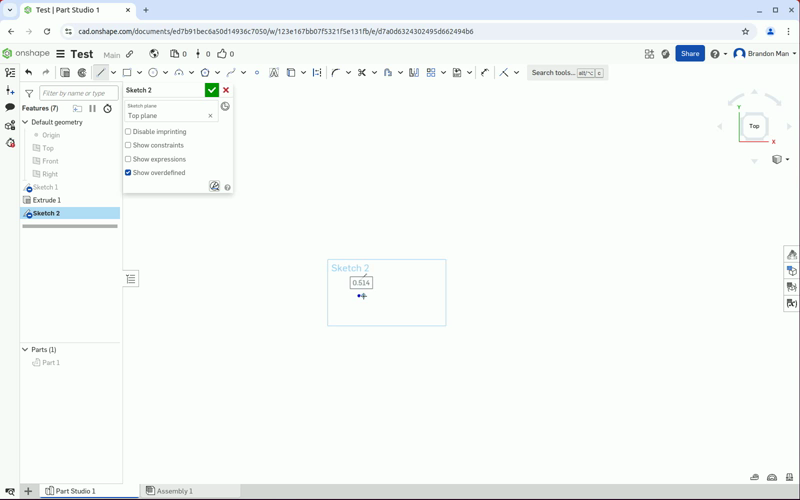
scroll(-6)
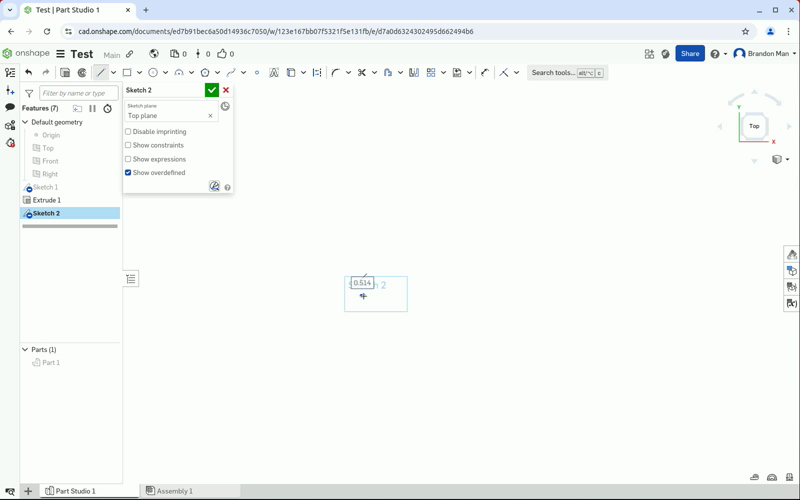
key_up(shift)
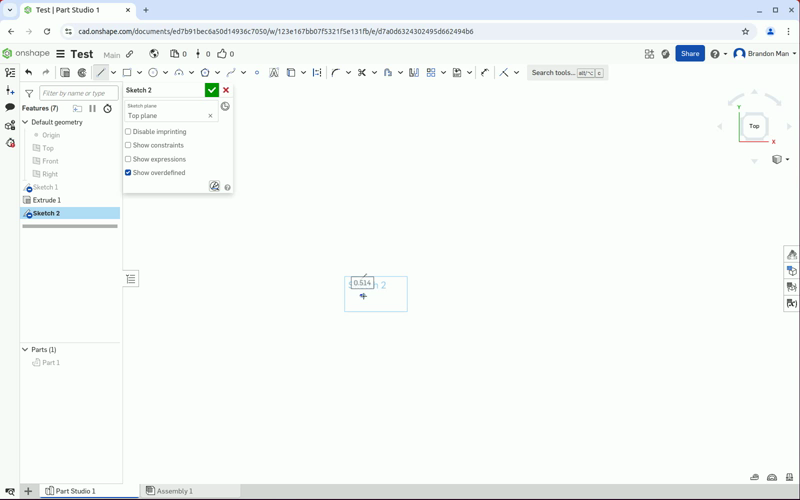
key(esc)
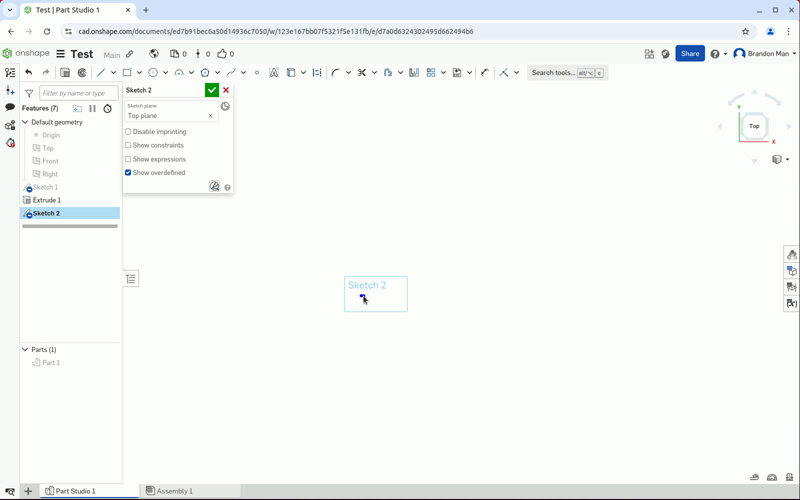
key(a)
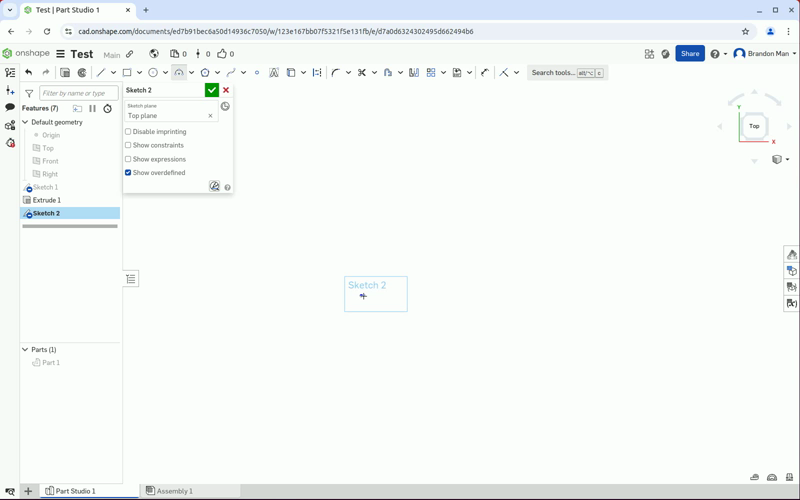
mouse_move(363, 295)
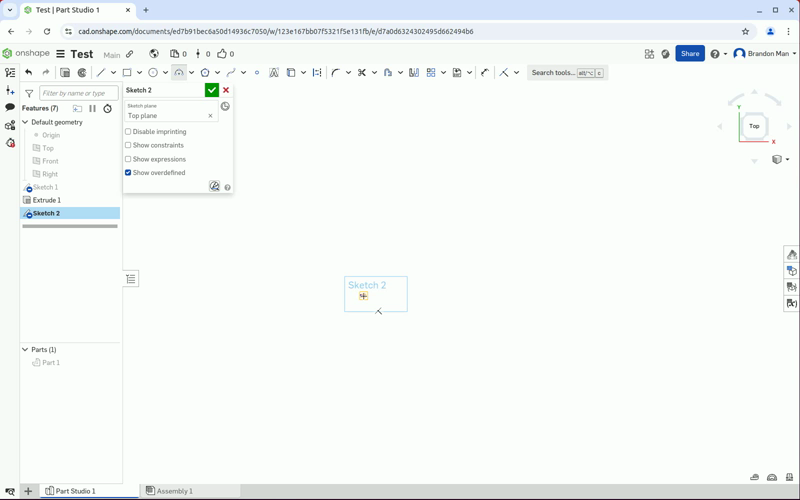
scroll(6)
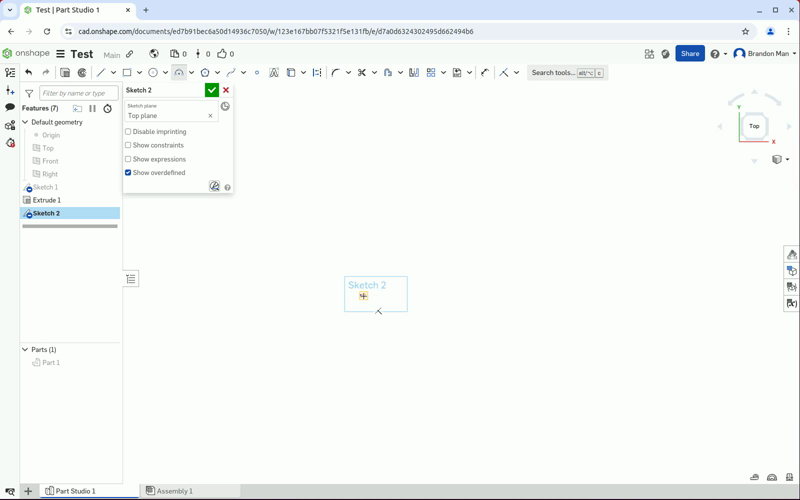
scroll(6)
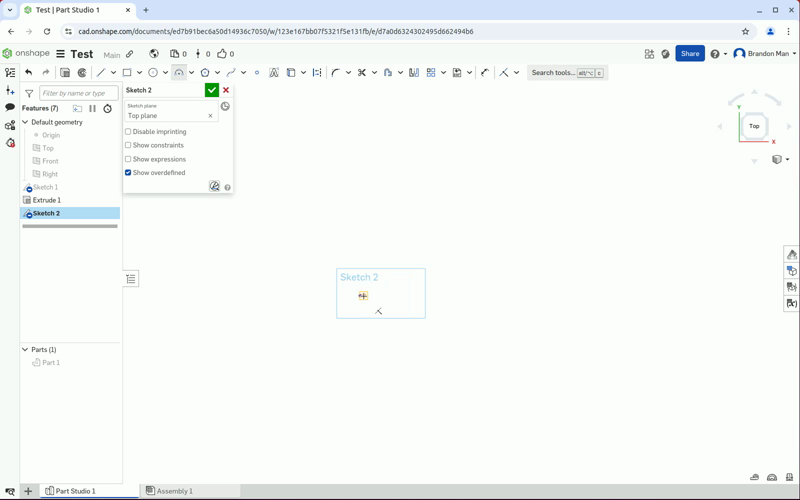
scroll(6)
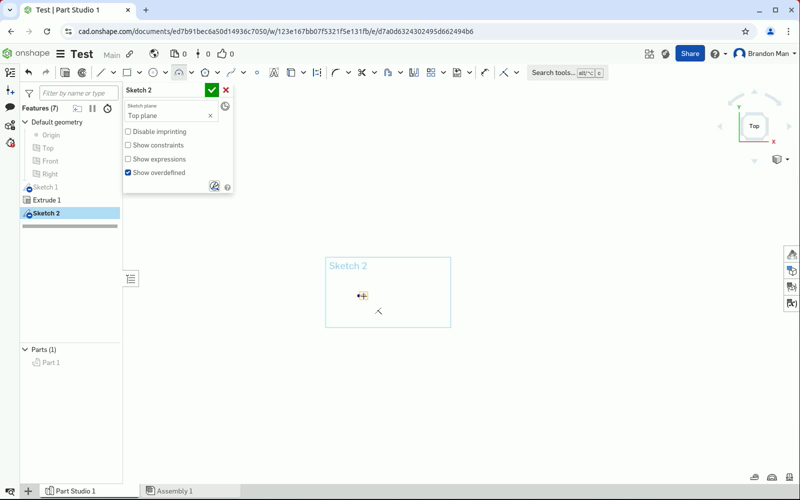
scroll(6)
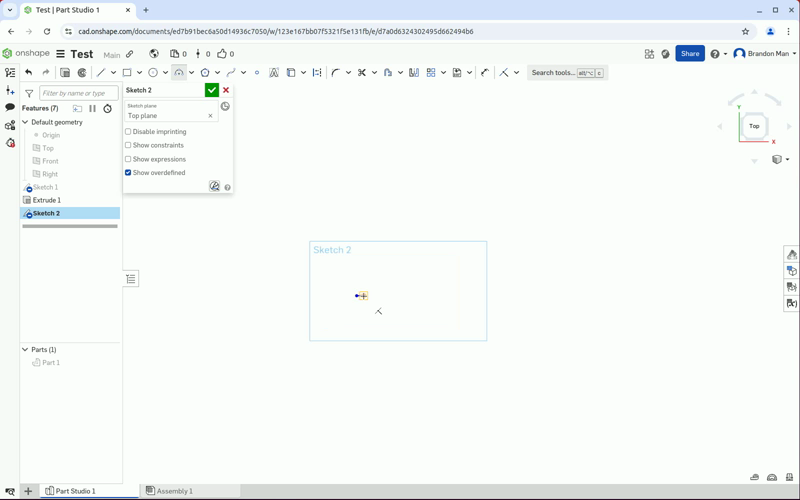
scroll(6)
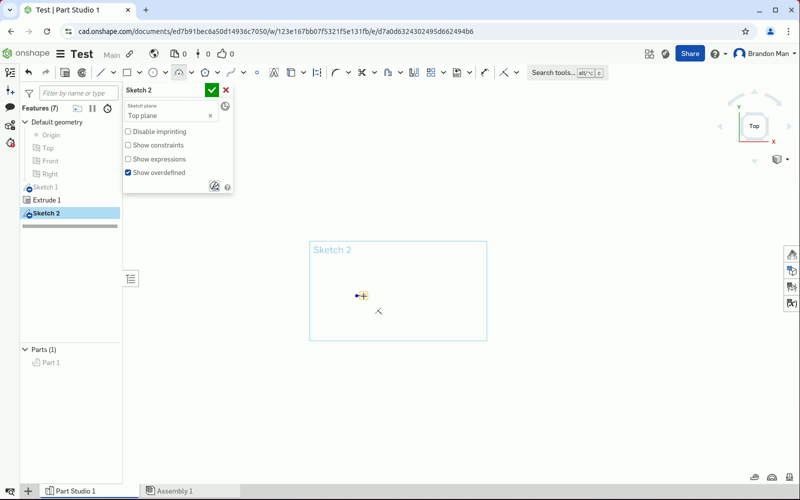
scroll(6)
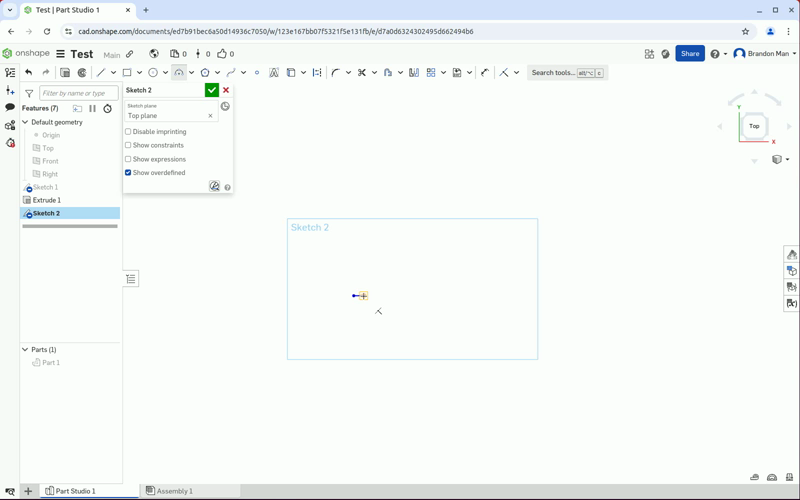
scroll(6)
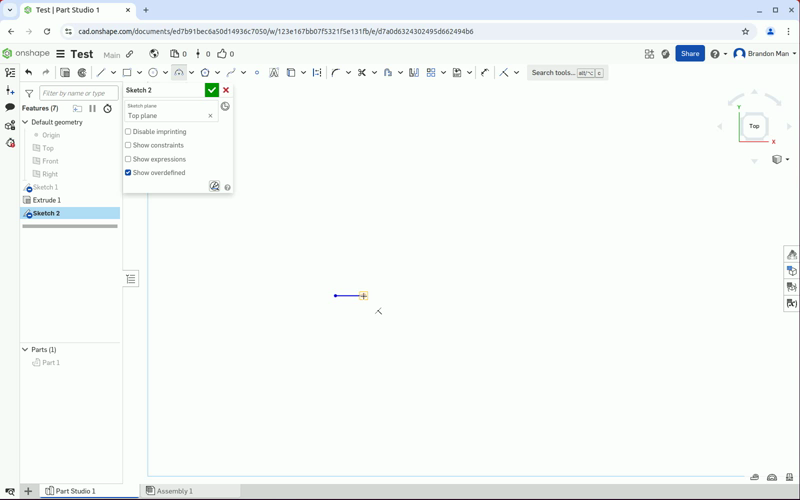
click(363, 295)
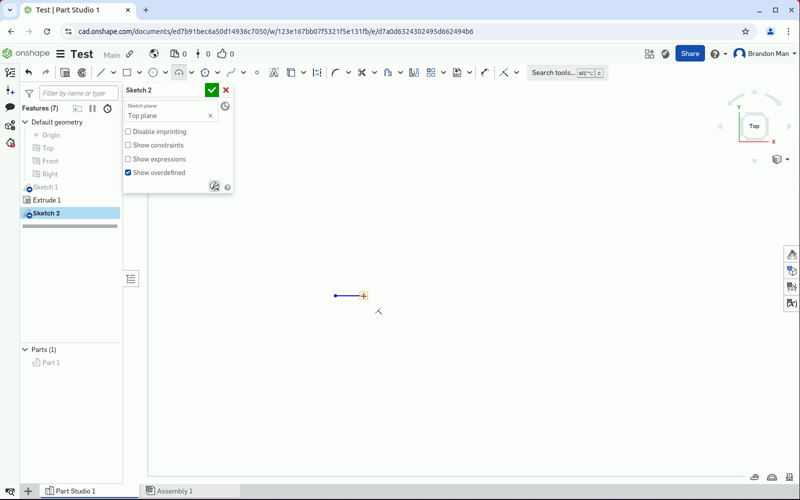
scroll(-6)
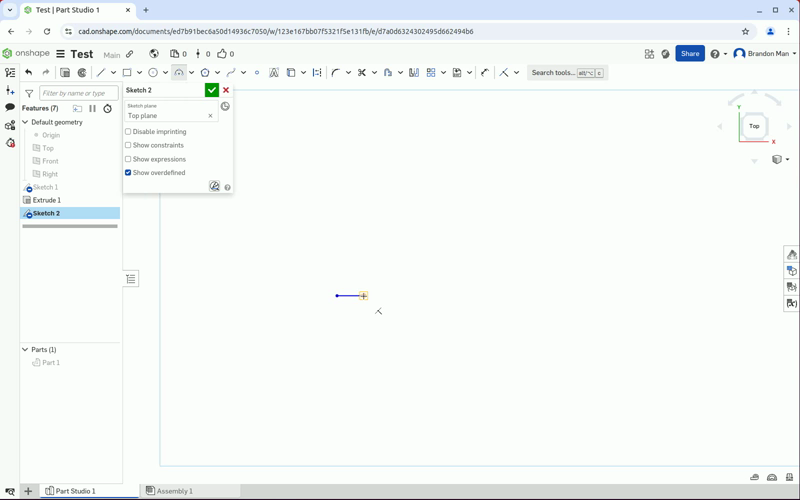
scroll(-6)
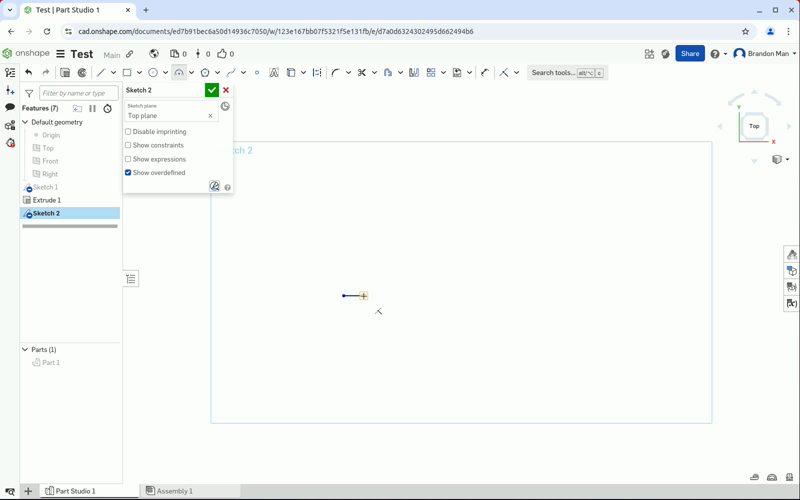
scroll(-6)
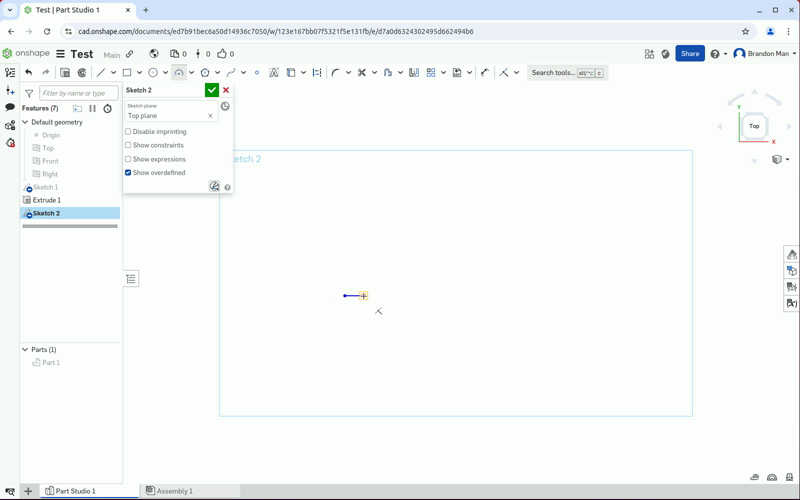
scroll(-6)
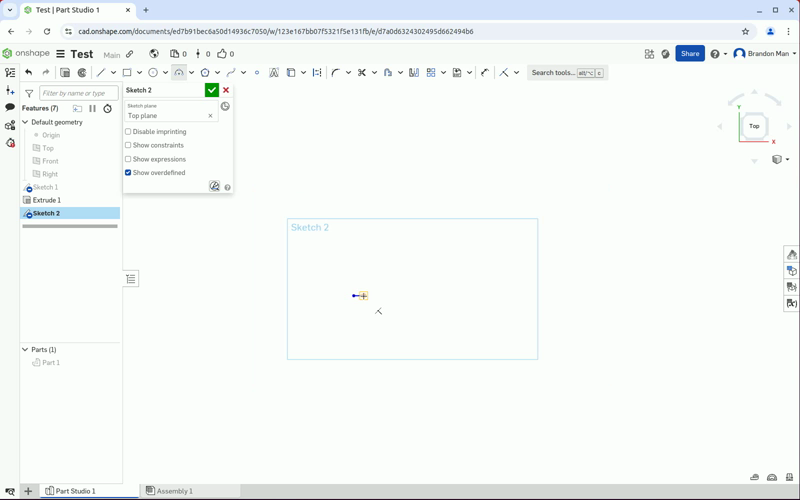
scroll(-6)
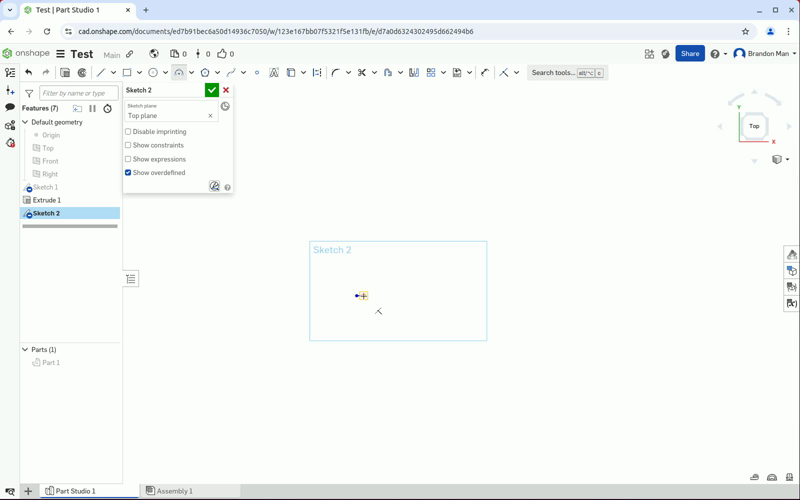
scroll(-6)
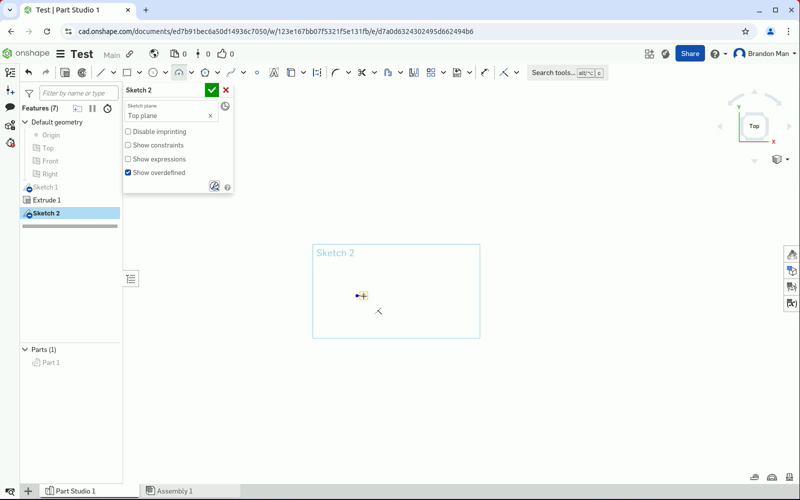
scroll(-6)
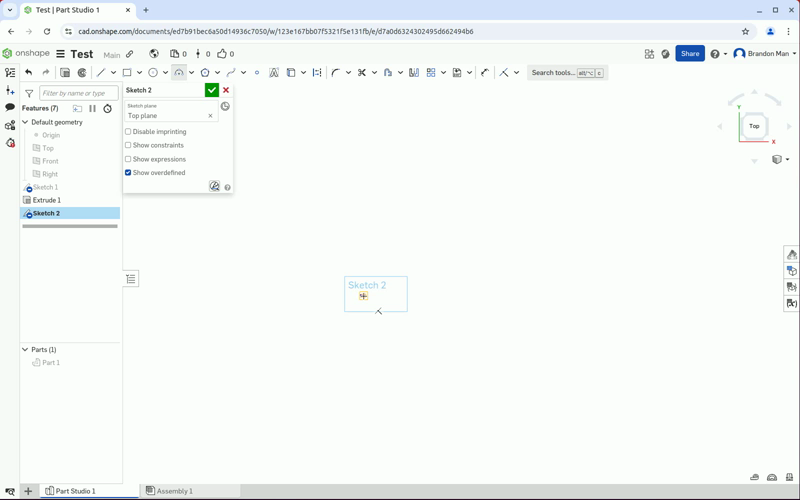
key_down(shift)
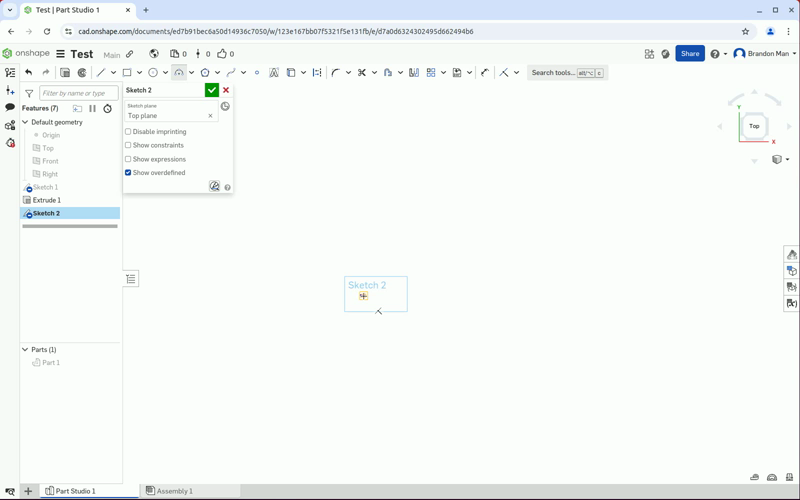
mouse_move(363, 268)
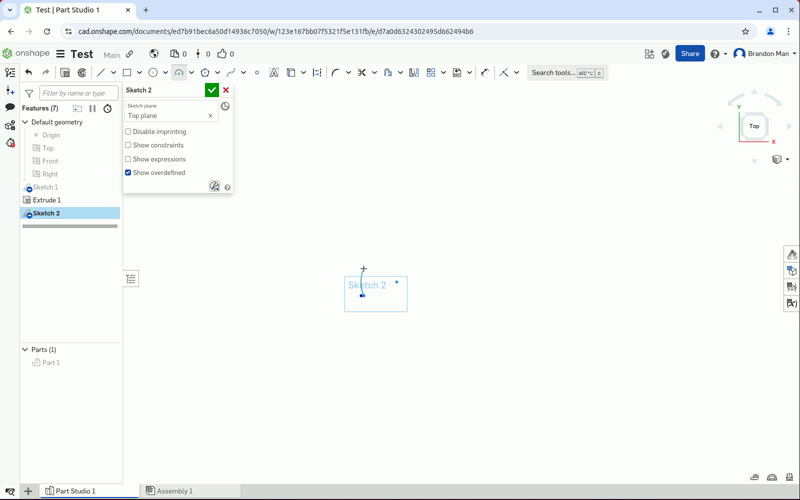
click(363, 268)
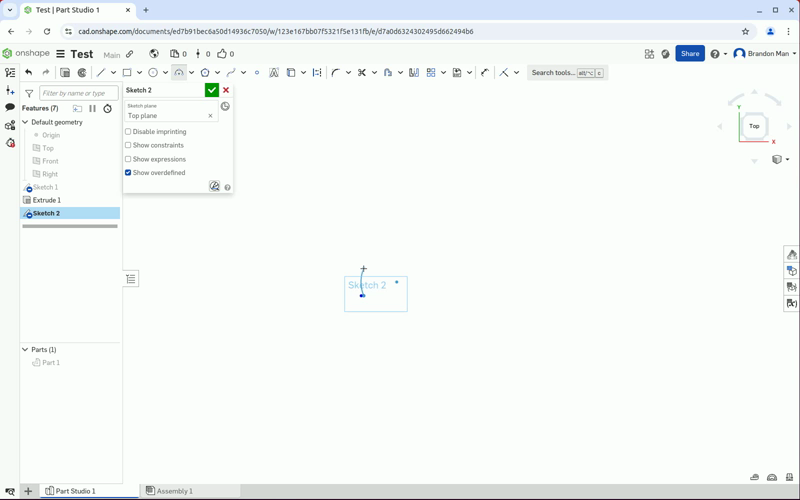
mouse_move(347, 282)
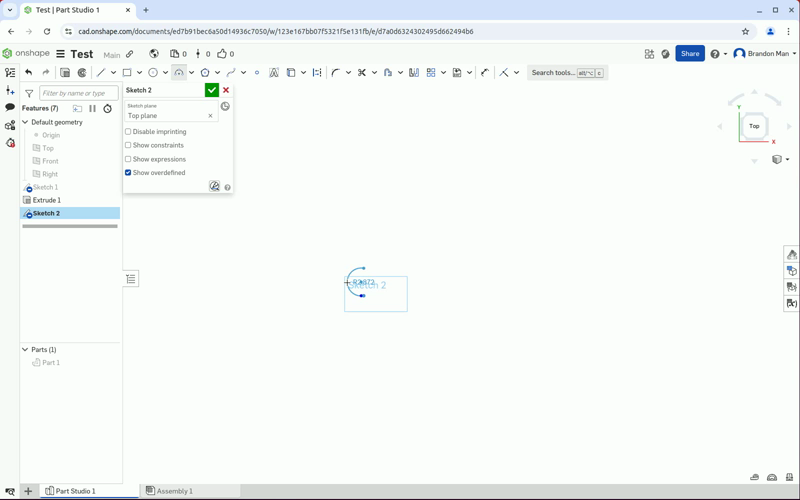
click(347, 282)
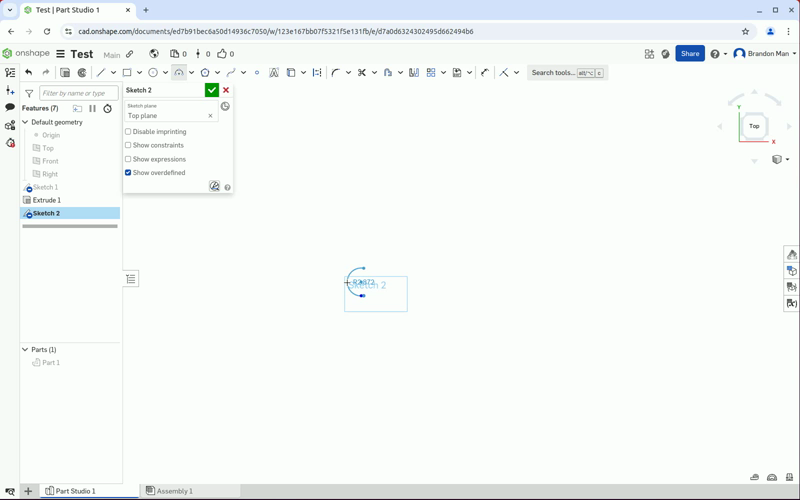
key_up(shift)
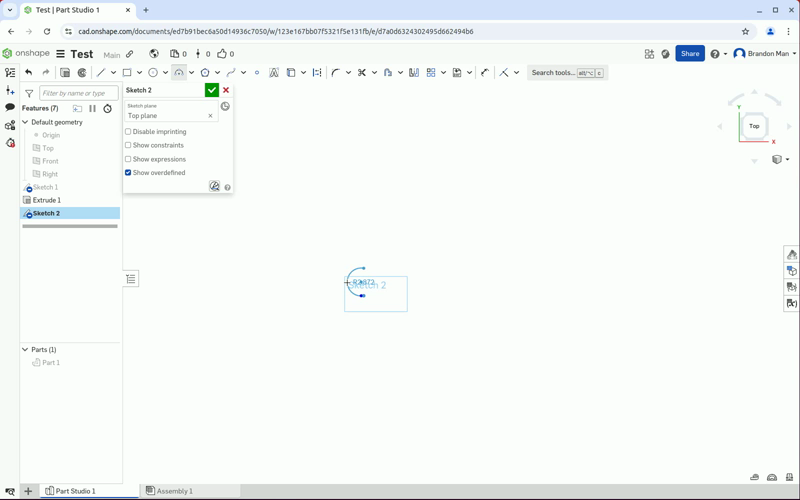
key(esc)
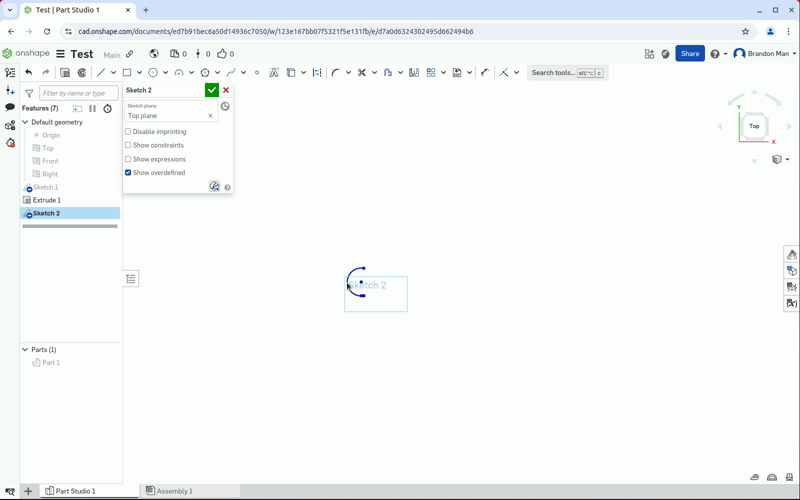
key(l)
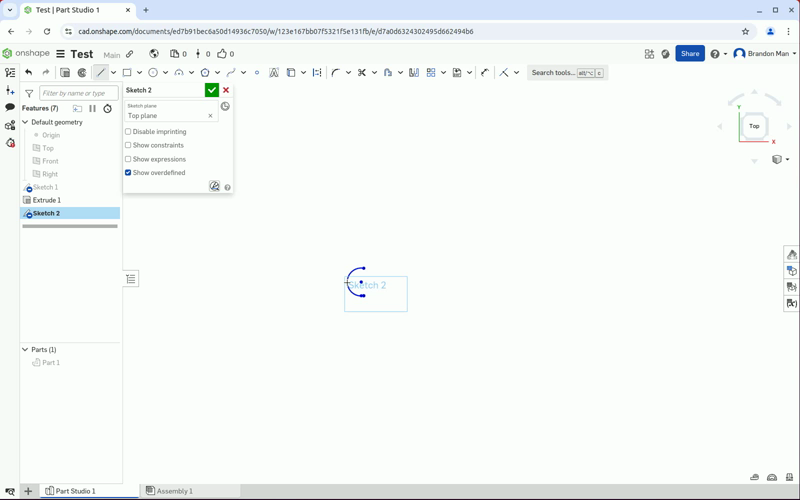
mouse_move(363, 268)
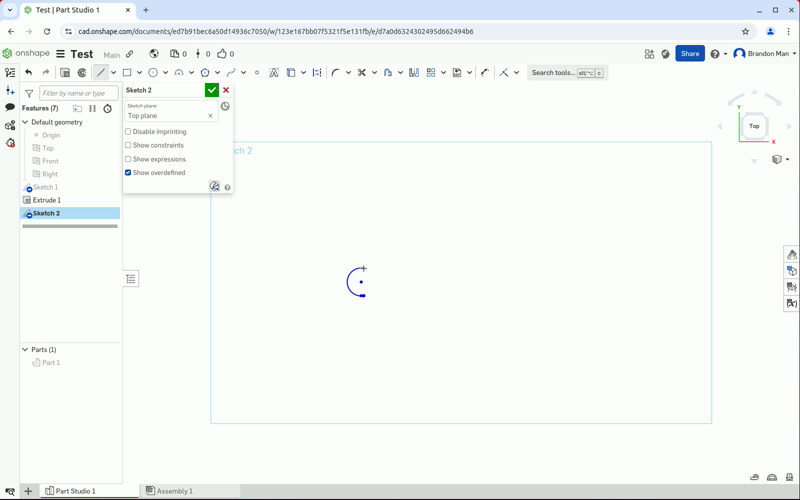
click(363, 268)
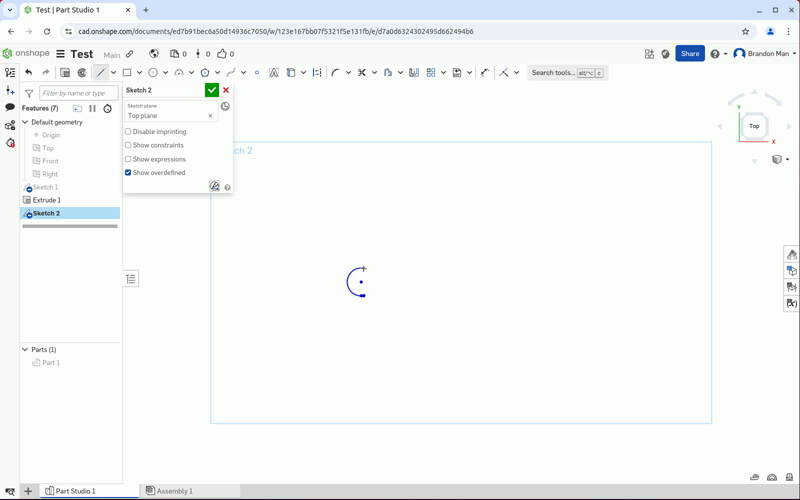
key_down(shift)
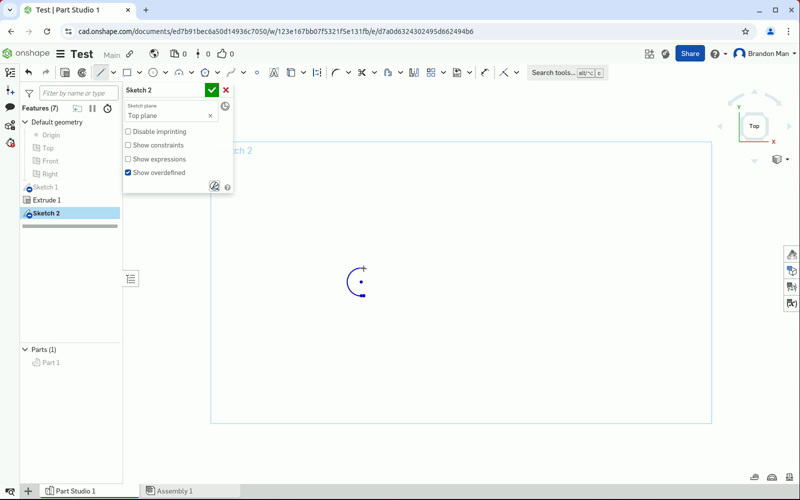
mouse_move(393, 268)
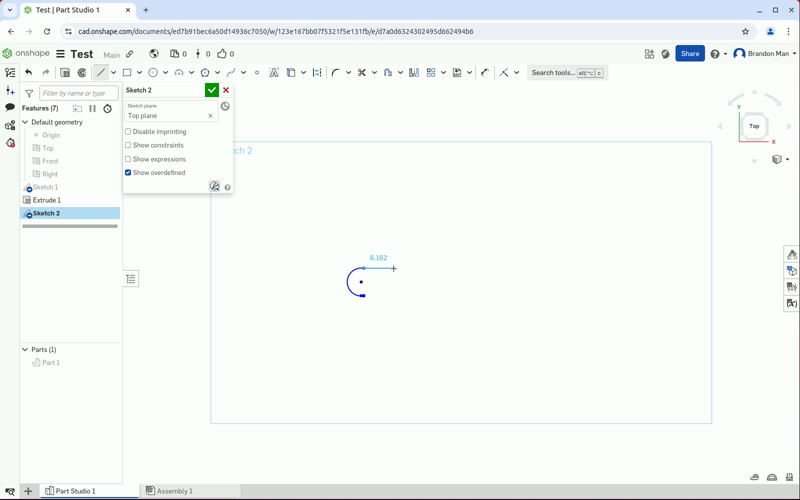
mouse_move(361, 268)
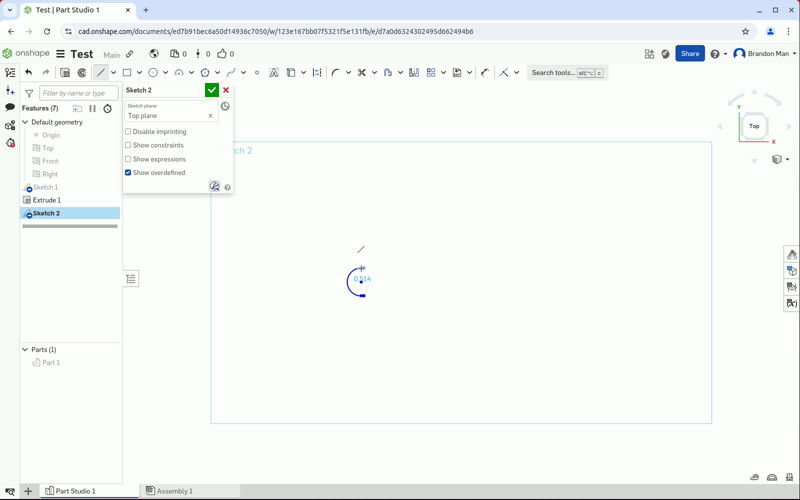
scroll(6)
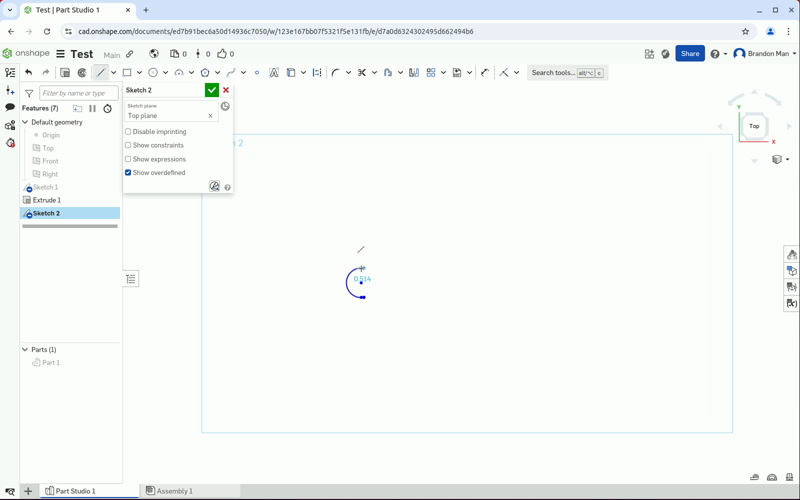
scroll(6)
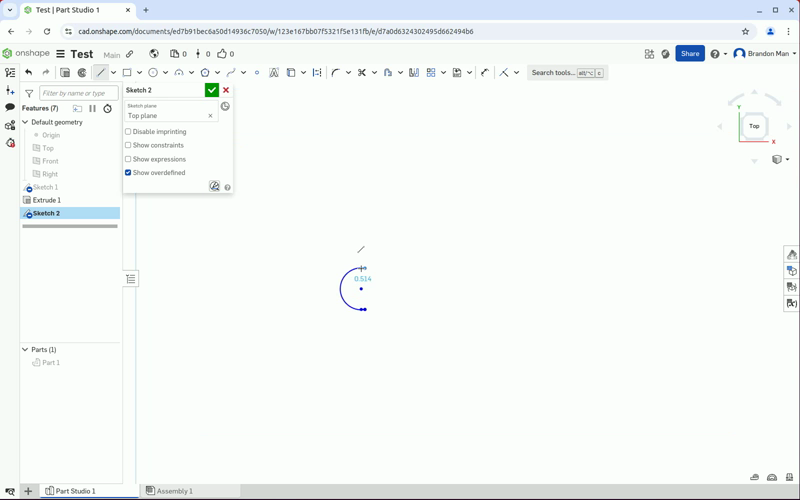
scroll(6)
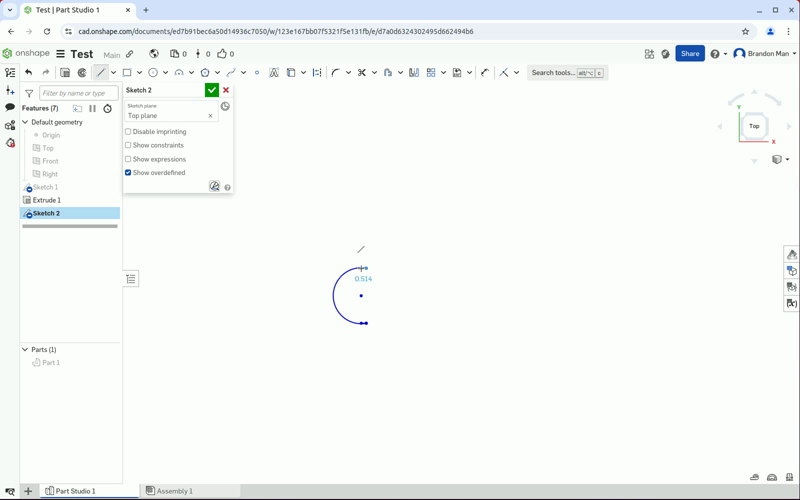
scroll(6)
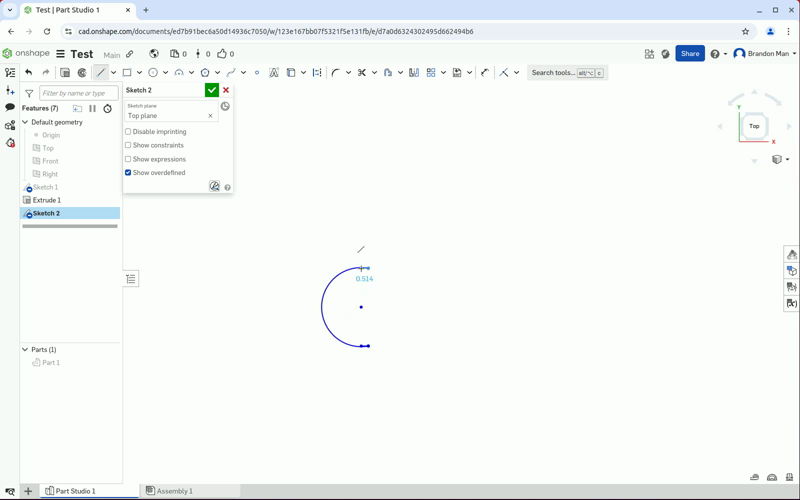
scroll(6)
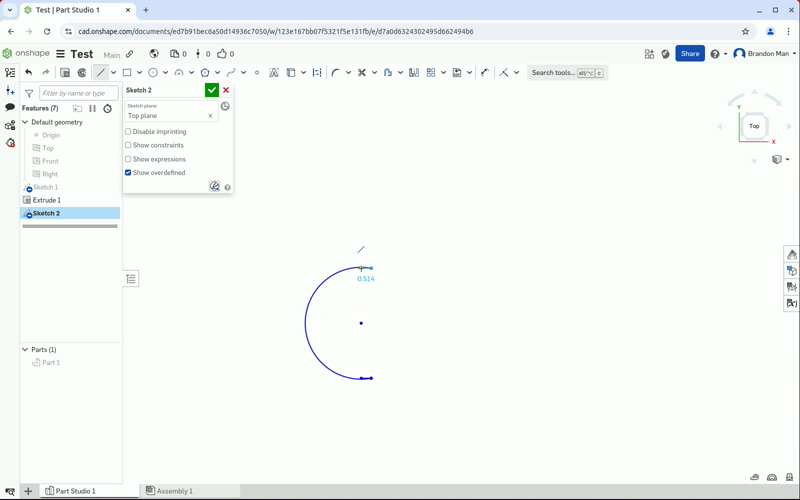
scroll(6)
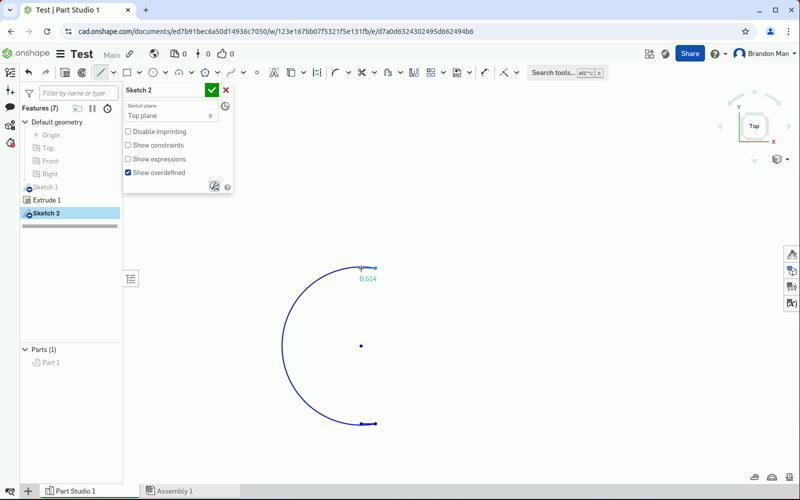
scroll(6)
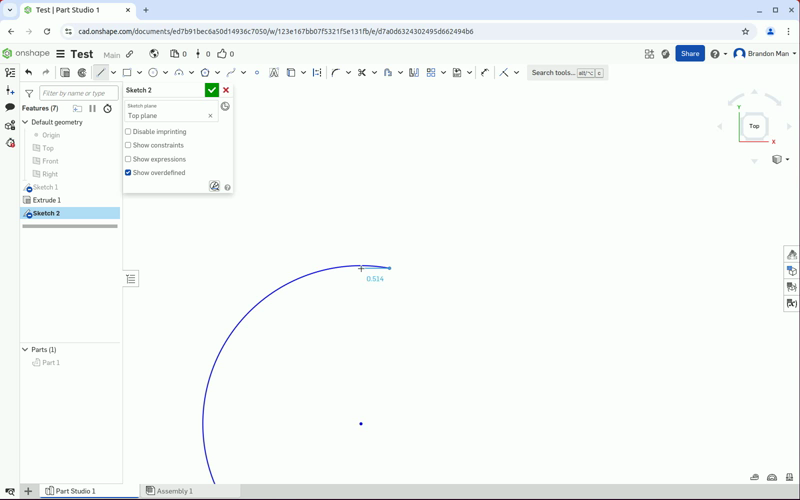
click(361, 268)
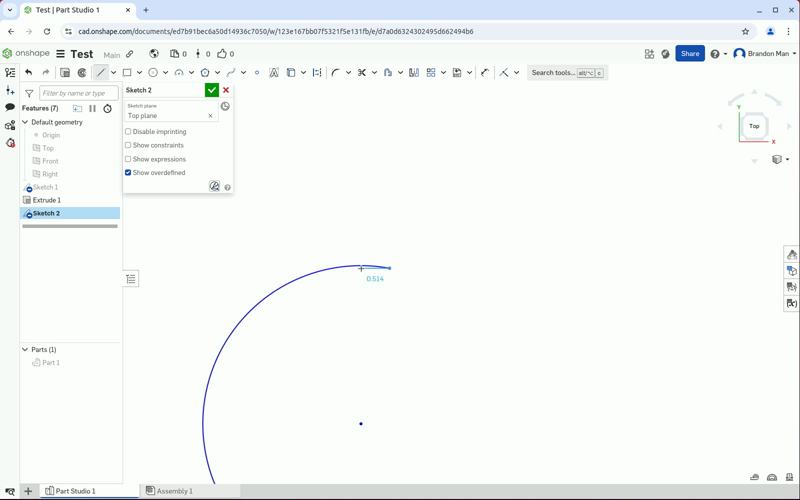
scroll(-6)
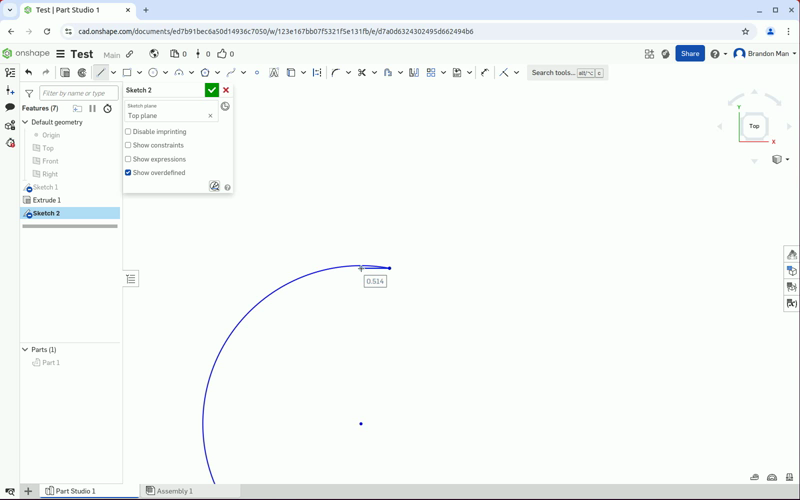
scroll(-6)
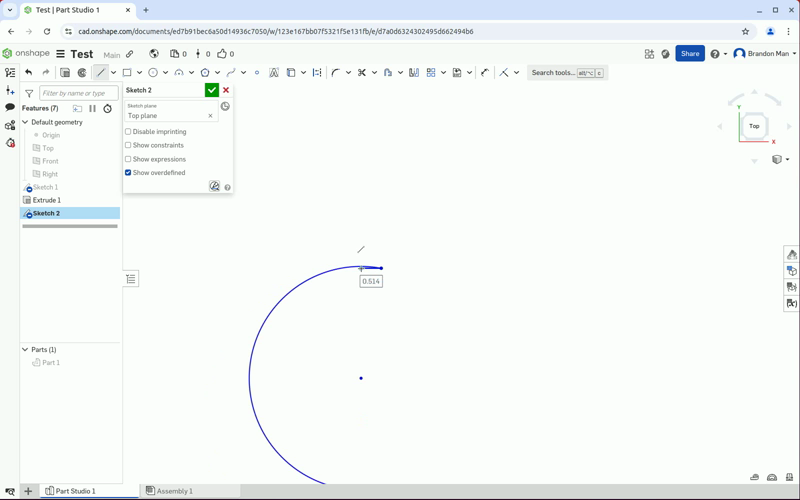
scroll(-6)
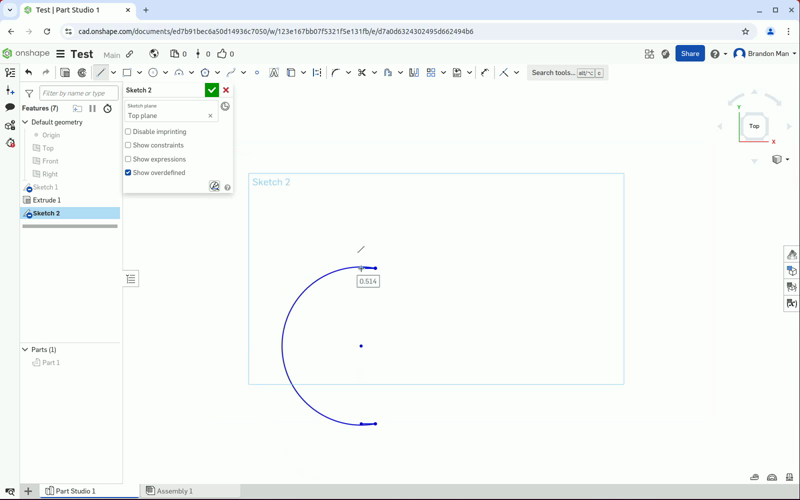
scroll(-6)
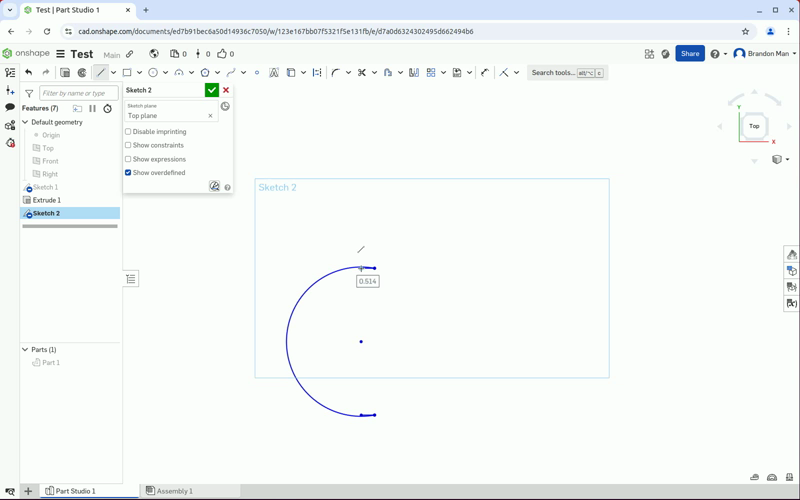
scroll(-6)
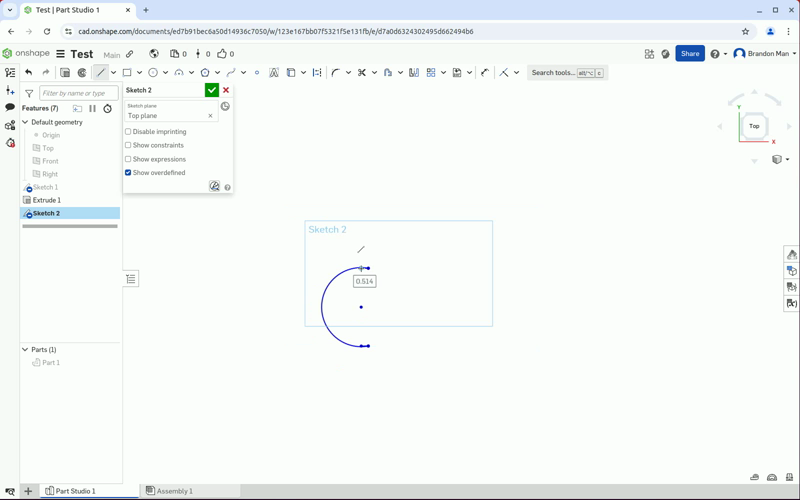
scroll(-6)
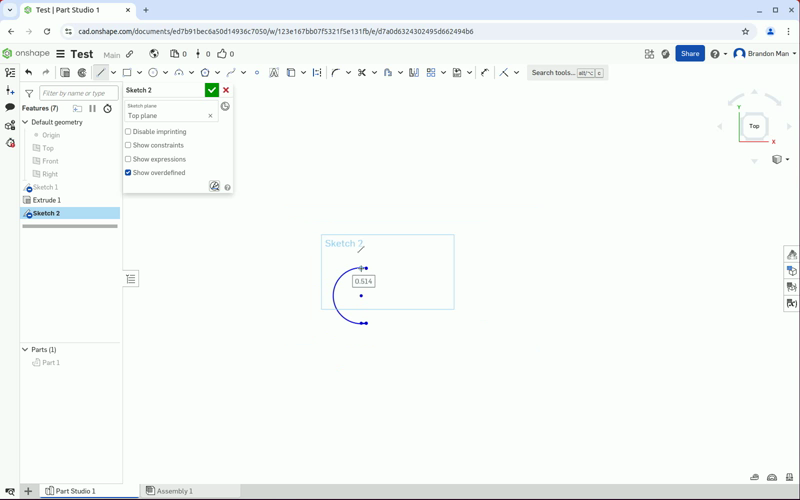
scroll(-6)
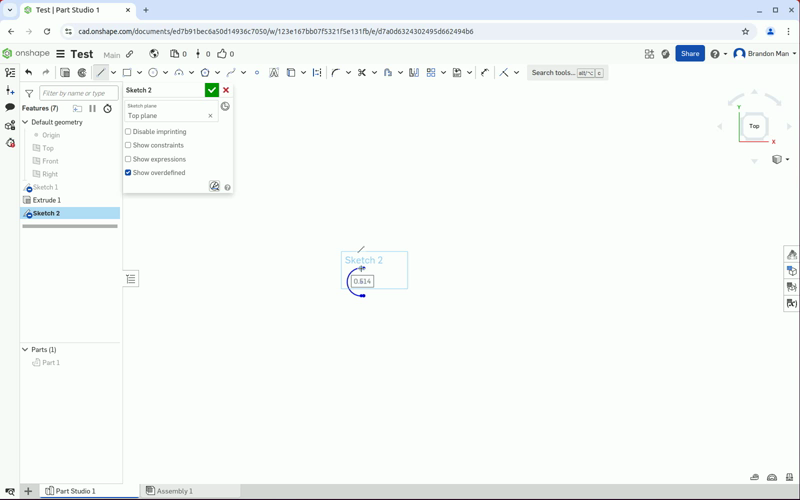
key_up(shift)
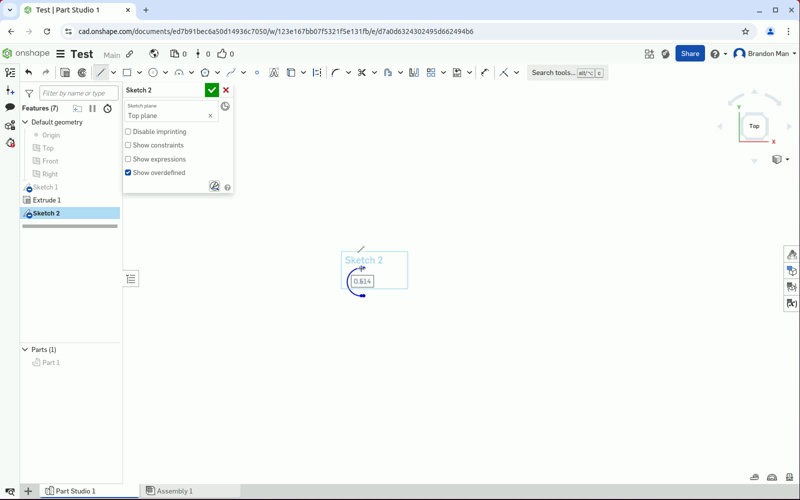
key_down(shift)
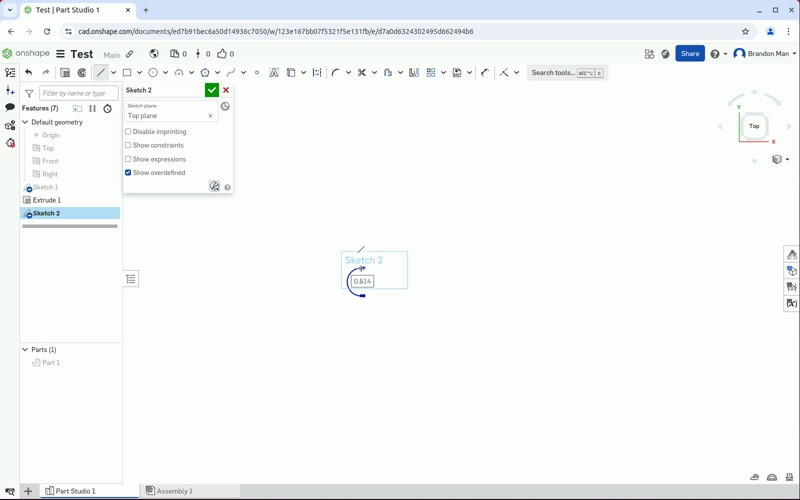
mouse_move(391, 268)
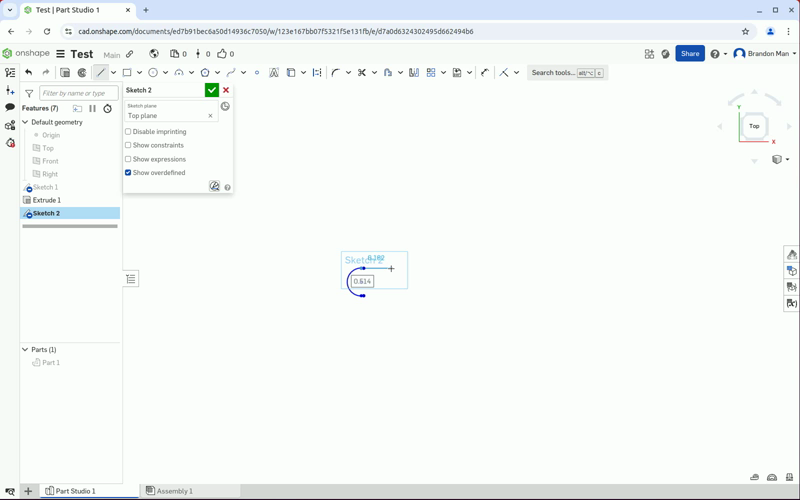
mouse_move(361, 282)
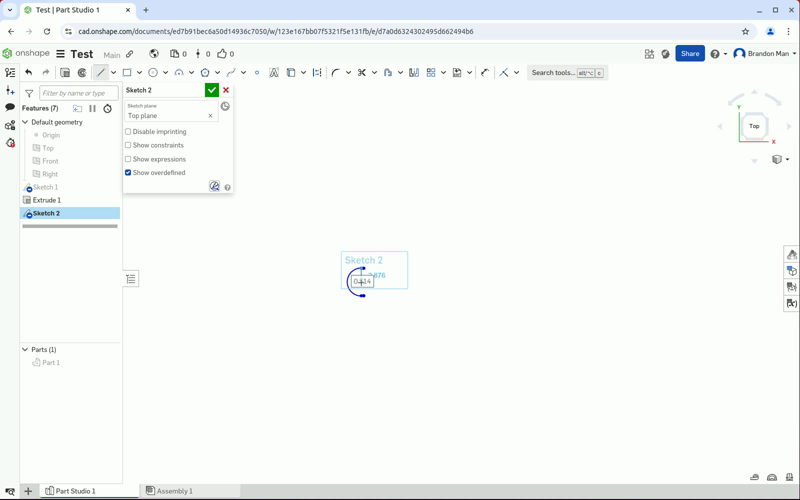
click(361, 282)
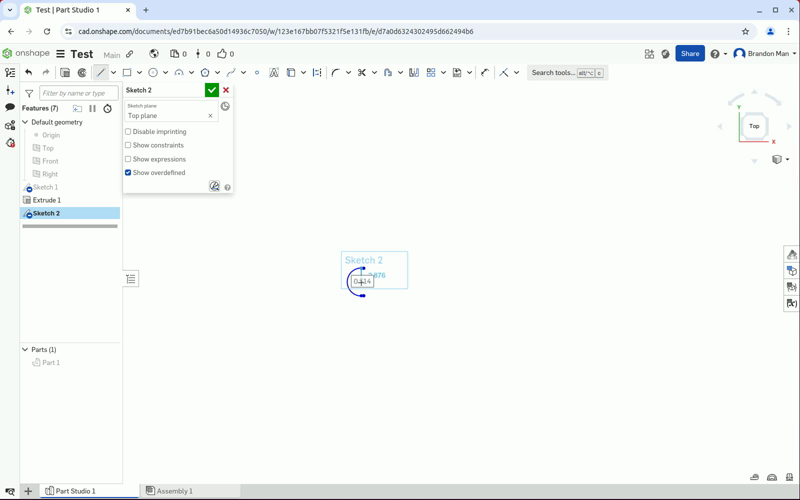
key_up(shift)
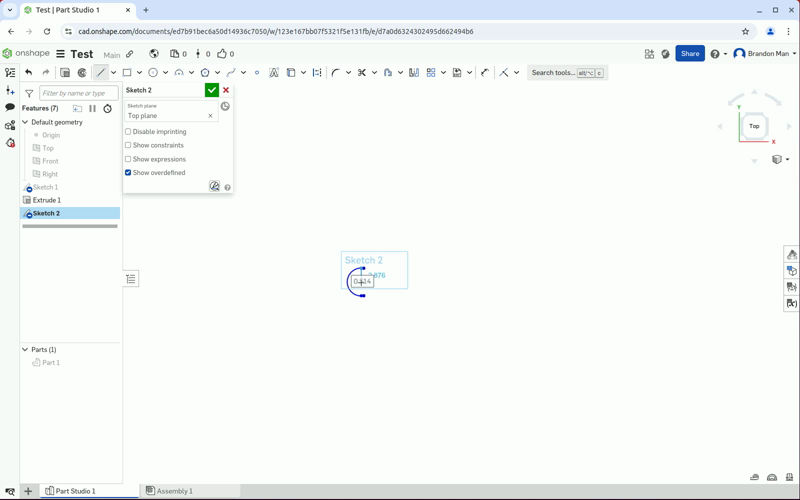
mouse_move(391, 282)
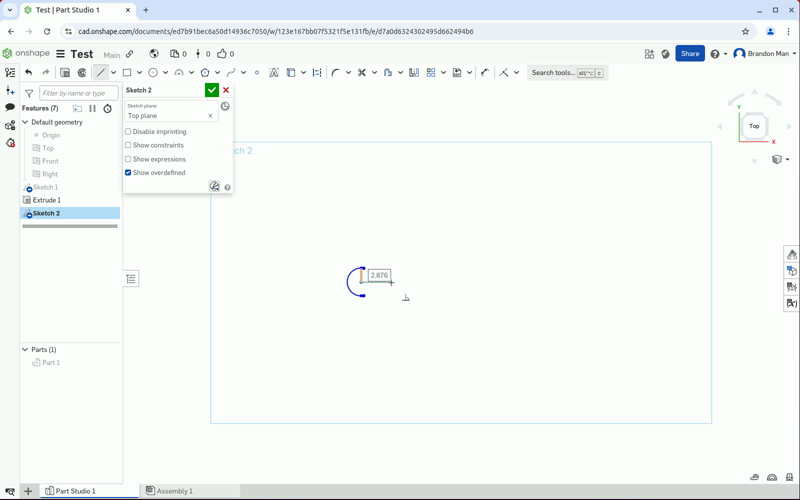
key_down(shift)
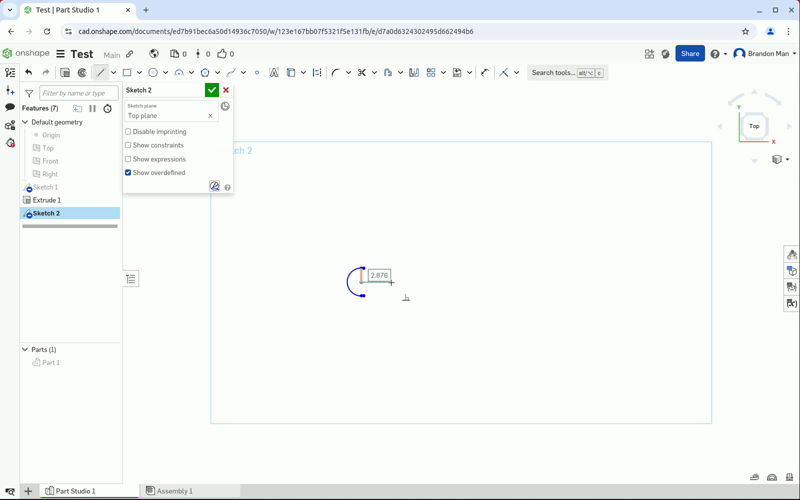
mouse_move(361, 295)
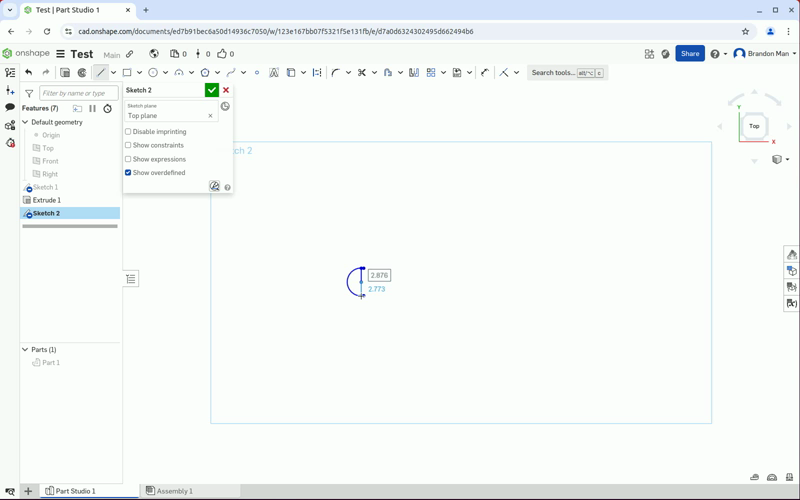
scroll(6)
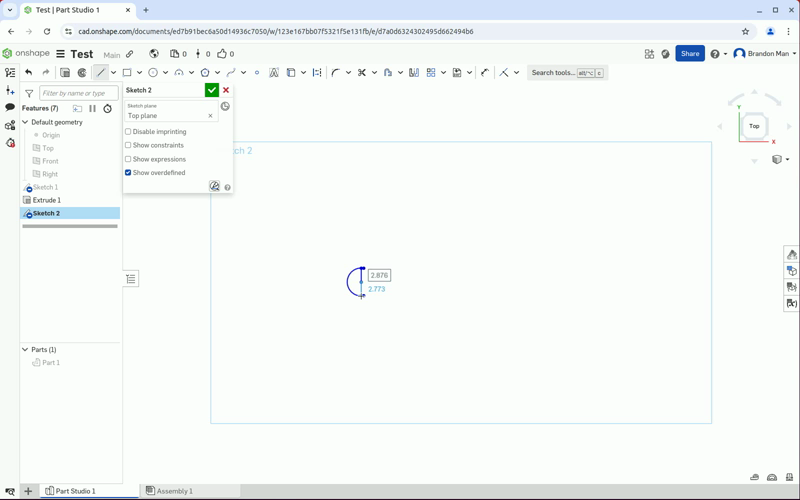
scroll(6)
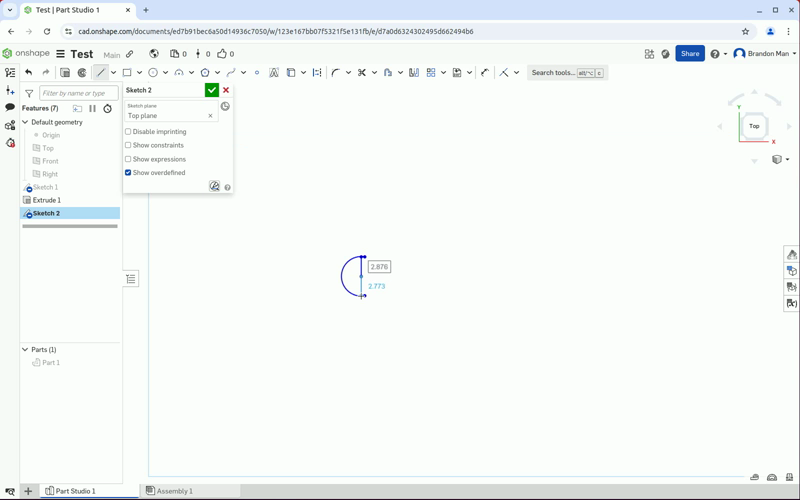
scroll(6)
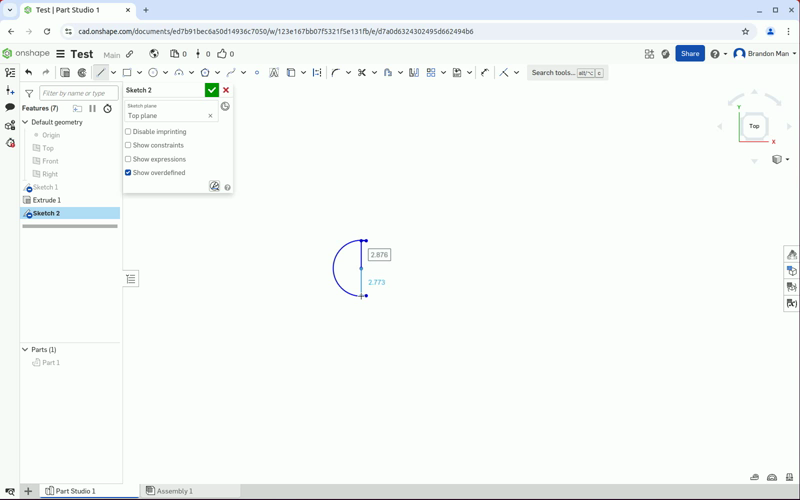
scroll(6)
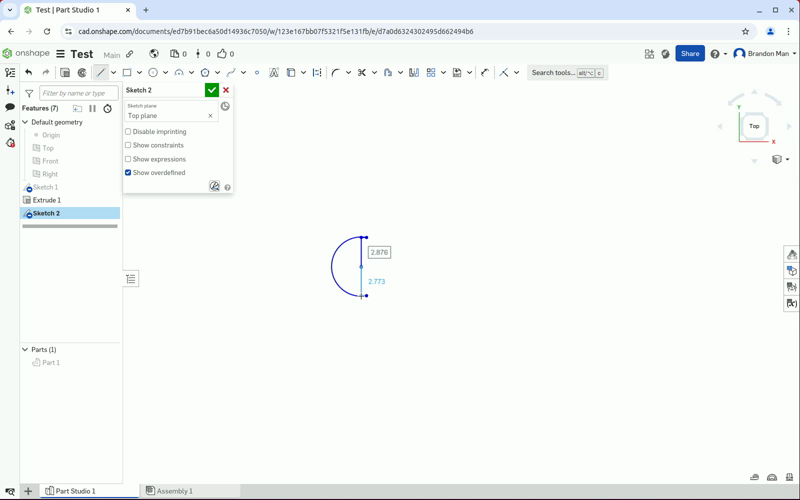
scroll(6)
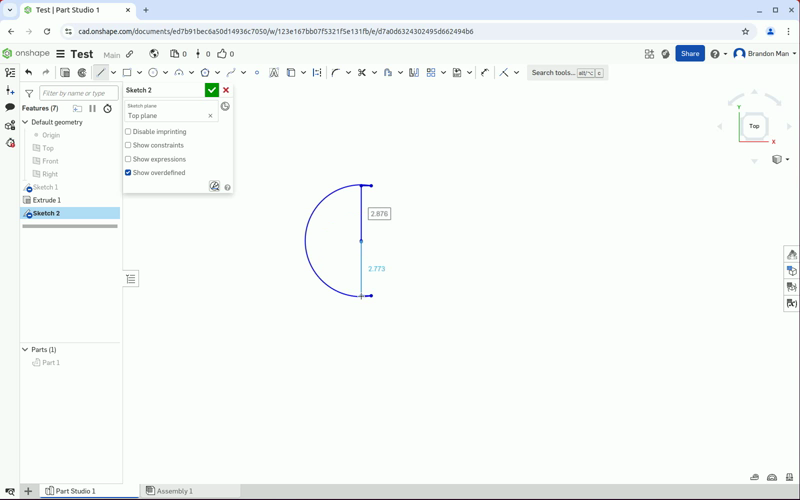
scroll(6)
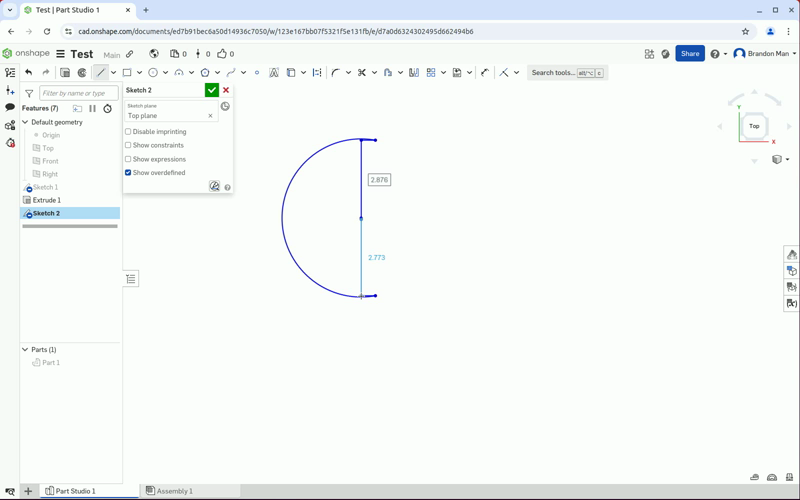
scroll(6)
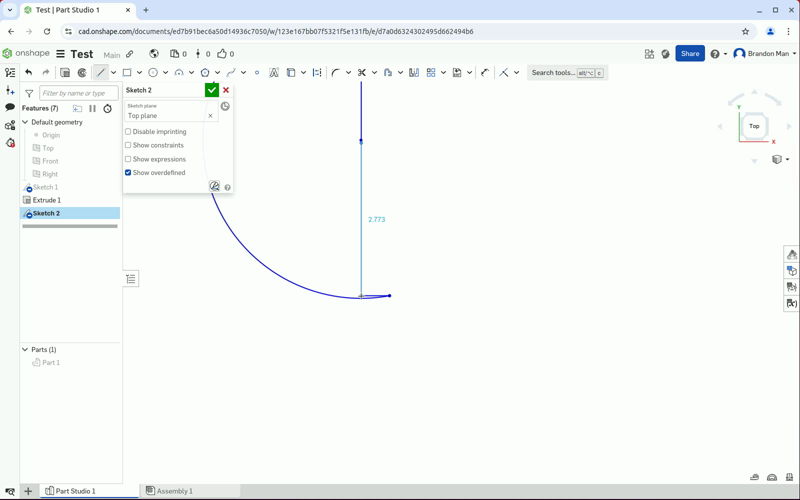
key_up(shift)
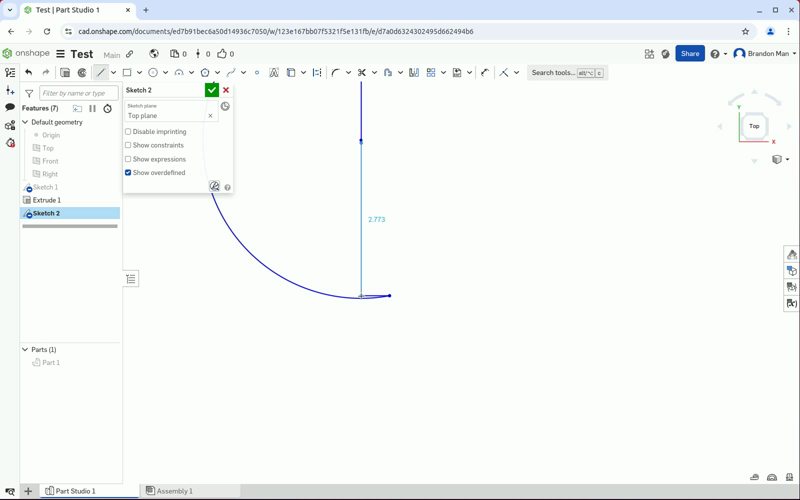
click(361, 295)
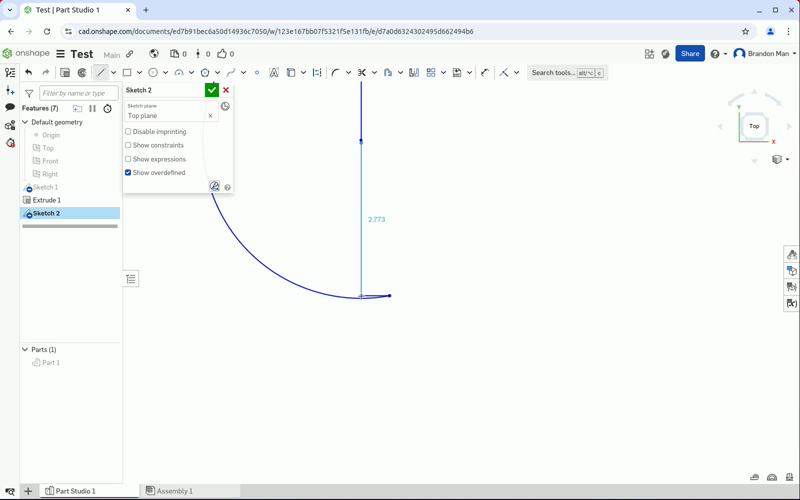
scroll(-6)
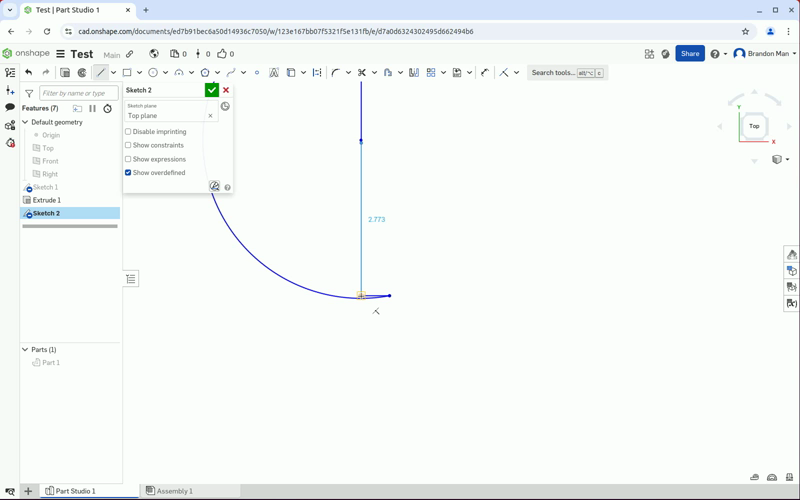
scroll(-6)
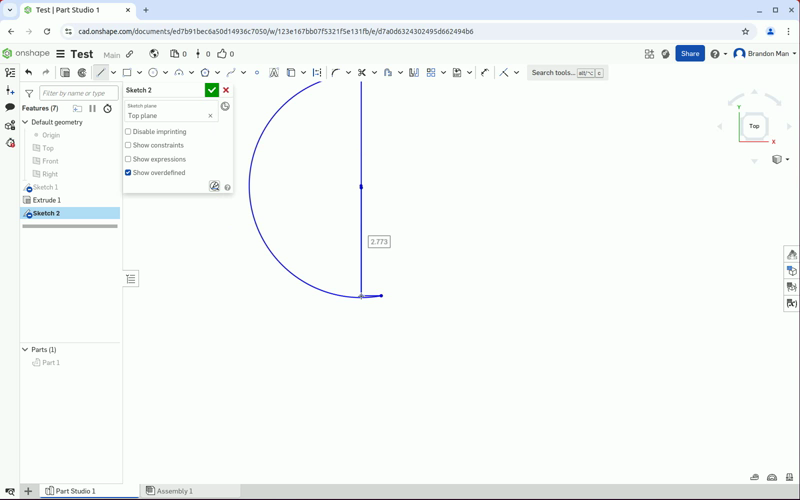
scroll(-6)
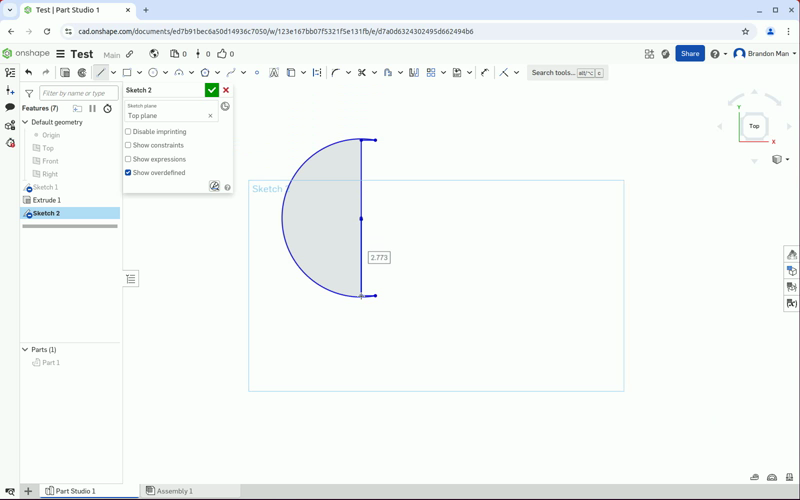
scroll(-6)
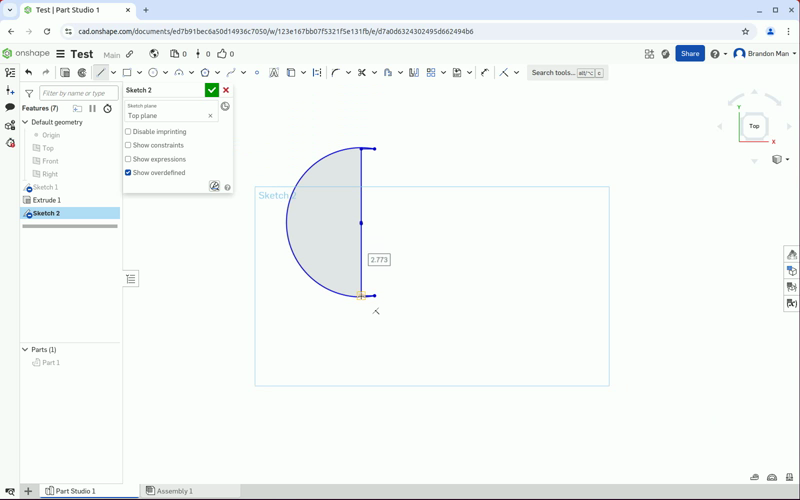
scroll(-6)
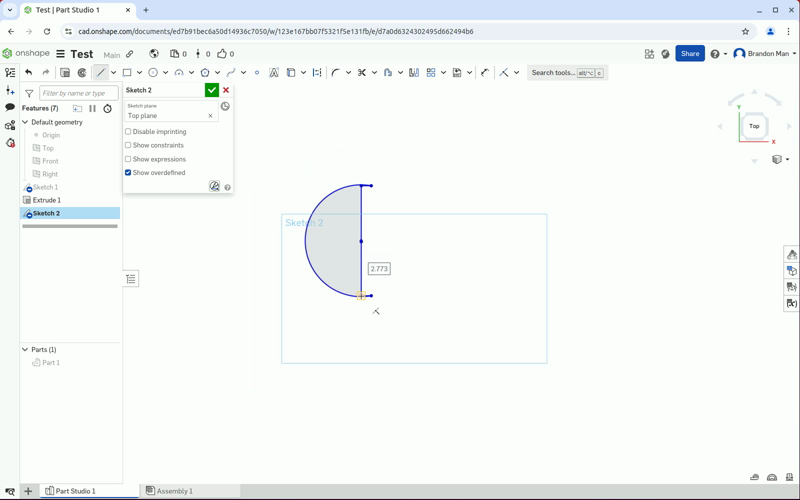
scroll(-6)
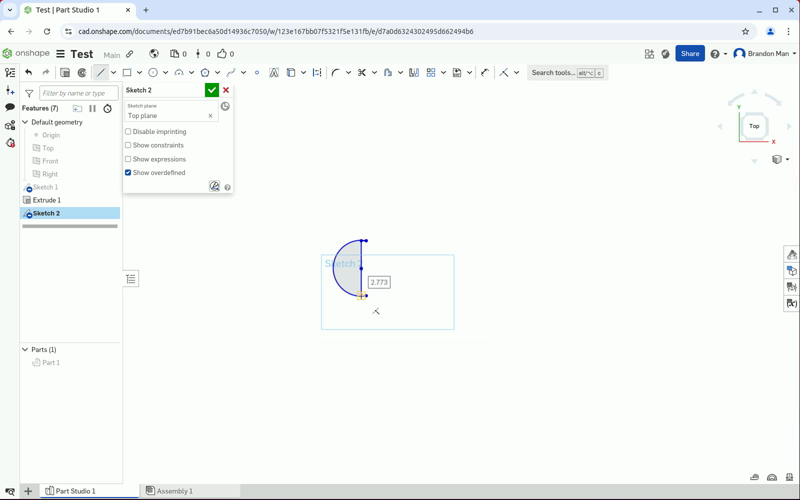
scroll(-6)
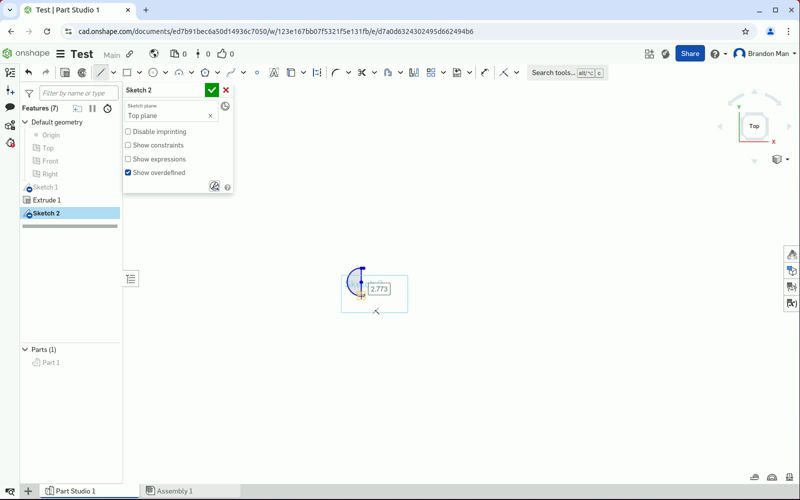
key(esc)
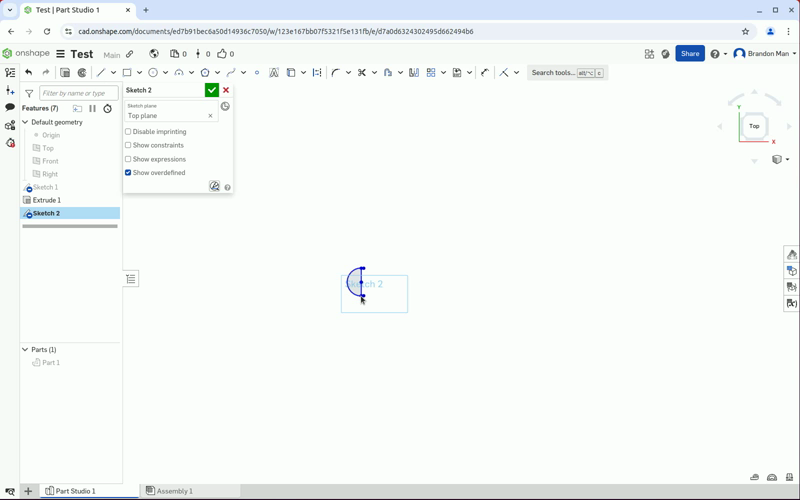
key(c)
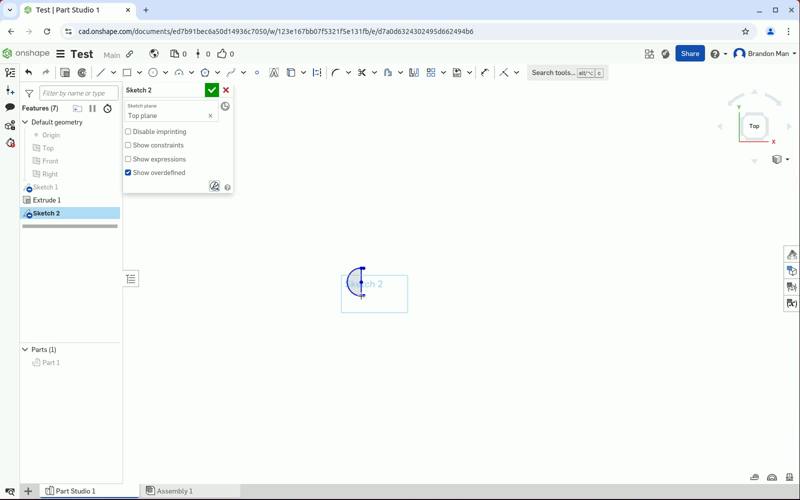
key_down(shift)
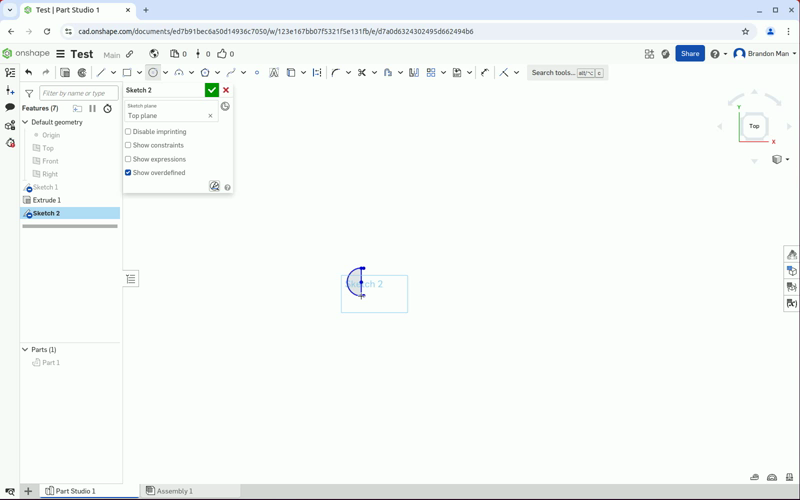
mouse_move(355, 282)
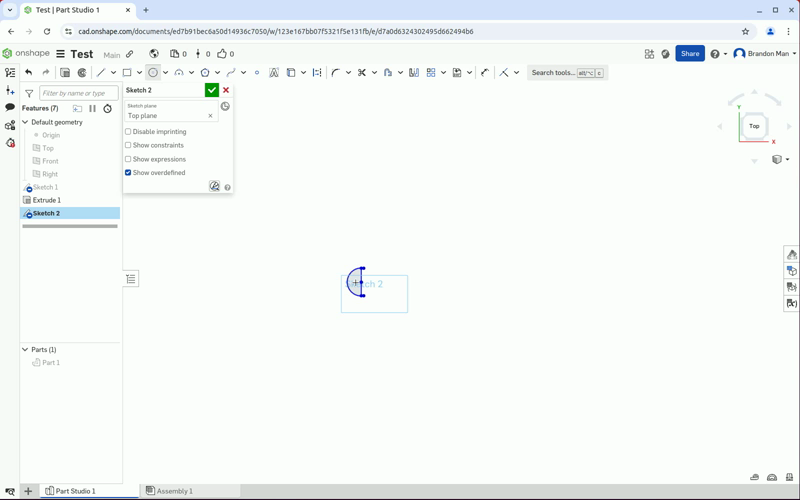
click(355, 282)
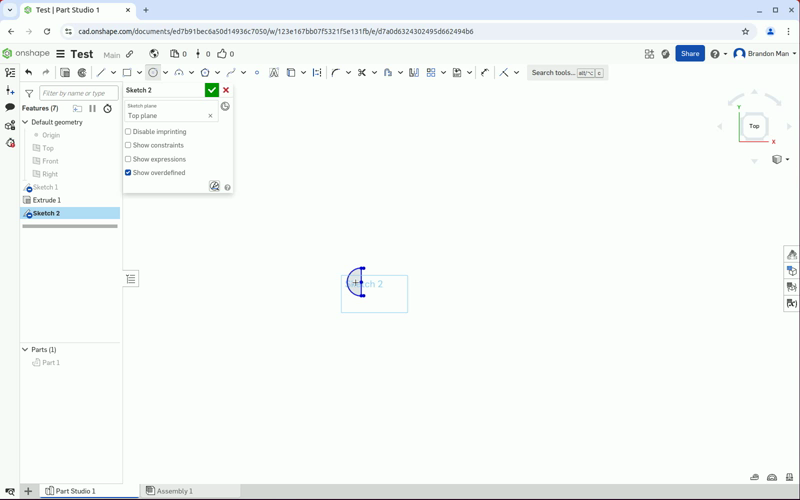
key_up(shift)
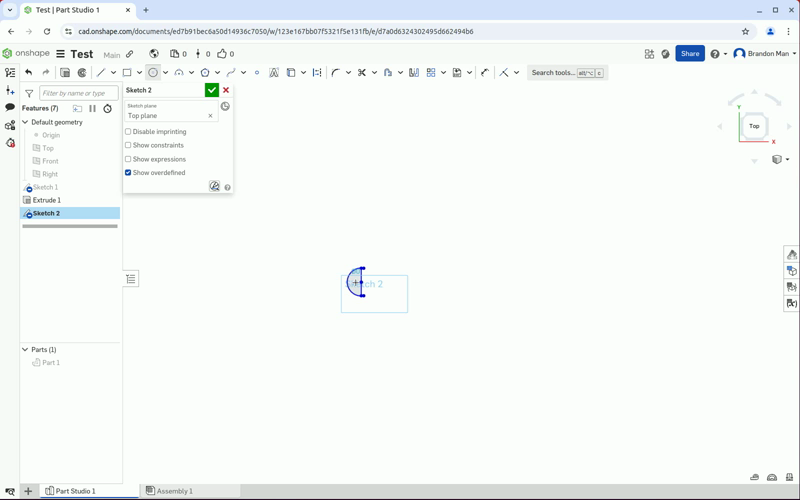
mouse_move(361, 282)
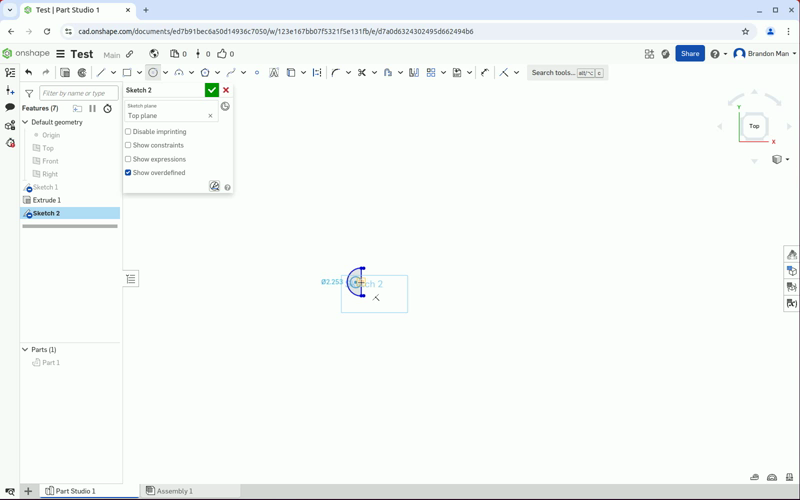
click(361, 282)
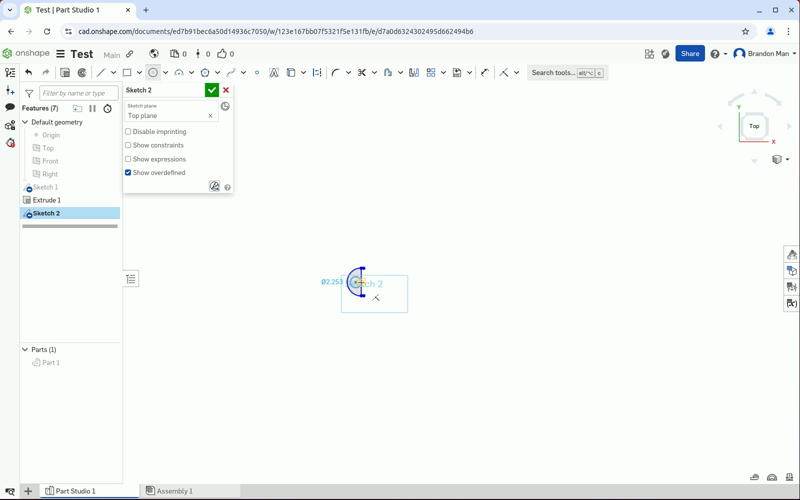
key(esc)
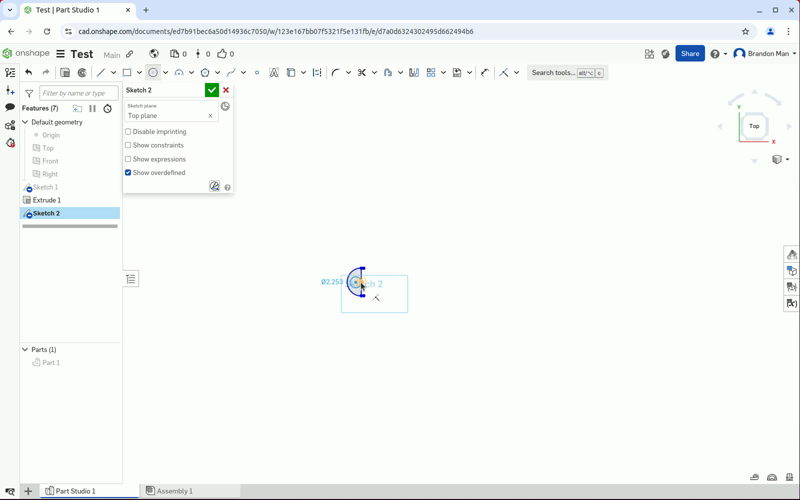
mouse_move(356, 274)
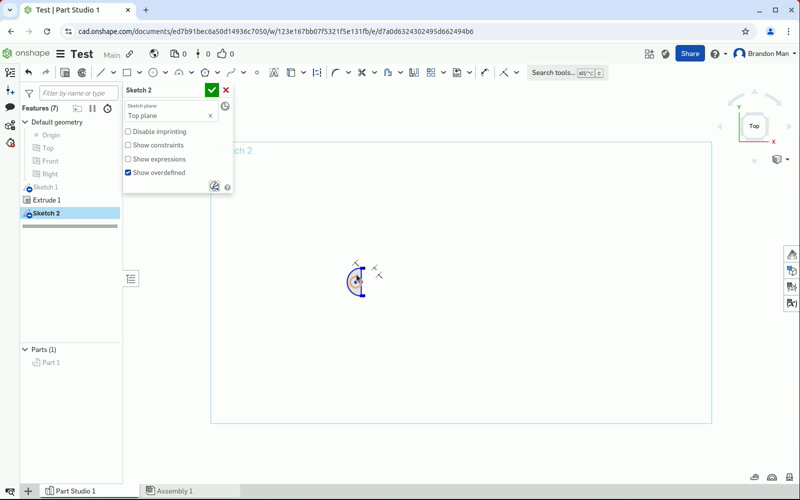
scroll(6)
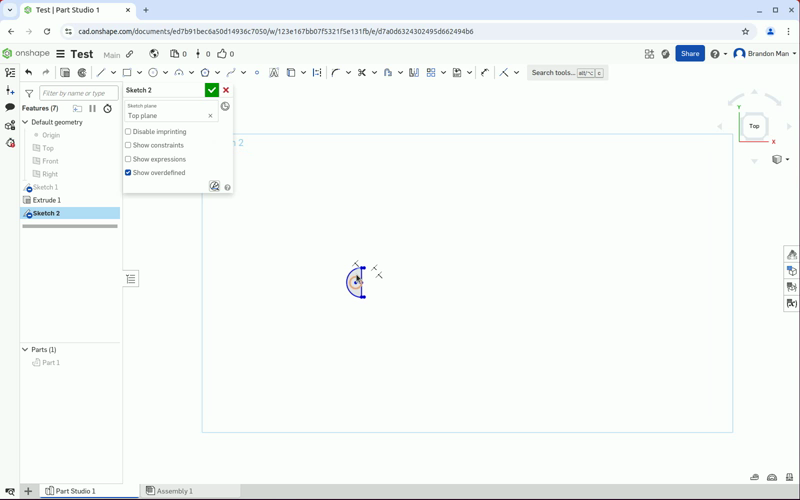
scroll(6)
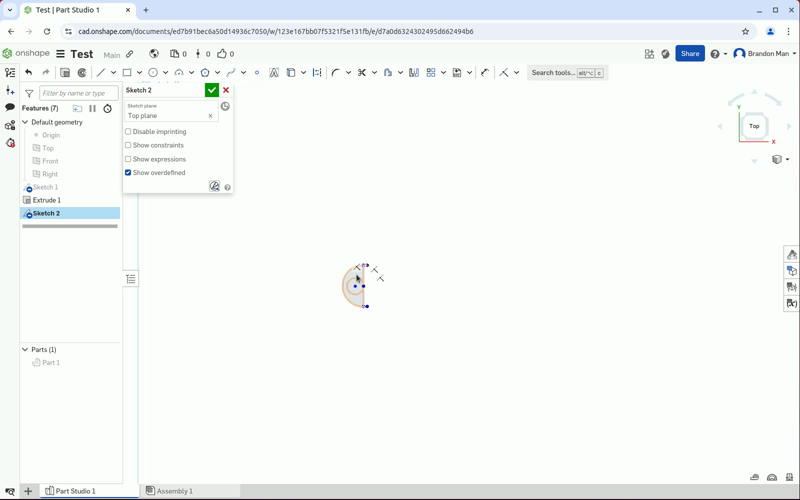
scroll(6)
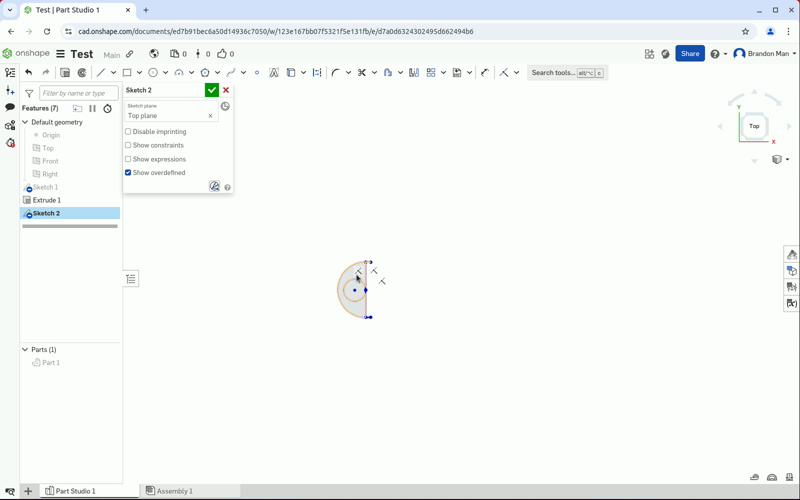
scroll(6)
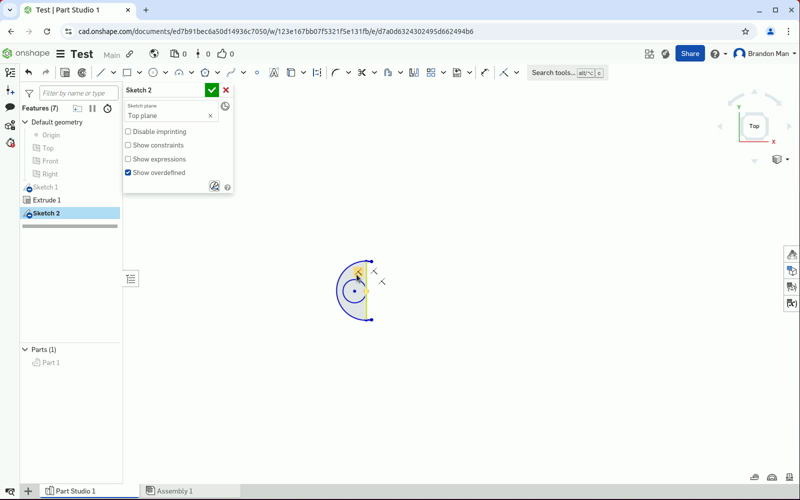
scroll(6)
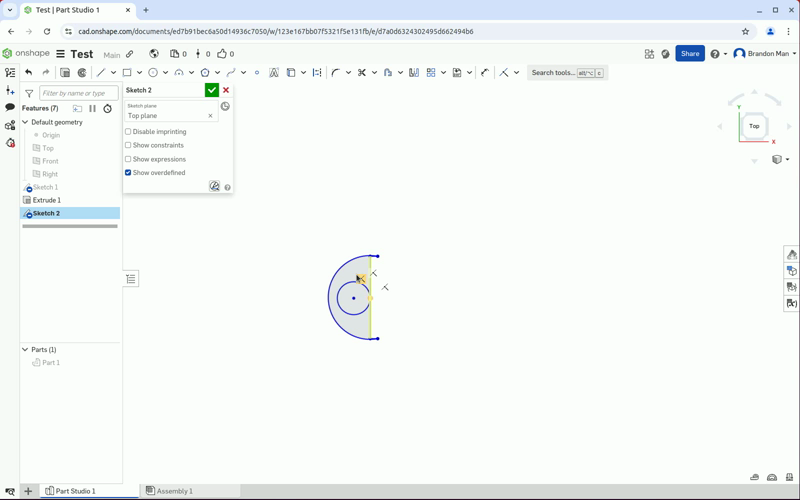
scroll(6)
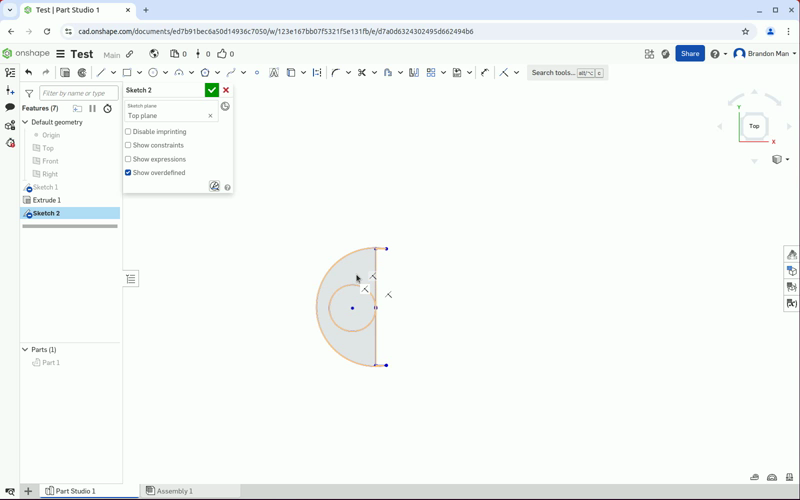
scroll(6)
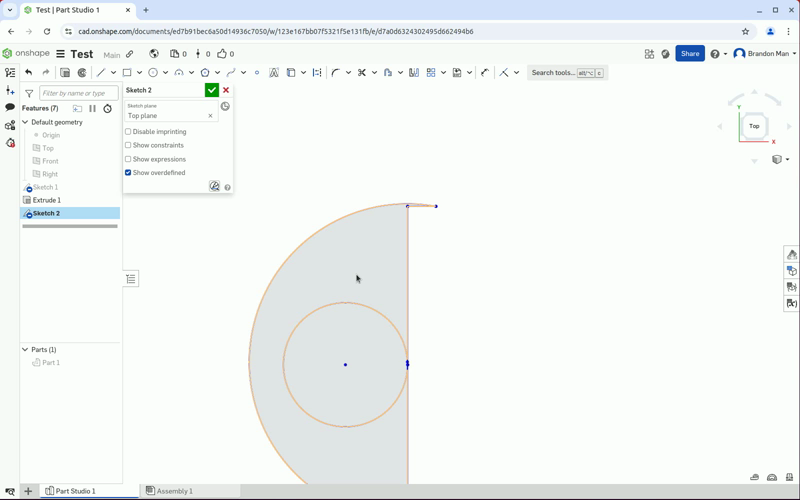
click(356, 274)
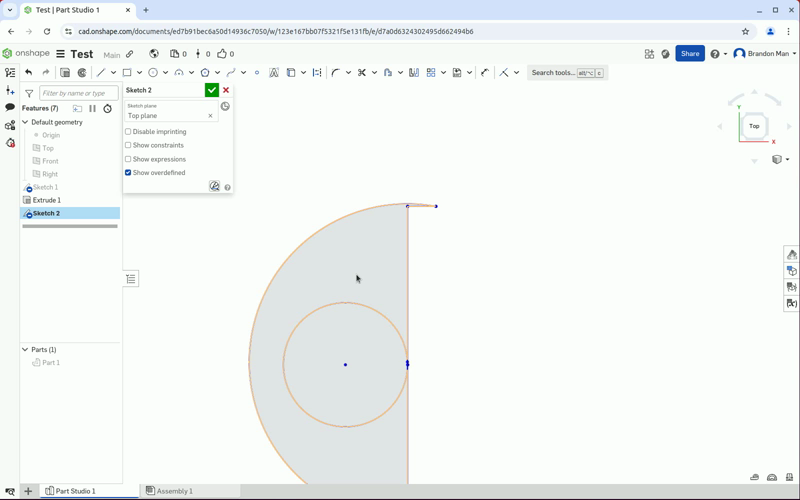
scroll(-6)
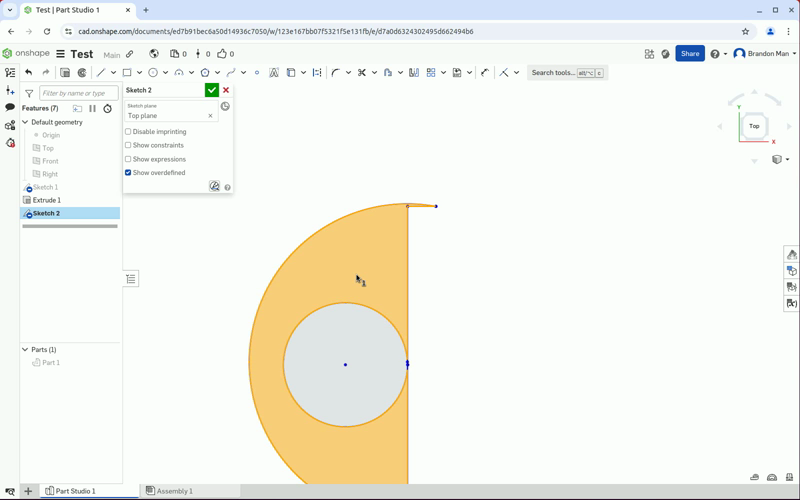
scroll(-6)
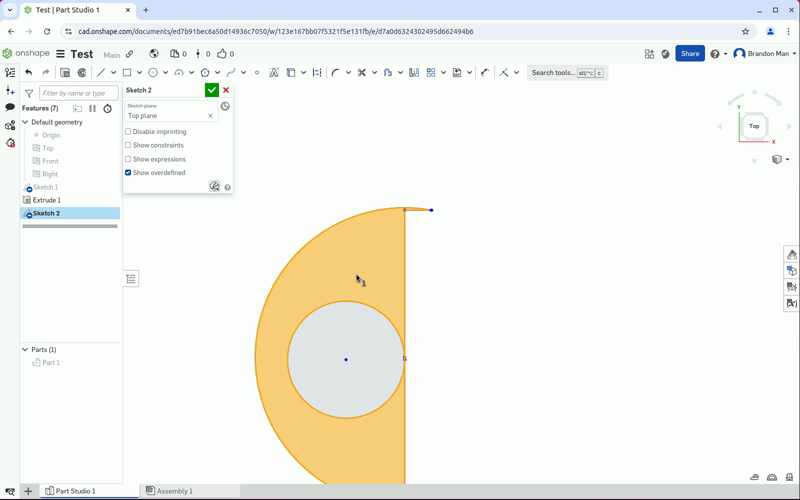
scroll(-6)
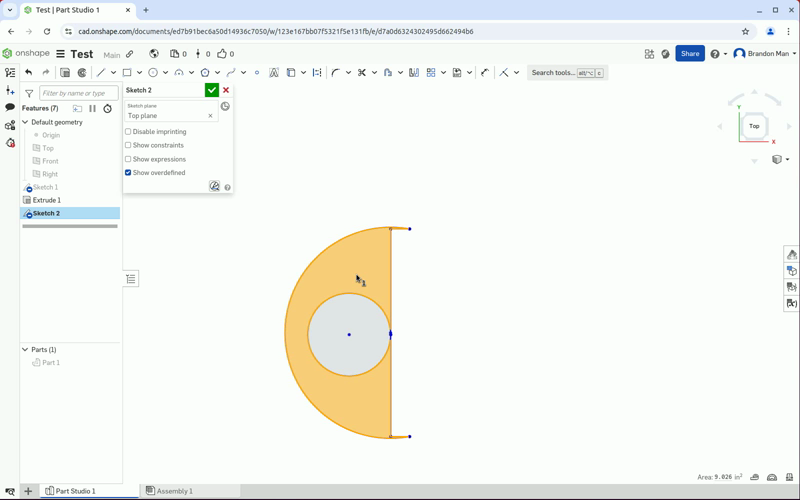
scroll(-6)
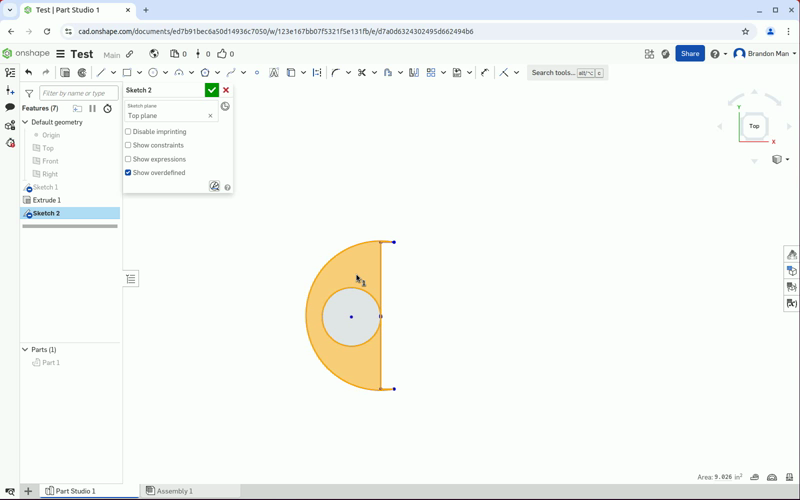
scroll(-6)
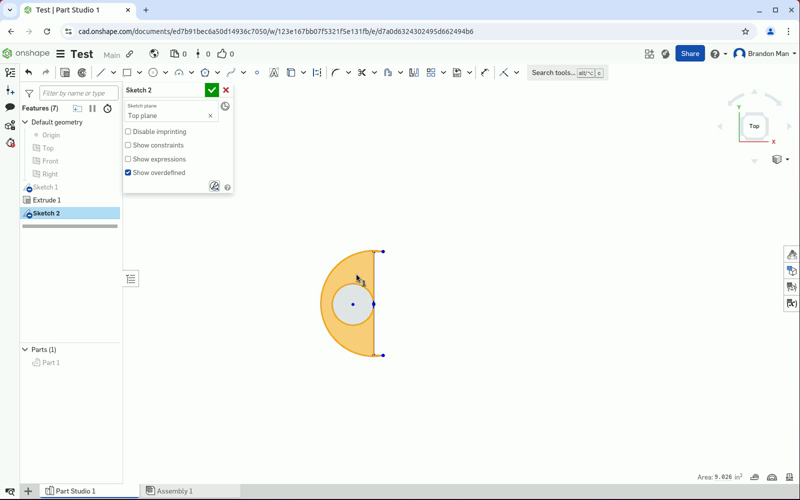
scroll(-6)
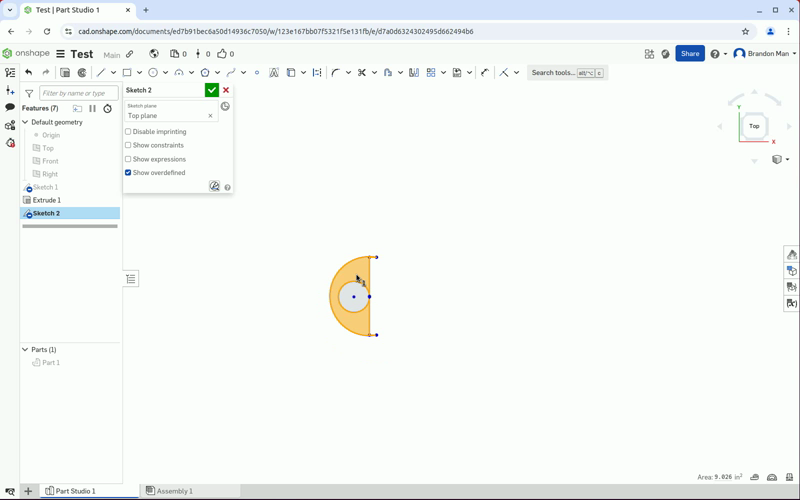
scroll(-6)
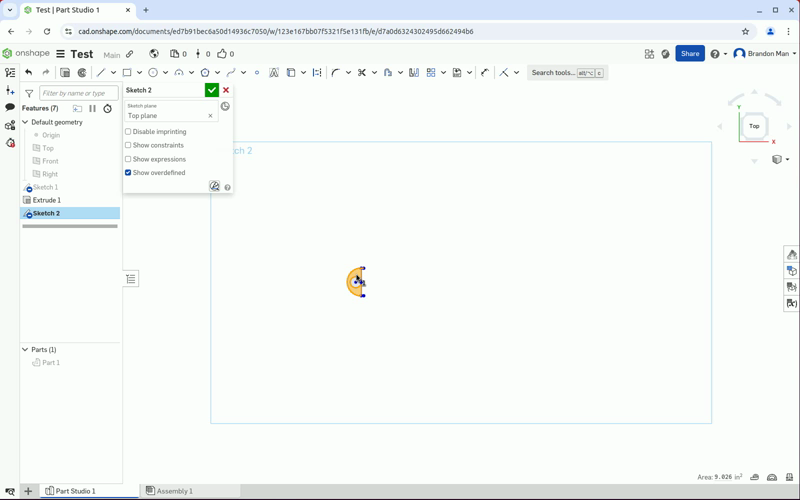
mouse_move(73, 352)
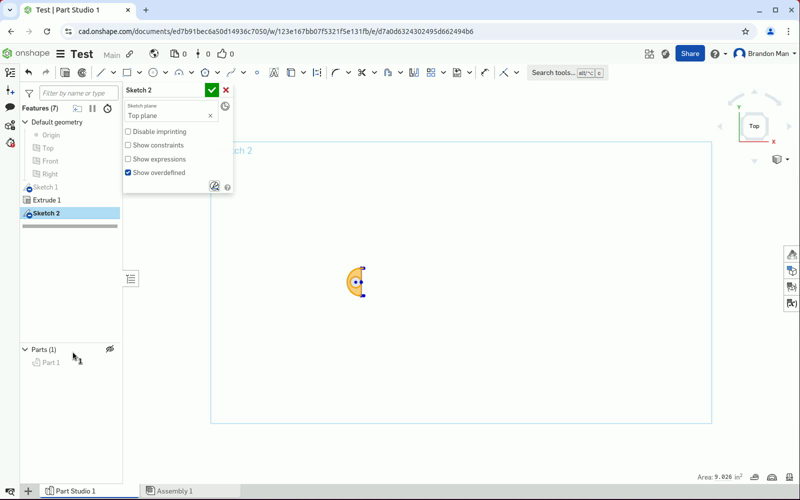
key(shift+y)
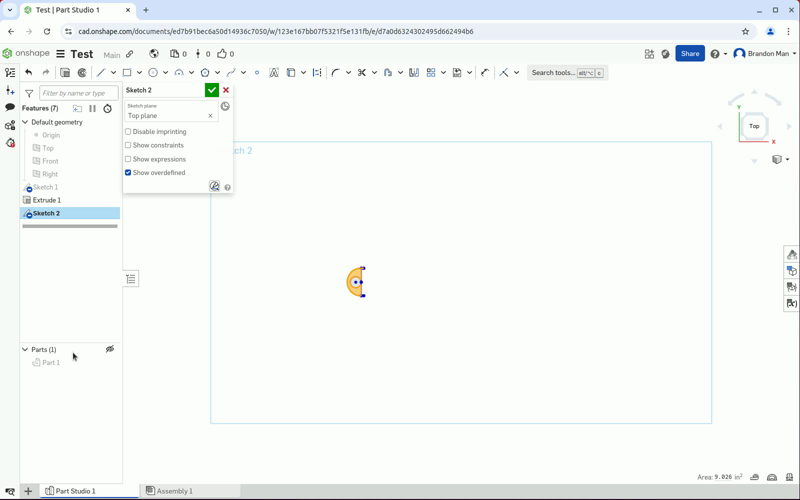
key(shift+e)
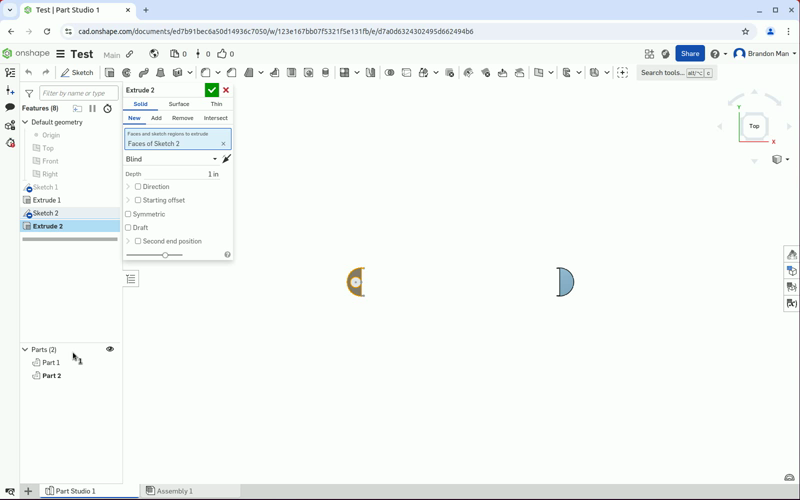
mouse_move(143, 106)
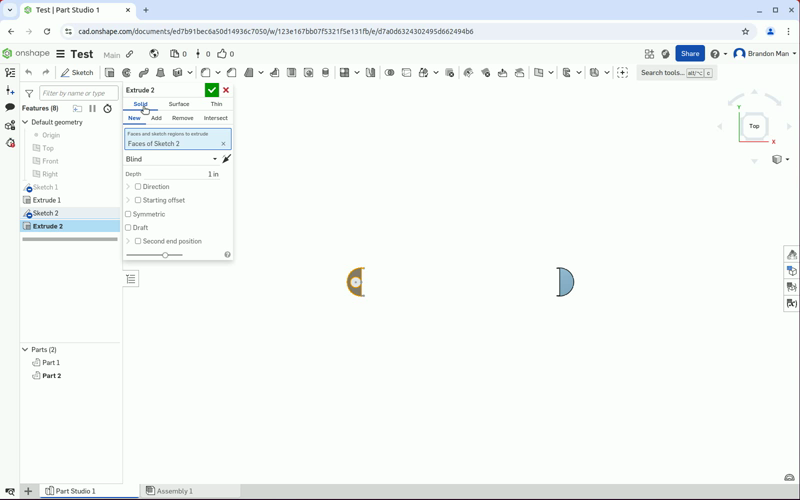
click(143, 106)
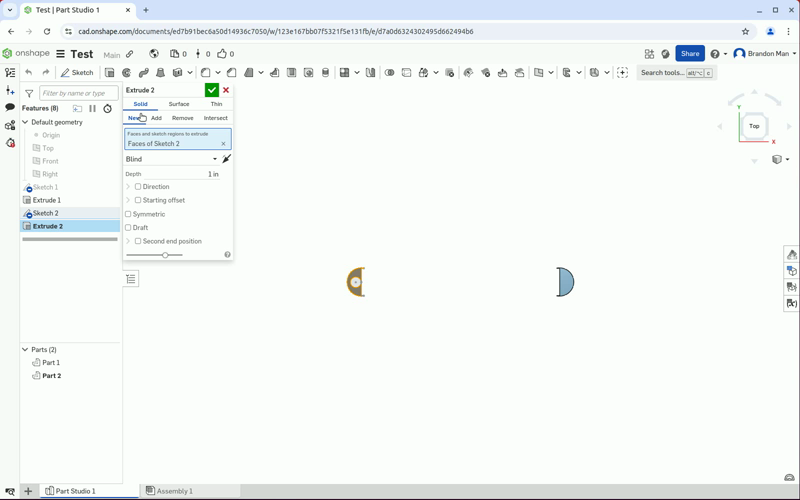
mouse_move(137, 120)
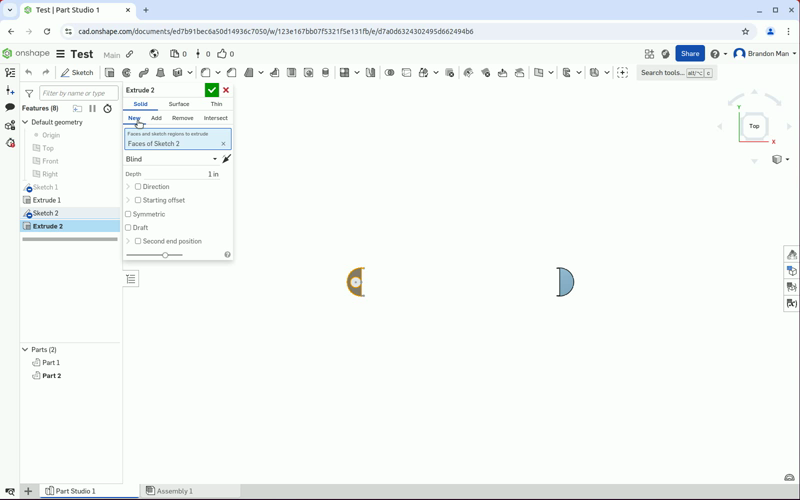
click(137, 120)
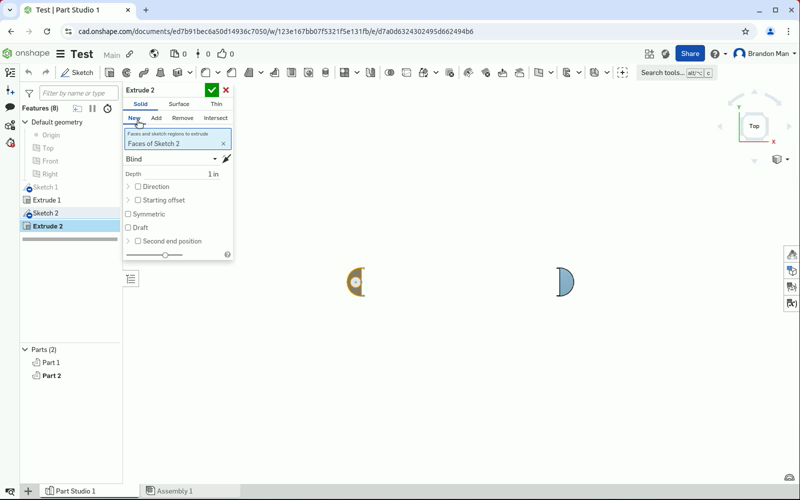
key(tab, 4)
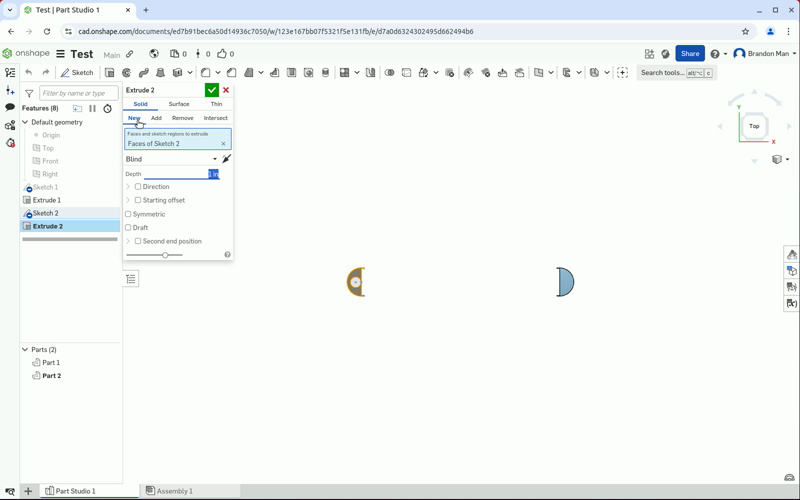
text(-0.241)
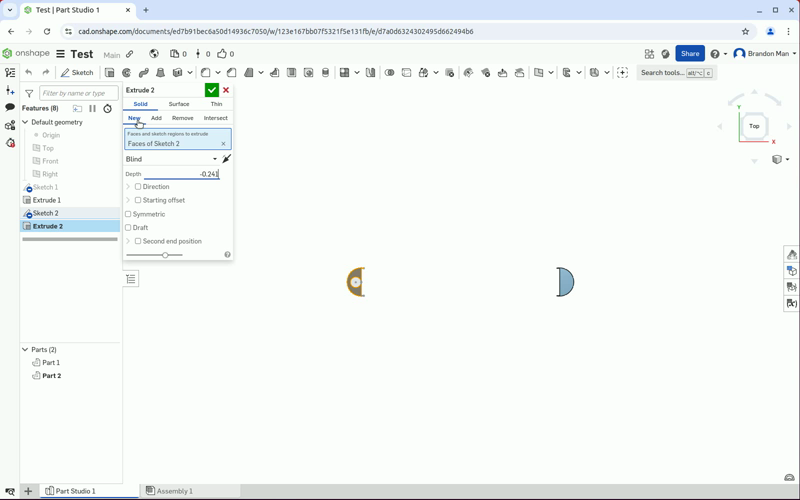
key(enter)
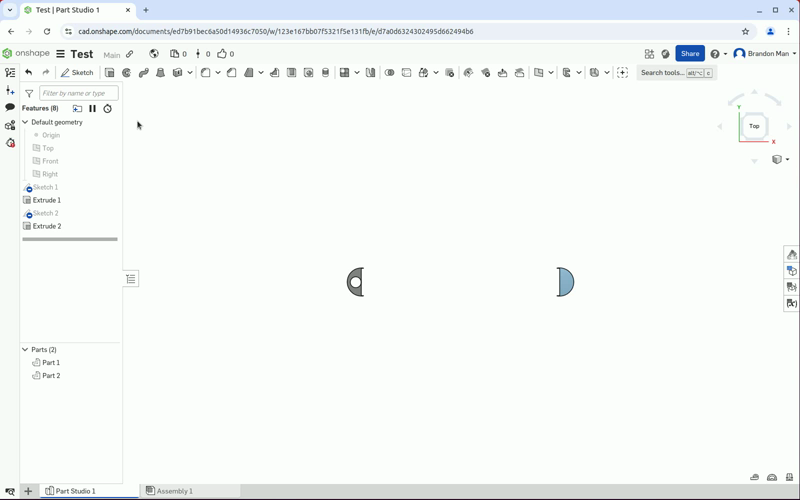
key(shift+h)
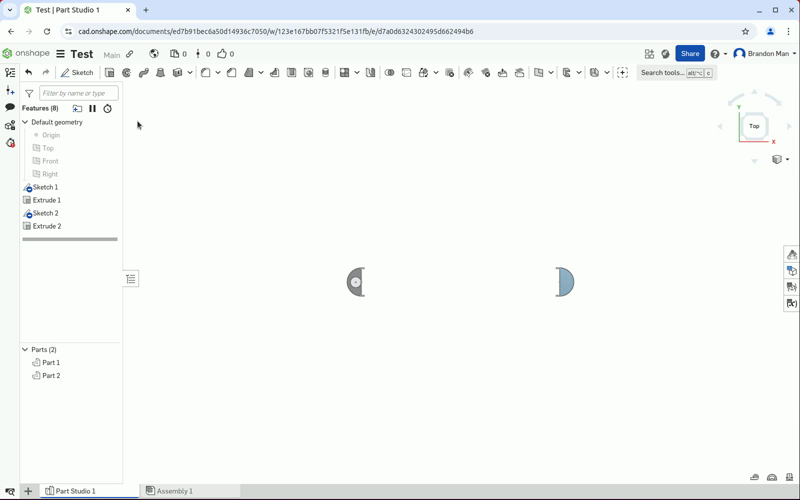
key(shift+h)
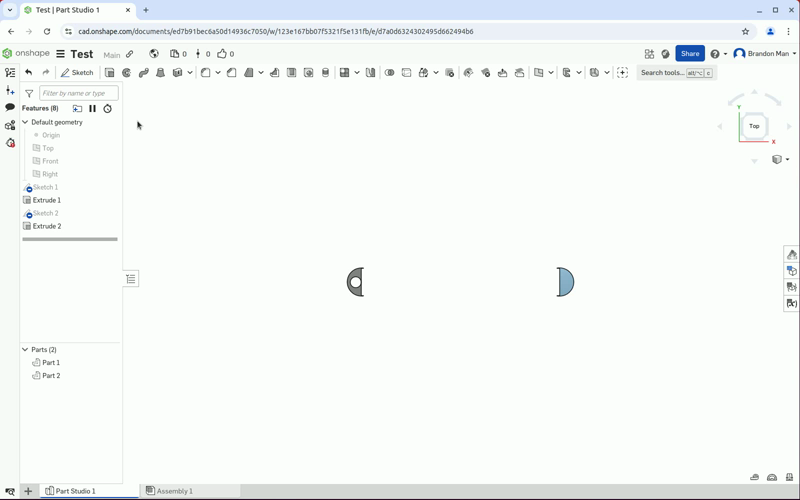
mouse_move(73, 189)
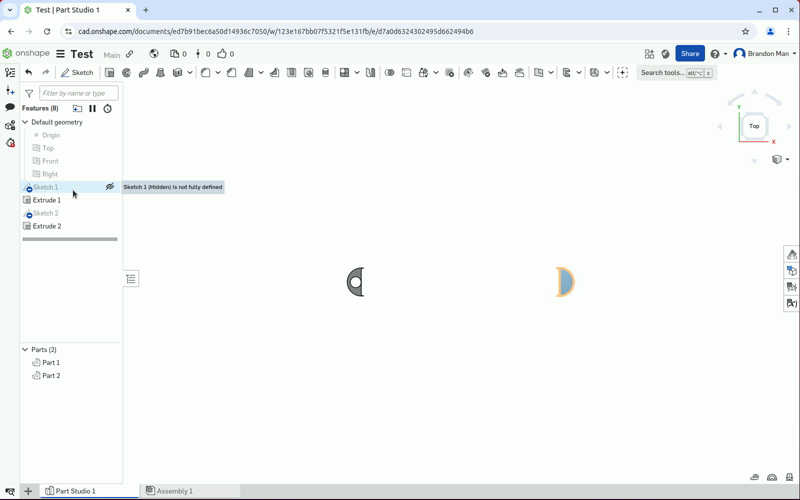
click(73, 189)
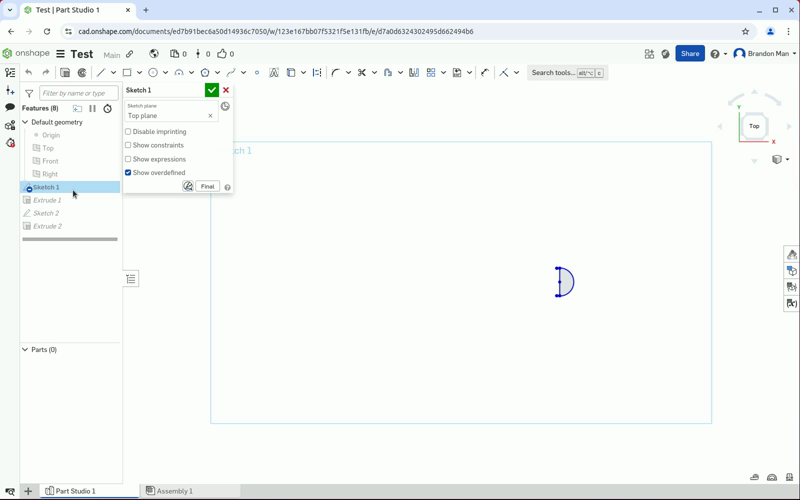
mouse_move(229, 92)
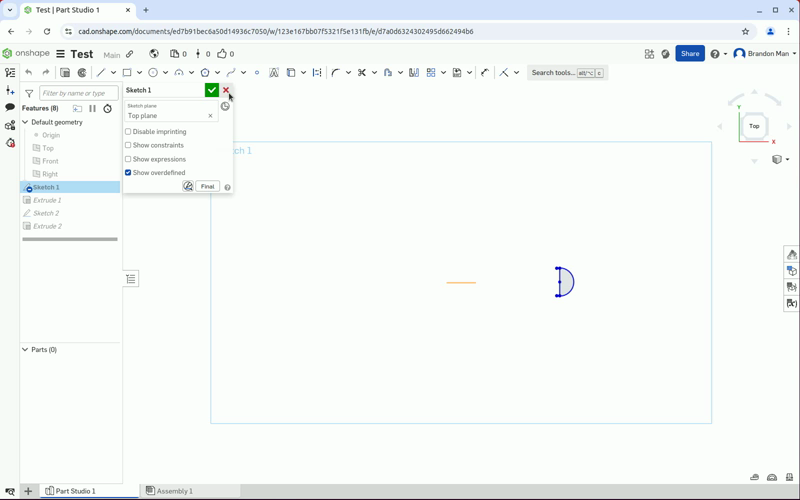
click(229, 92)
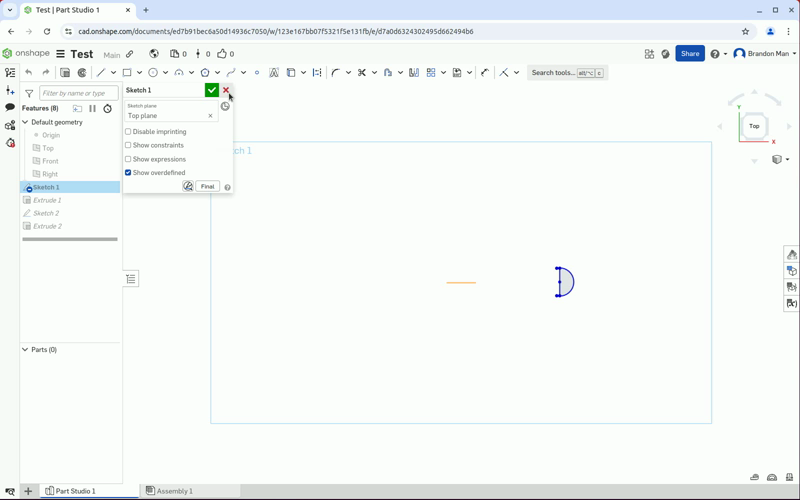
key(shift+s)
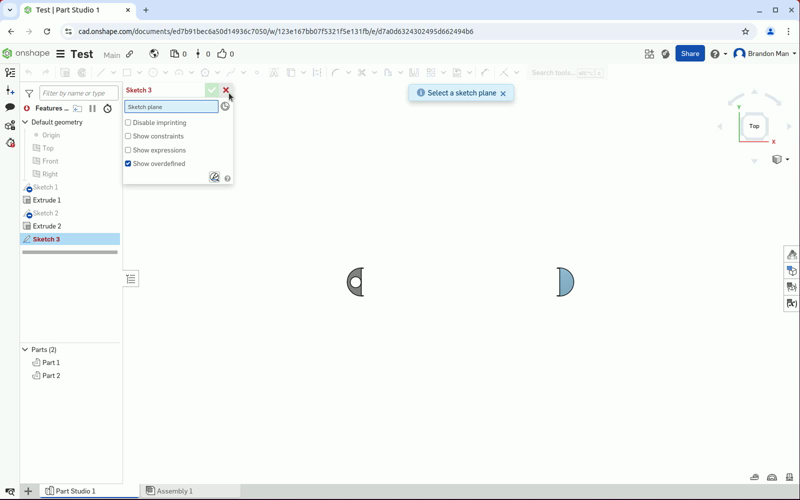
mouse_move(73, 150)
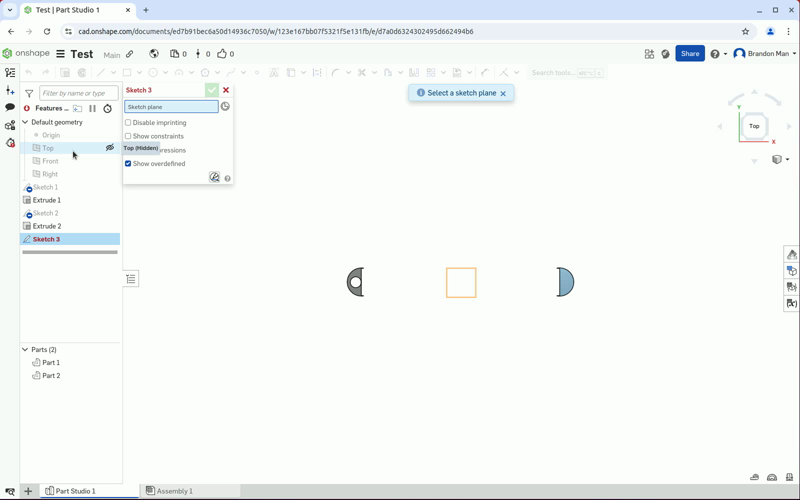
click(73, 150)
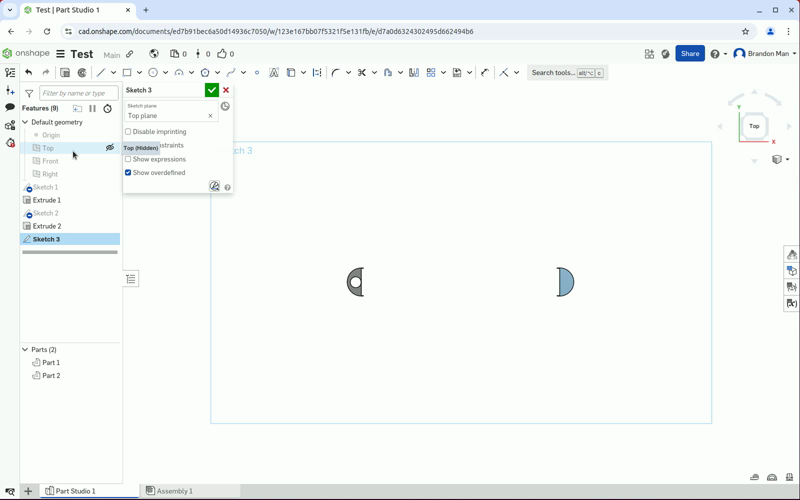
mouse_move(73, 352)
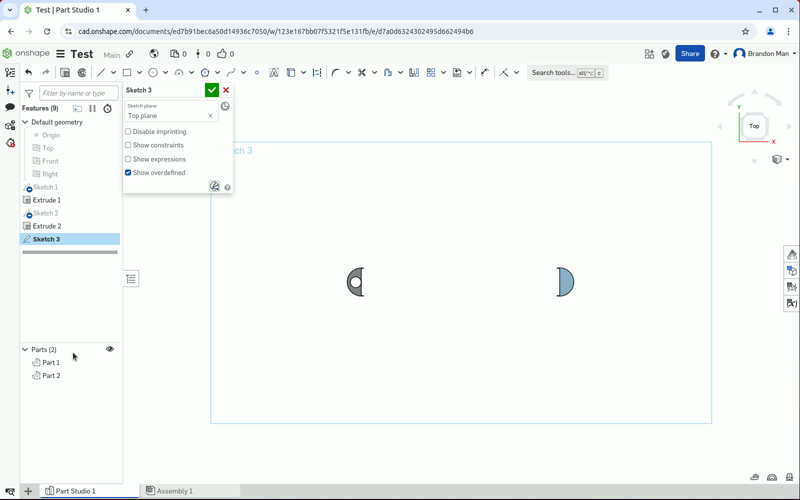
key(y)
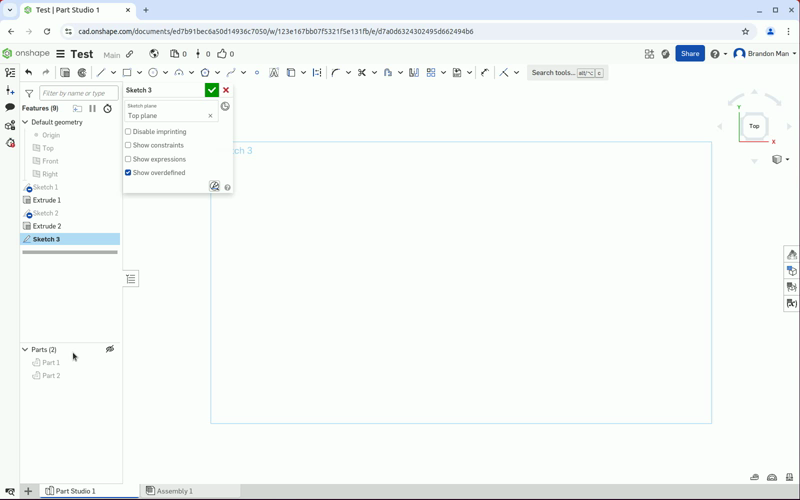
key(l)
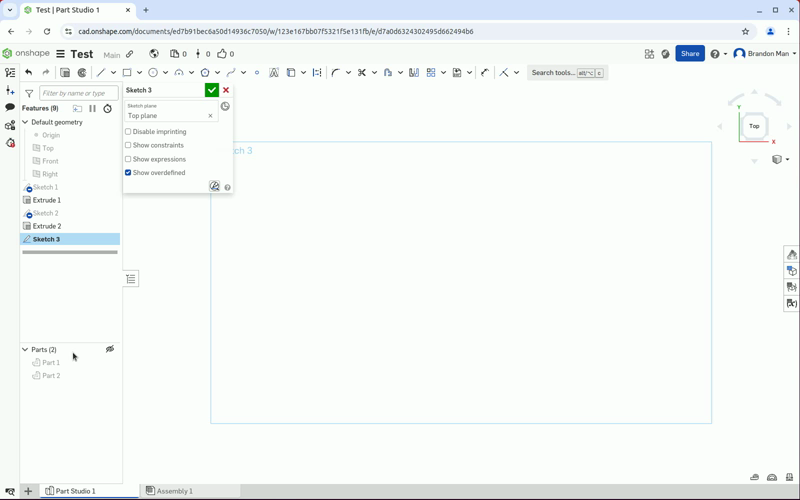
key_down(shift)
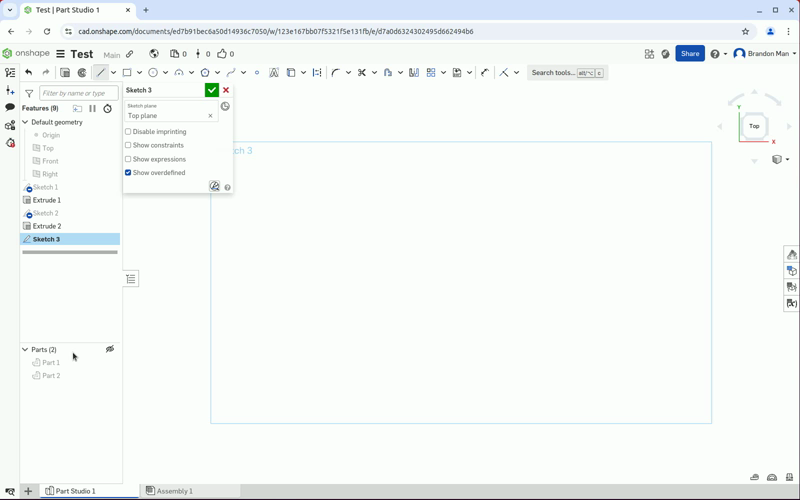
mouse_move(361, 295)
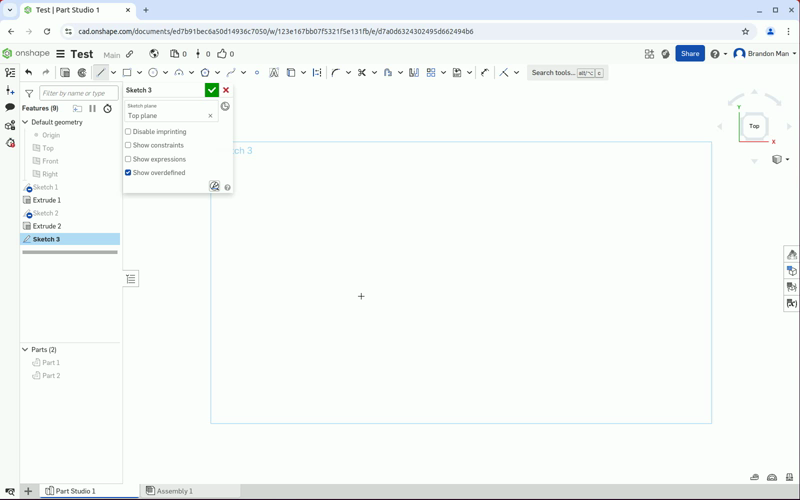
click(361, 295)
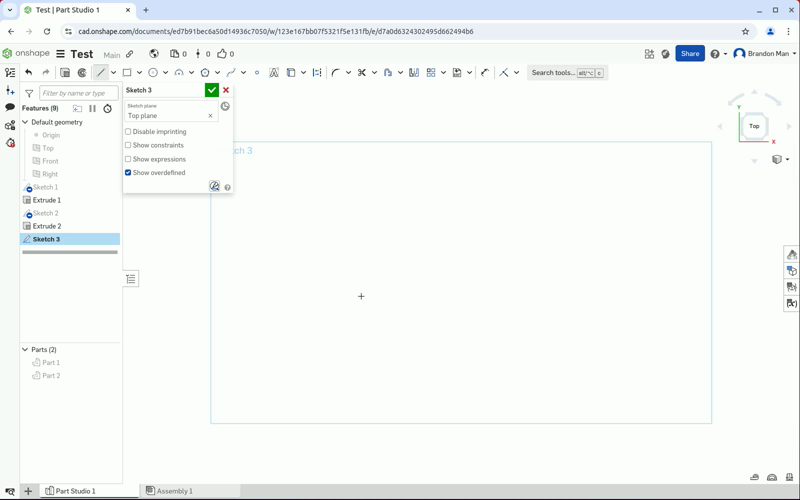
key_up(shift)
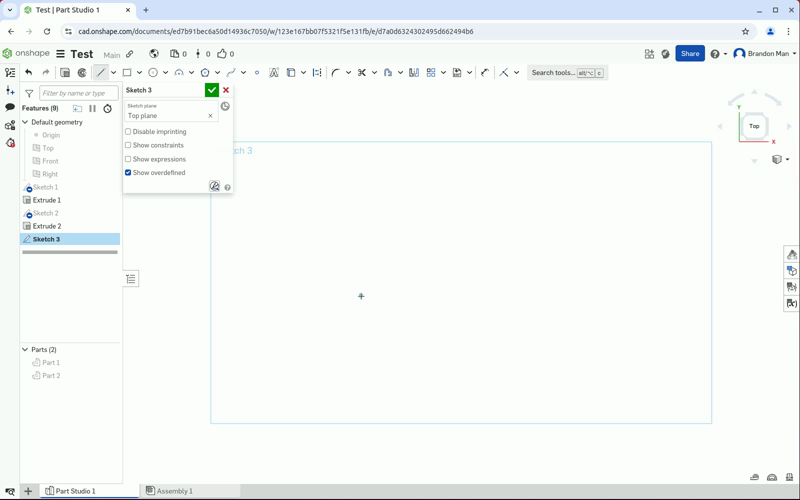
key_down(shift)
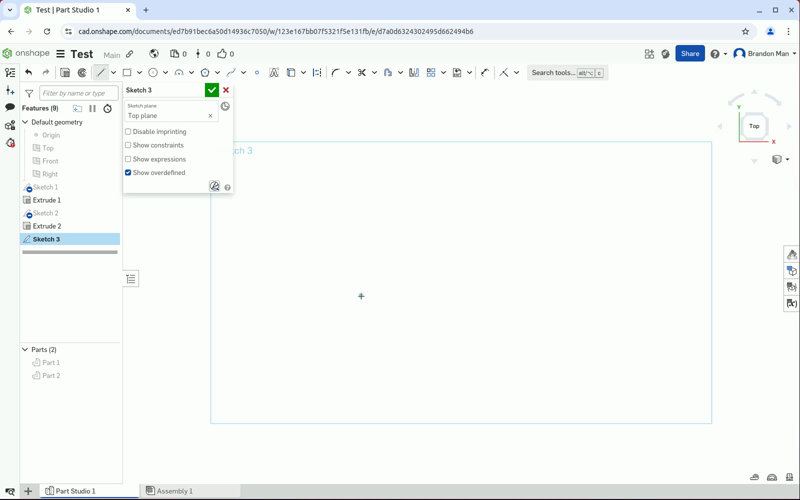
mouse_move(391, 295)
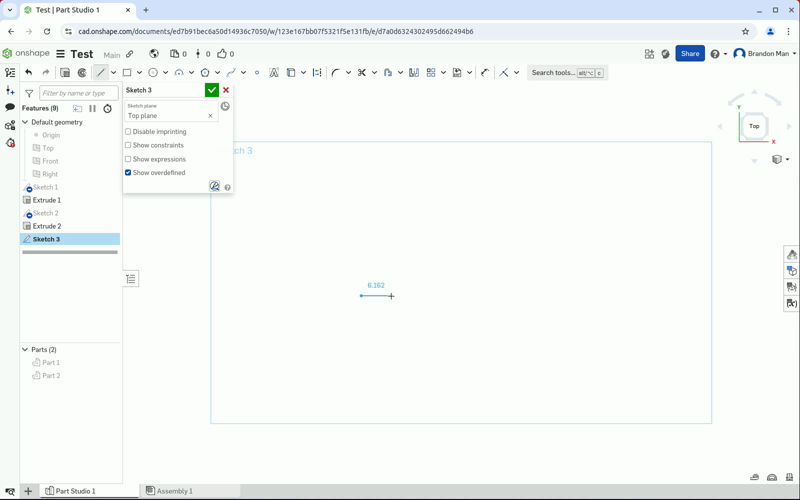
mouse_move(363, 295)
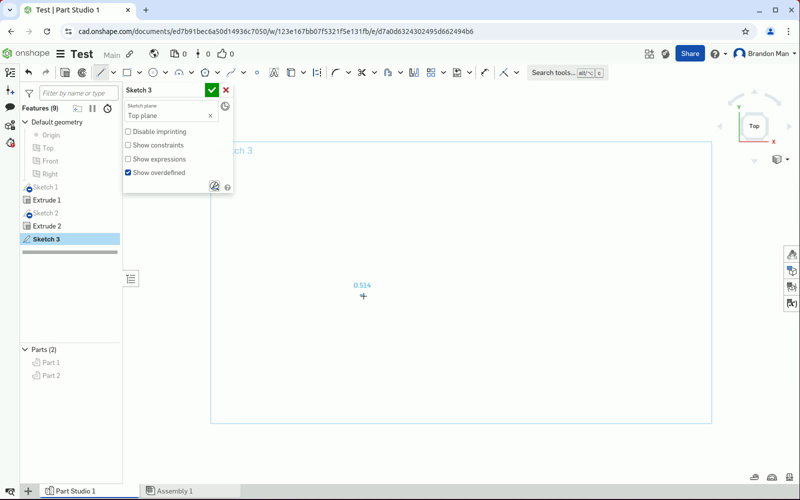
scroll(6)
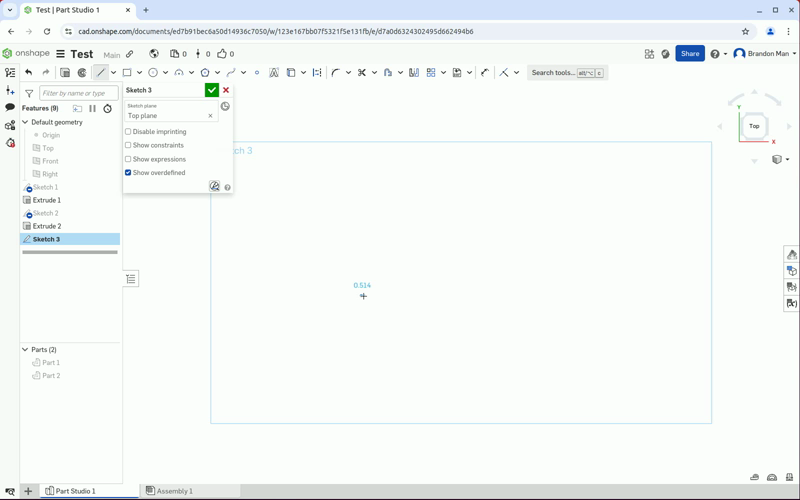
scroll(6)
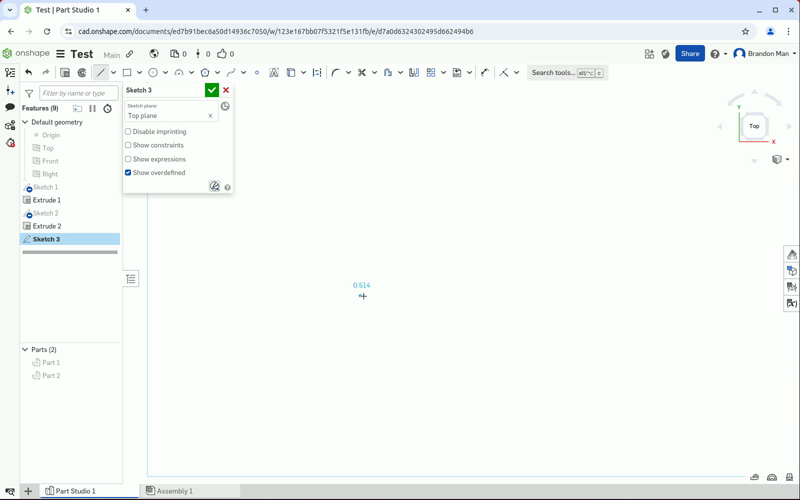
scroll(6)
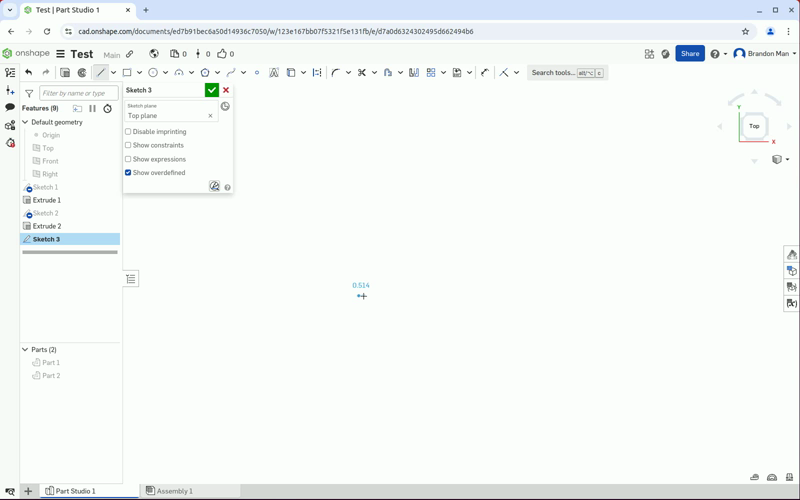
scroll(6)
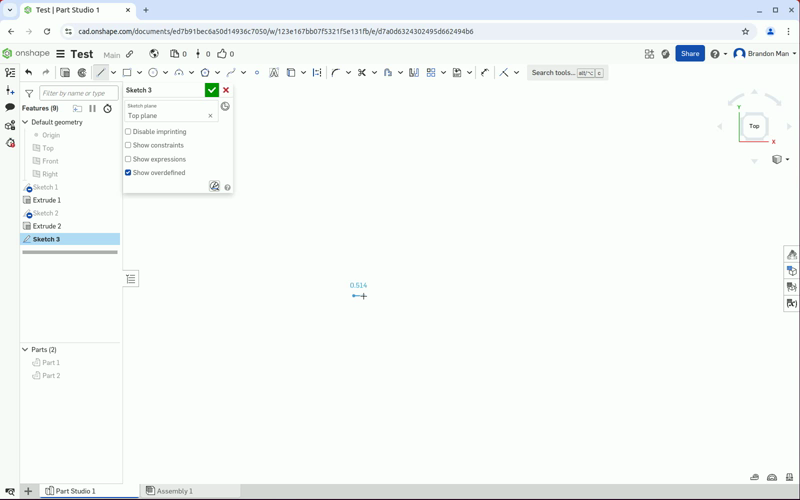
scroll(6)
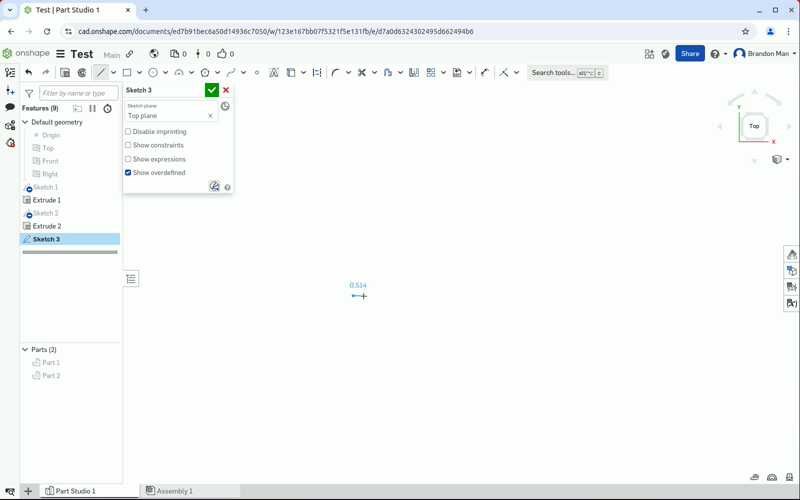
scroll(6)
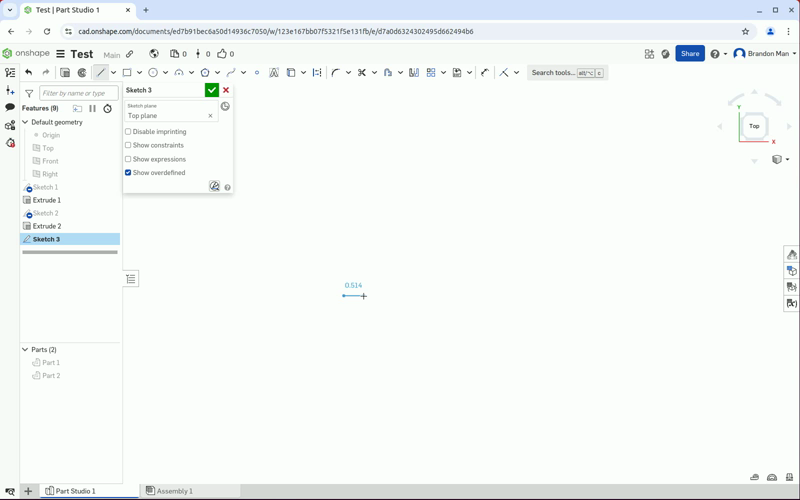
scroll(6)
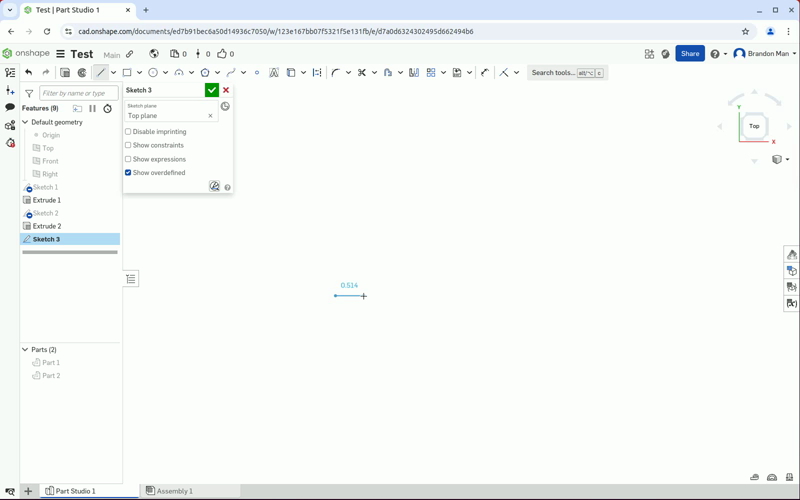
click(363, 295)
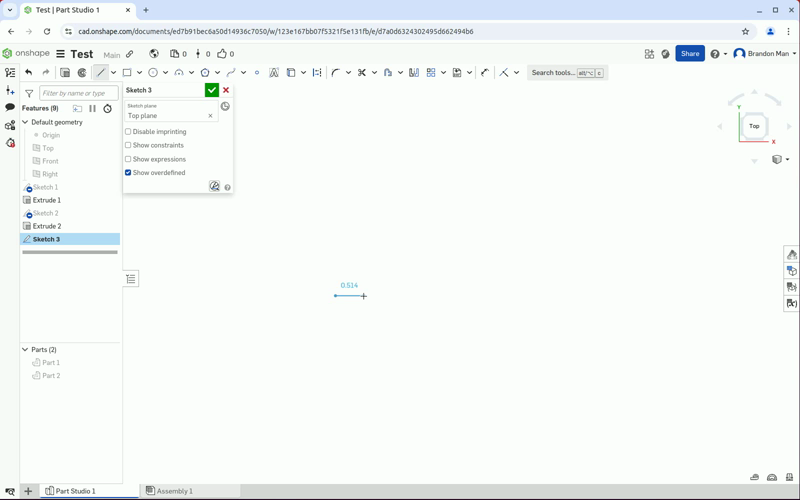
scroll(-6)
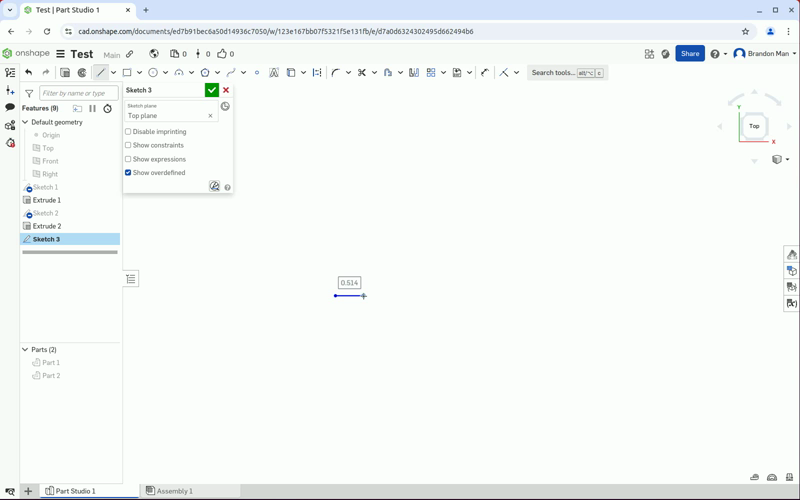
scroll(-6)
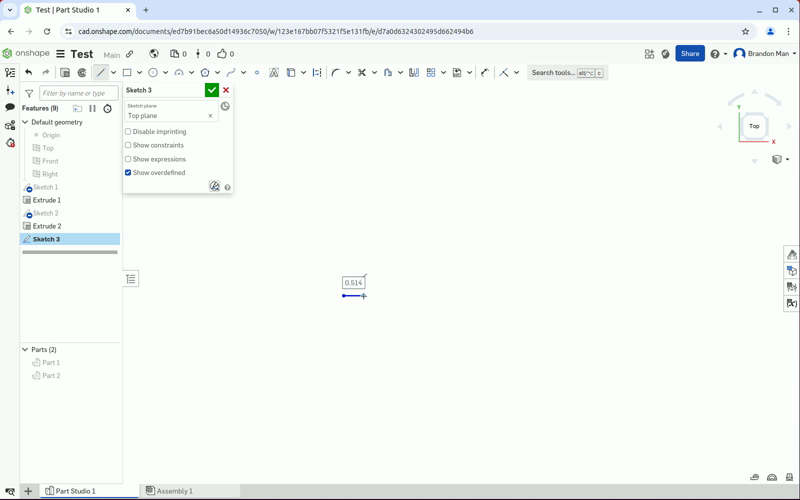
scroll(-6)
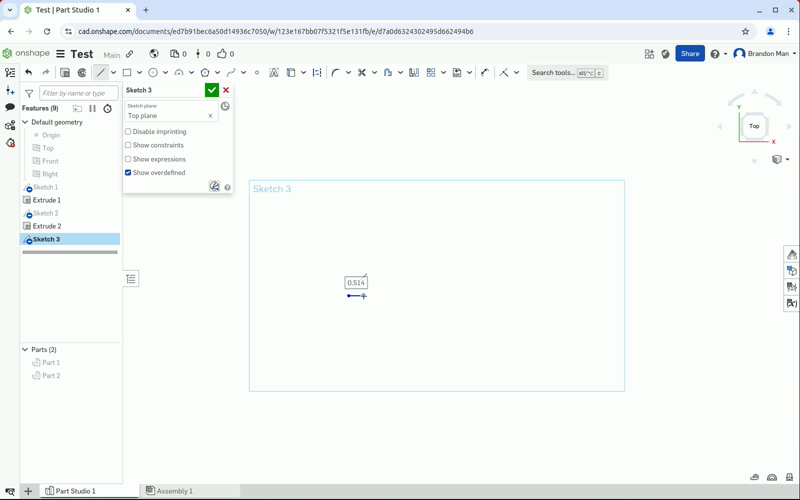
scroll(-6)
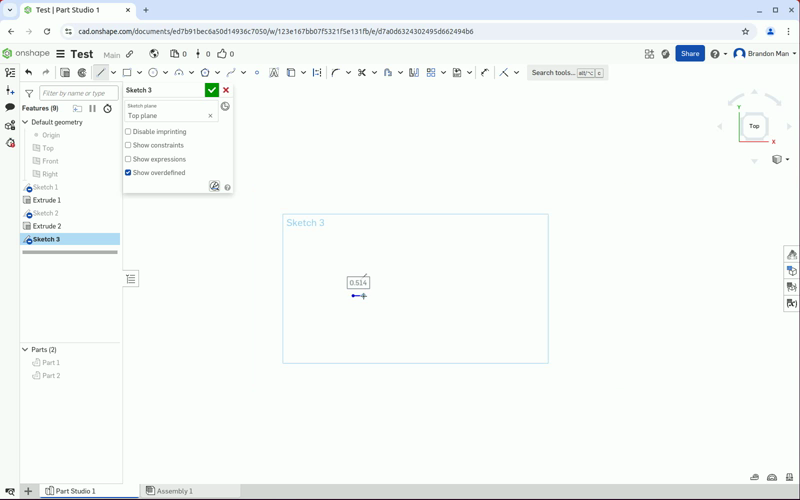
scroll(-6)
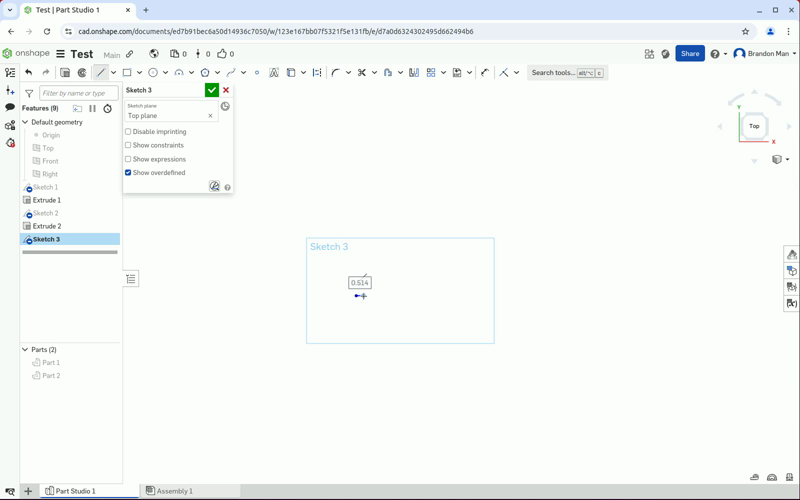
scroll(-6)
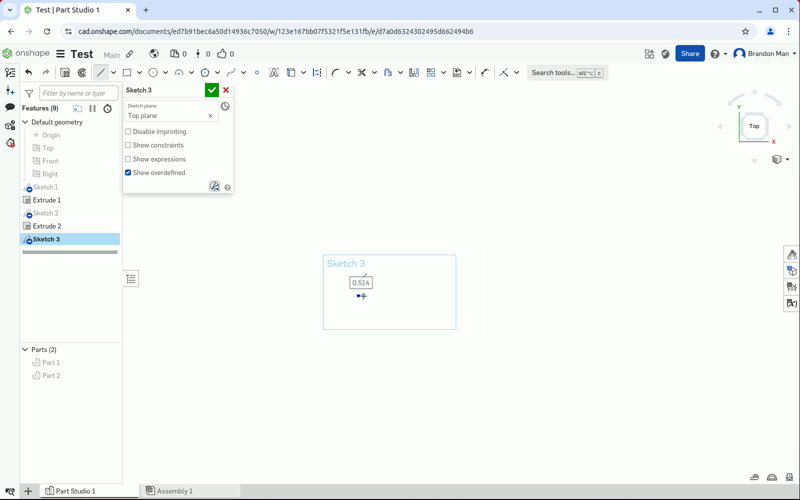
scroll(-6)
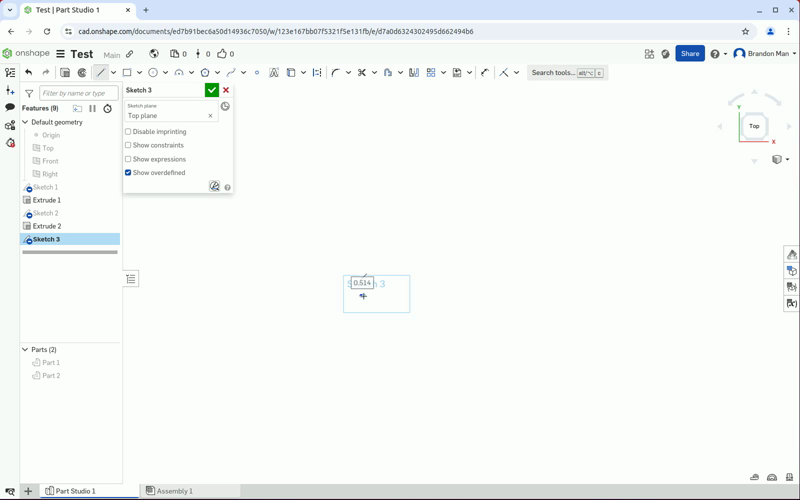
key_up(shift)
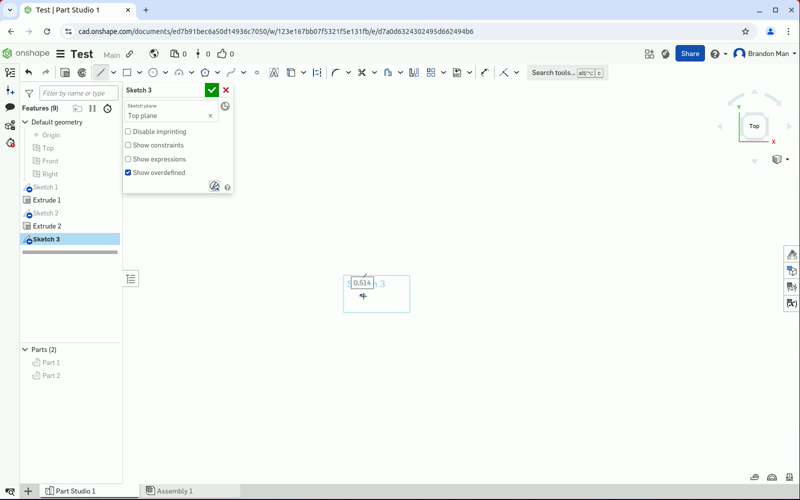
key(esc)
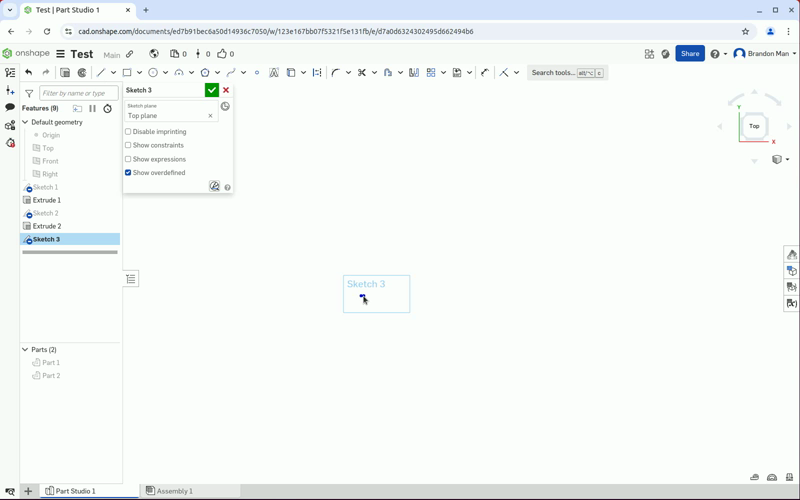
key(a)
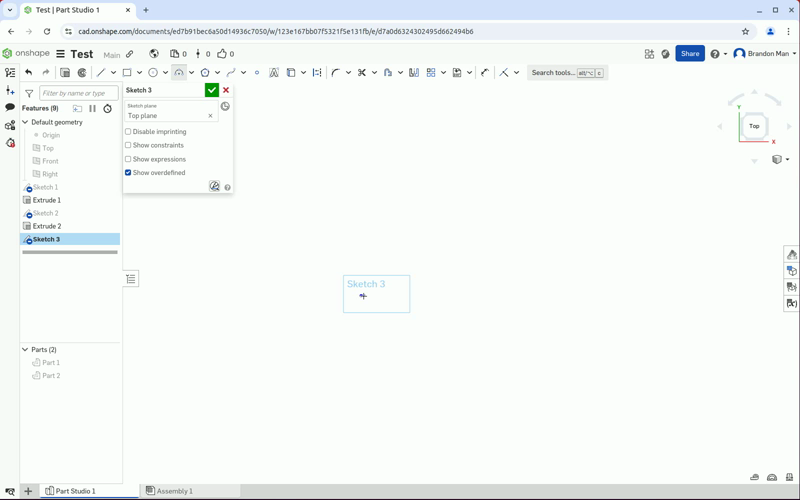
mouse_move(363, 295)
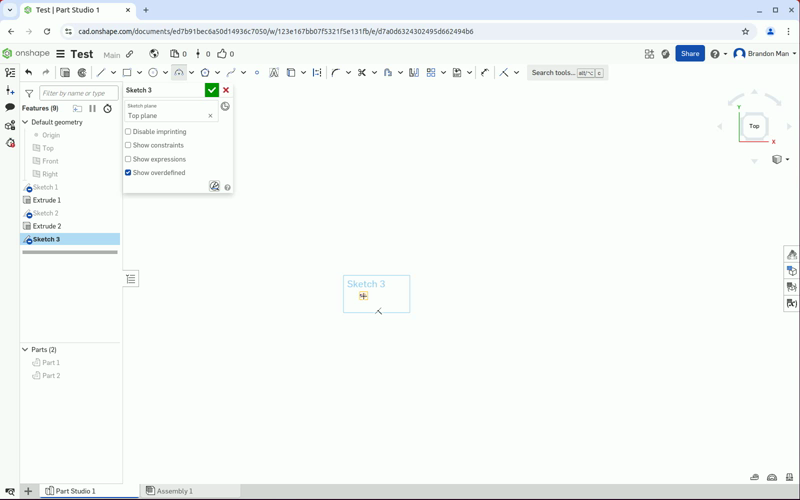
scroll(6)
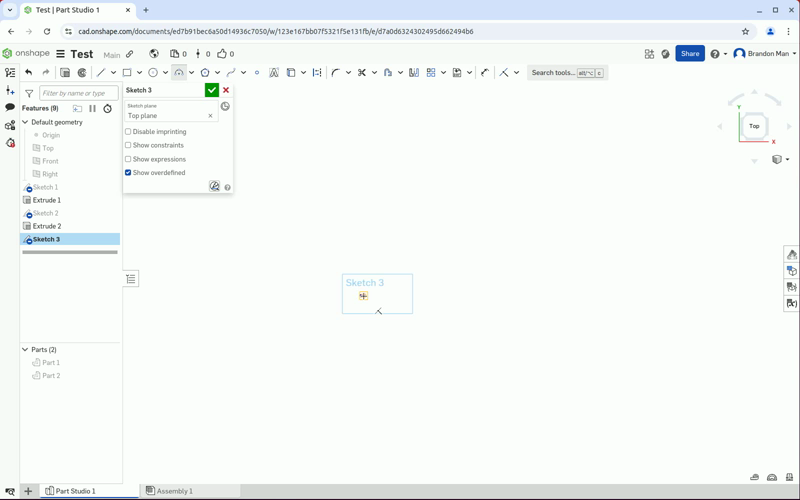
scroll(6)
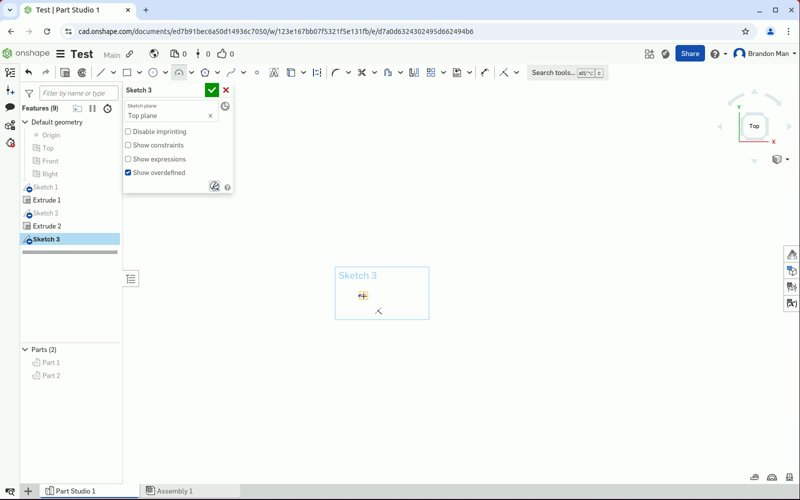
scroll(6)
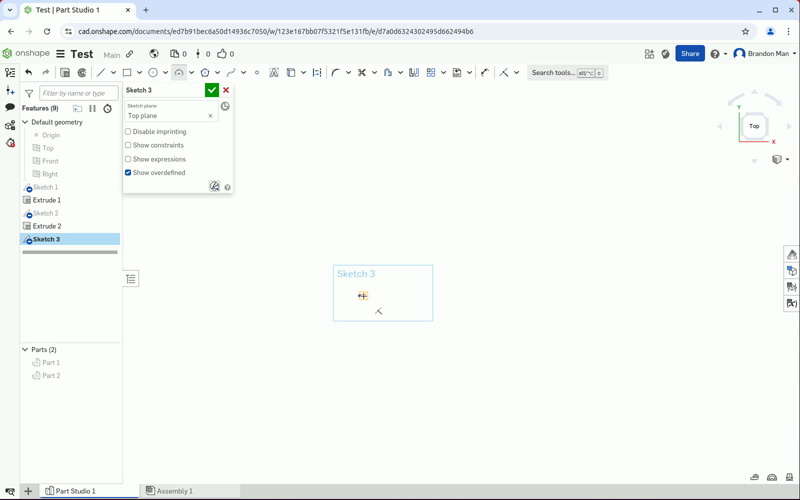
scroll(6)
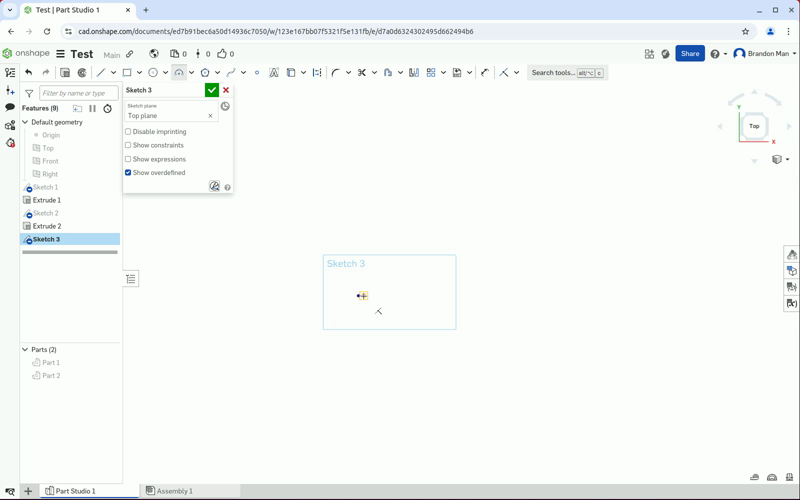
scroll(6)
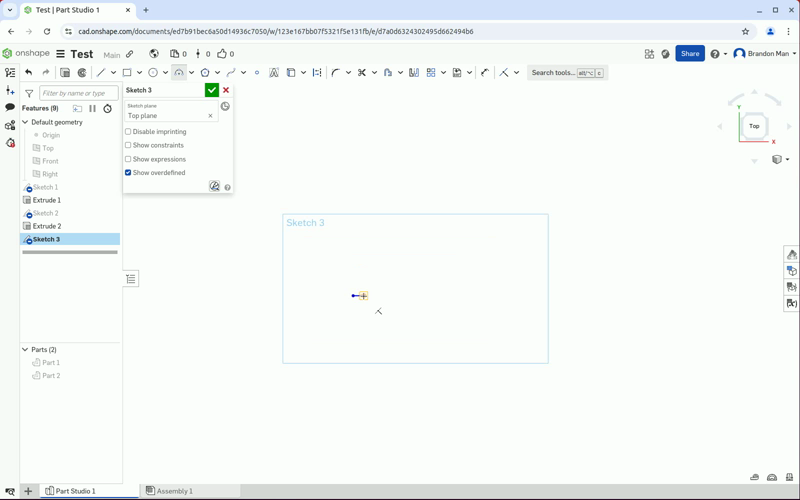
scroll(6)
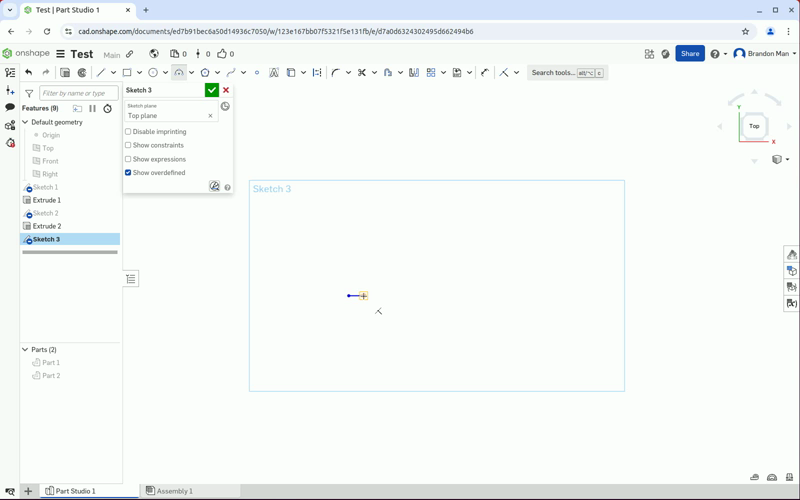
scroll(6)
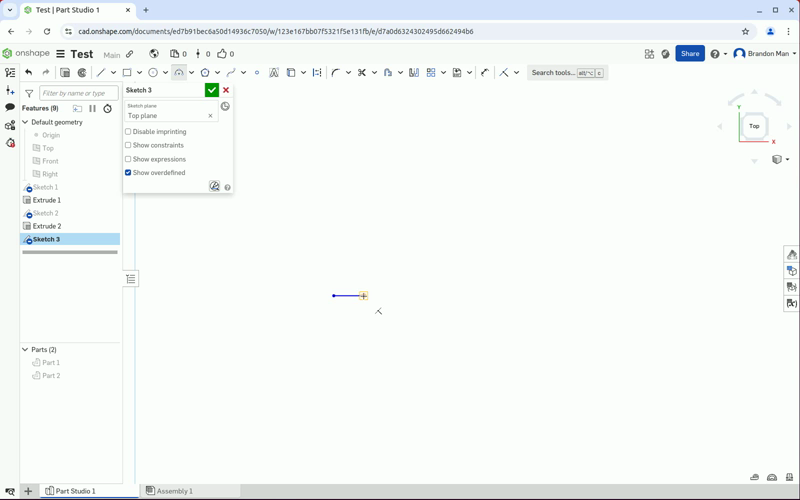
click(363, 295)
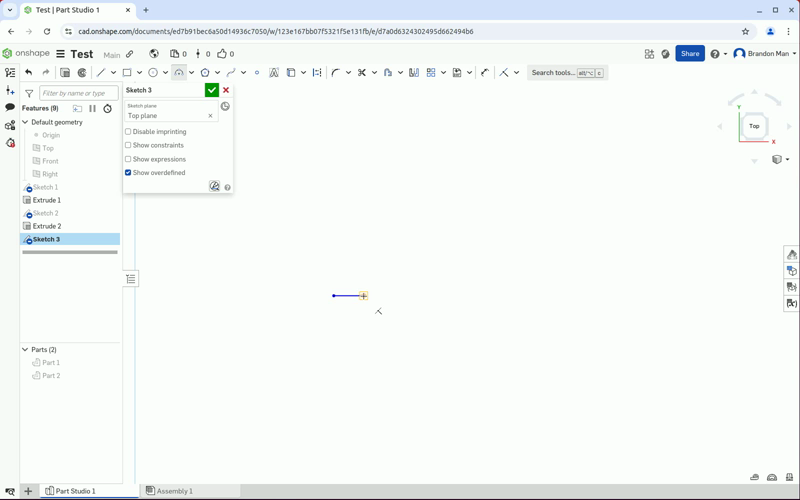
scroll(-6)
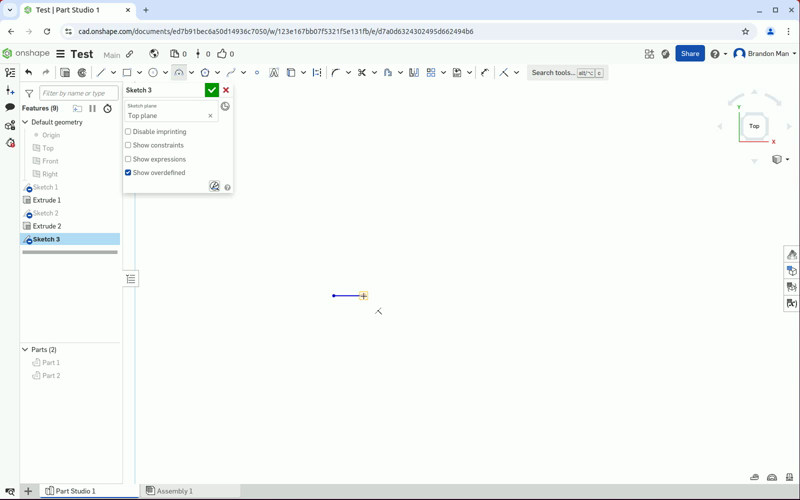
scroll(-6)
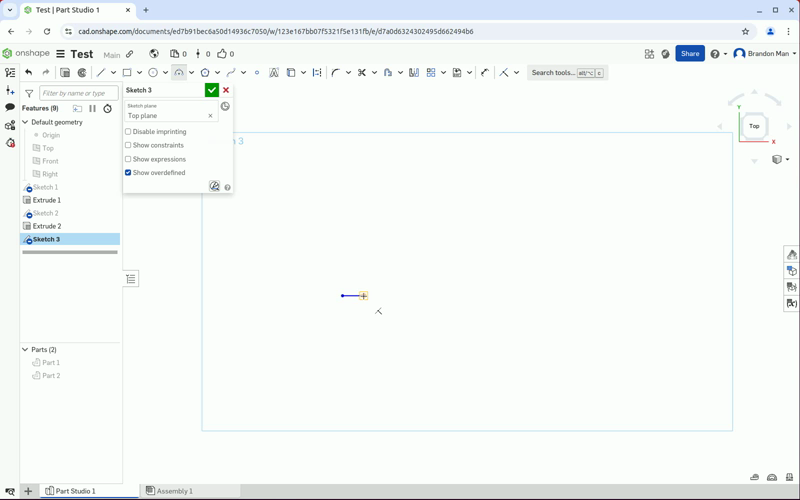
scroll(-6)
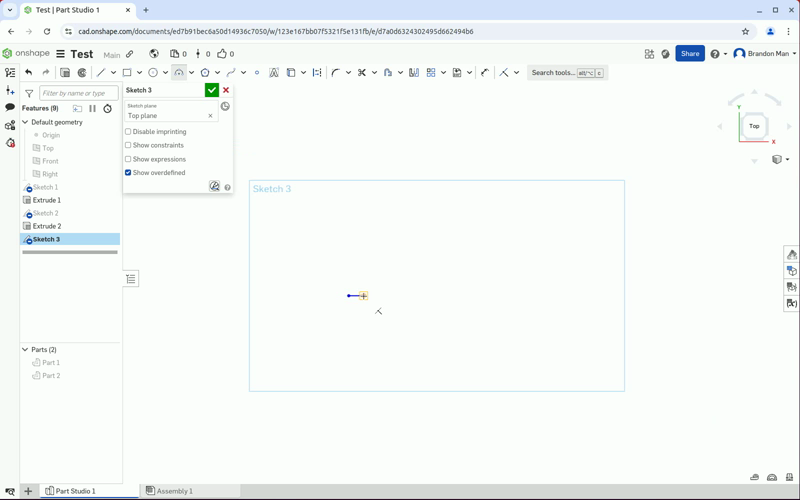
scroll(-6)
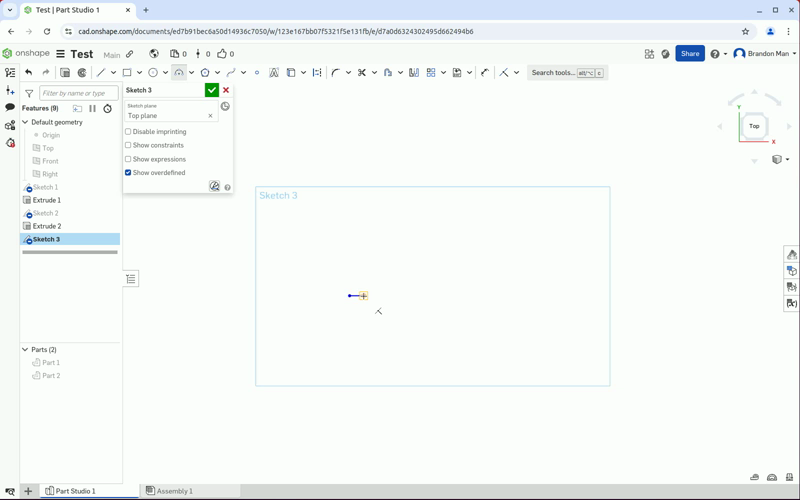
scroll(-6)
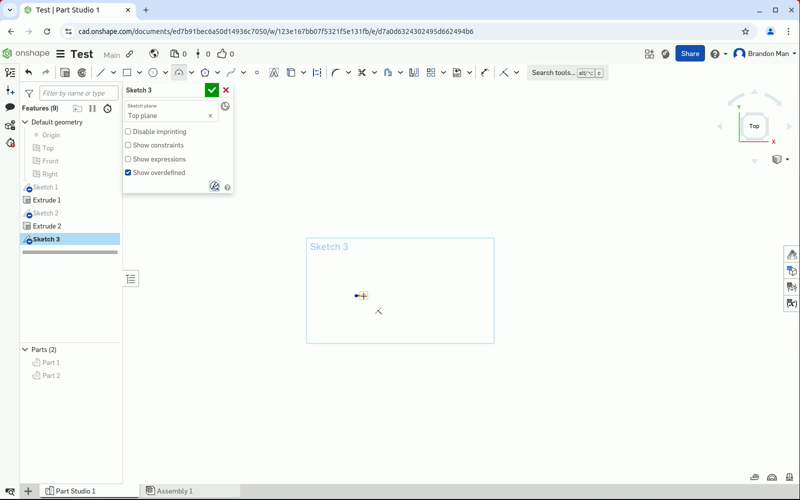
scroll(-6)
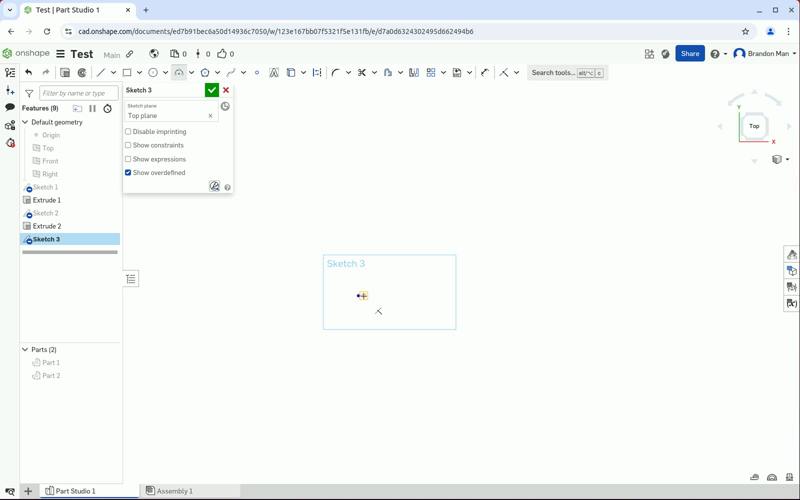
scroll(-6)
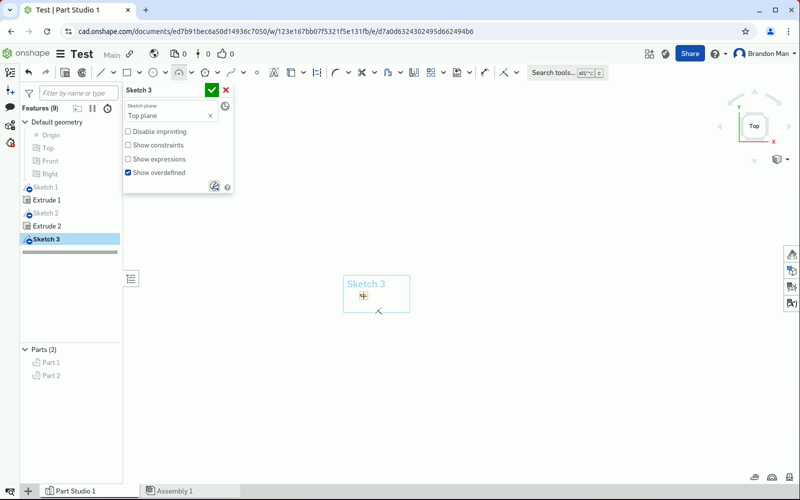
key_down(shift)
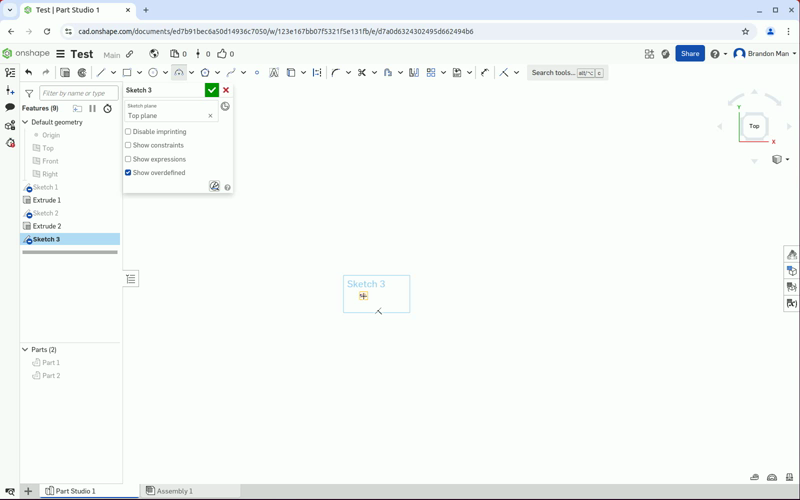
mouse_move(363, 267)
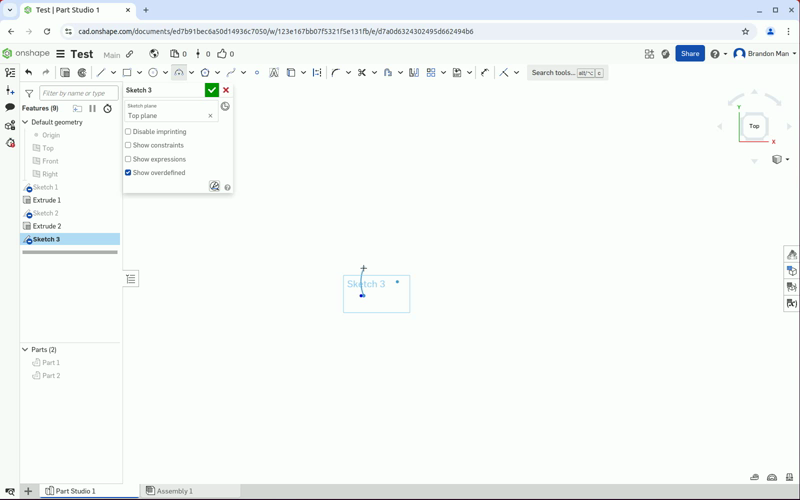
click(363, 267)
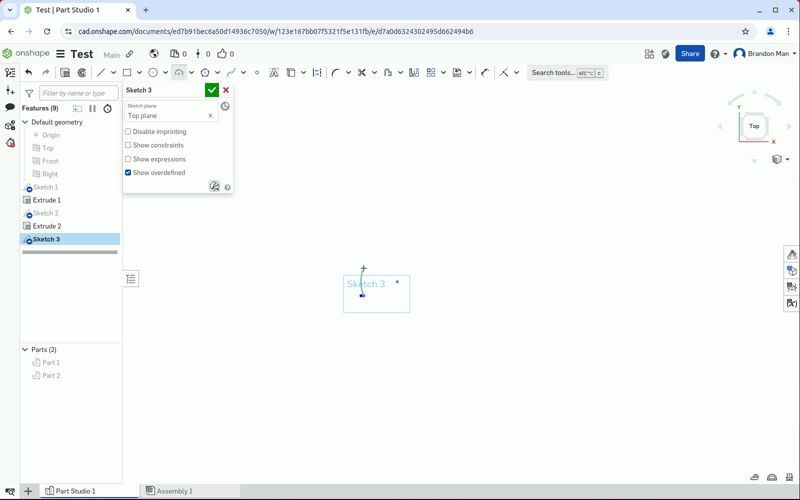
mouse_move(375, 282)
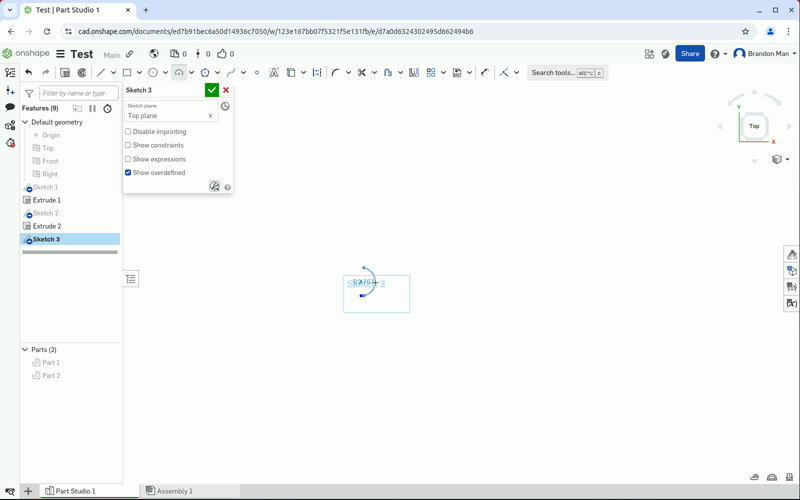
click(375, 282)
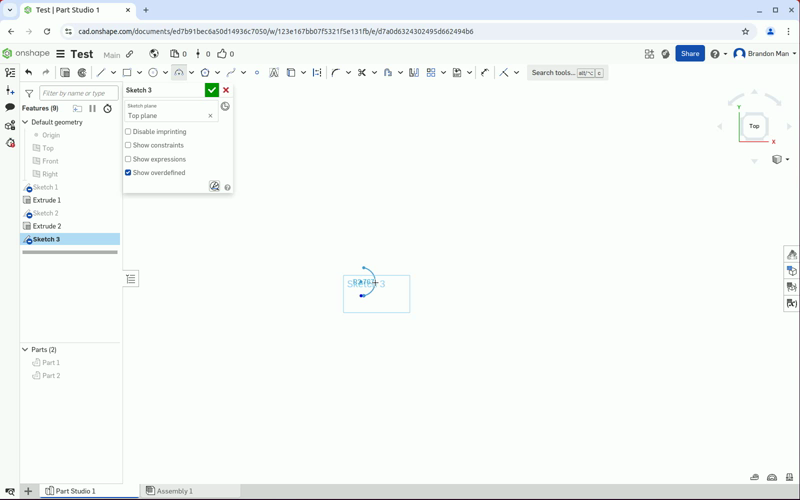
key_up(shift)
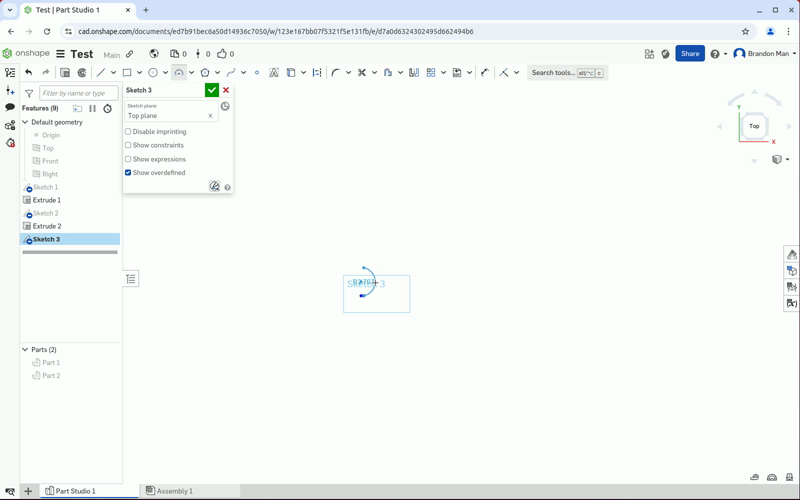
key(esc)
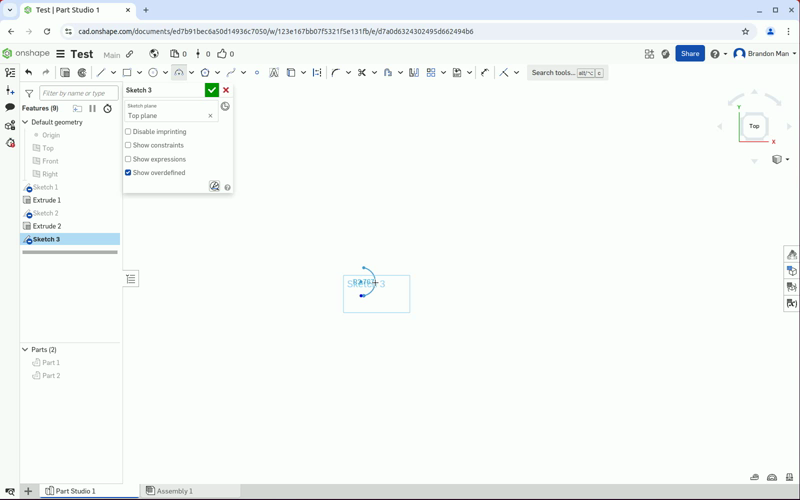
key(l)
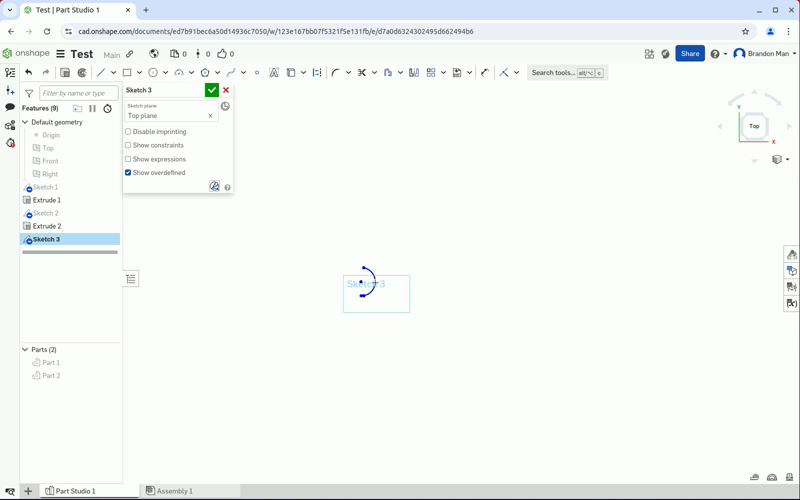
mouse_move(363, 267)
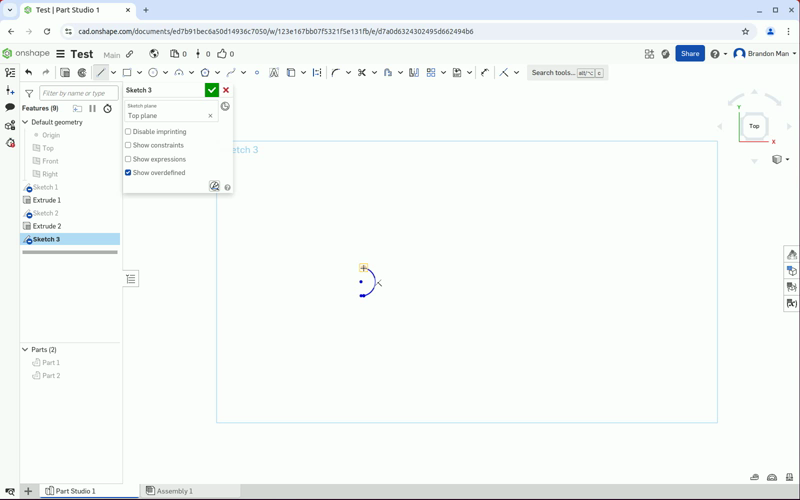
click(363, 267)
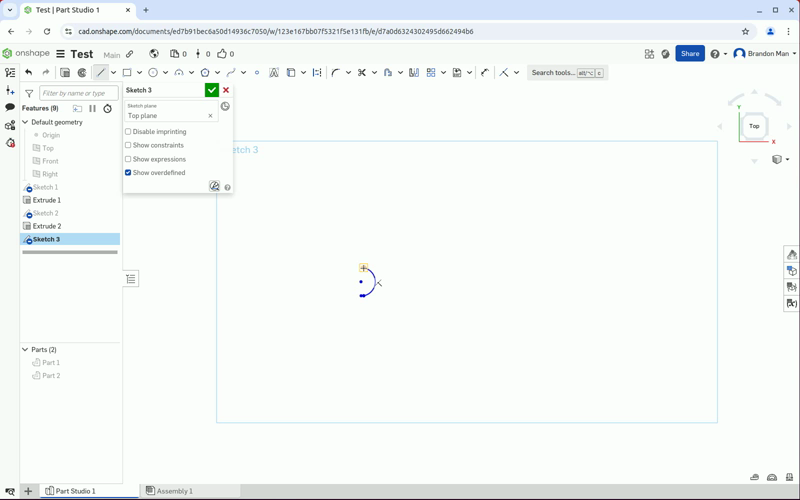
key_down(shift)
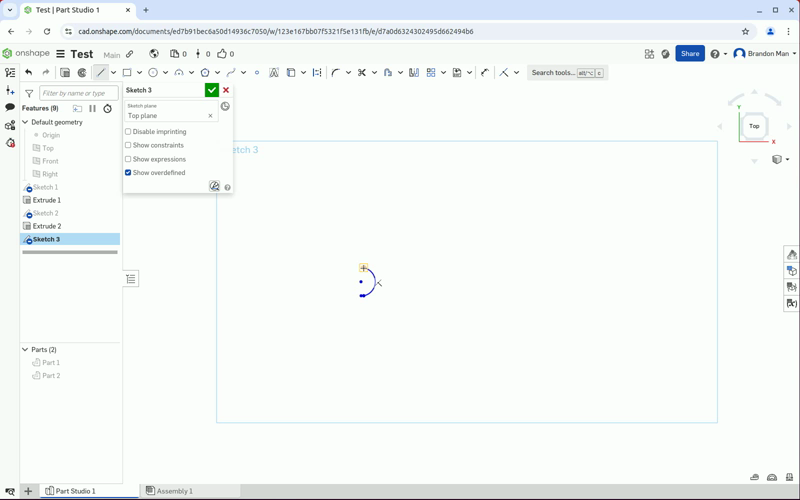
mouse_move(393, 267)
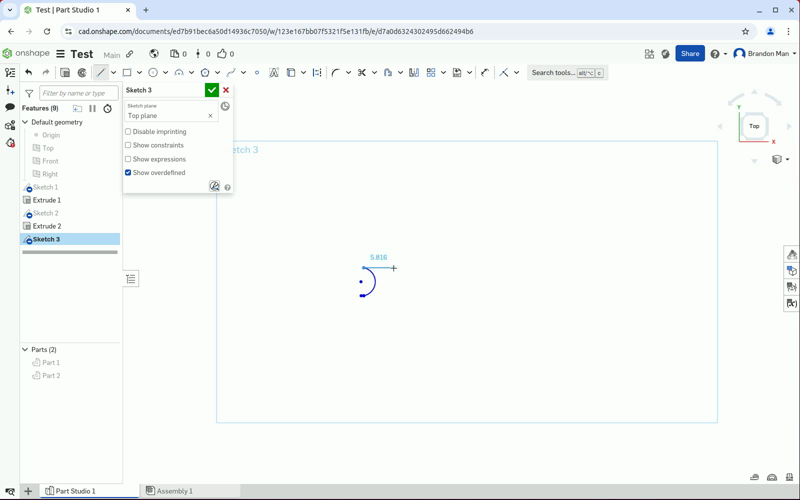
mouse_move(361, 267)
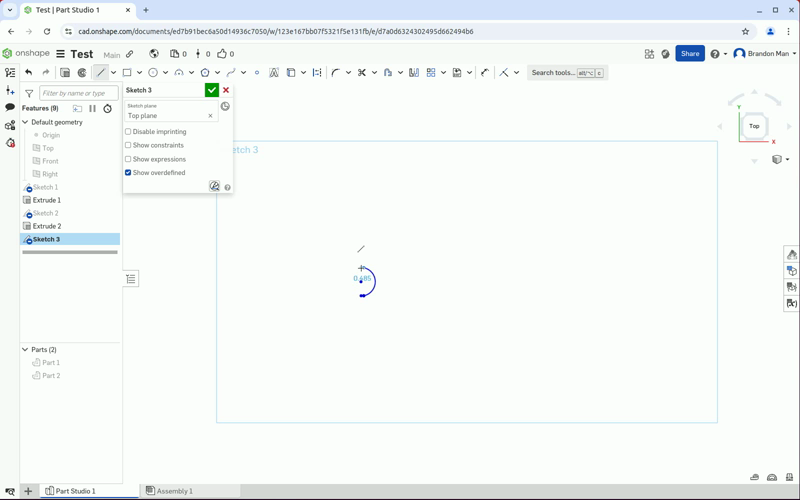
scroll(6)
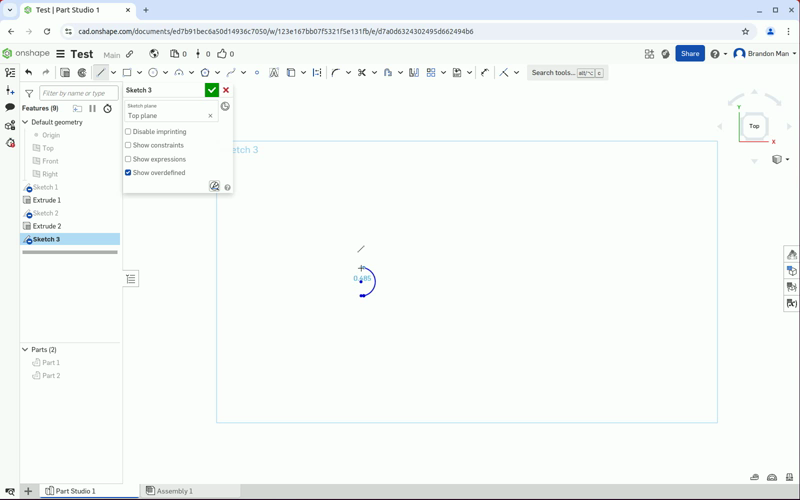
scroll(6)
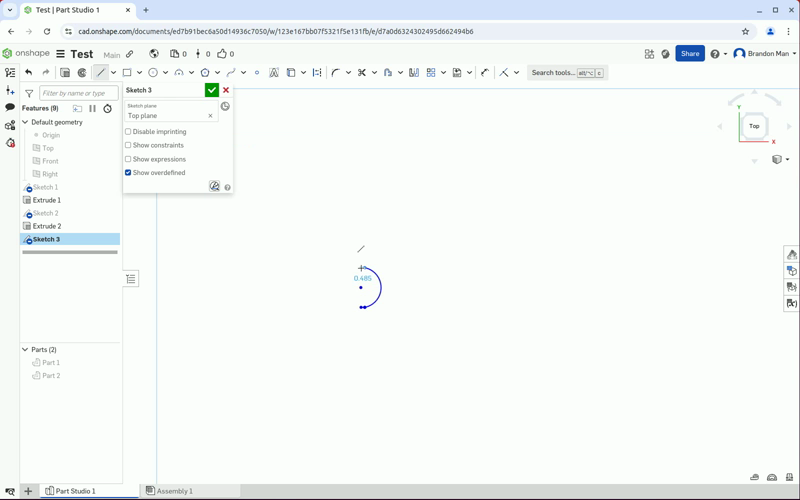
scroll(6)
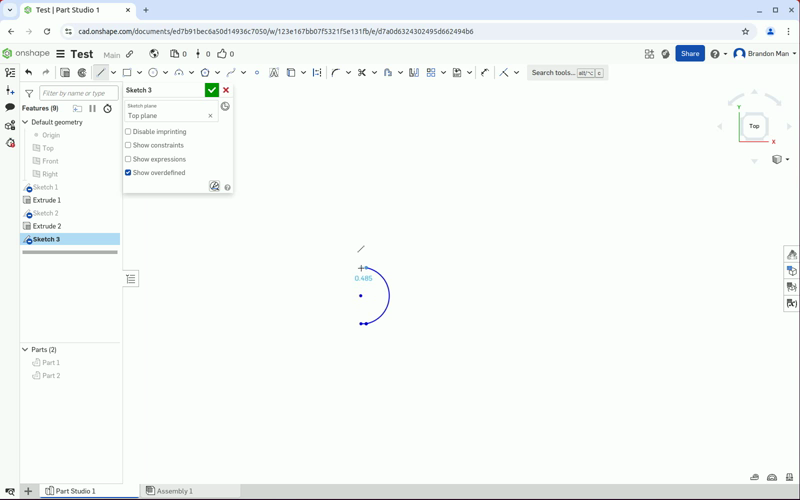
scroll(6)
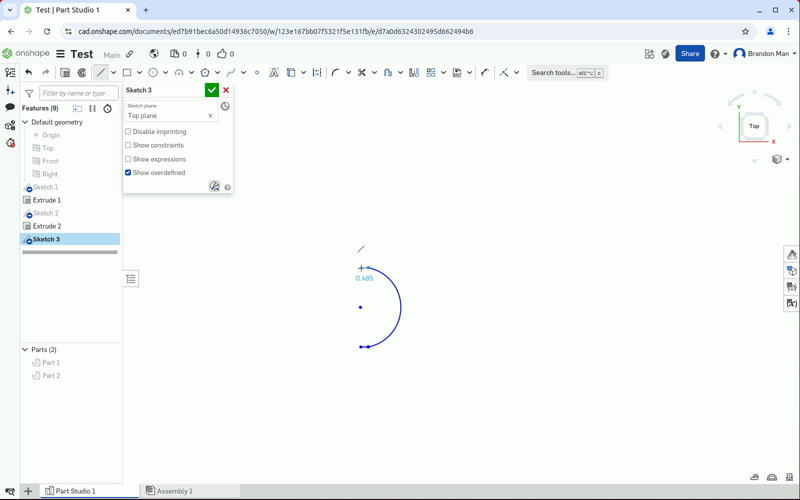
scroll(6)
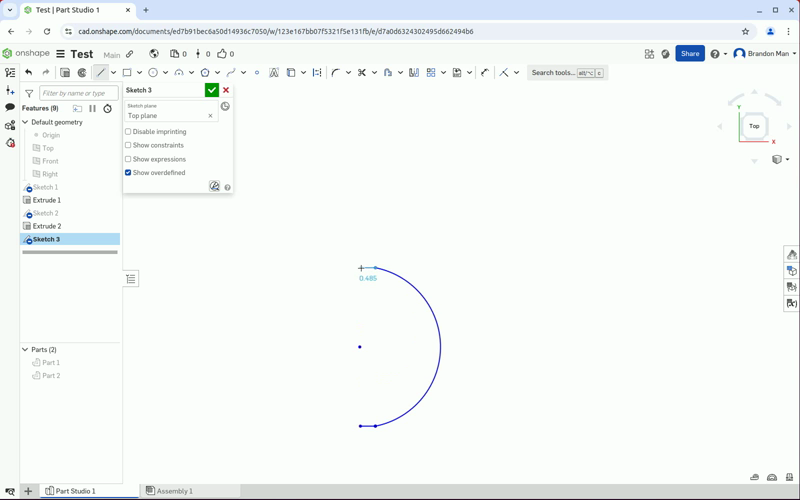
scroll(6)
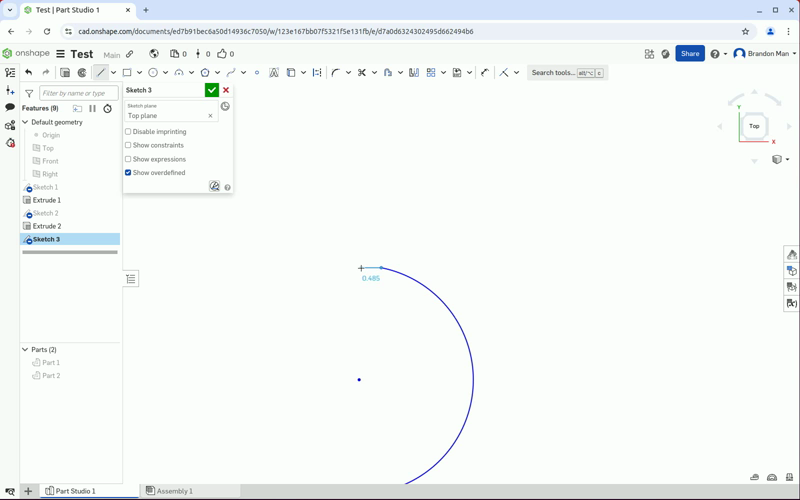
scroll(6)
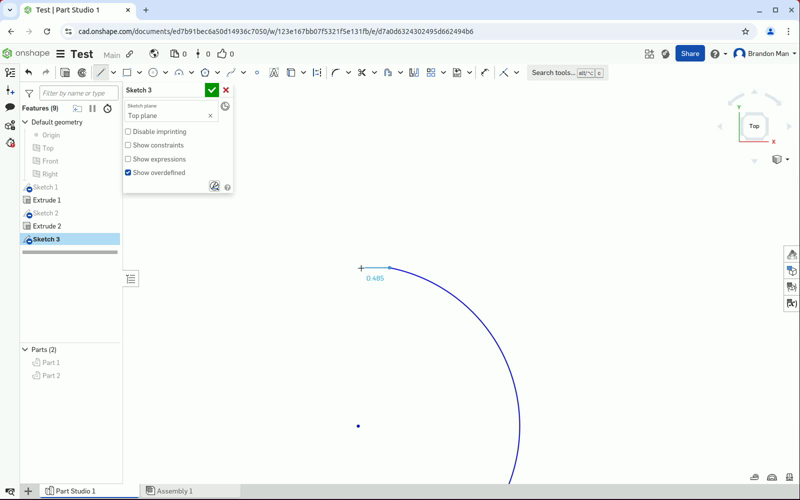
click(361, 267)
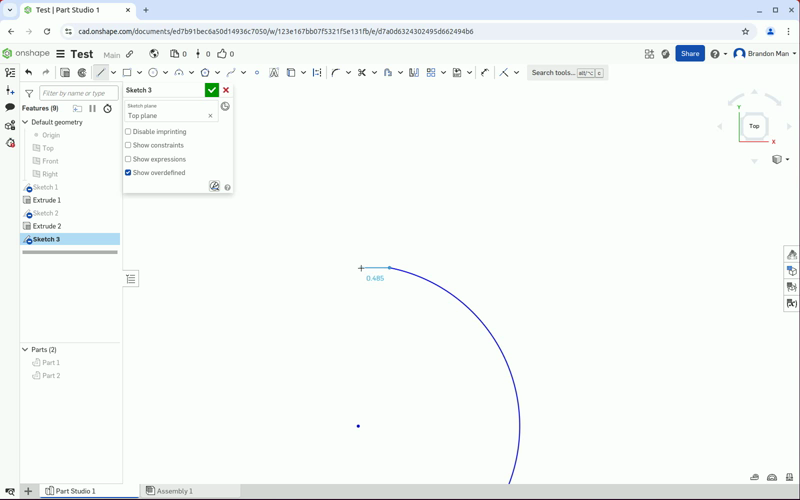
scroll(-6)
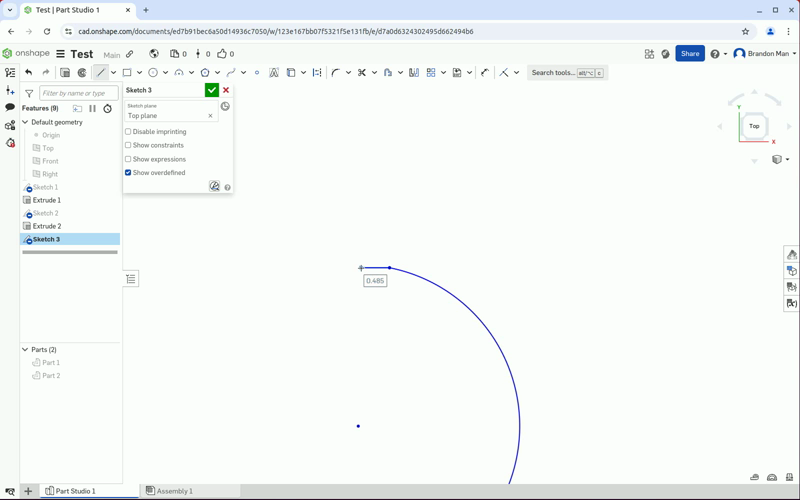
scroll(-6)
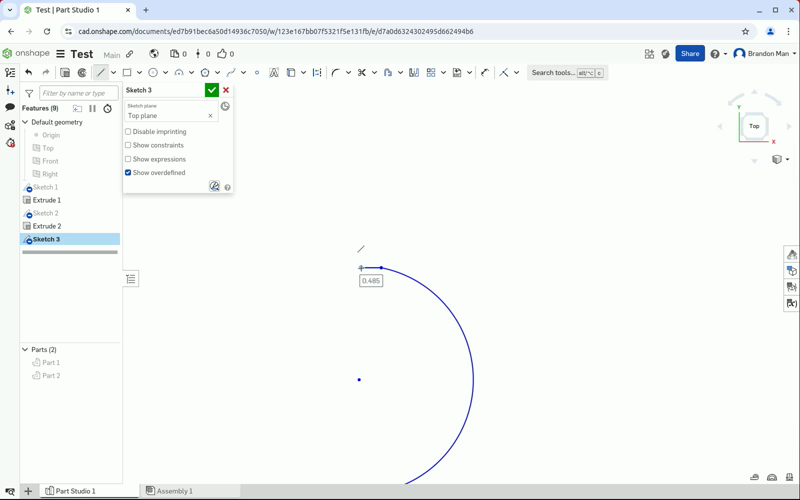
scroll(-6)
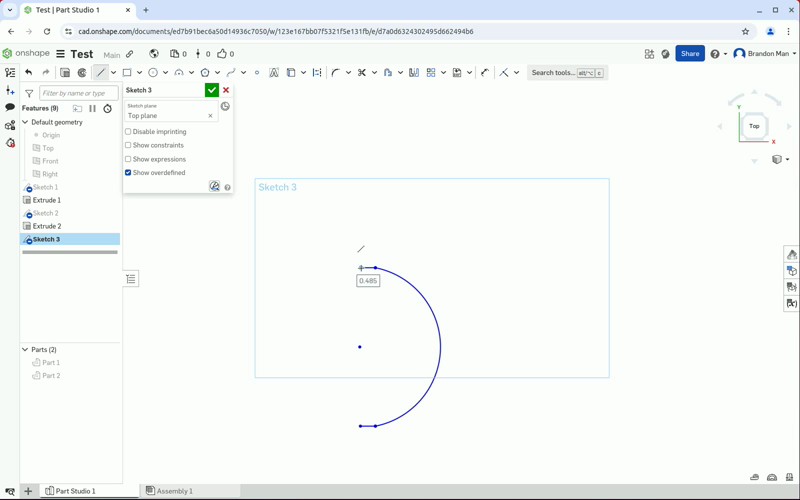
scroll(-6)
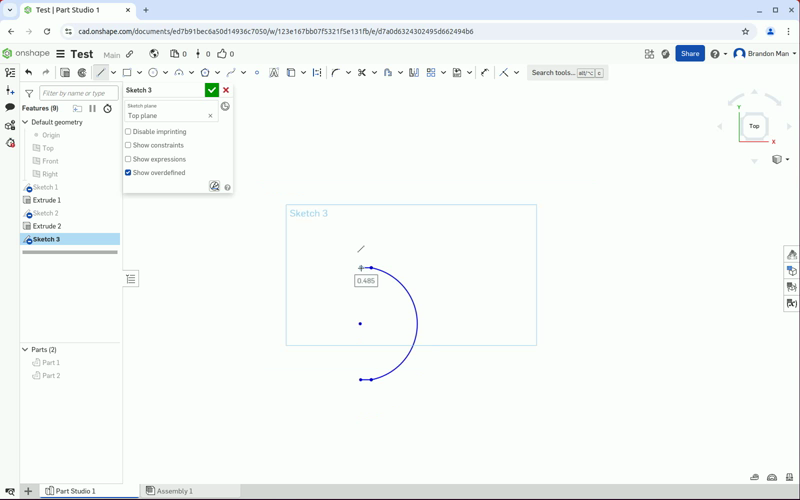
scroll(-6)
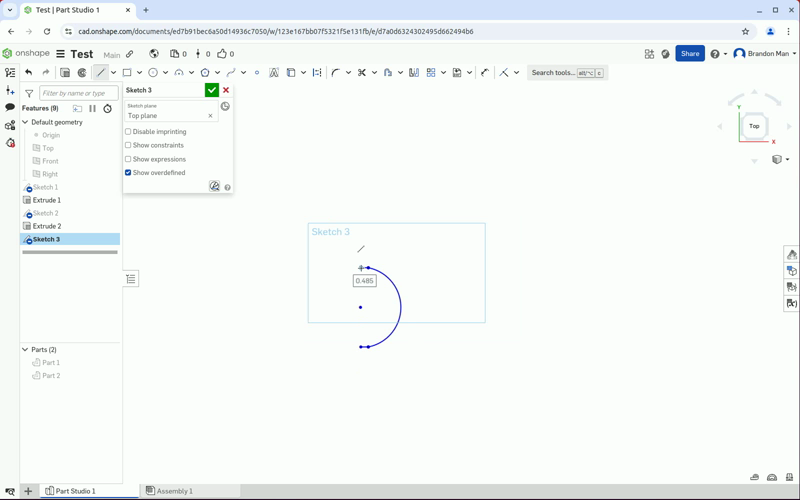
scroll(-6)
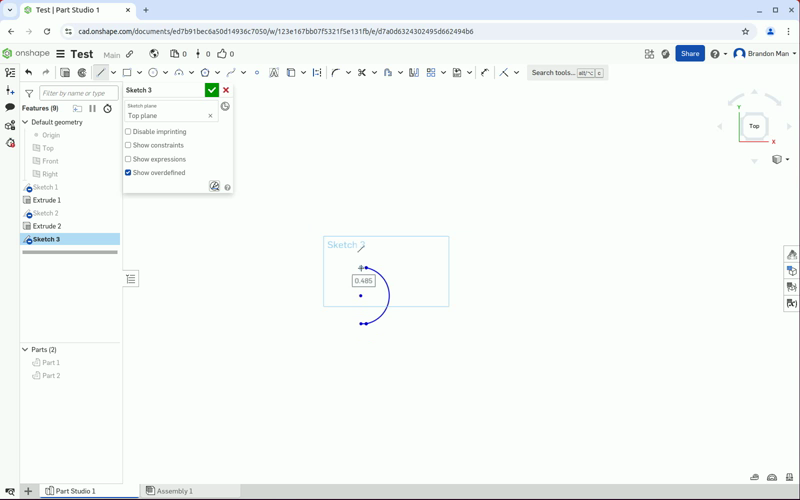
scroll(-6)
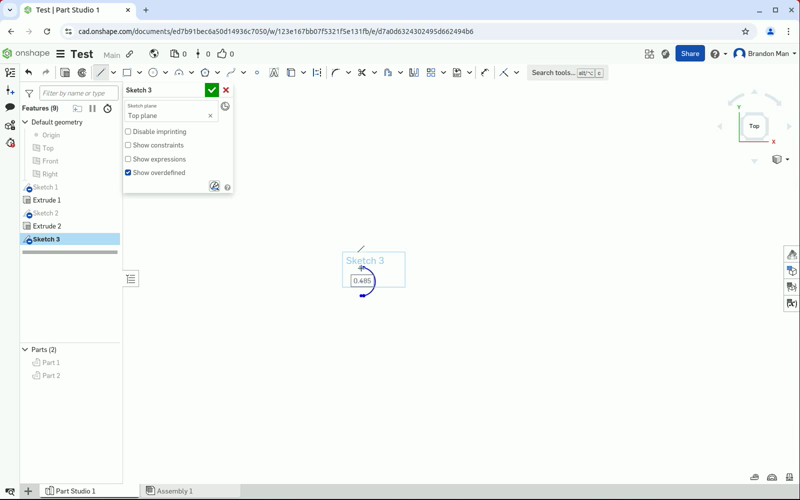
key_up(shift)
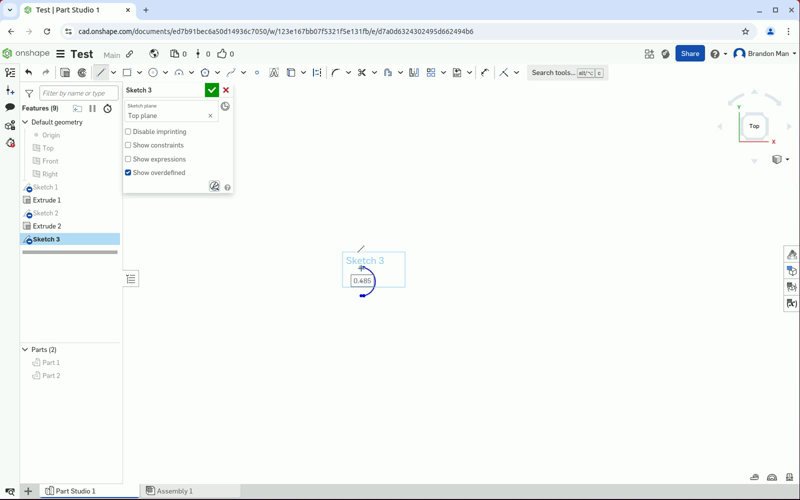
key_down(shift)
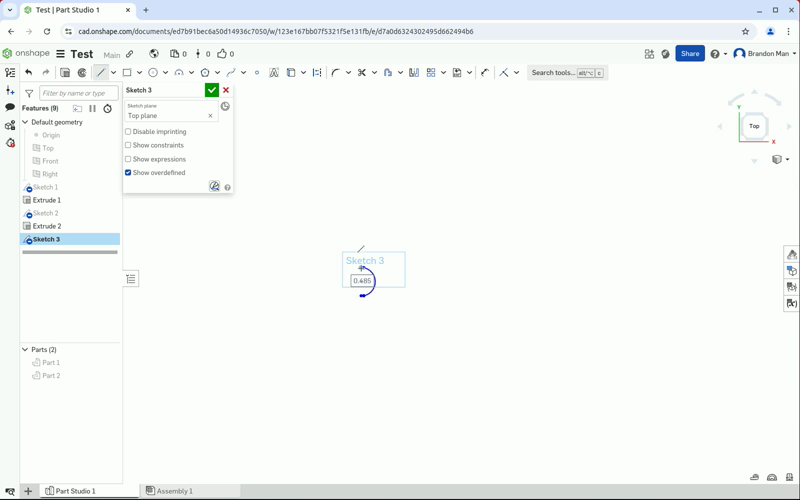
mouse_move(391, 267)
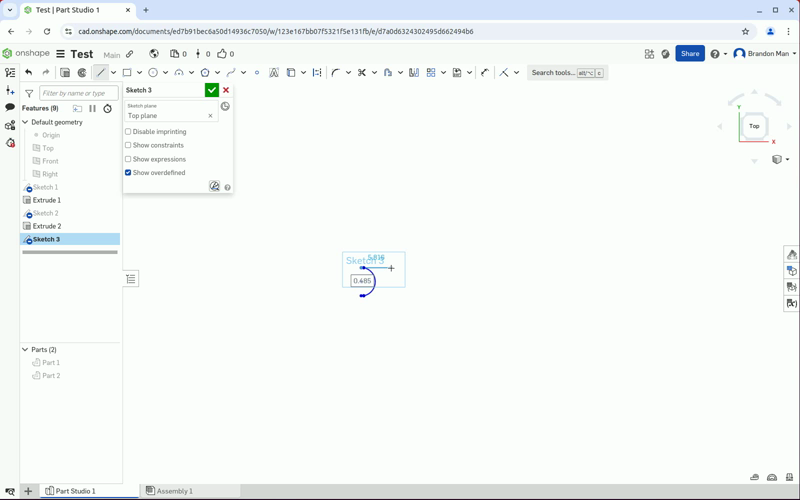
mouse_move(361, 281)
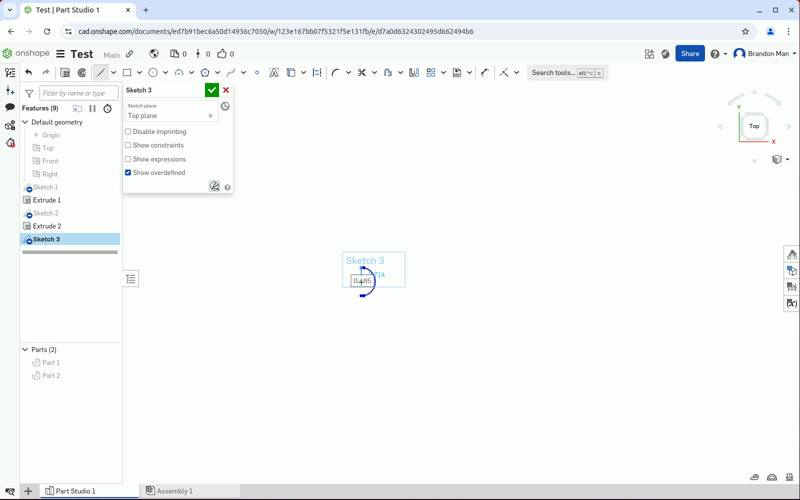
click(361, 281)
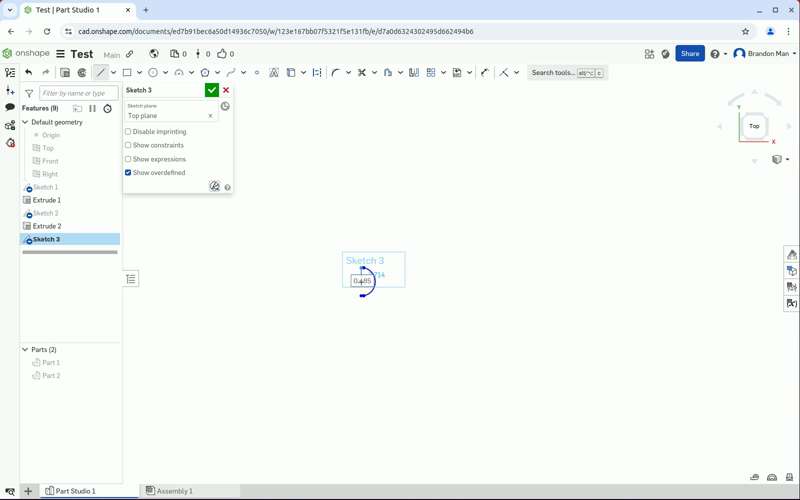
key_up(shift)
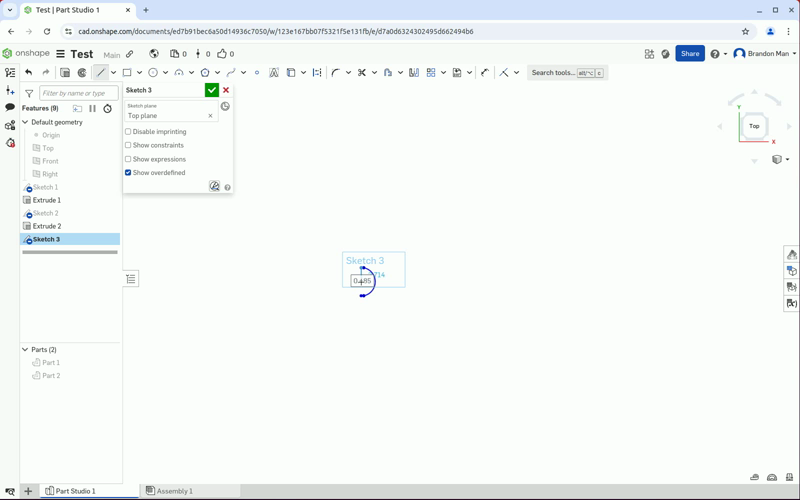
mouse_move(391, 281)
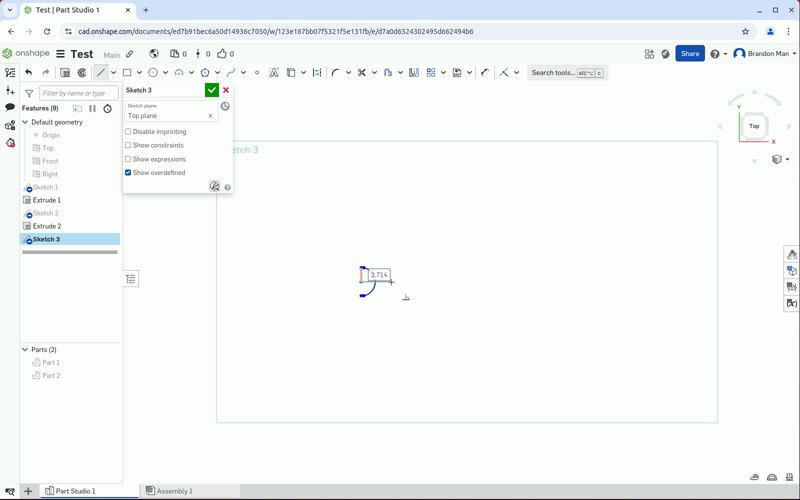
key_down(shift)
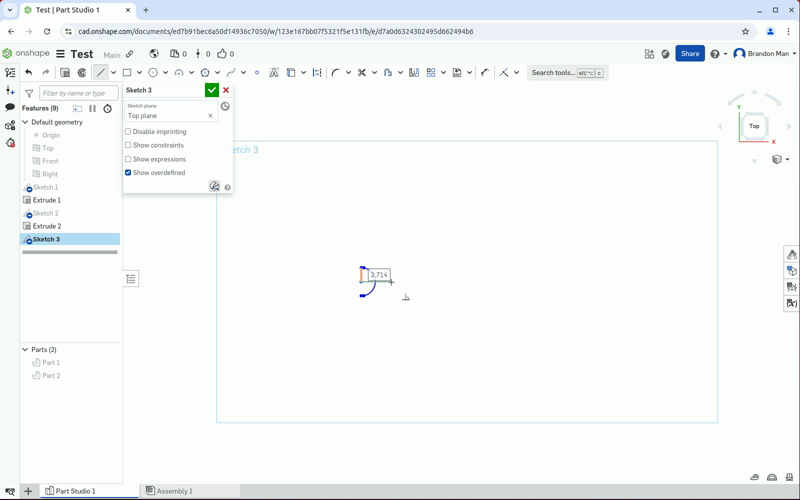
mouse_move(361, 295)
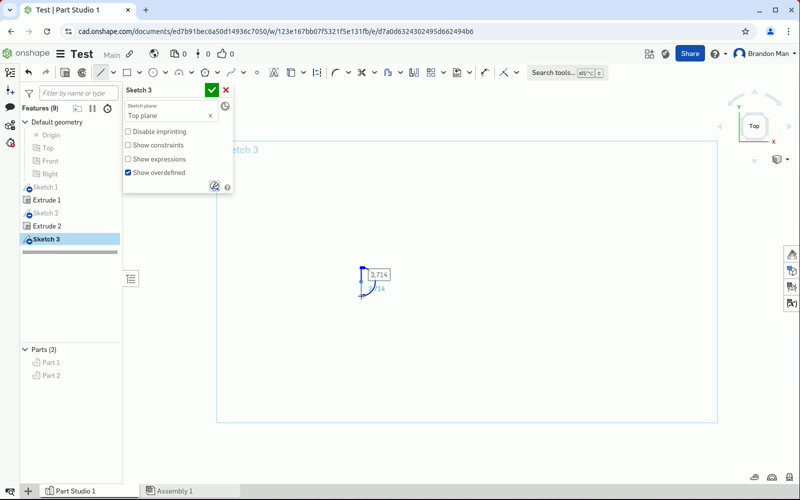
scroll(6)
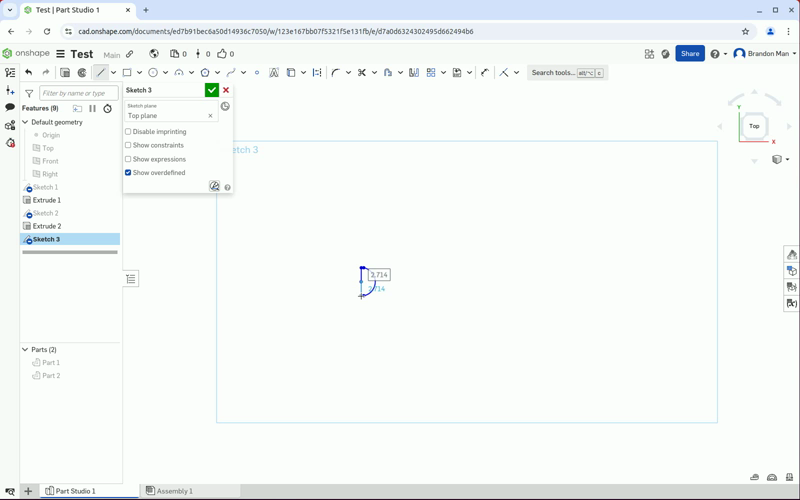
scroll(6)
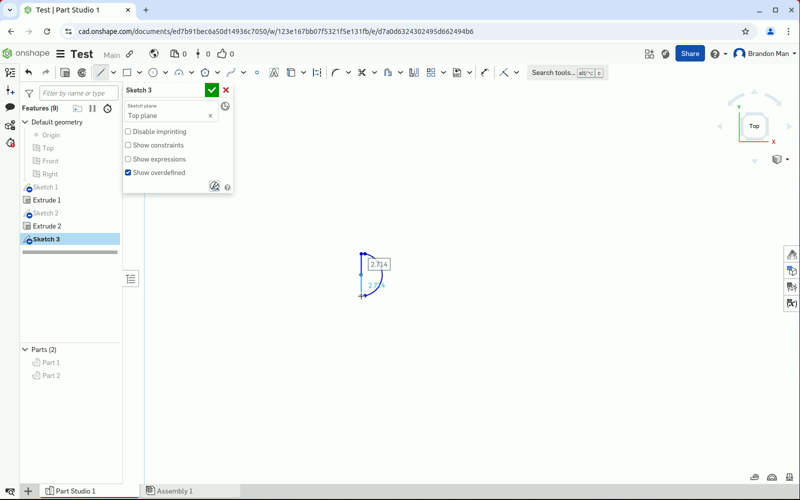
scroll(6)
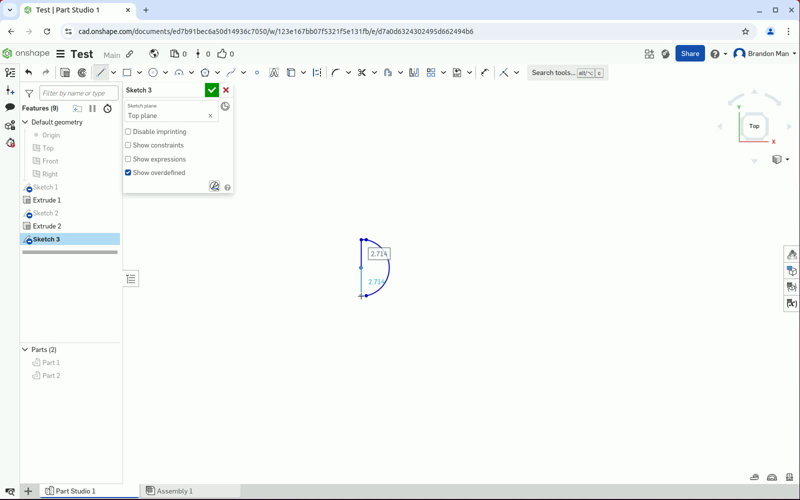
scroll(6)
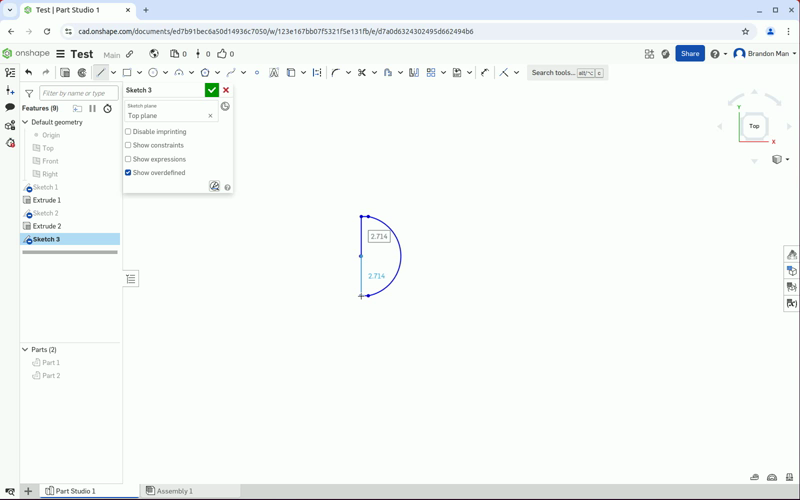
scroll(6)
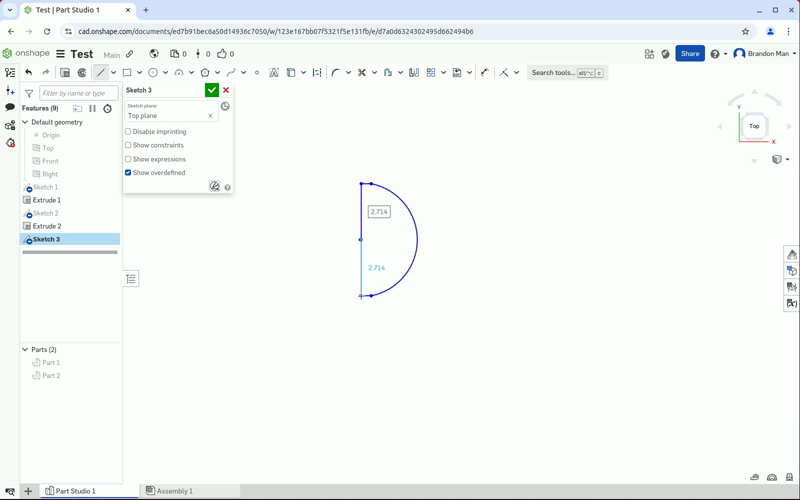
scroll(6)
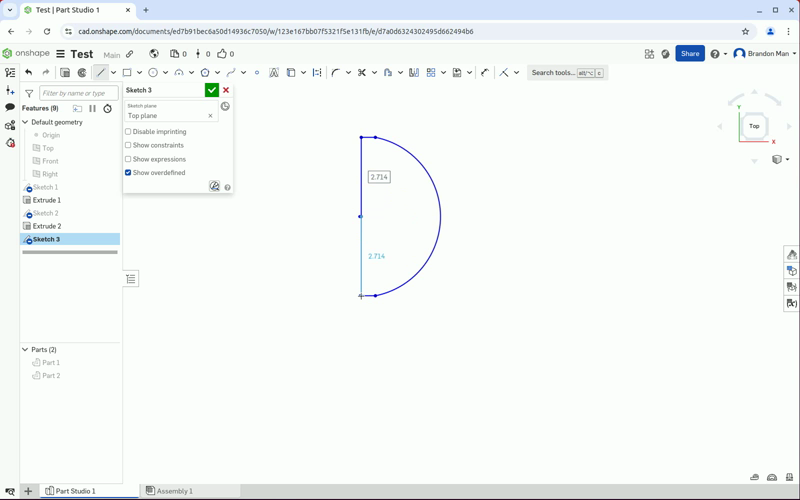
scroll(6)
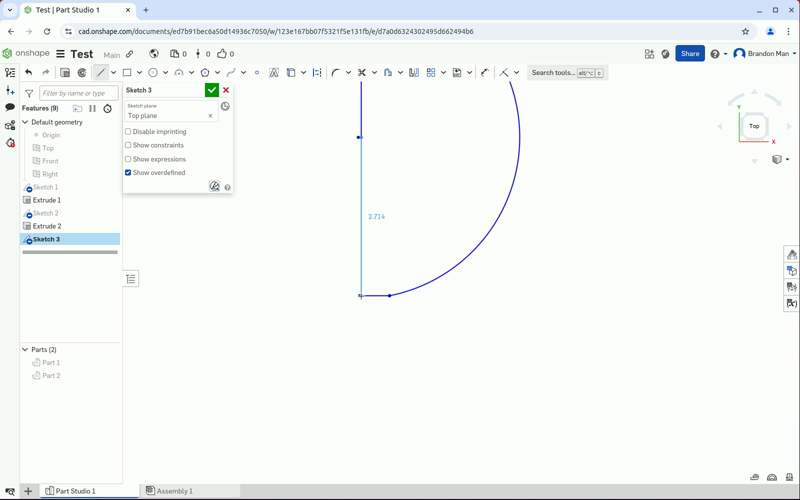
key_up(shift)
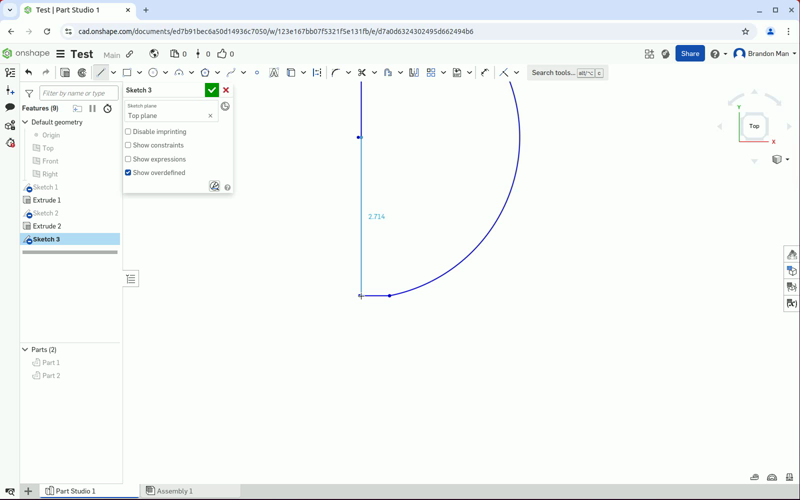
click(361, 295)
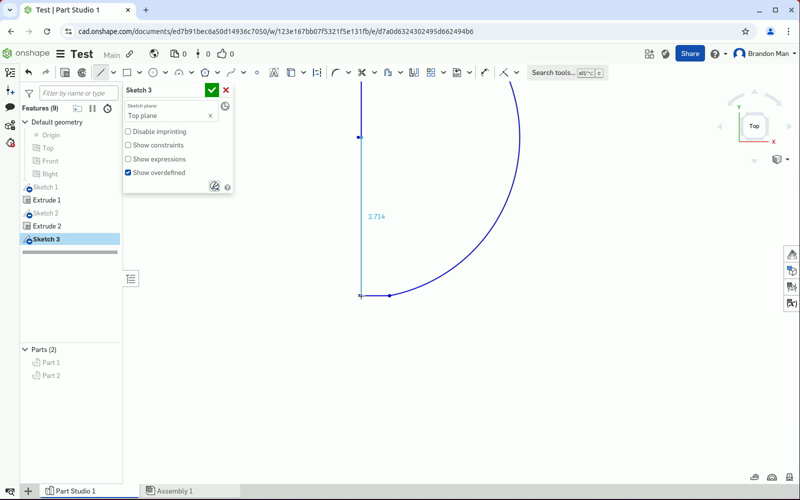
scroll(-6)
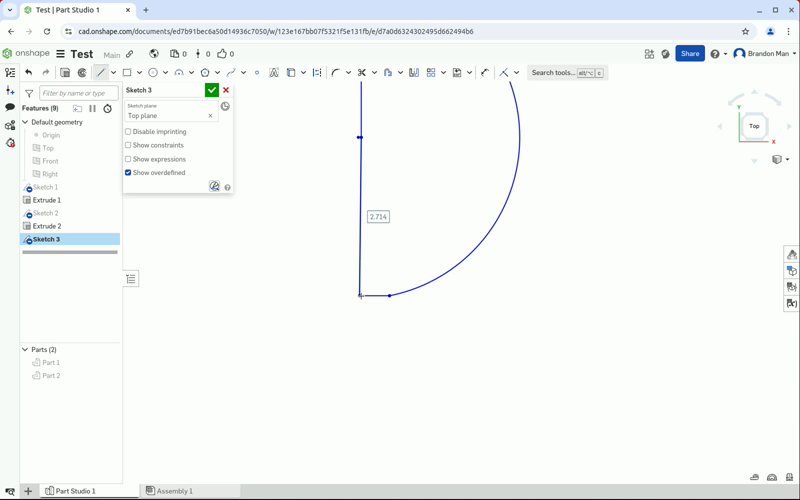
scroll(-6)
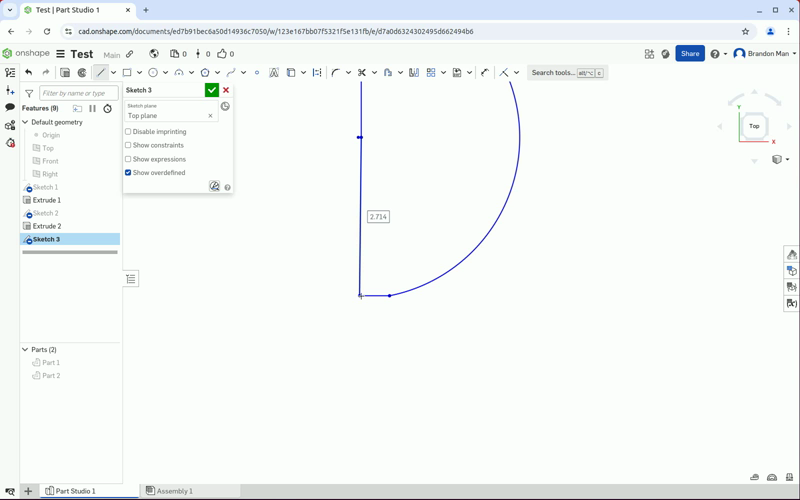
scroll(-6)
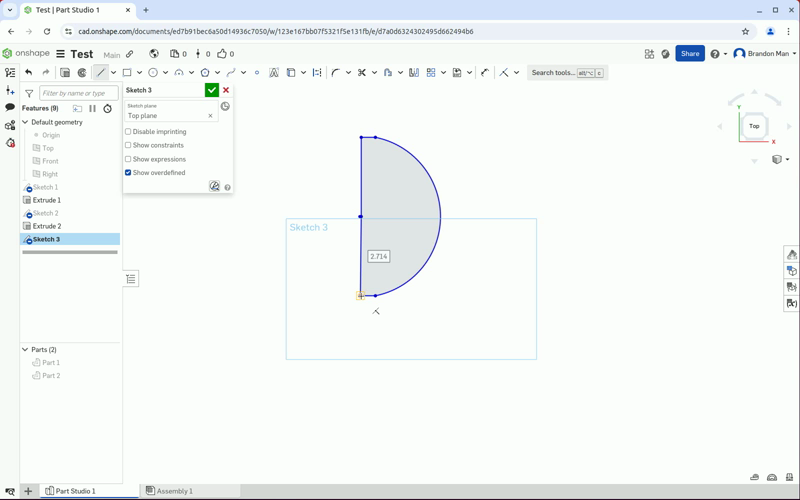
scroll(-6)
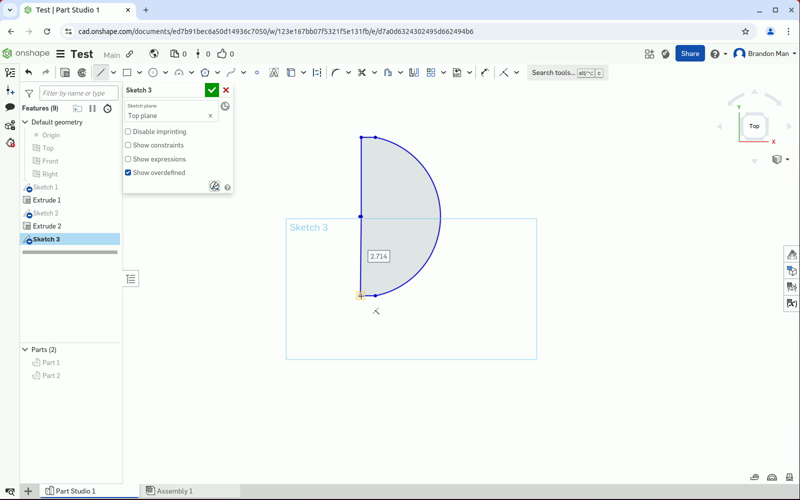
scroll(-6)
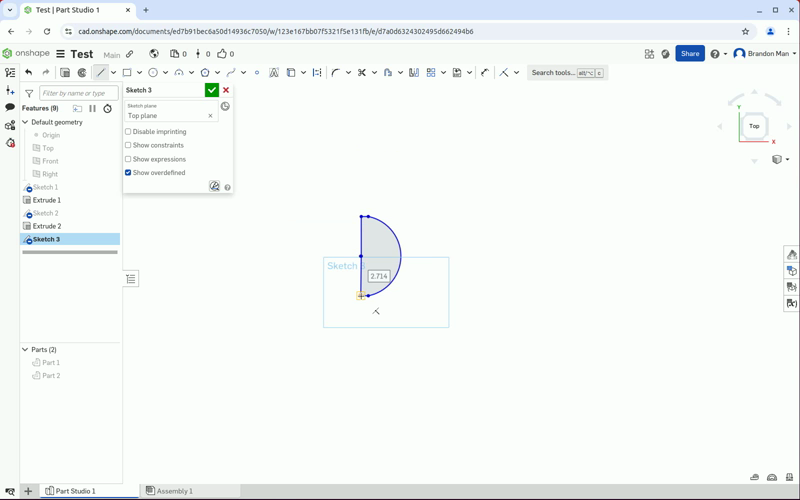
scroll(-6)
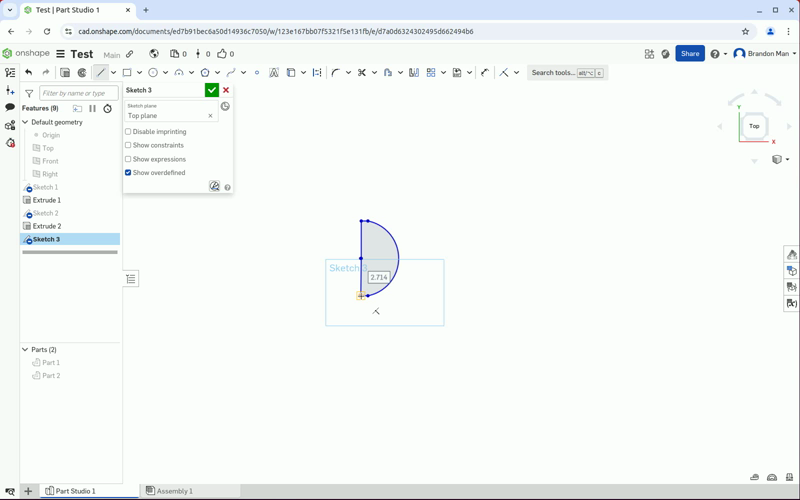
scroll(-6)
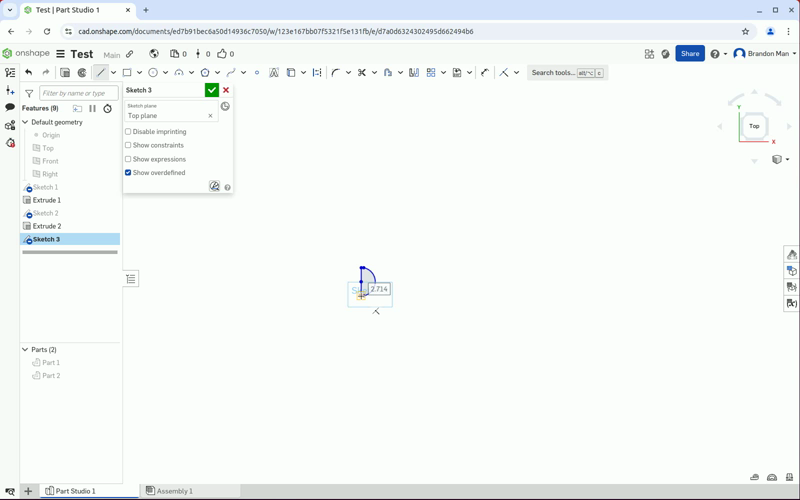
key(esc)
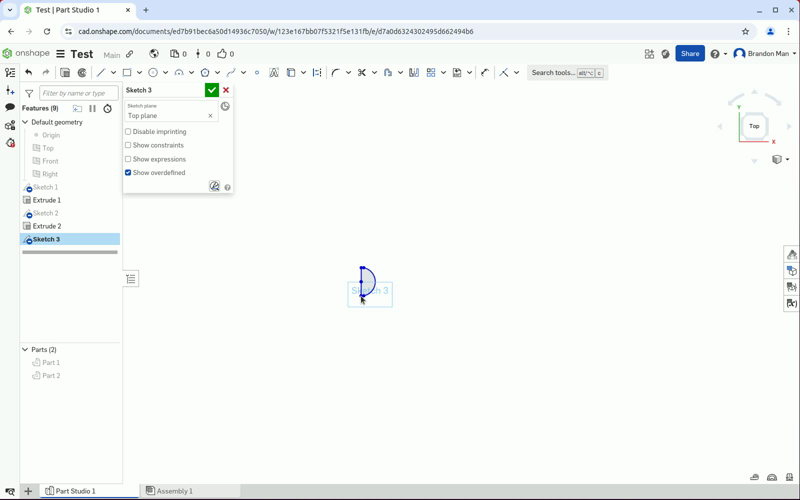
mouse_move(371, 281)
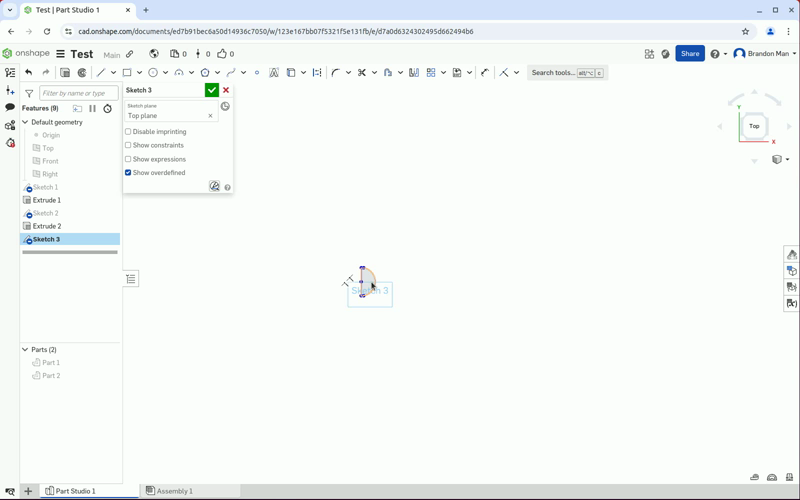
scroll(6)
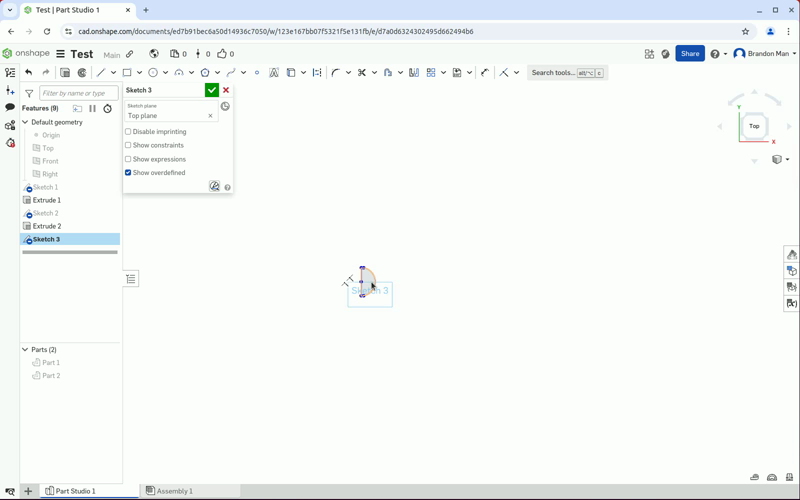
scroll(6)
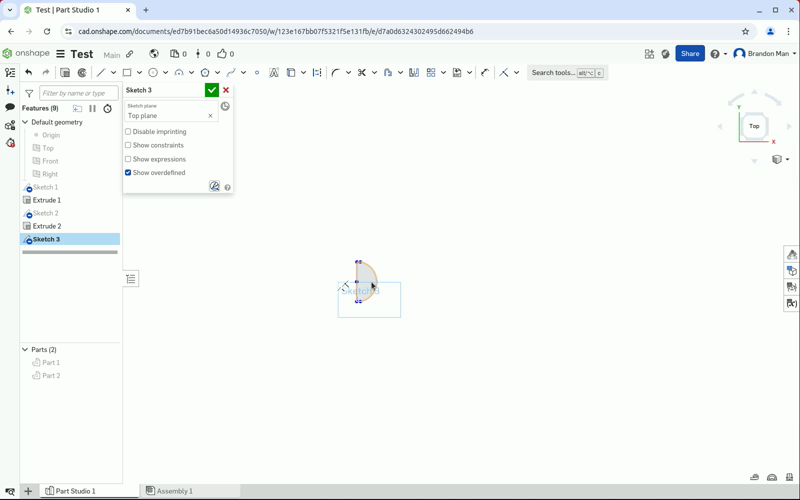
scroll(6)
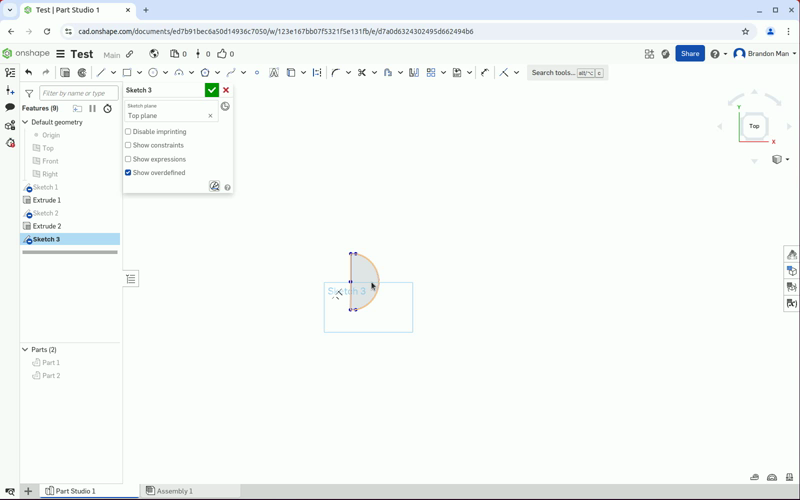
scroll(6)
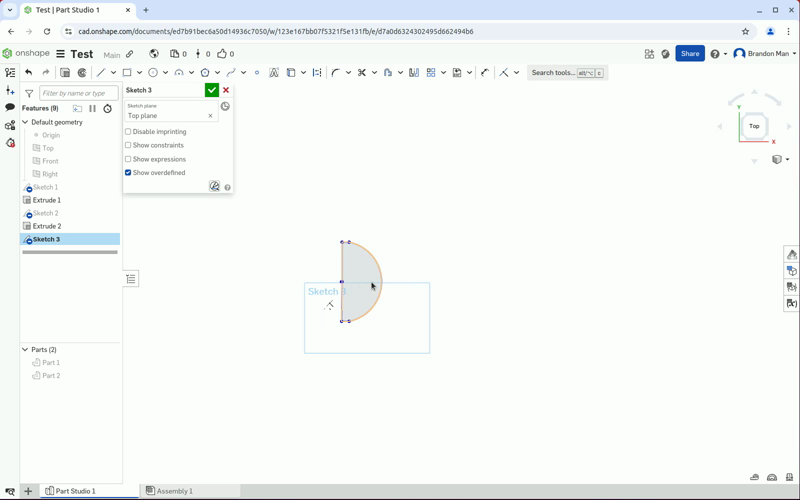
scroll(6)
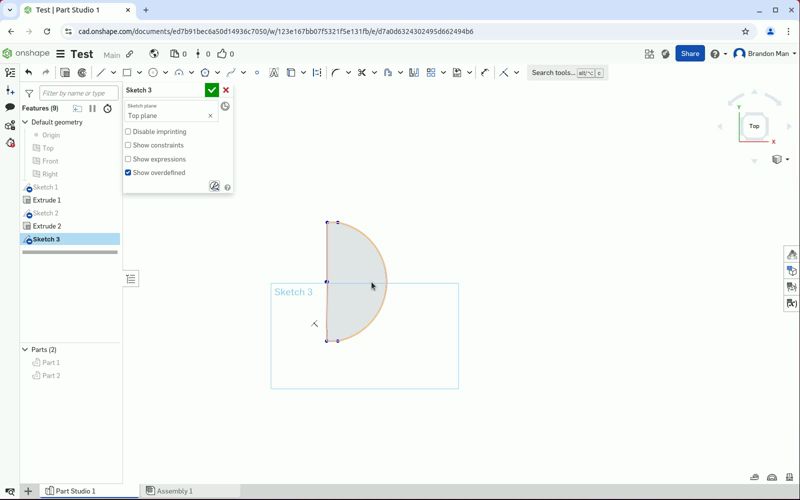
scroll(6)
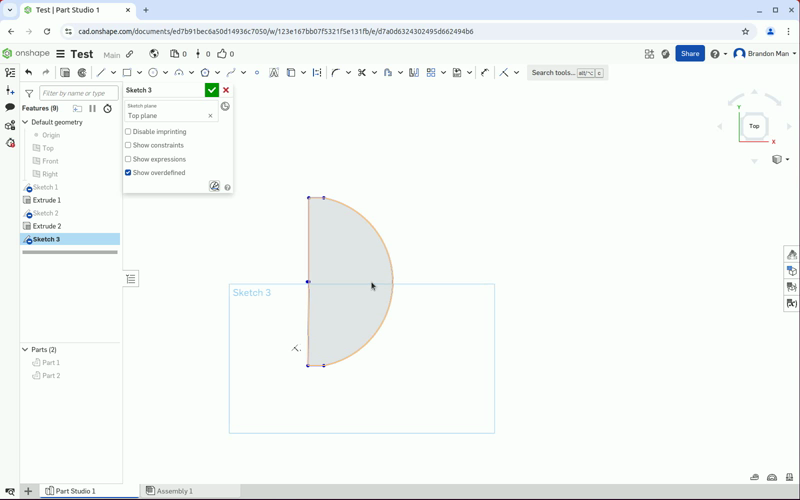
scroll(6)
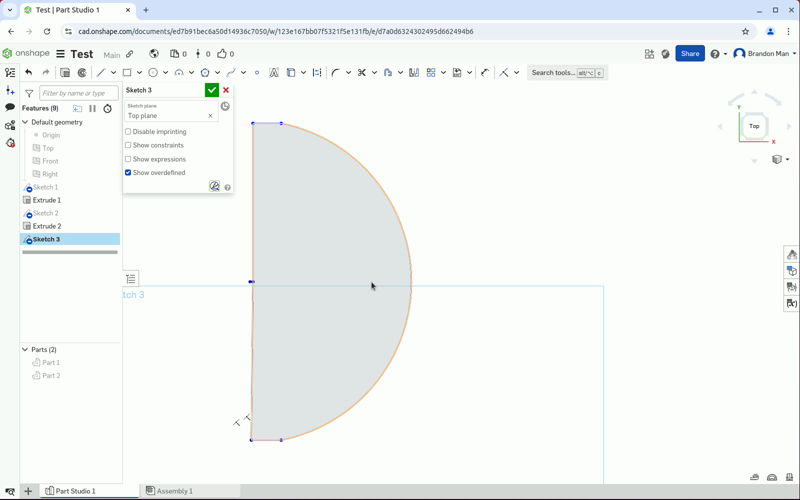
click(371, 281)
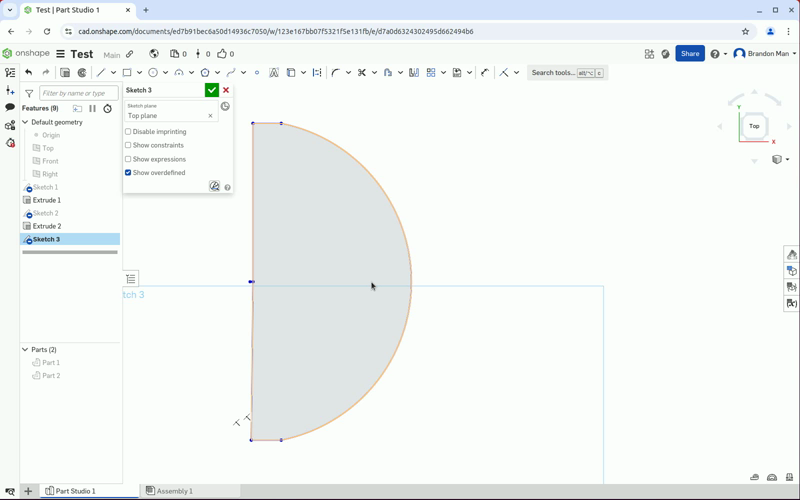
scroll(-6)
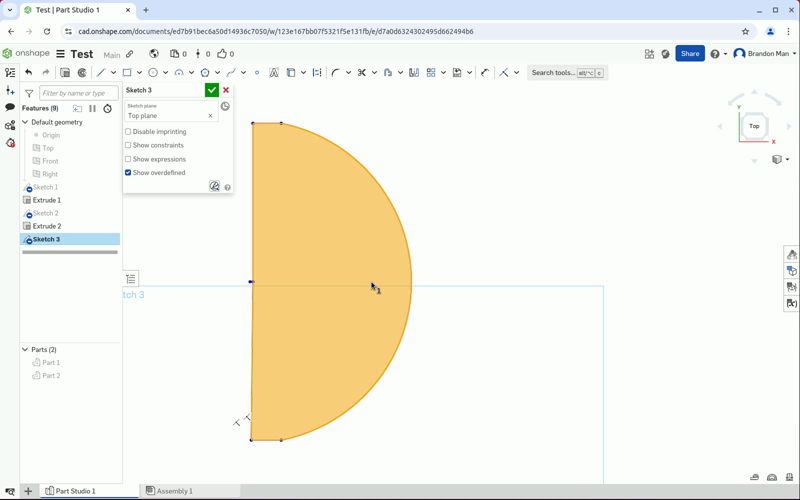
scroll(-6)
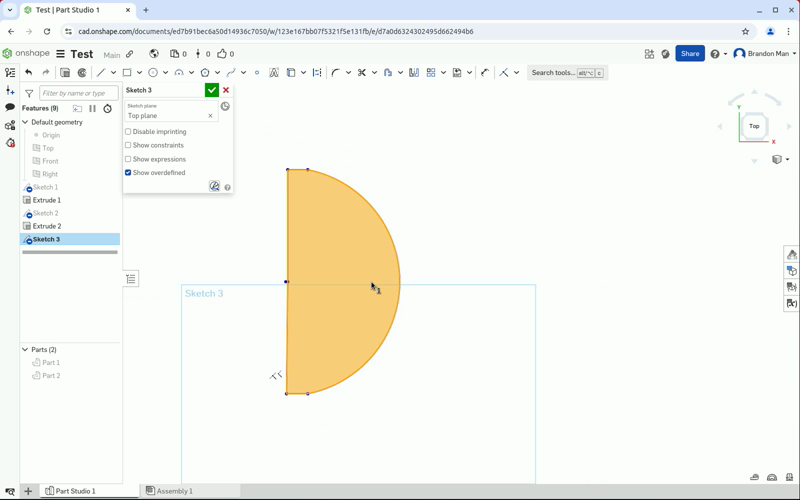
scroll(-6)
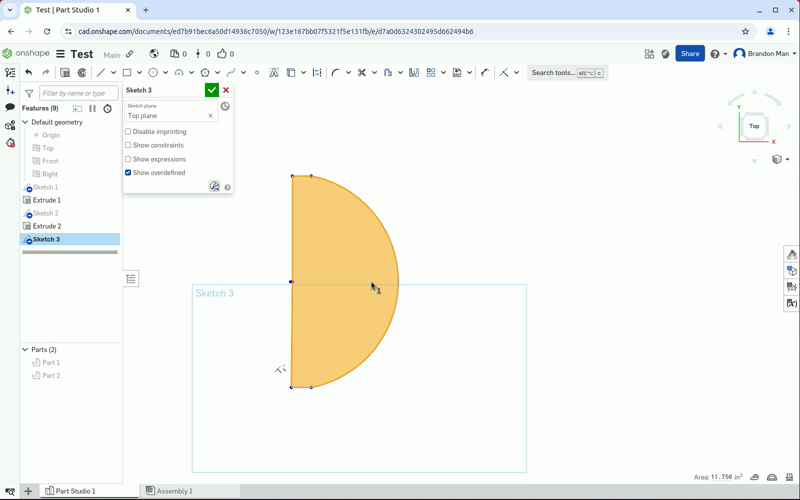
scroll(-6)
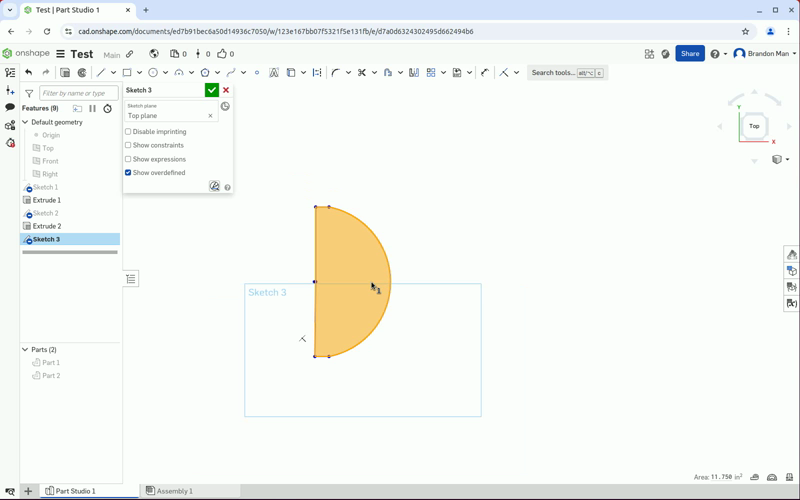
scroll(-6)
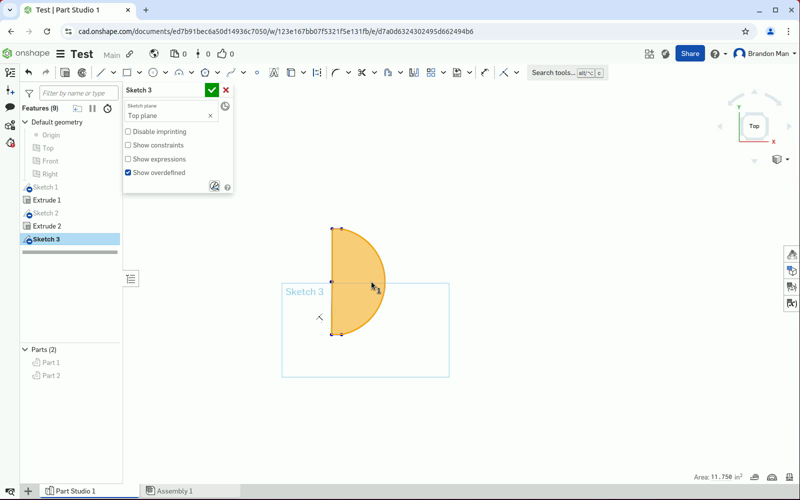
scroll(-6)
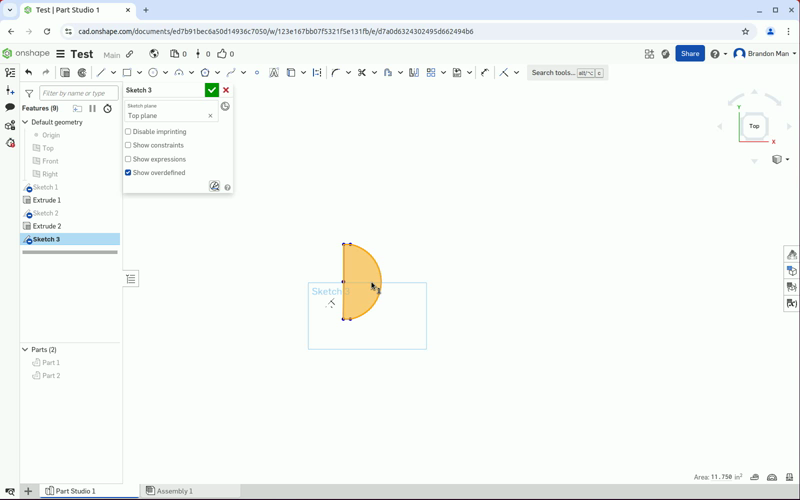
scroll(-6)
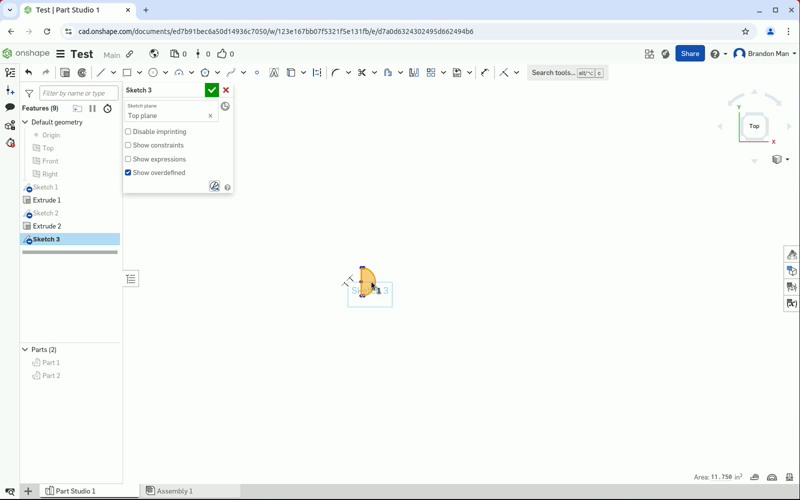
mouse_move(73, 352)
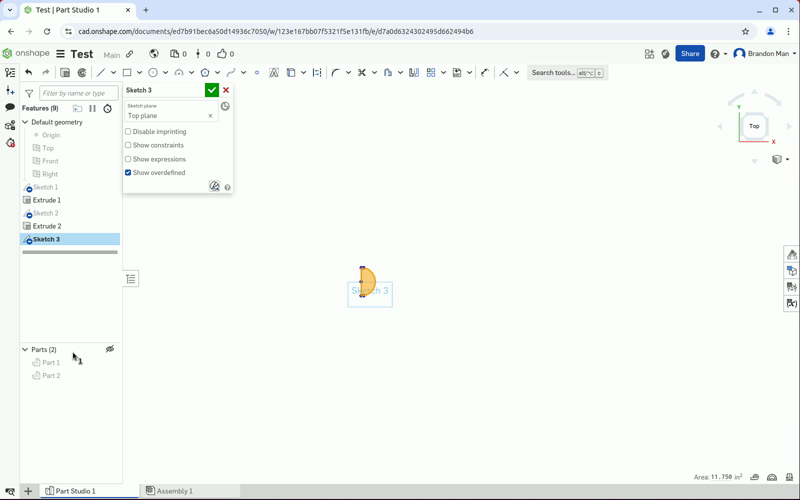
key(shift+y)
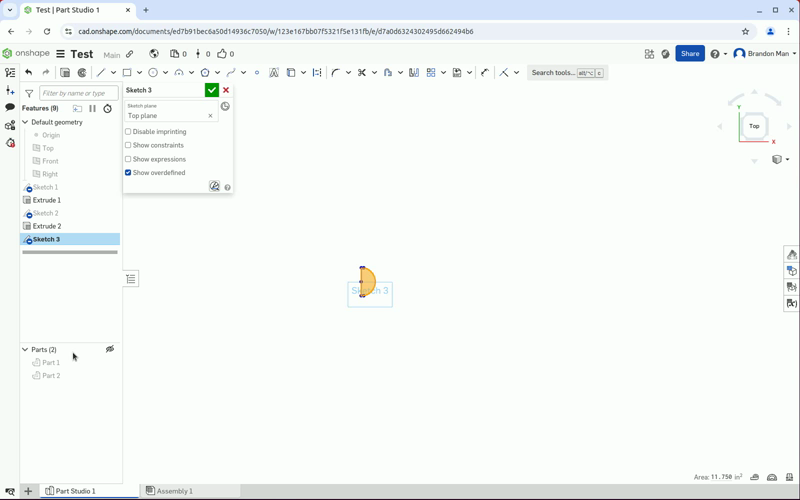
key(shift+e)
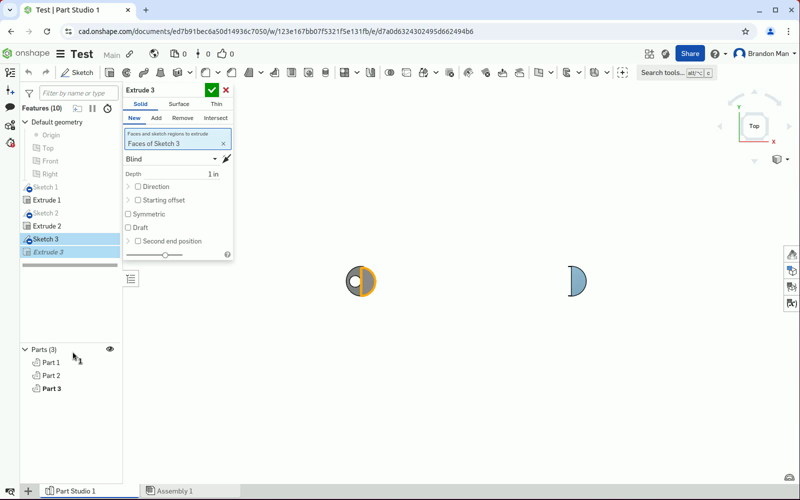
mouse_move(143, 106)
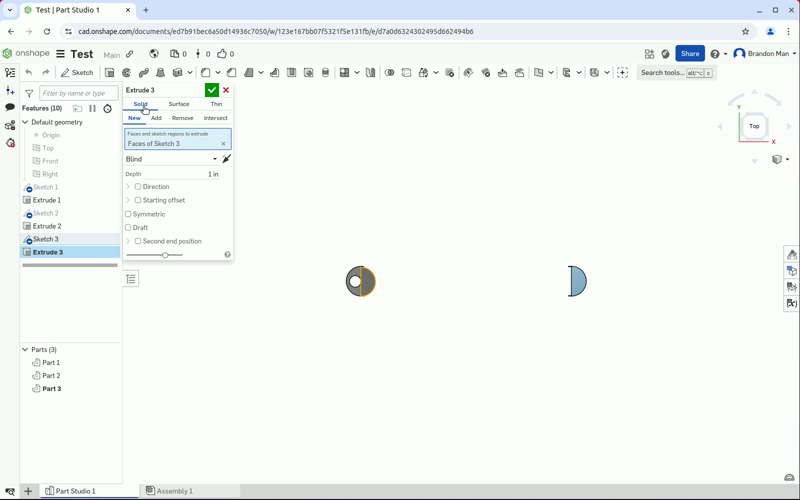
click(143, 106)
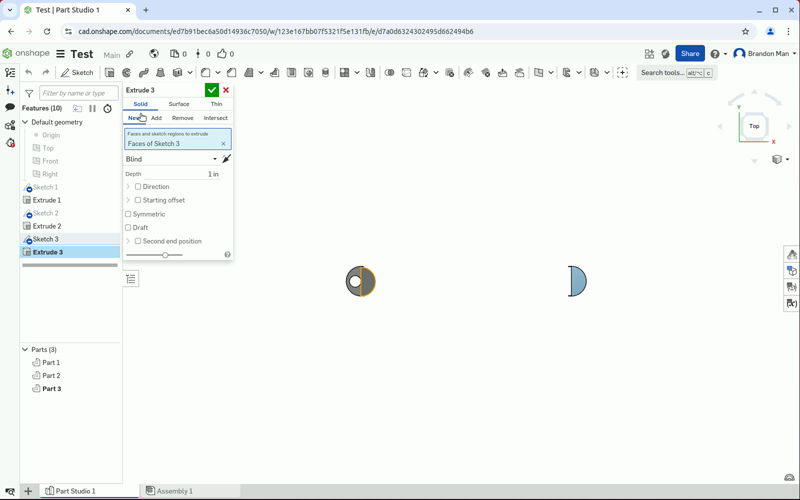
mouse_move(137, 120)
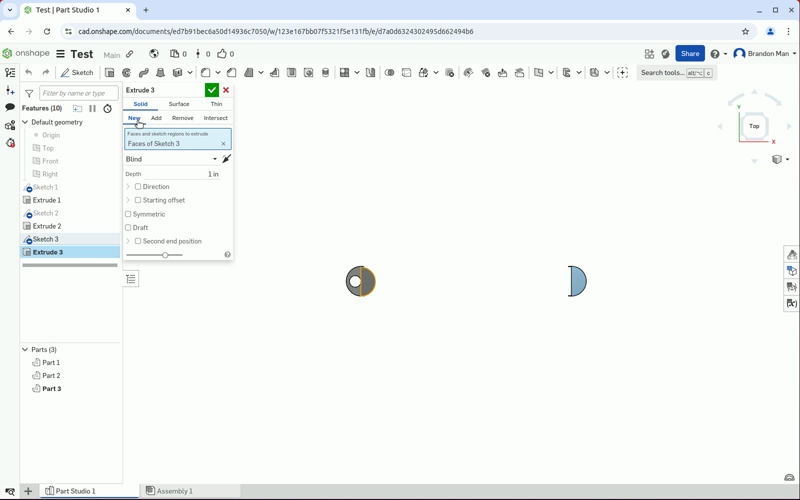
click(137, 120)
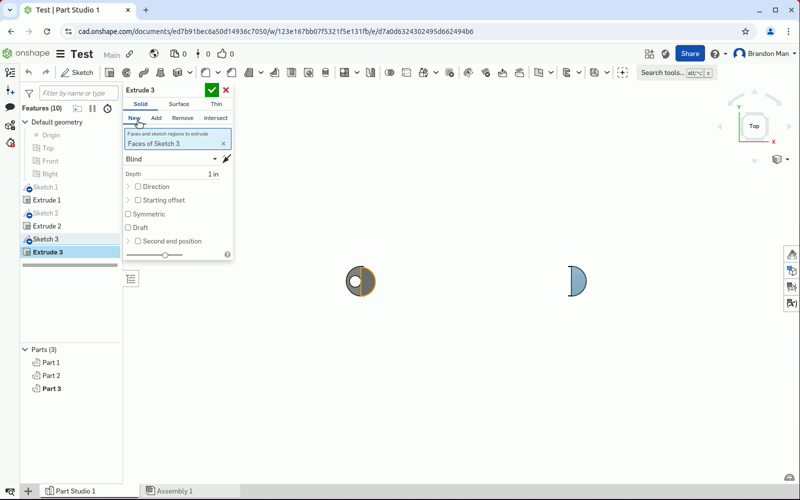
key(tab, 4)
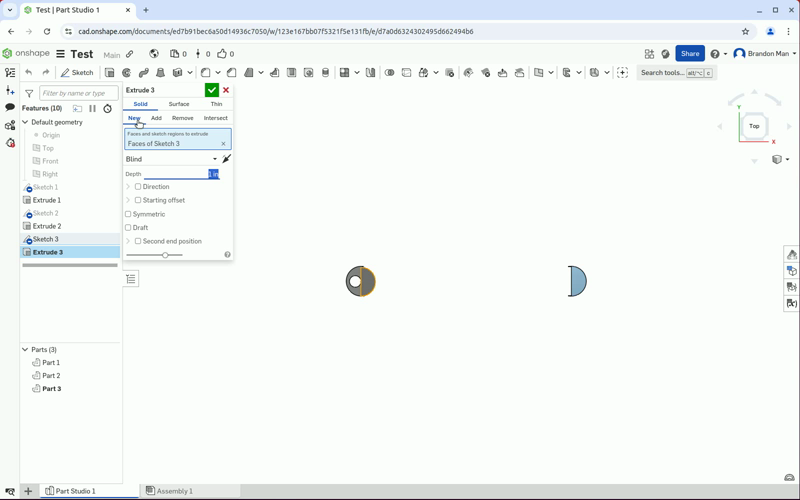
text(-0.241)
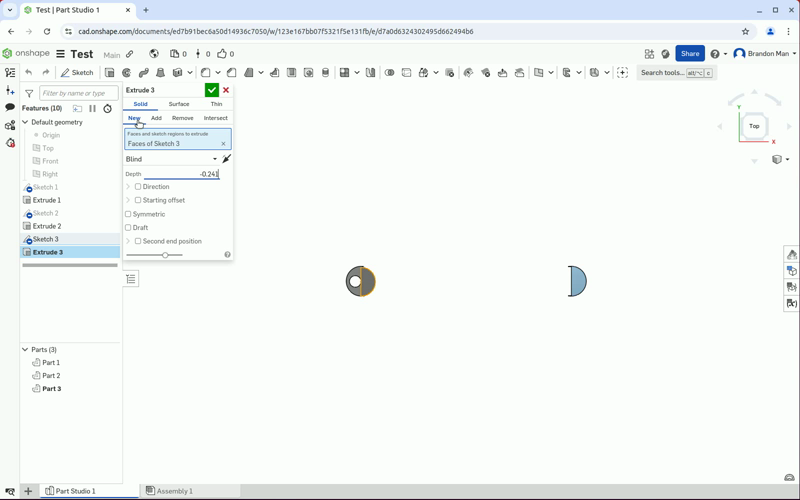
key(enter)
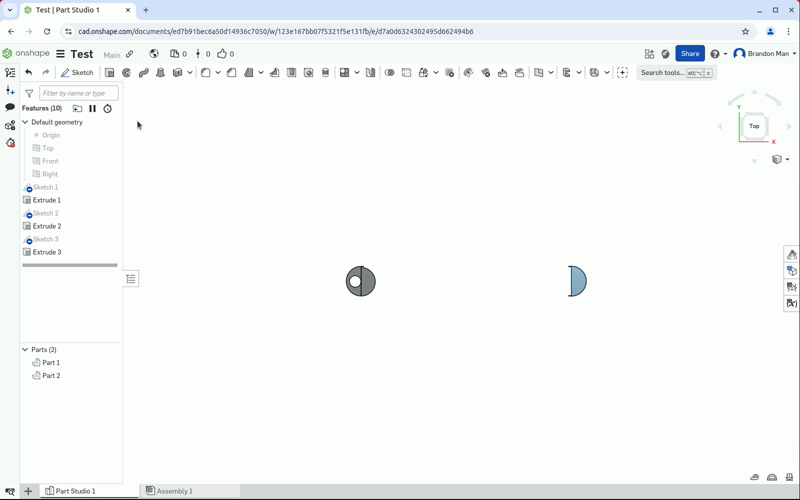
key(shift+h)
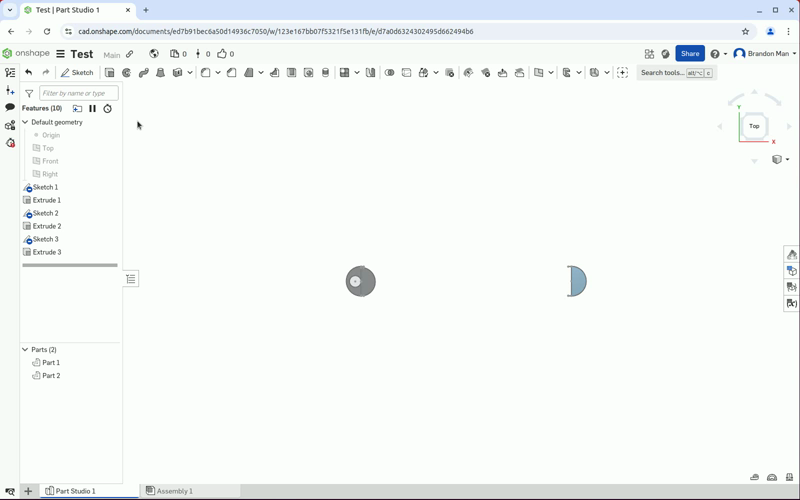
key(shift+h)
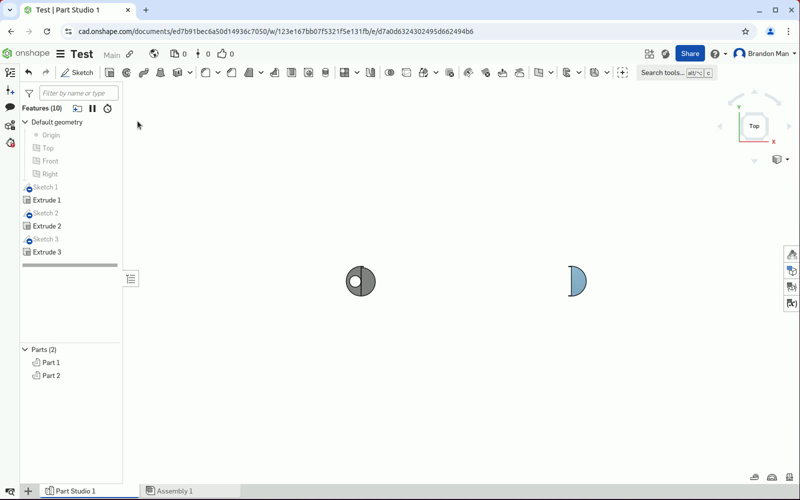
mouse_move(73, 189)
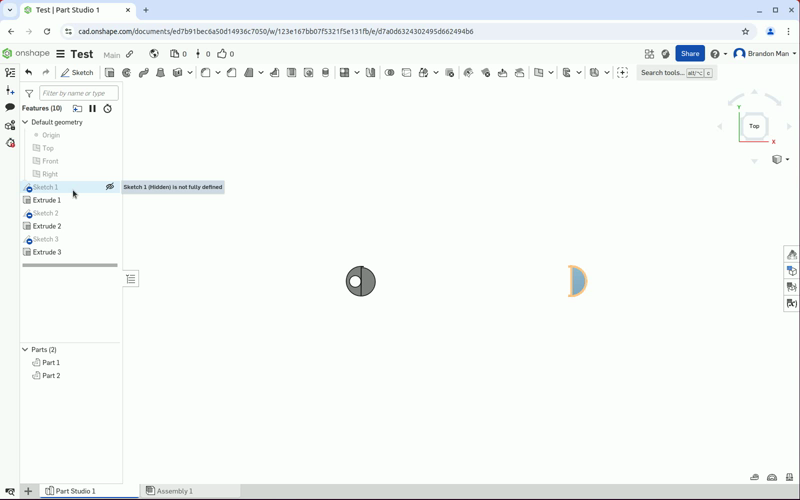
click(73, 189)
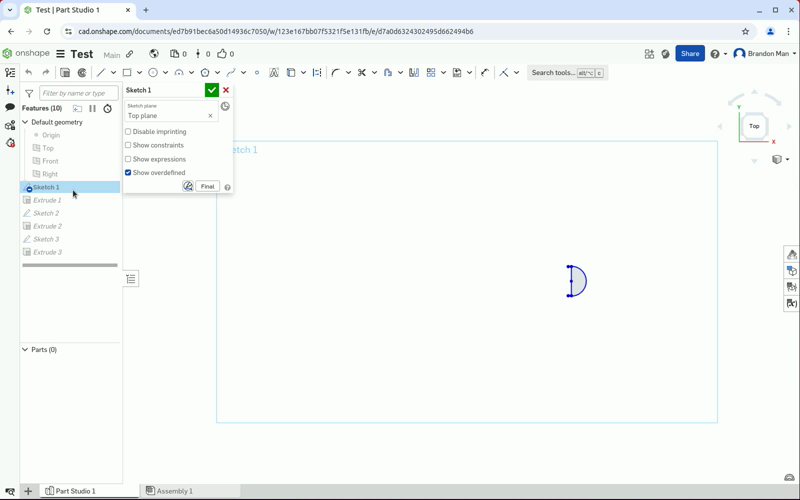
mouse_move(229, 92)
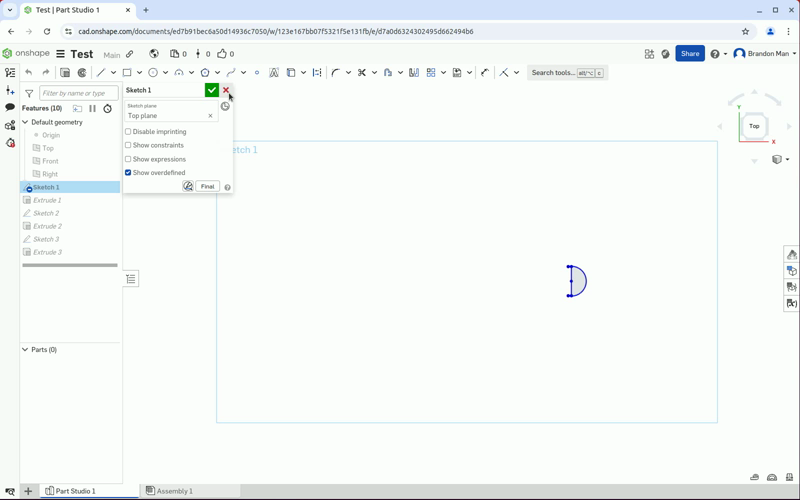
click(229, 92)
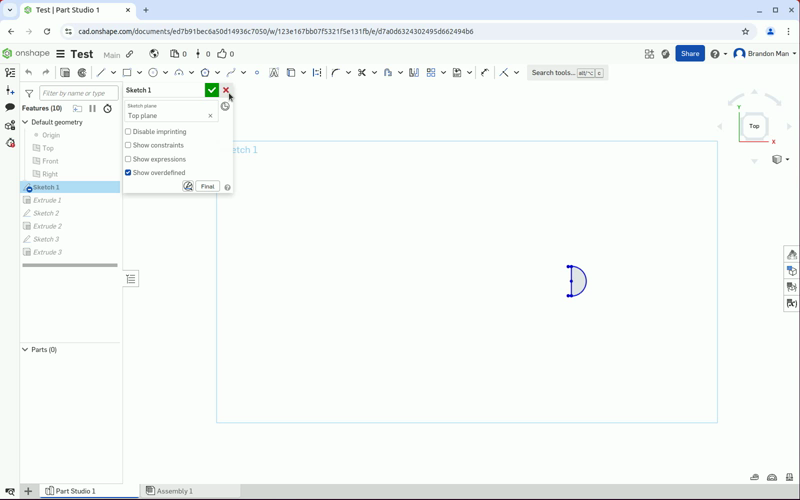
key(shift+s)
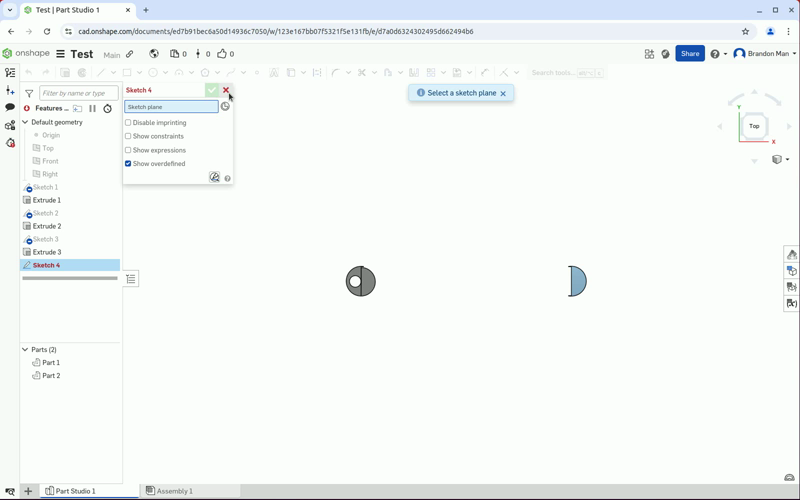
mouse_move(73, 150)
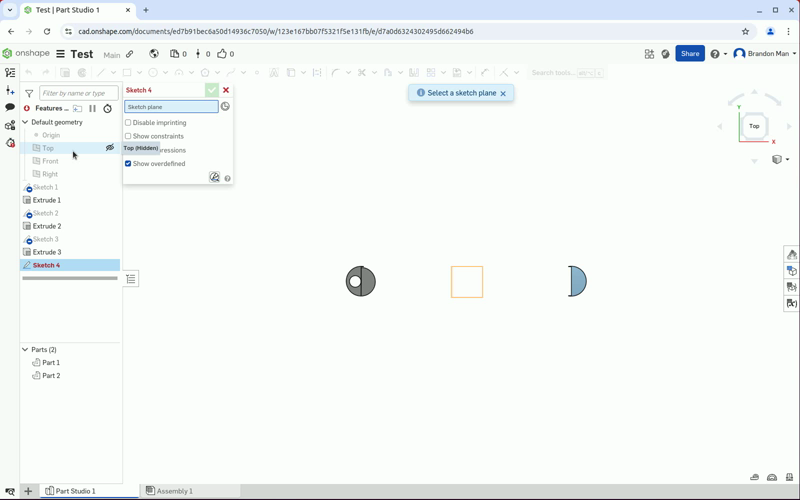
click(73, 150)
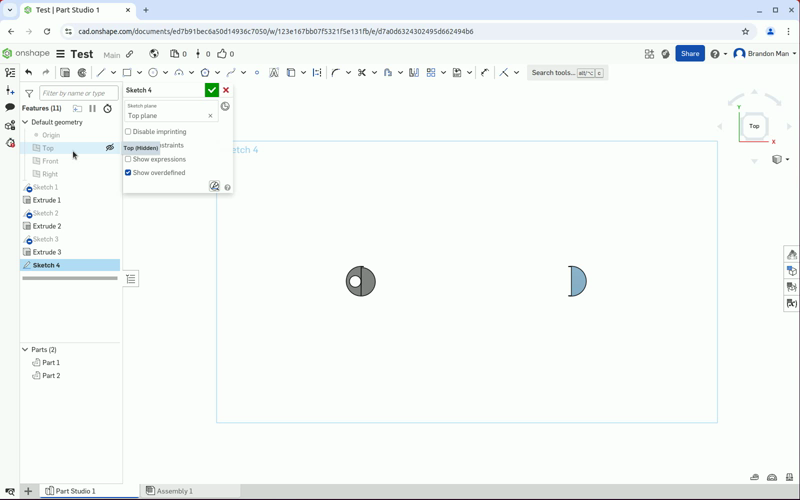
mouse_move(73, 352)
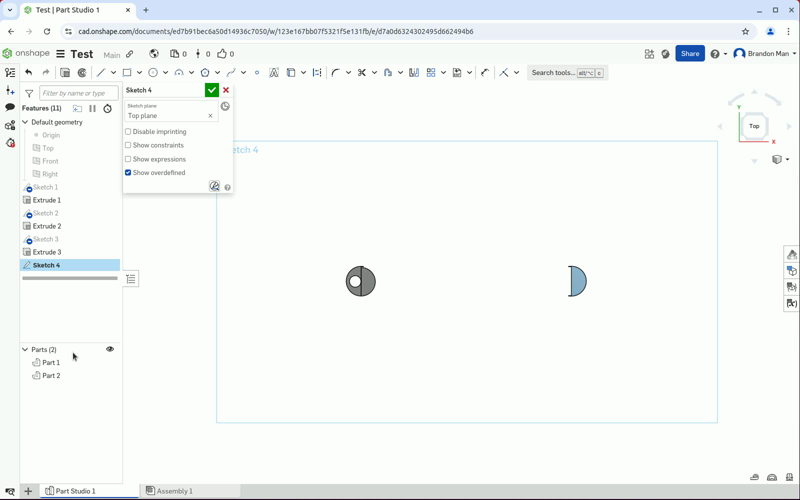
key(y)
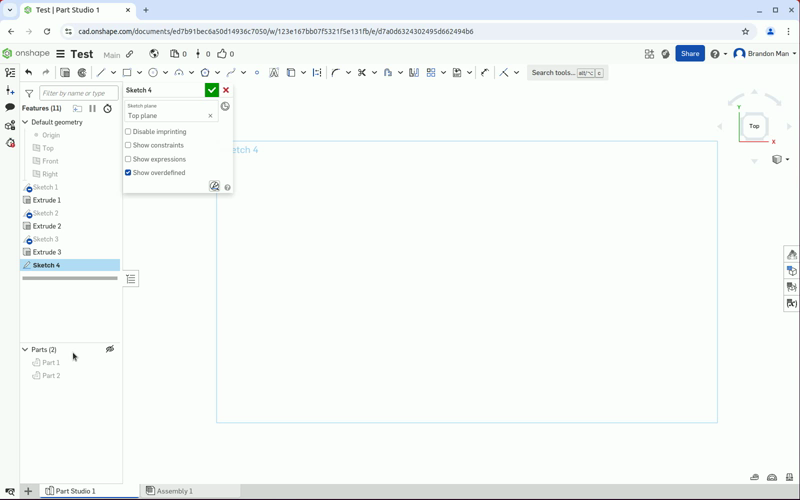
key(l)
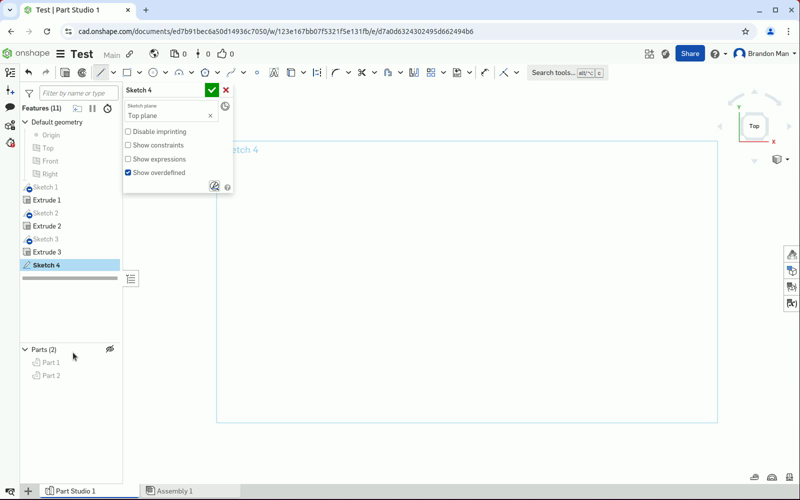
key_down(shift)
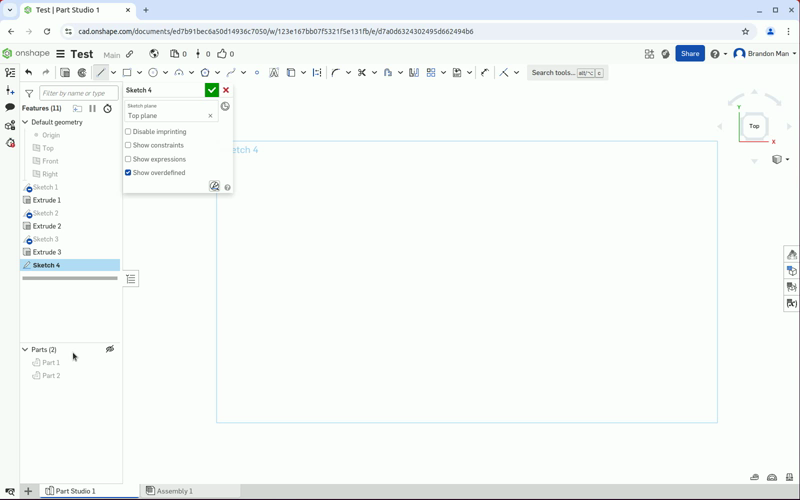
mouse_move(364, 295)
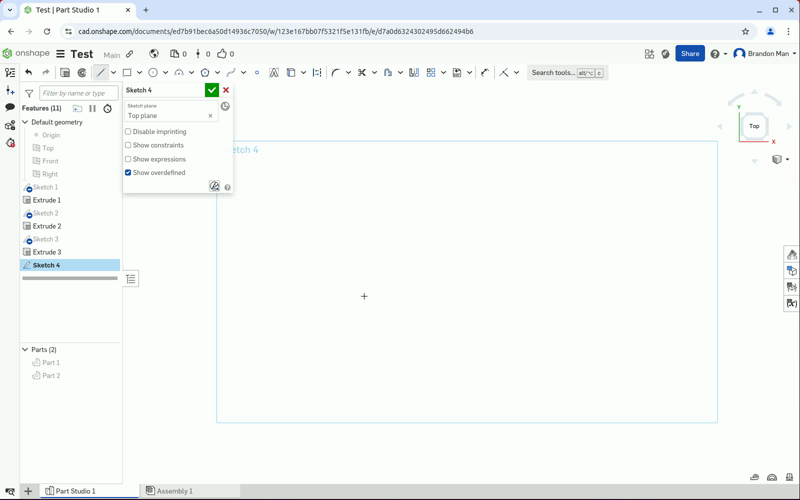
click(364, 295)
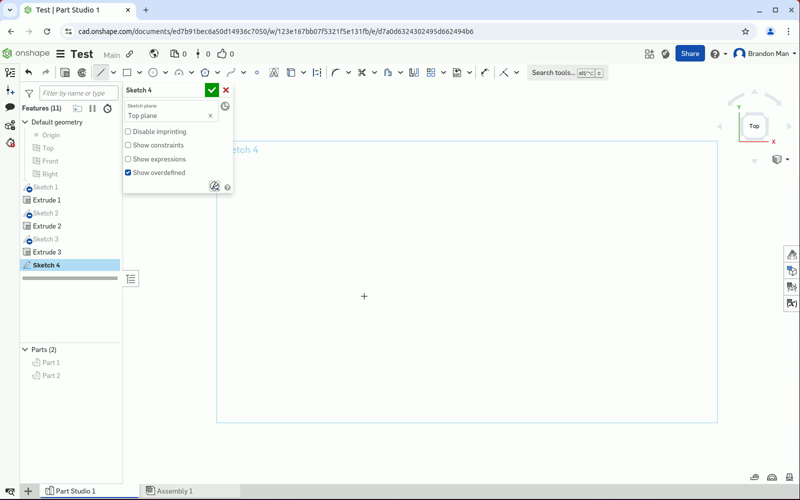
key_up(shift)
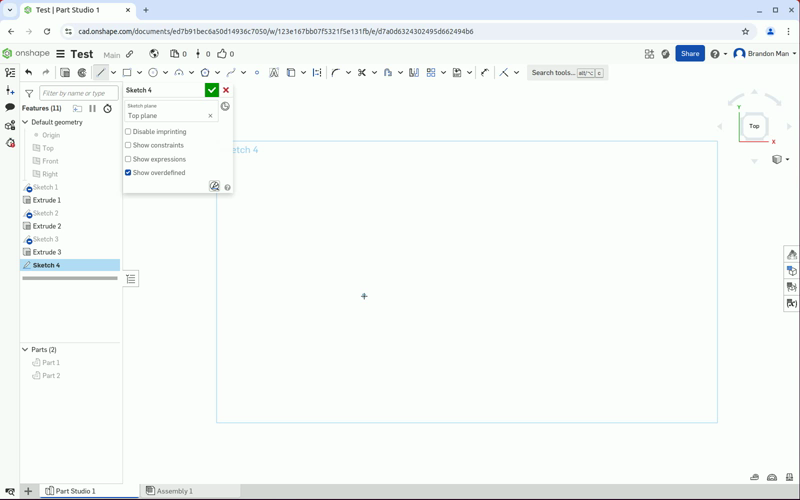
key_down(shift)
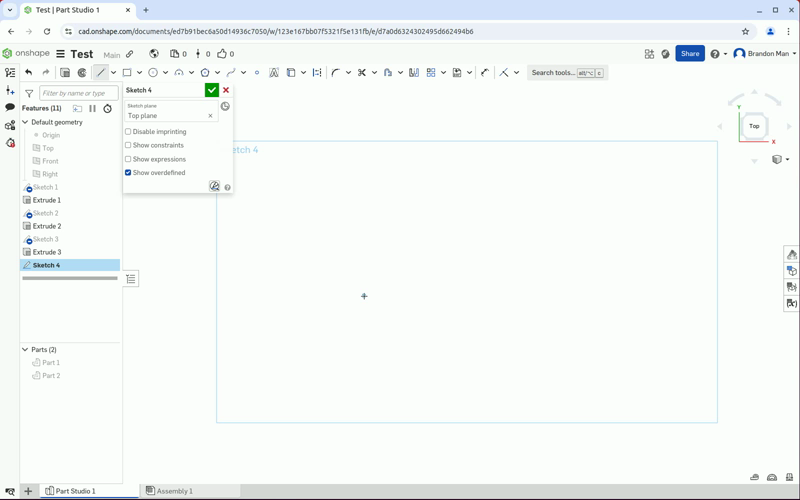
mouse_move(557, 295)
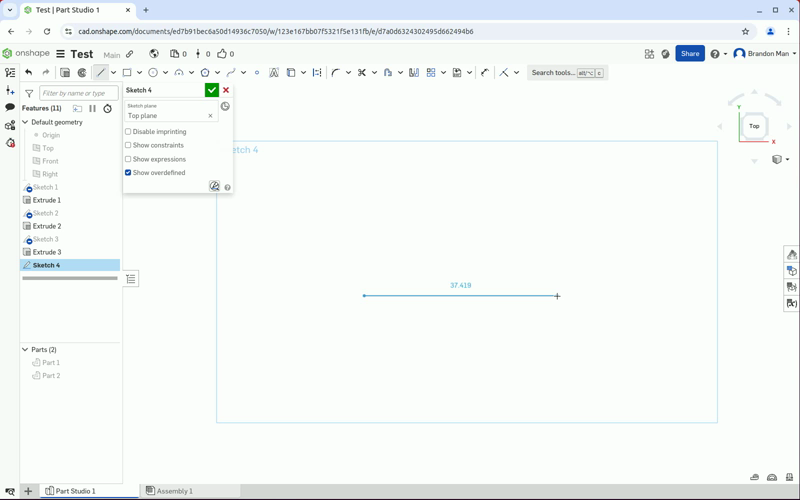
click(557, 295)
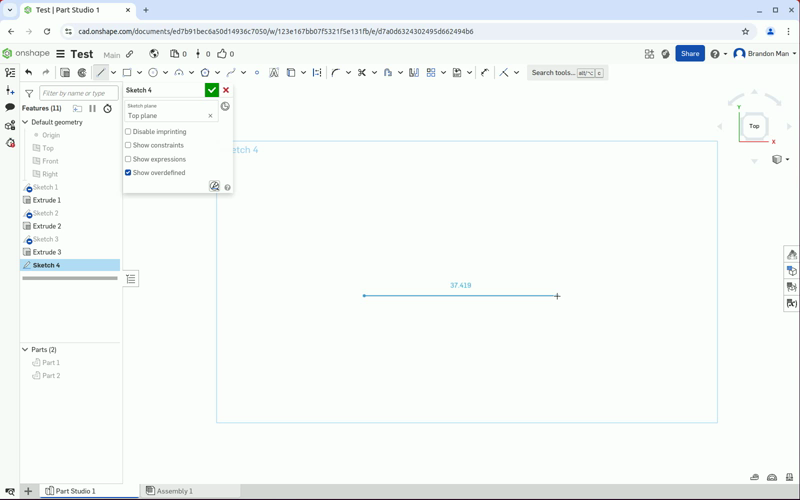
key_up(shift)
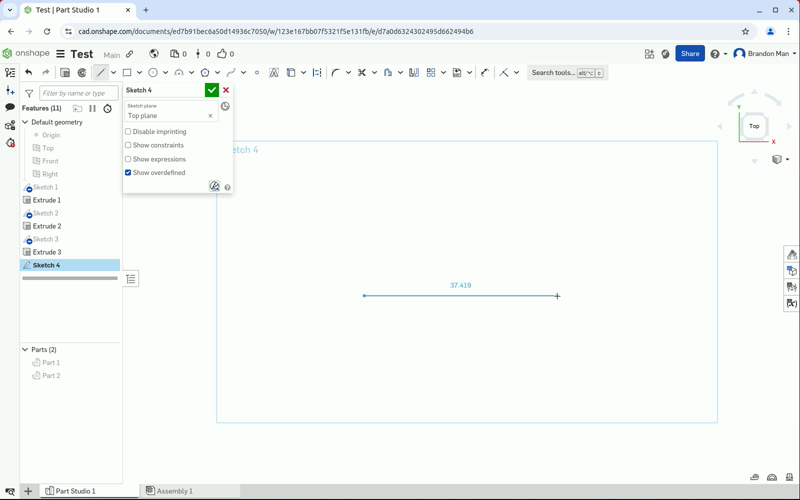
key(esc)
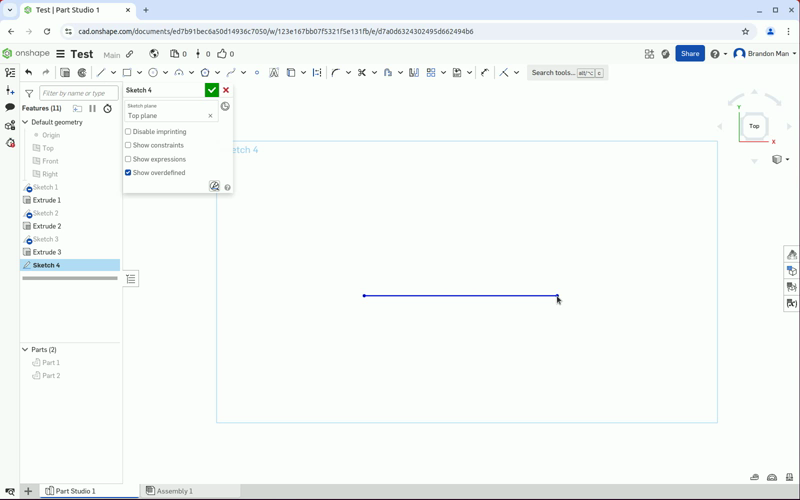
key(a)
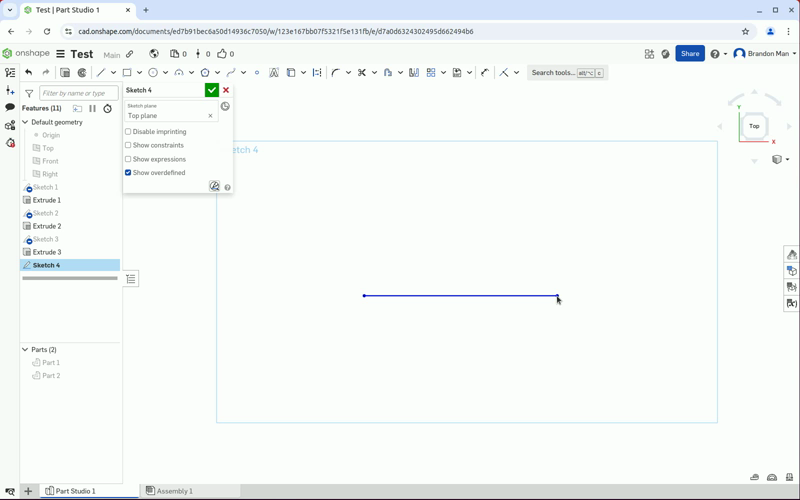
mouse_move(557, 295)
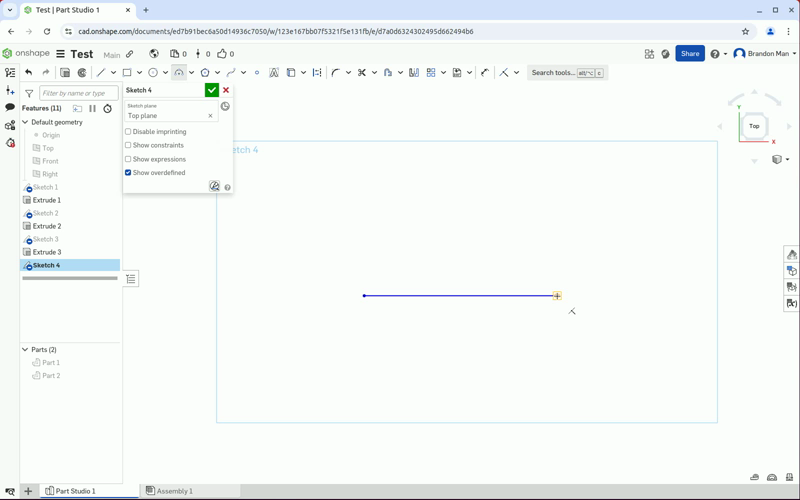
click(557, 295)
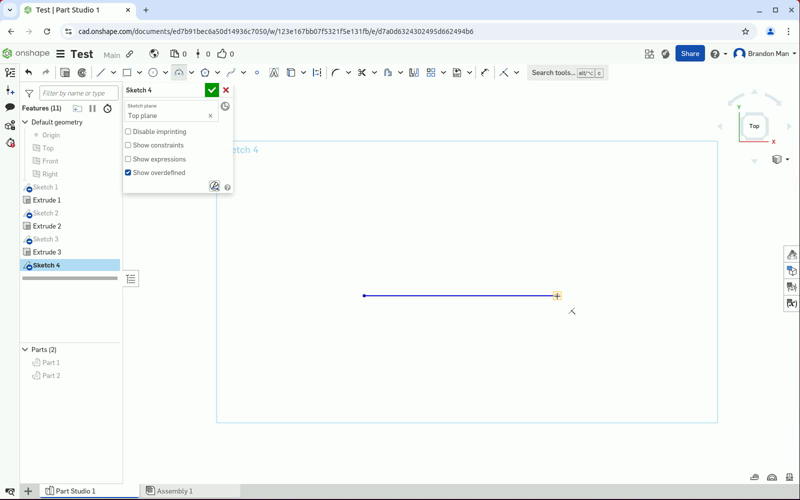
key_down(shift)
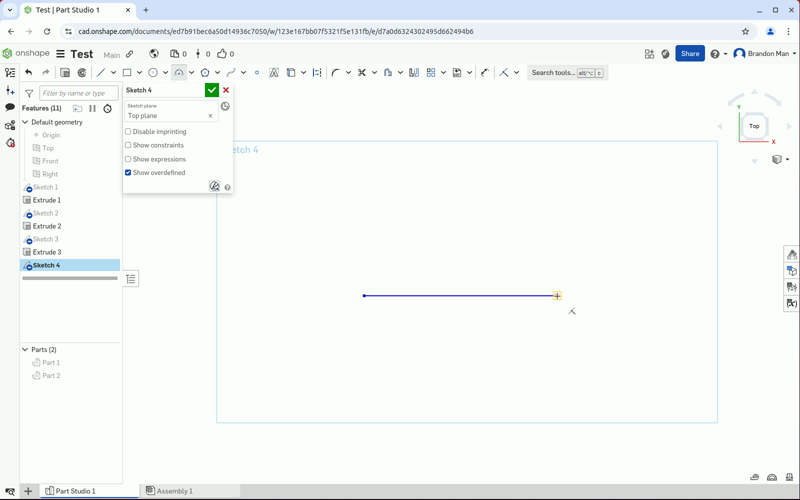
mouse_move(557, 269)
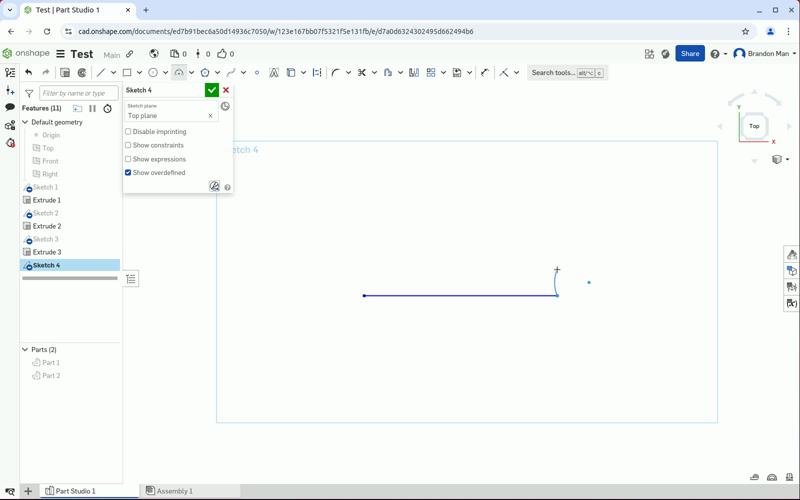
click(557, 269)
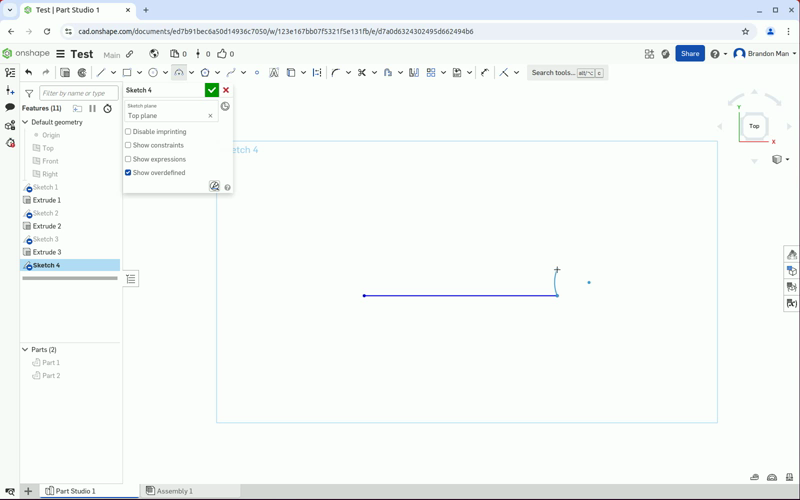
mouse_move(546, 282)
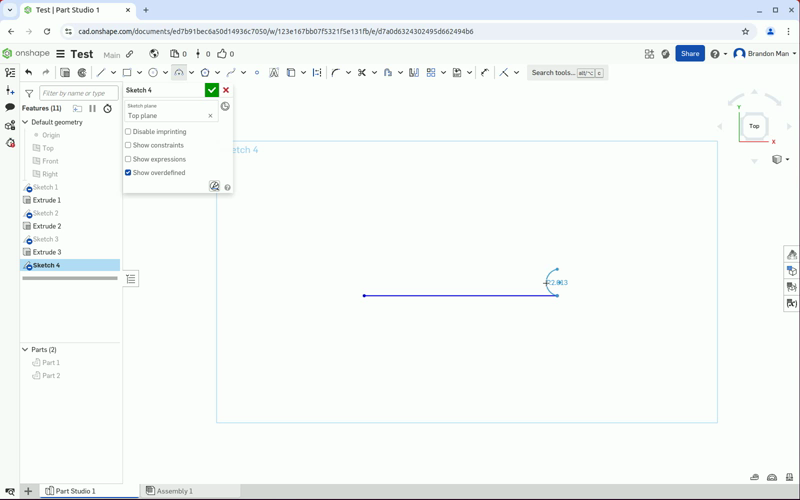
click(546, 282)
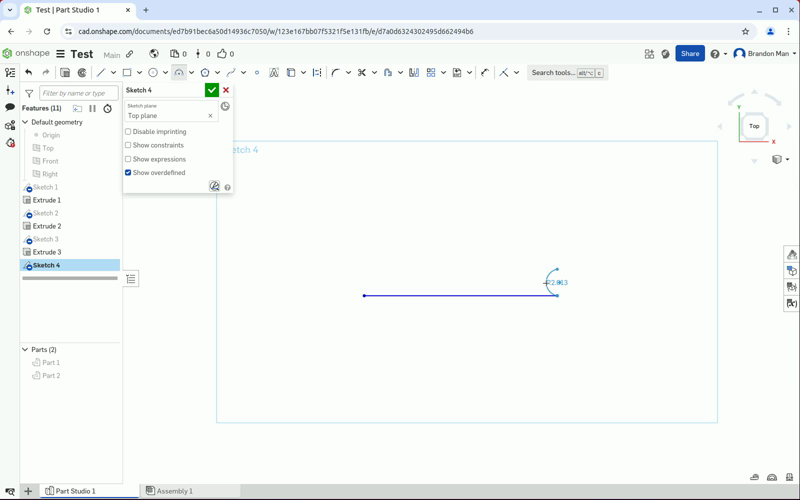
key_up(shift)
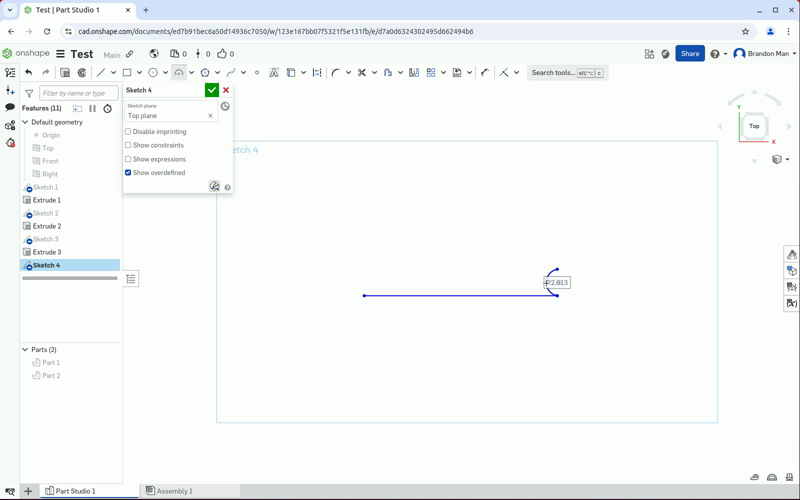
key(esc)
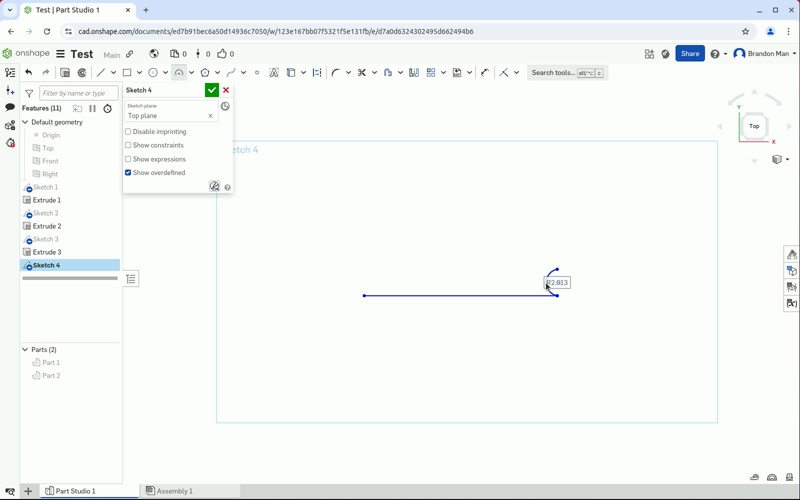
key(l)
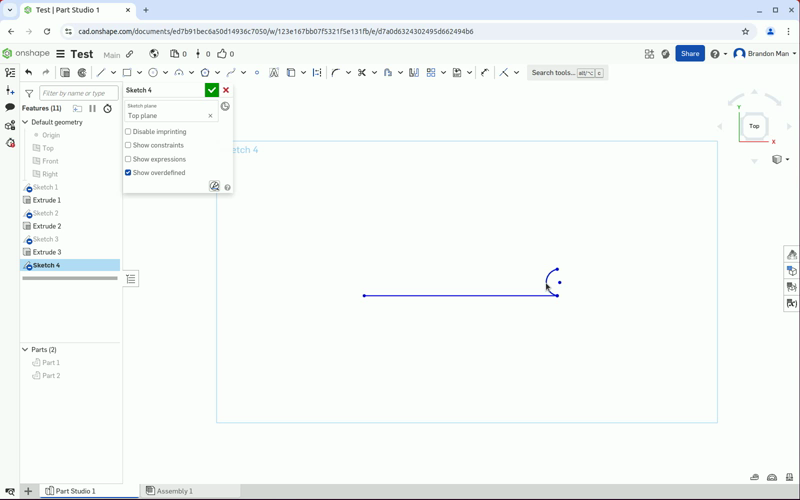
mouse_move(557, 269)
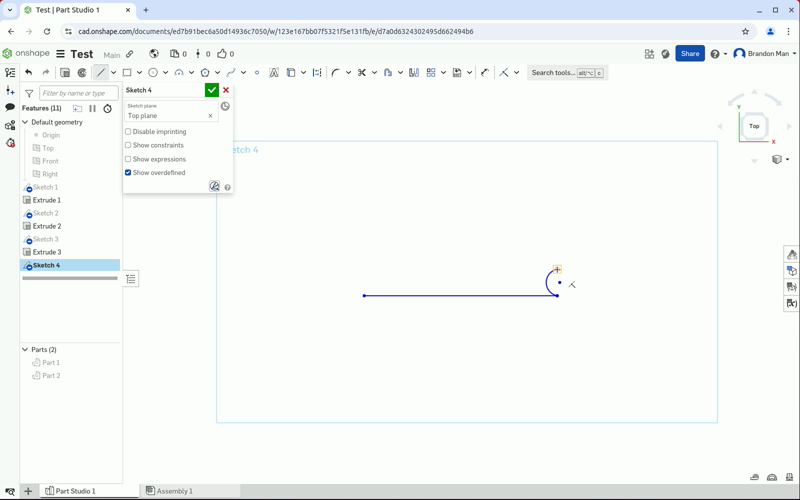
click(557, 269)
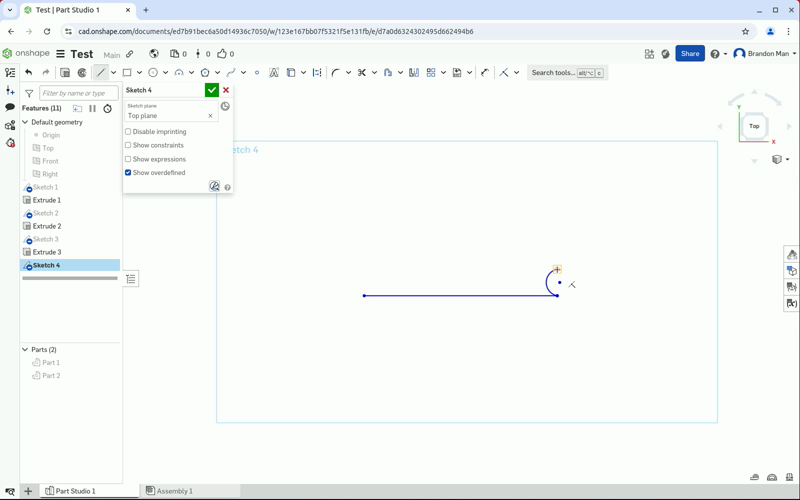
key_down(shift)
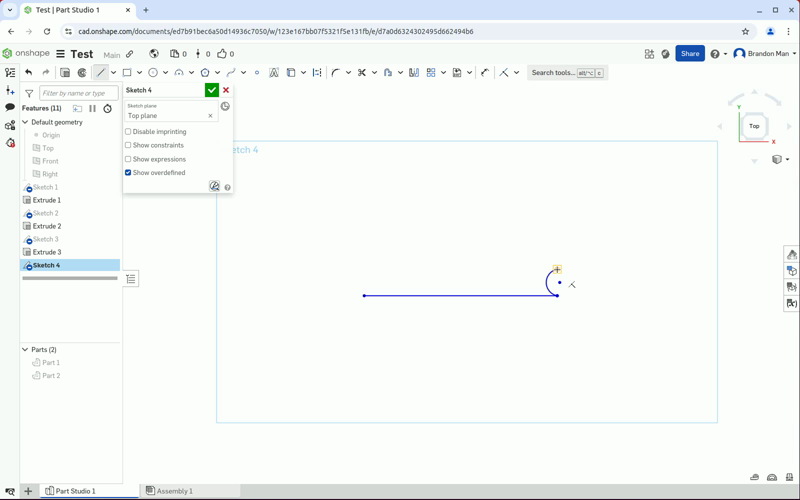
mouse_move(364, 269)
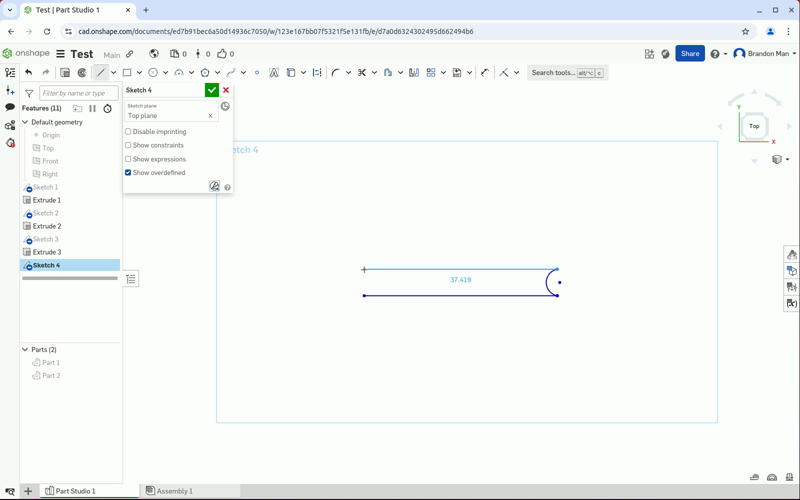
click(364, 269)
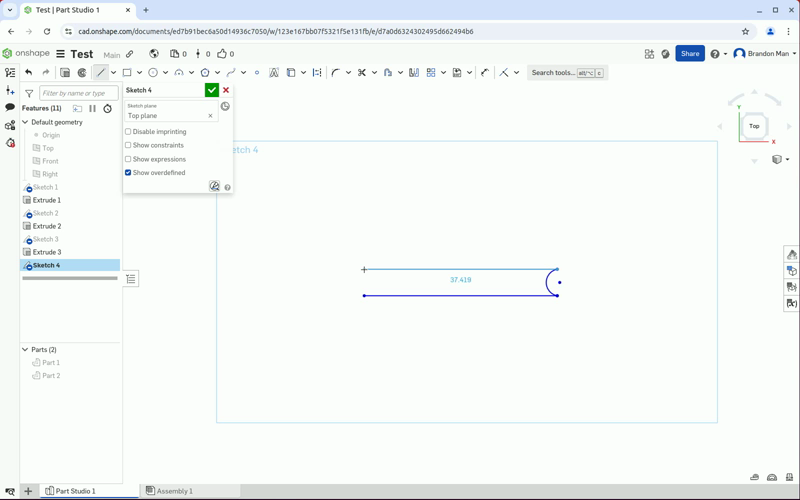
key_up(shift)
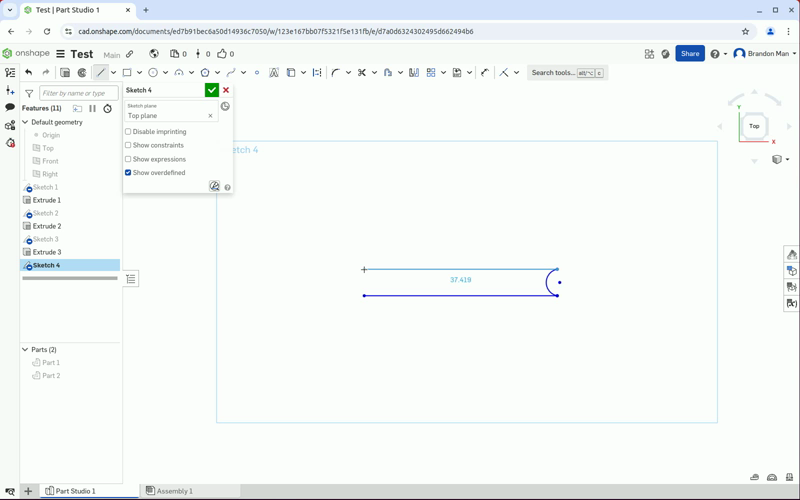
key(esc)
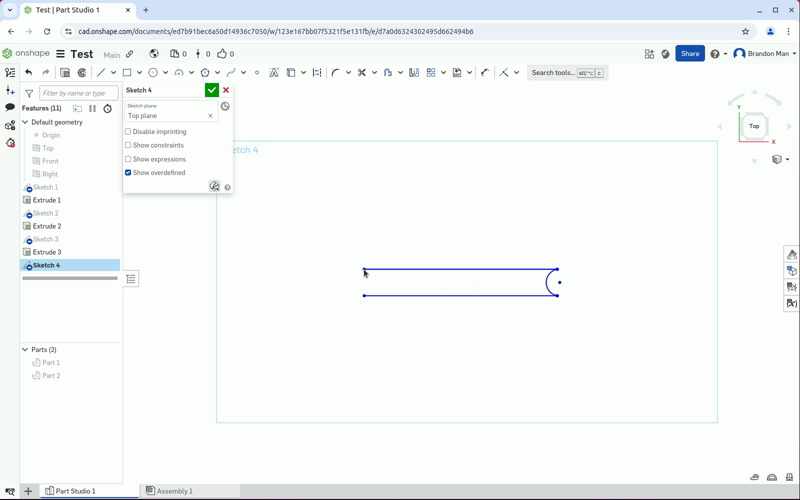
key(a)
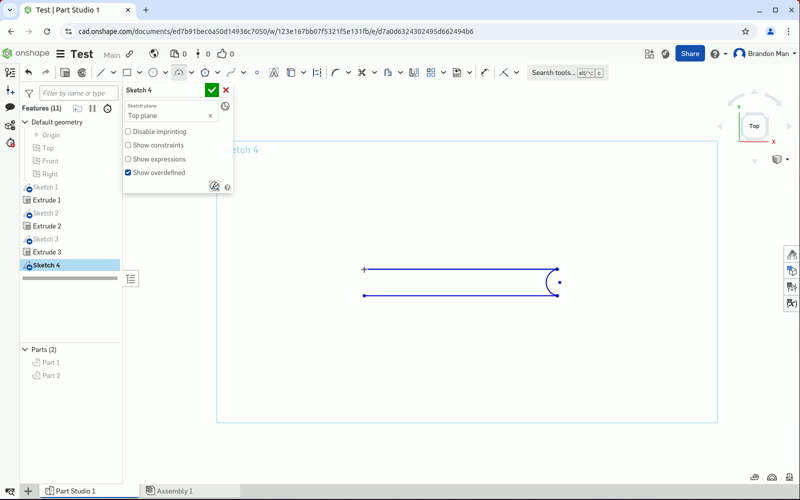
mouse_move(364, 269)
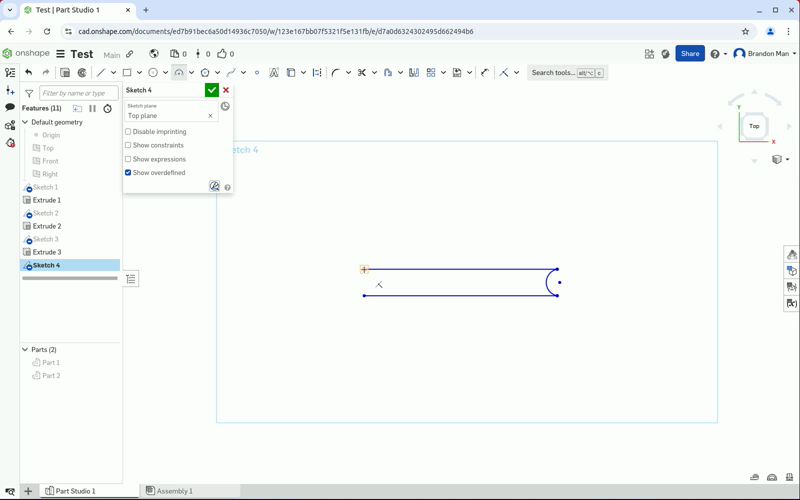
click(364, 269)
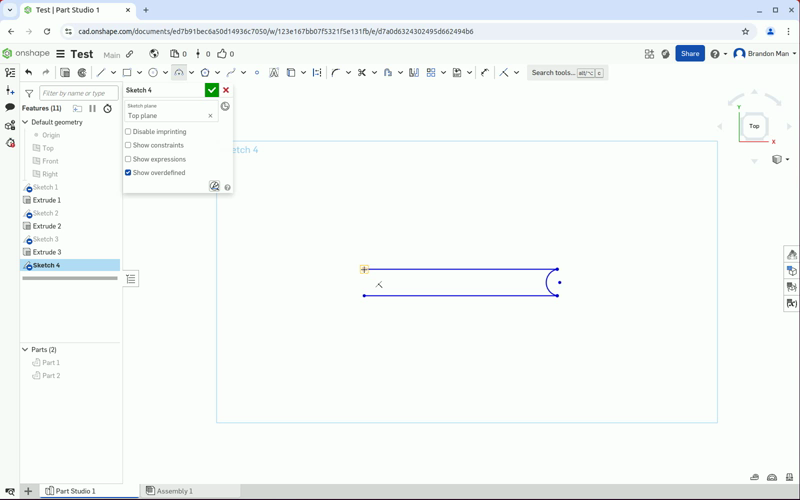
mouse_move(364, 295)
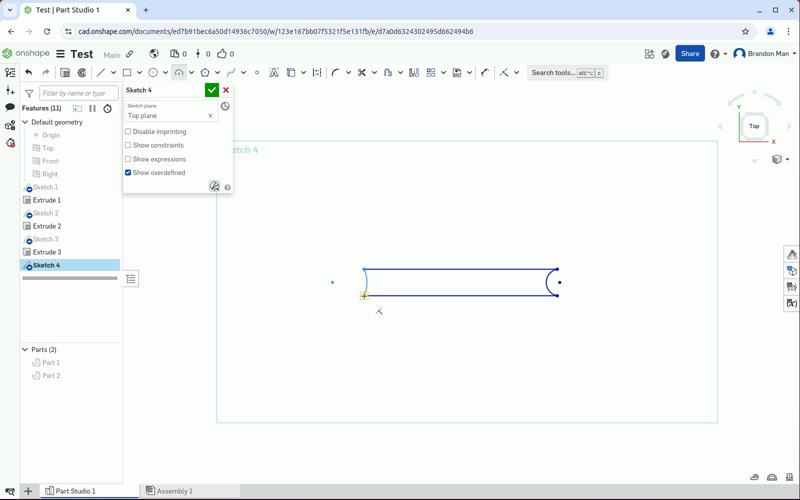
click(364, 295)
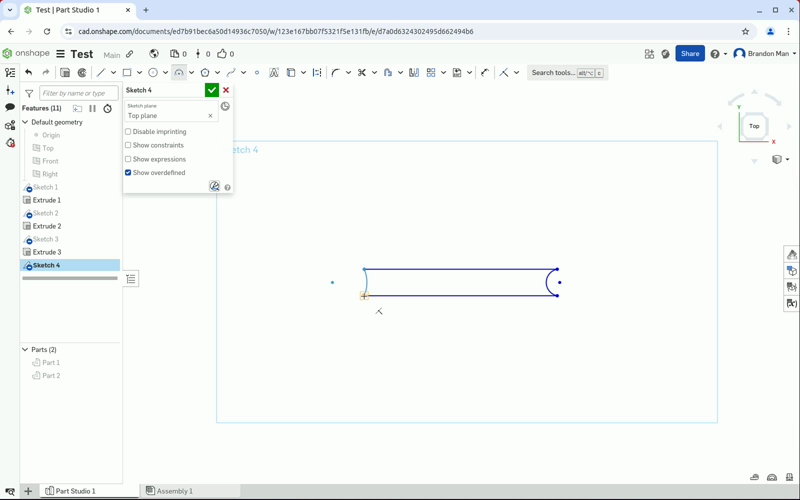
key_down(shift)
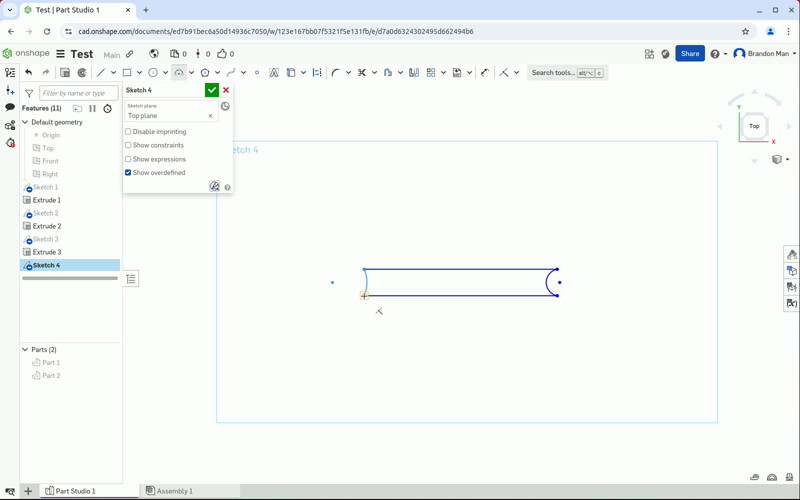
mouse_move(375, 282)
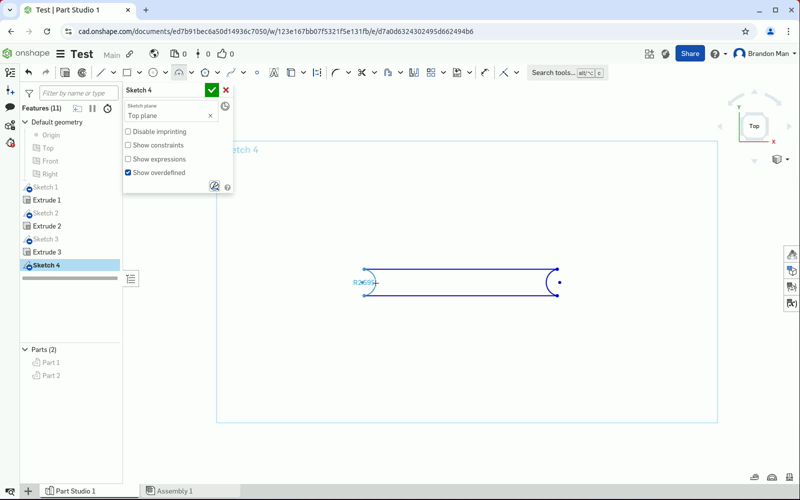
click(375, 282)
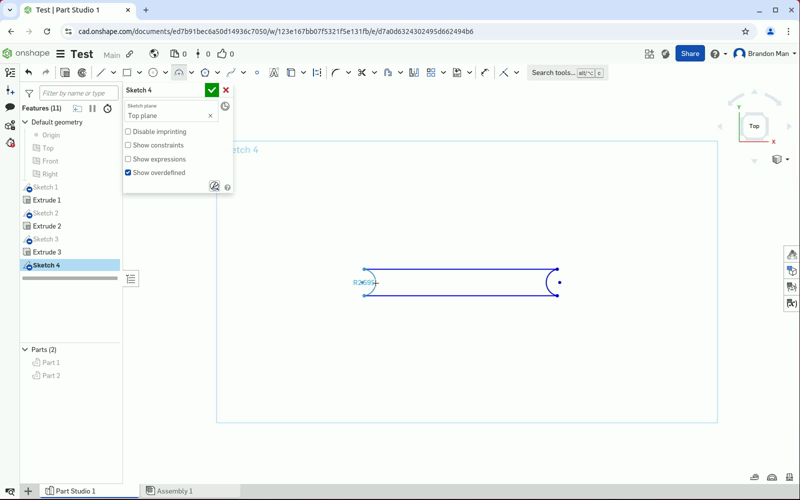
key_up(shift)
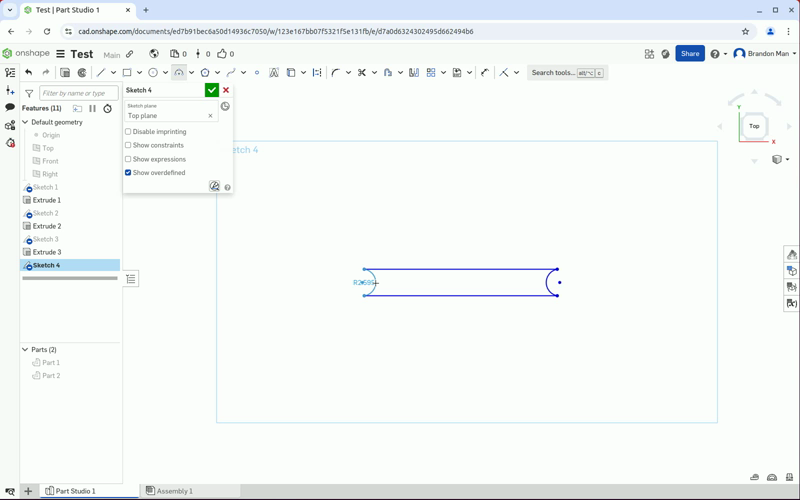
key(esc)
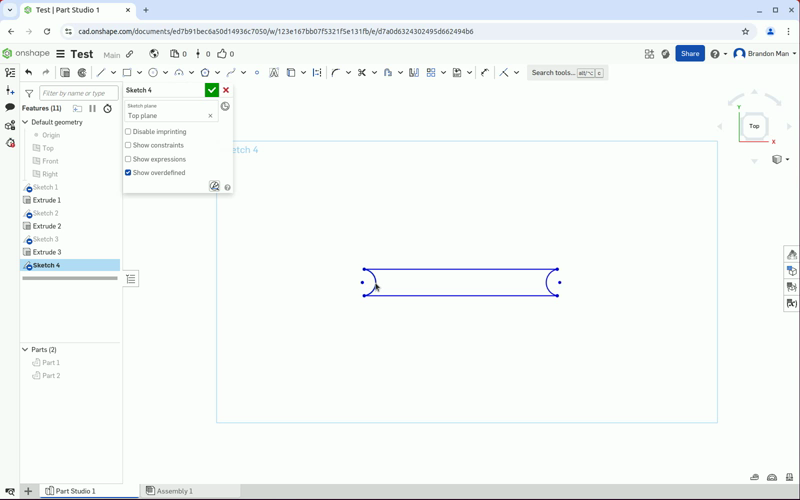
mouse_move(390, 289)
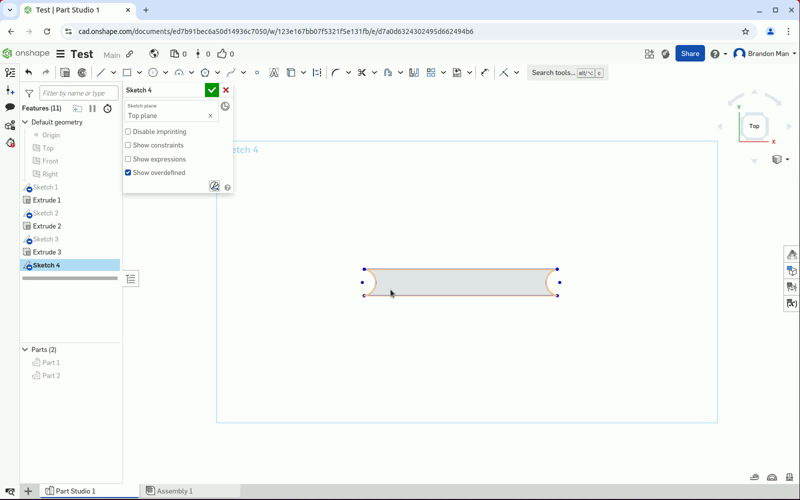
click(390, 289)
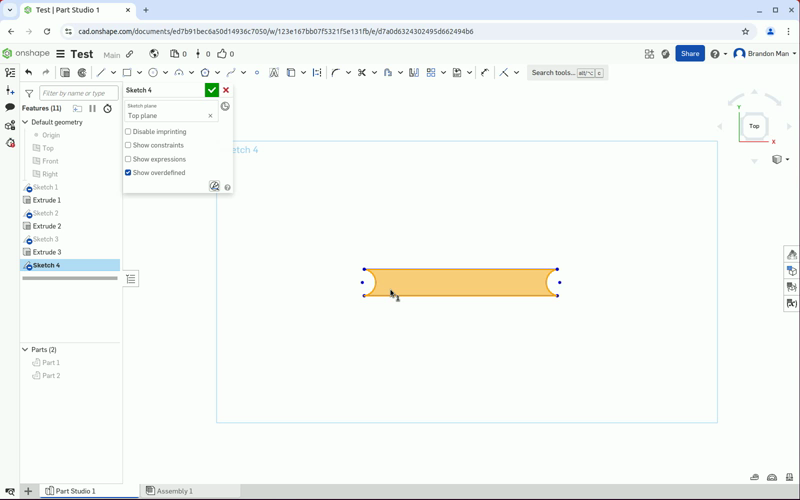
mouse_move(73, 352)
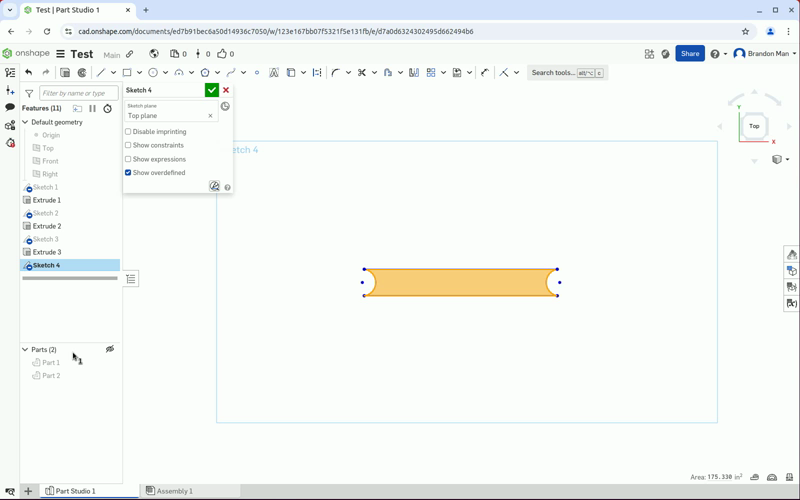
key(shift+y)
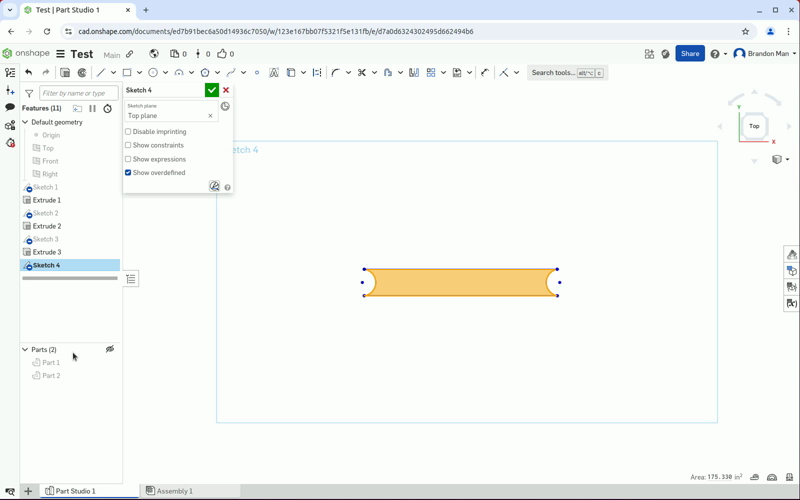
key(shift+e)
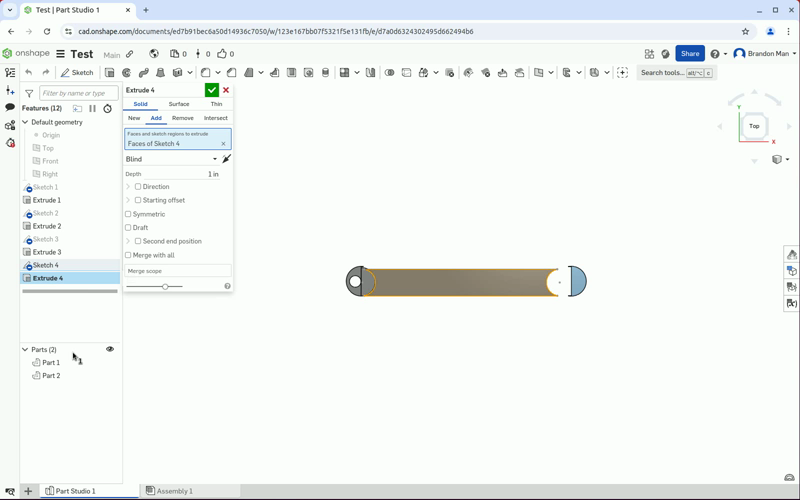
mouse_move(143, 106)
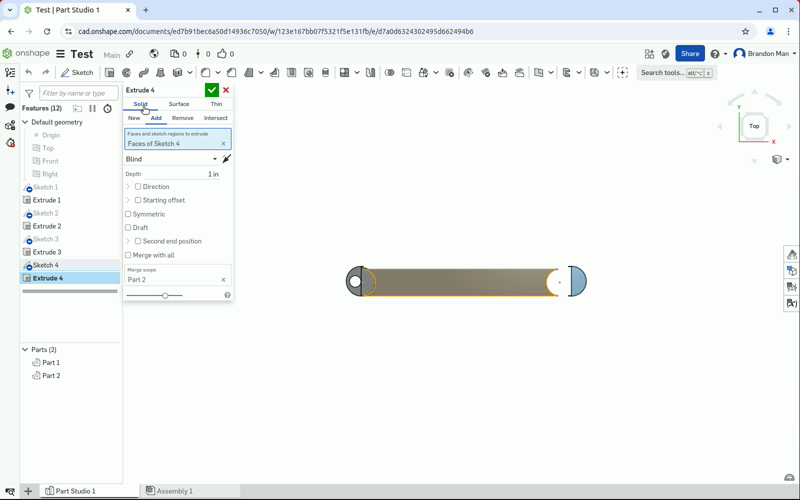
click(143, 106)
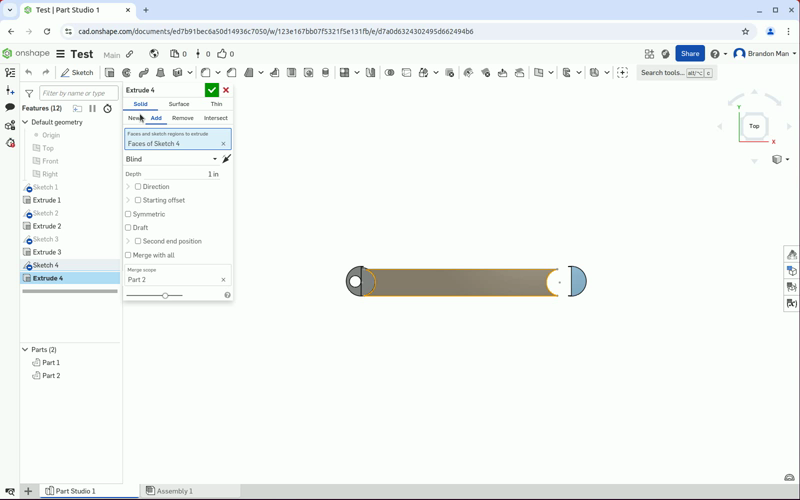
mouse_move(137, 120)
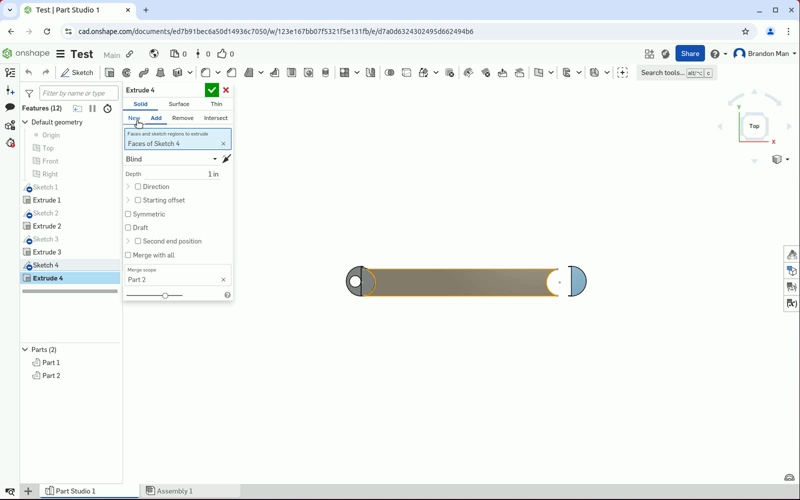
click(137, 120)
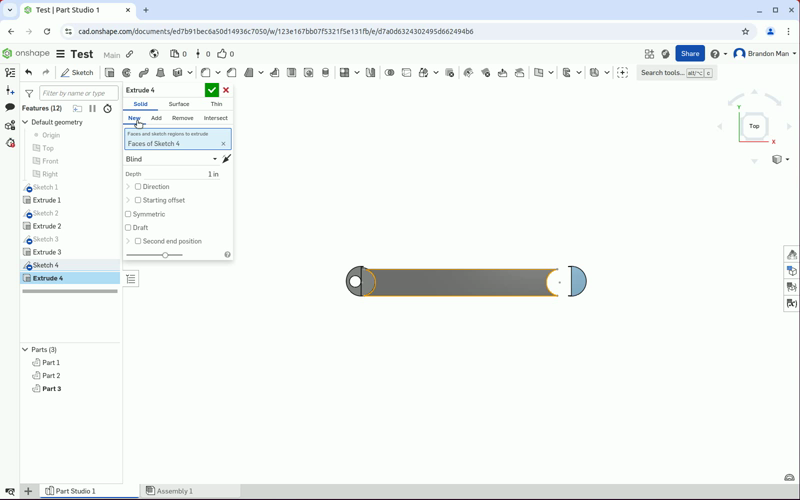
key(tab, 4)
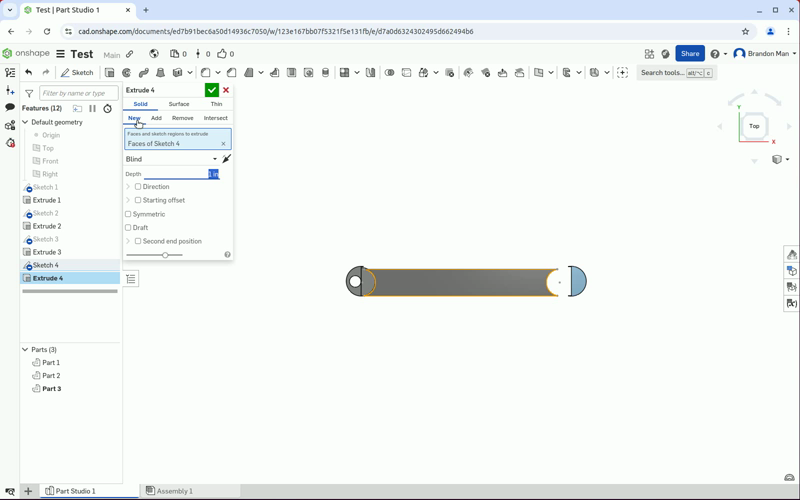
text(-0.241)
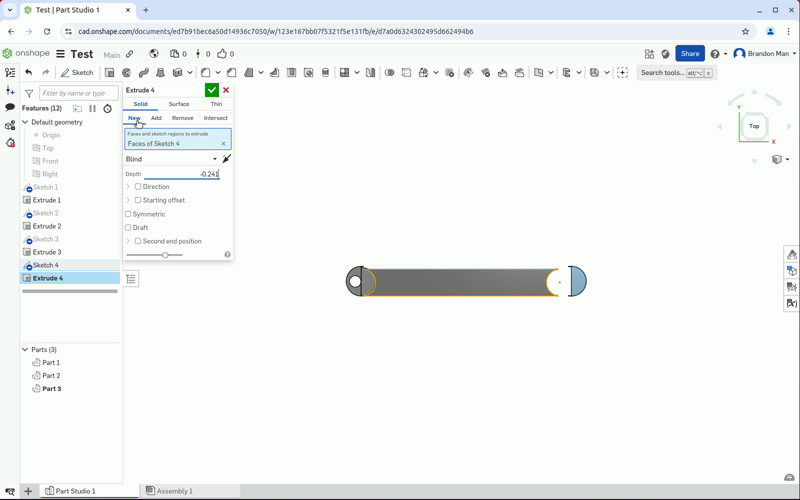
key(enter)
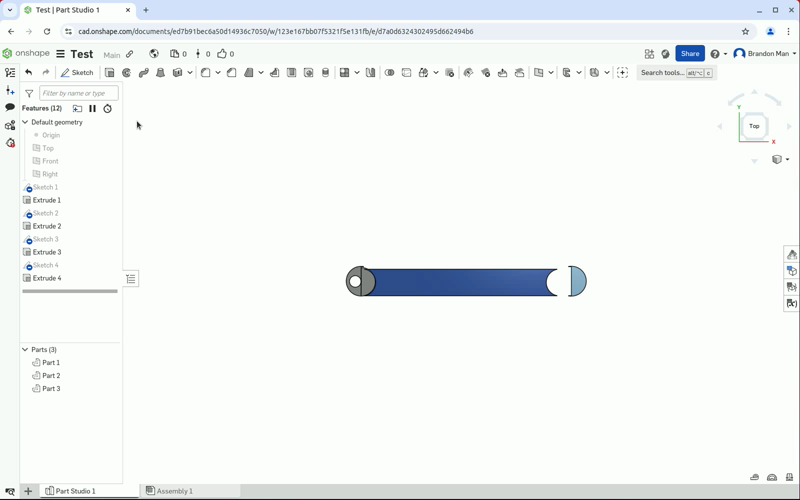
key(shift+h)
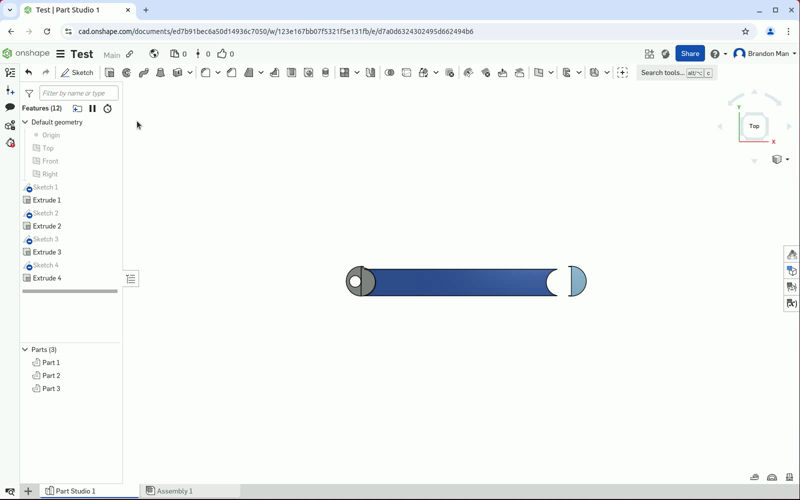
key(shift+h)
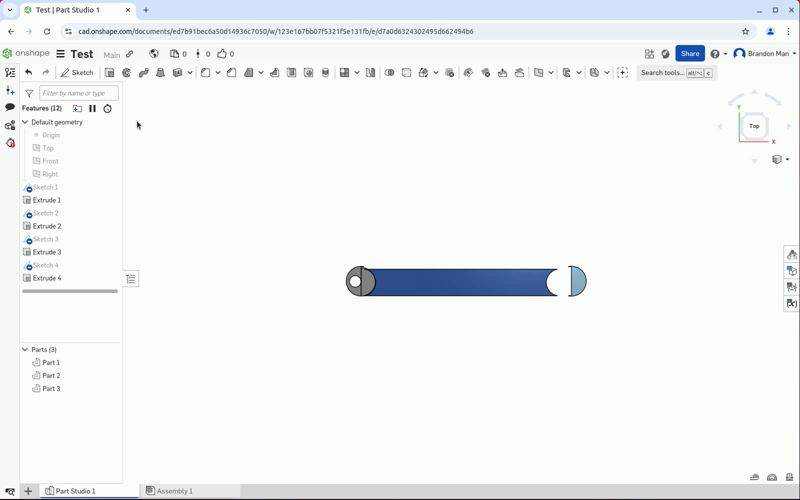
mouse_move(73, 189)
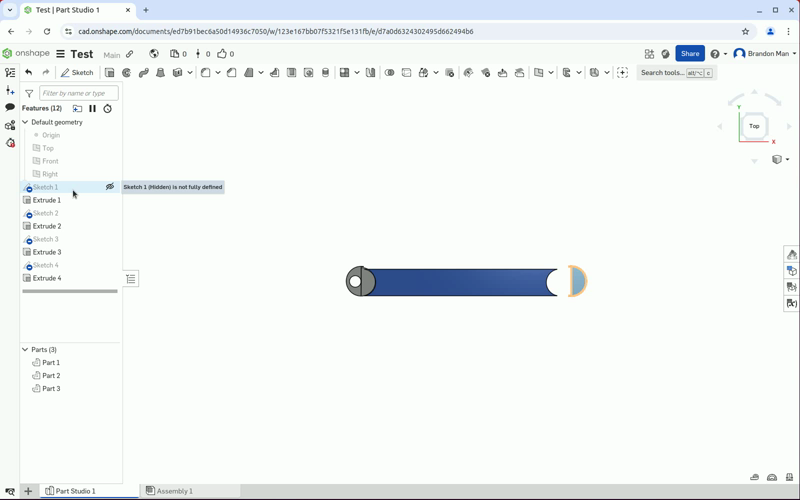
click(73, 189)
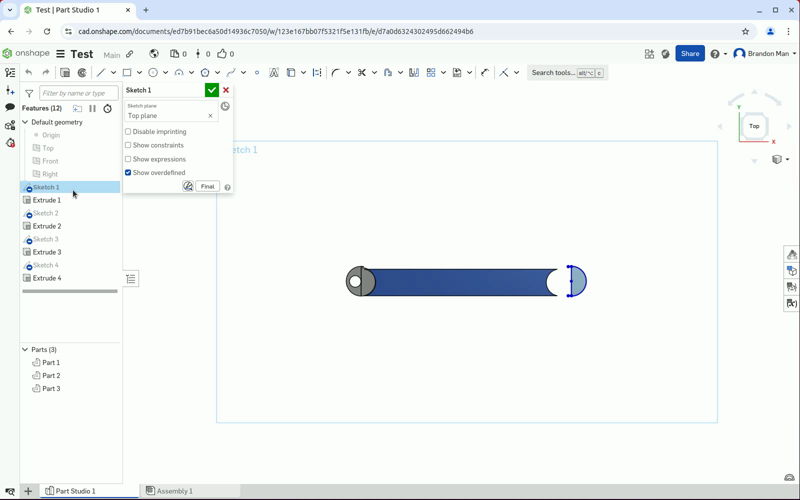
mouse_move(229, 92)
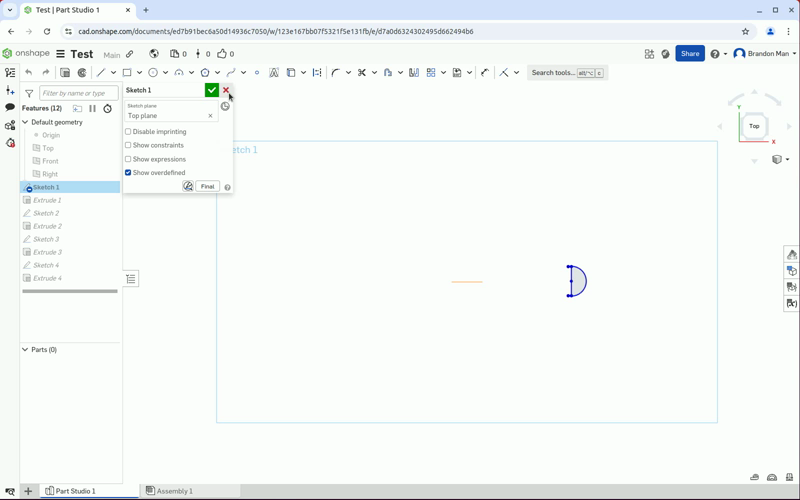
click(229, 92)
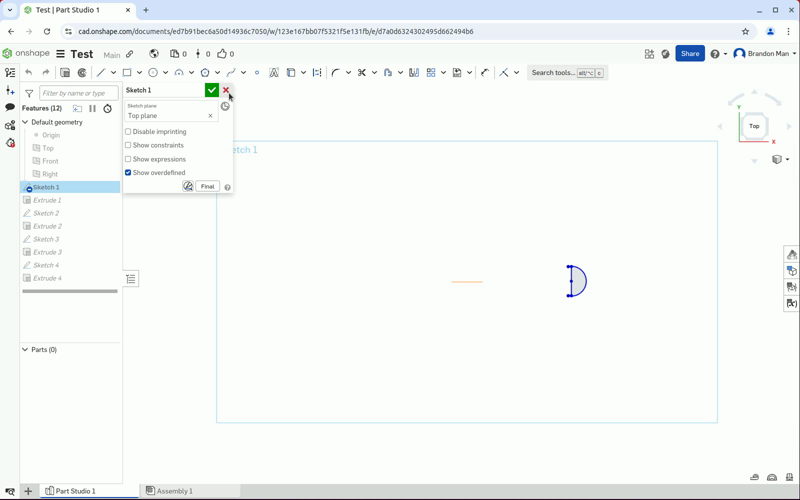
key(shift+s)
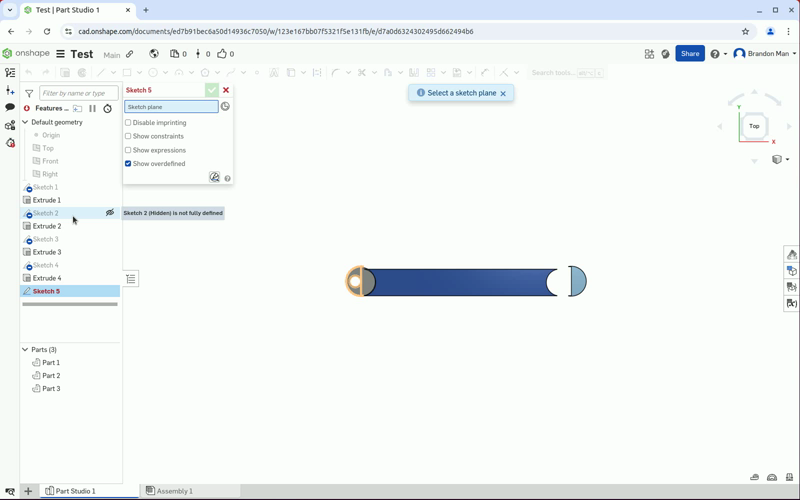
scroll(3)
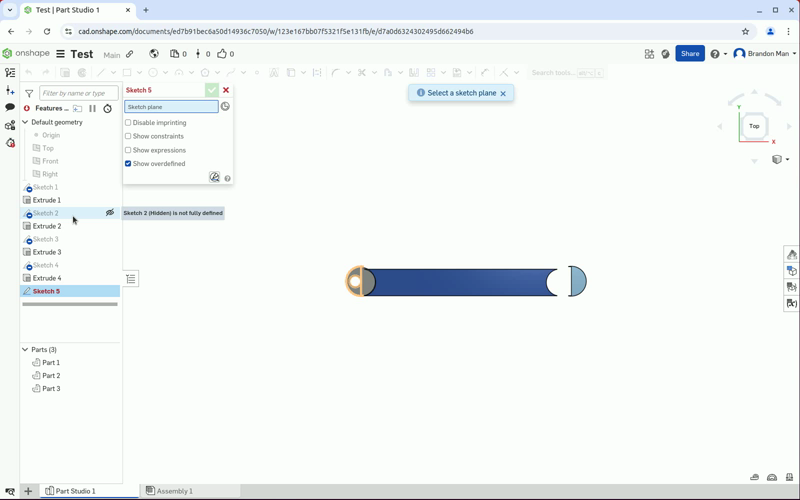
mouse_move(73, 150)
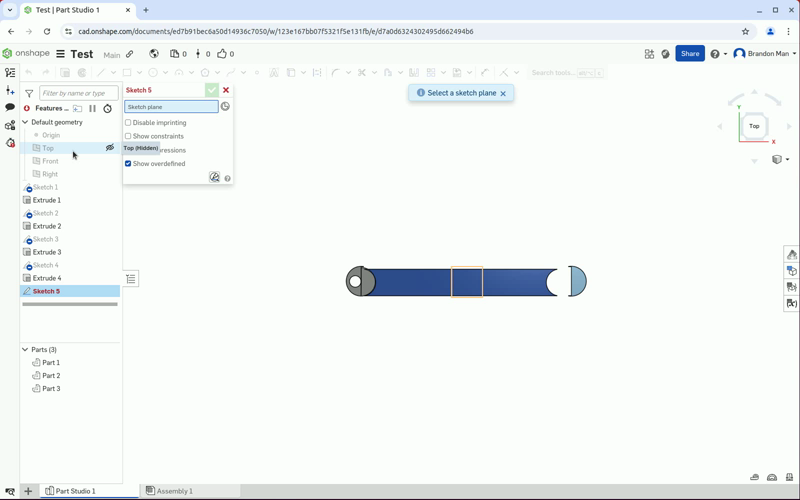
click(73, 150)
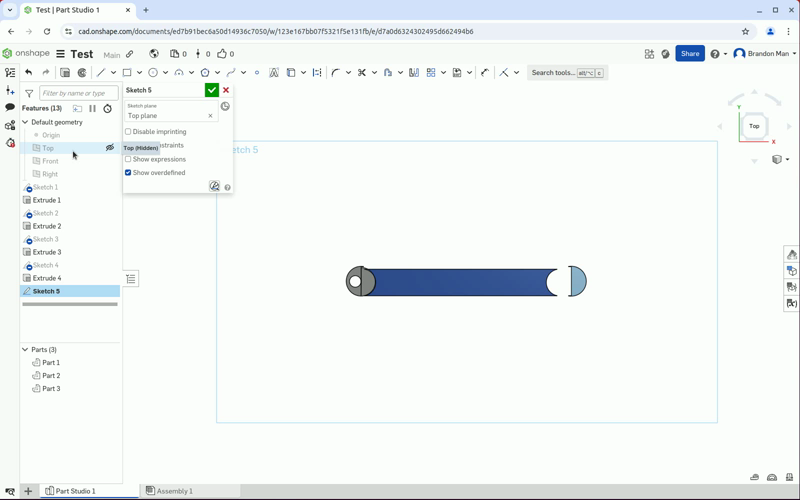
mouse_move(73, 352)
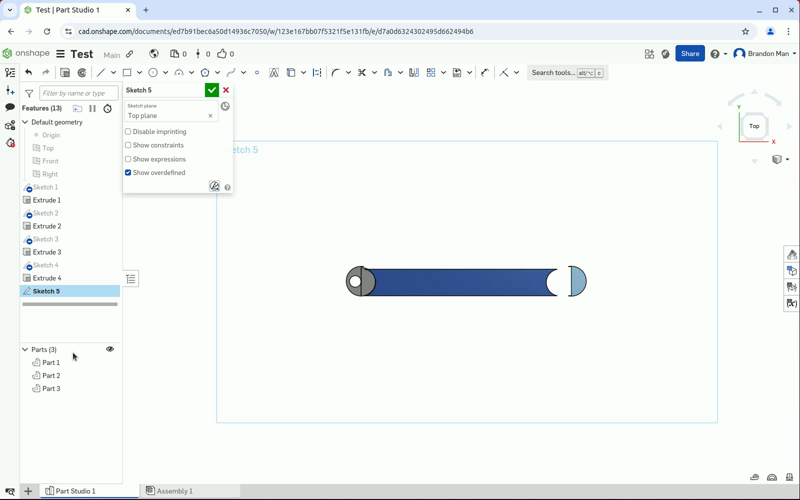
key(y)
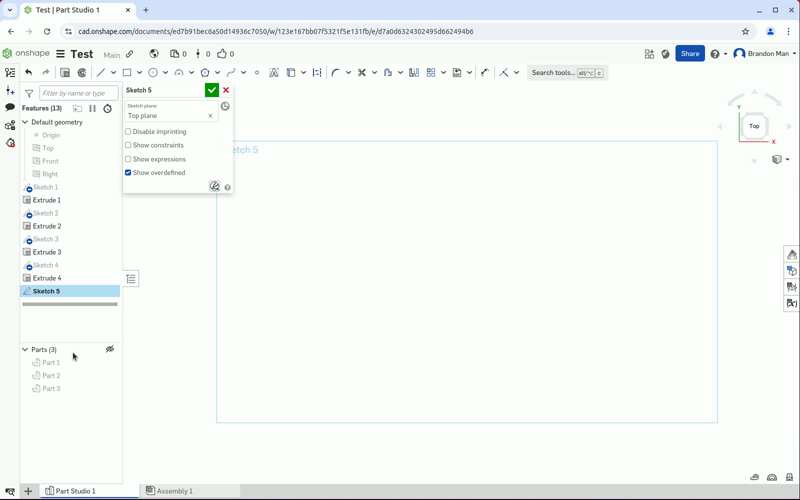
key(l)
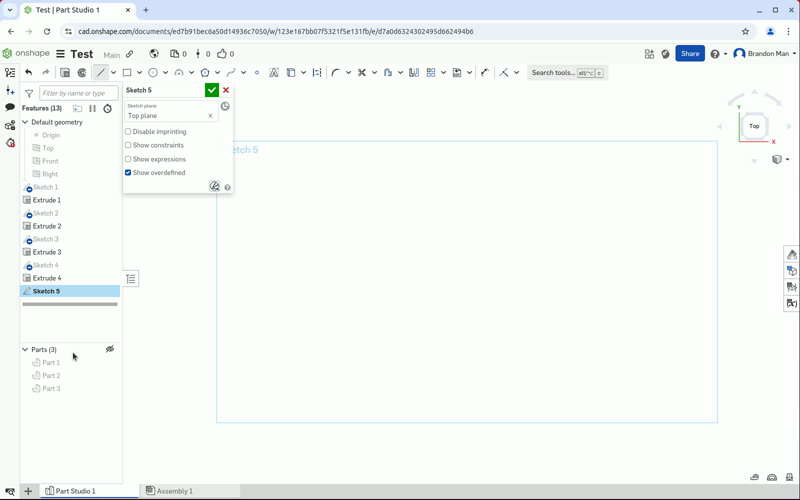
key_down(shift)
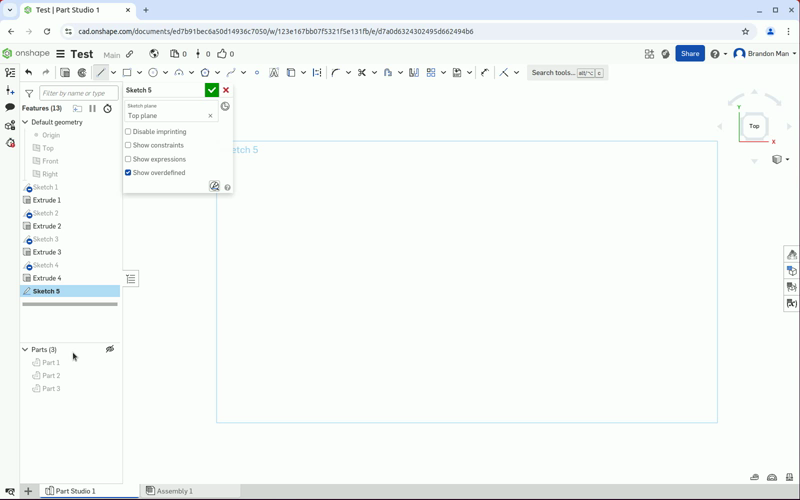
mouse_move(556, 295)
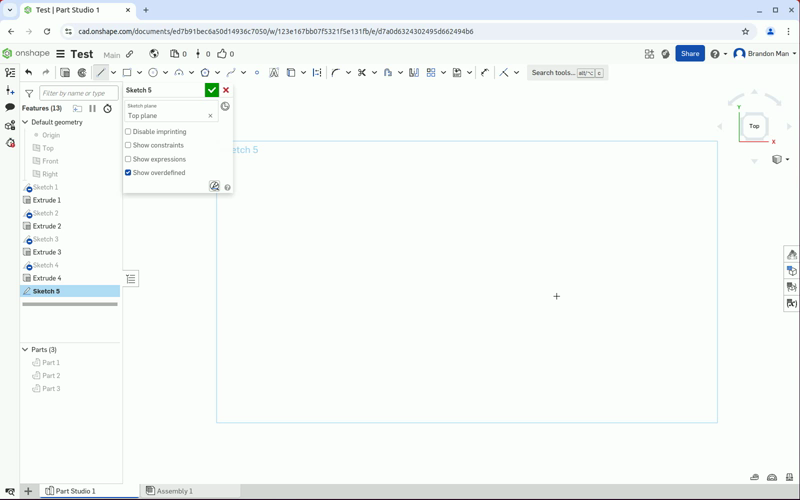
click(556, 295)
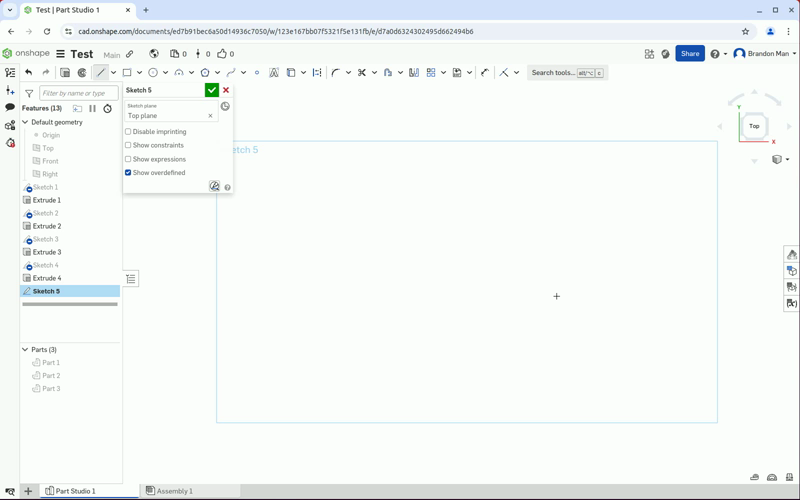
key_up(shift)
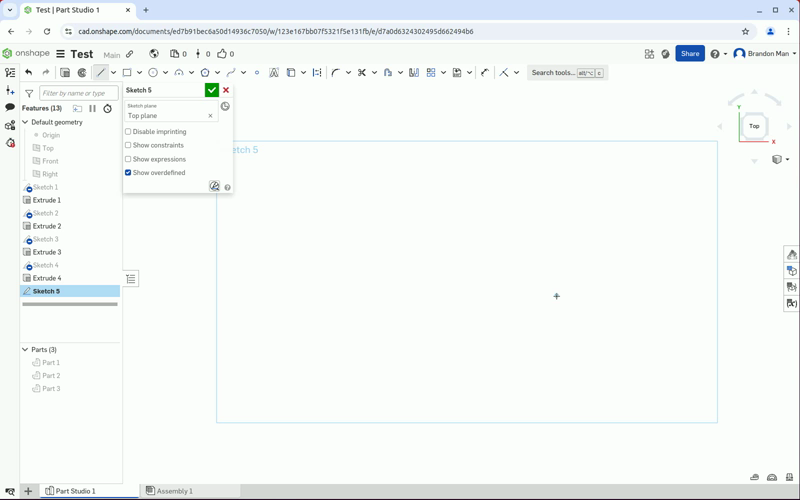
key_down(shift)
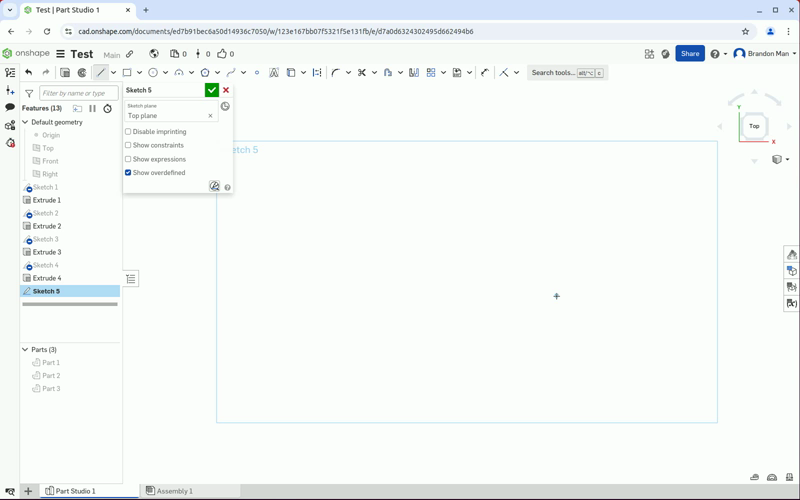
mouse_move(586, 295)
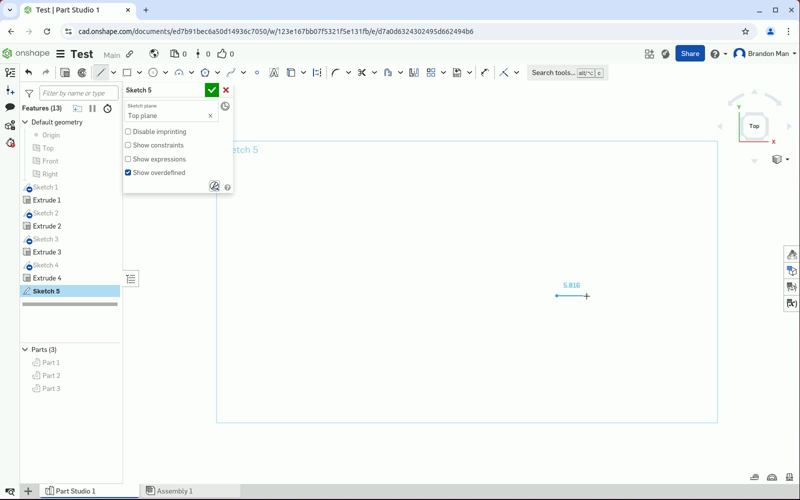
mouse_move(559, 295)
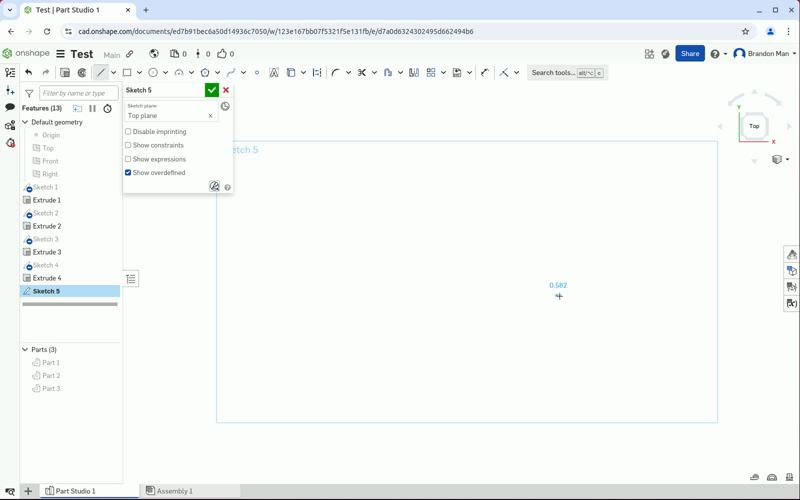
scroll(6)
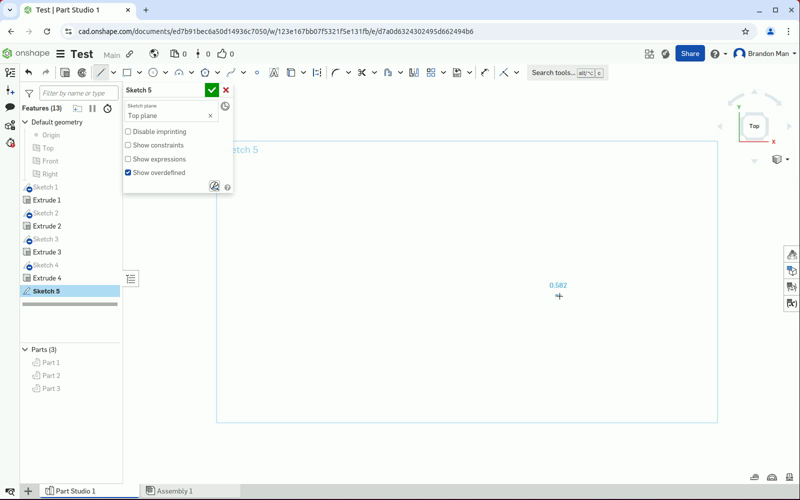
scroll(6)
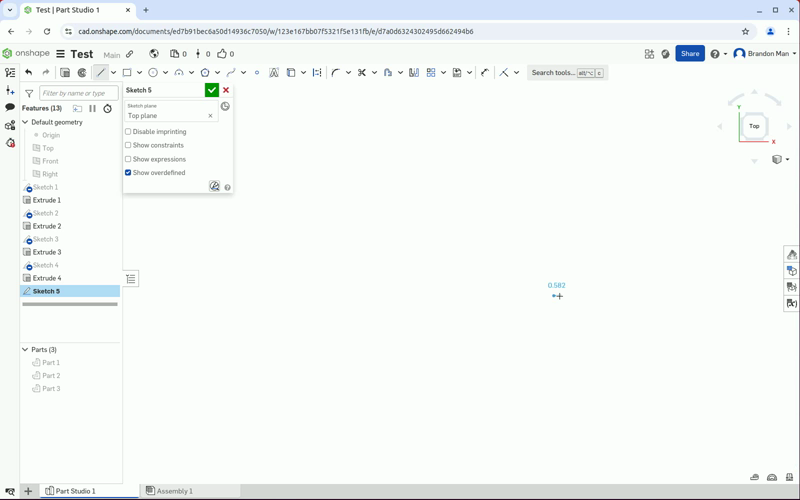
scroll(6)
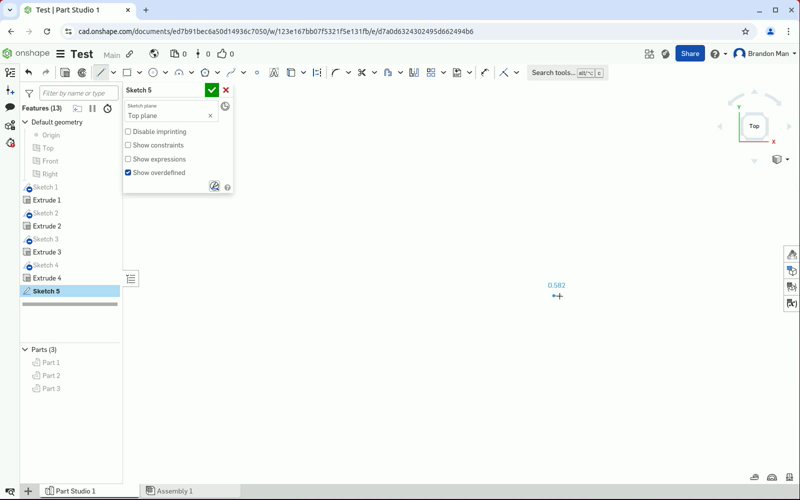
scroll(6)
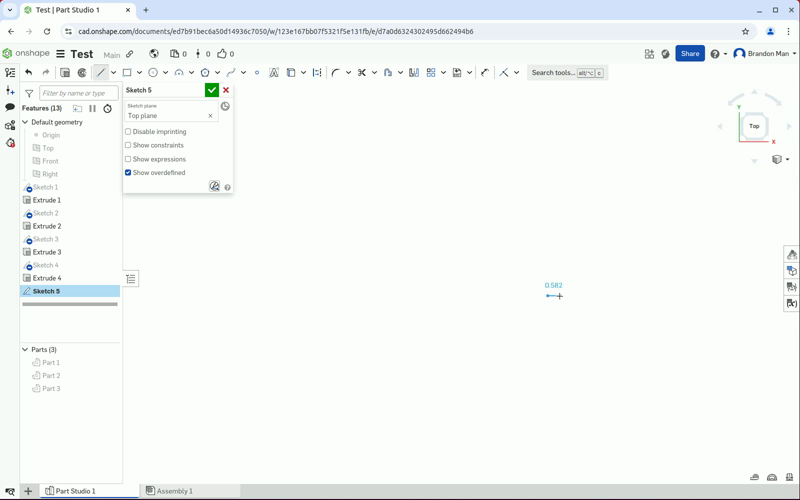
scroll(6)
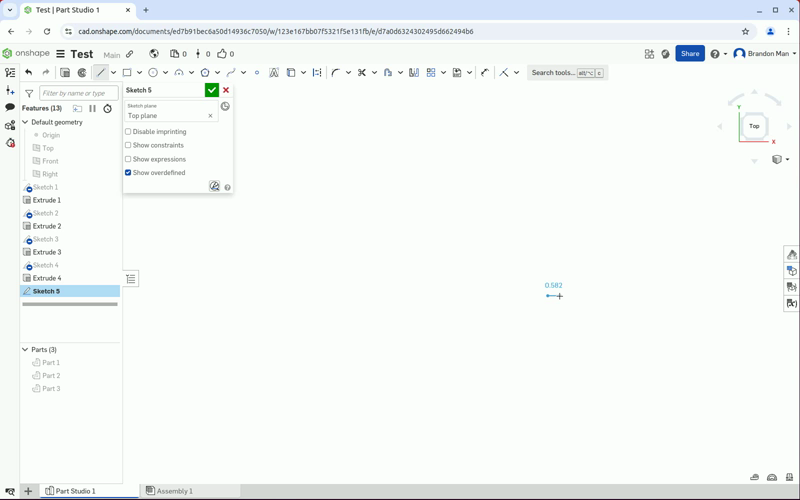
scroll(6)
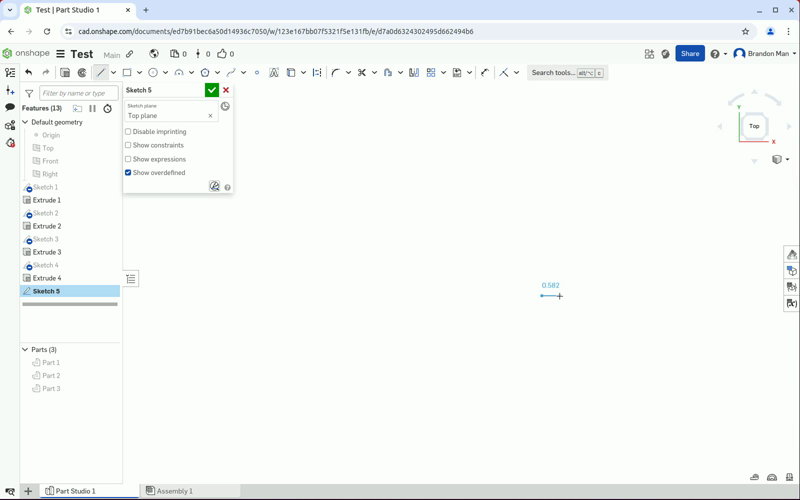
scroll(6)
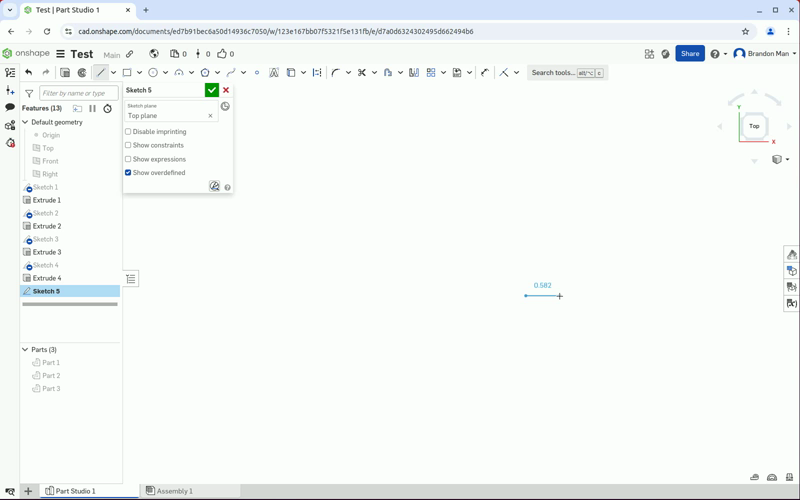
click(559, 295)
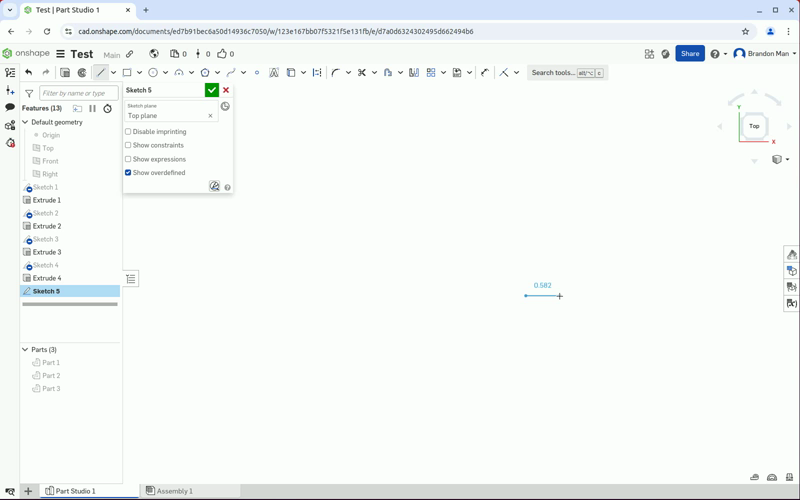
scroll(-6)
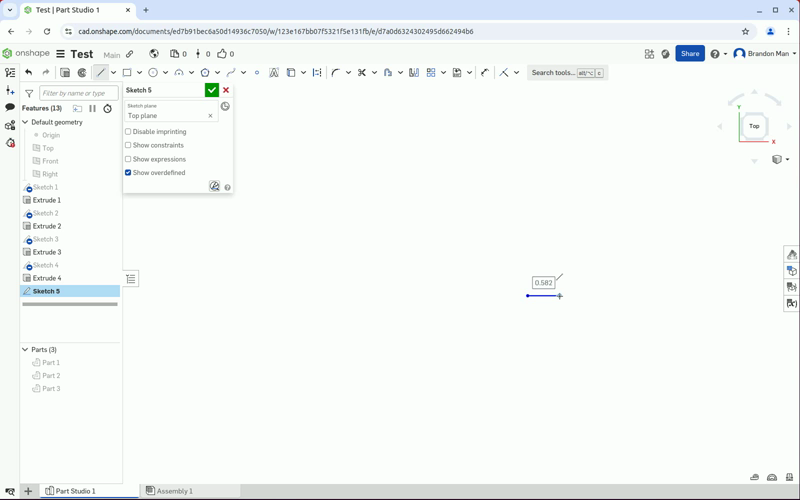
scroll(-6)
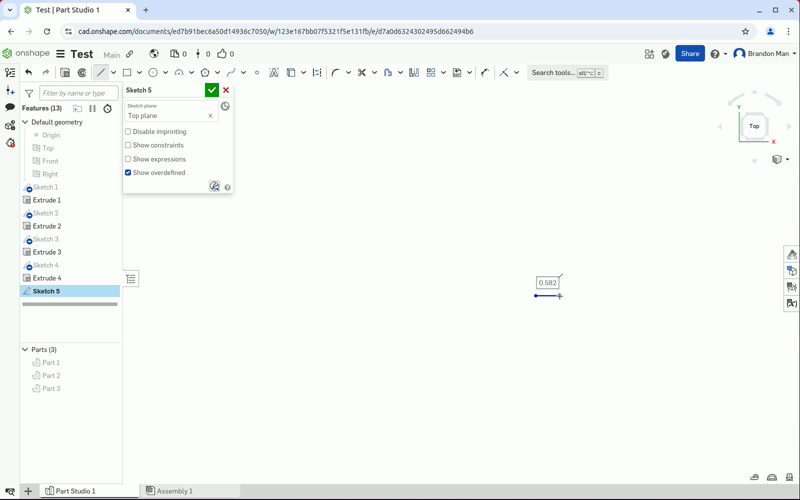
scroll(-6)
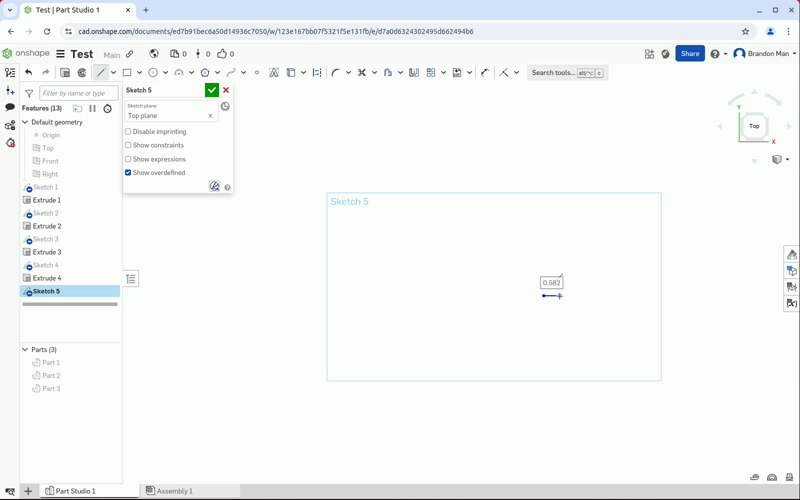
scroll(-6)
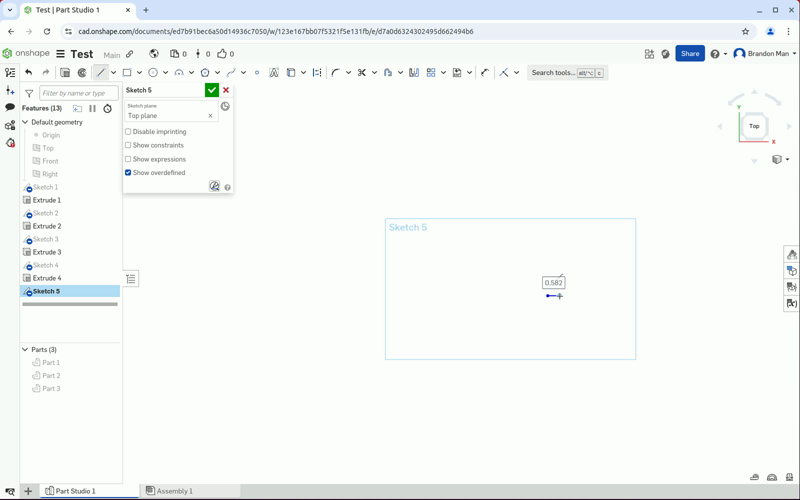
scroll(-6)
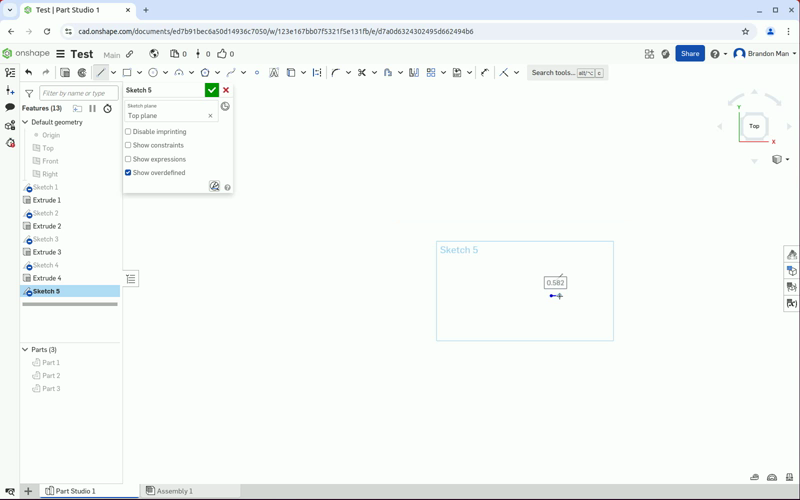
scroll(-6)
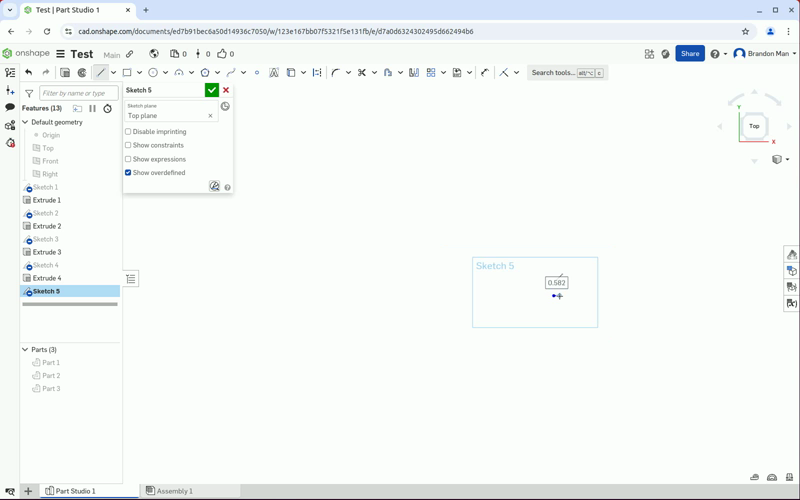
scroll(-6)
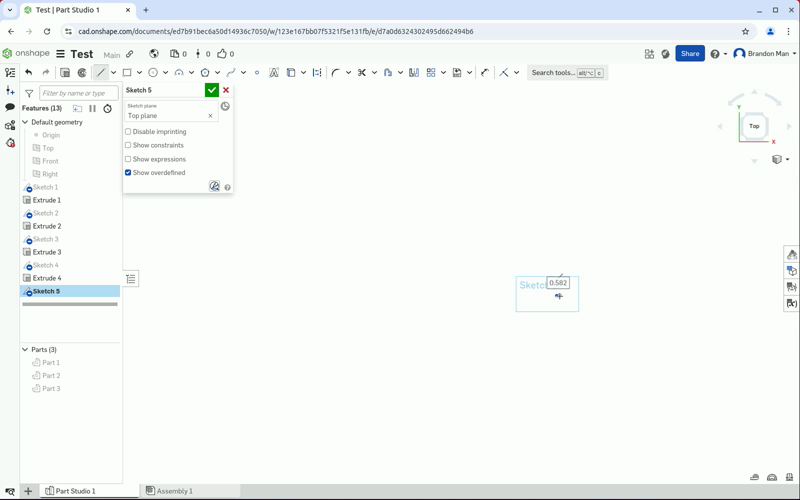
key_up(shift)
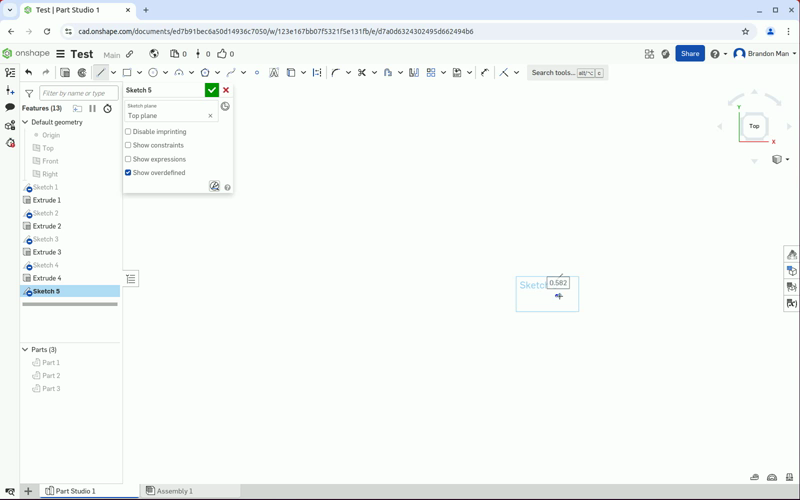
key_down(shift)
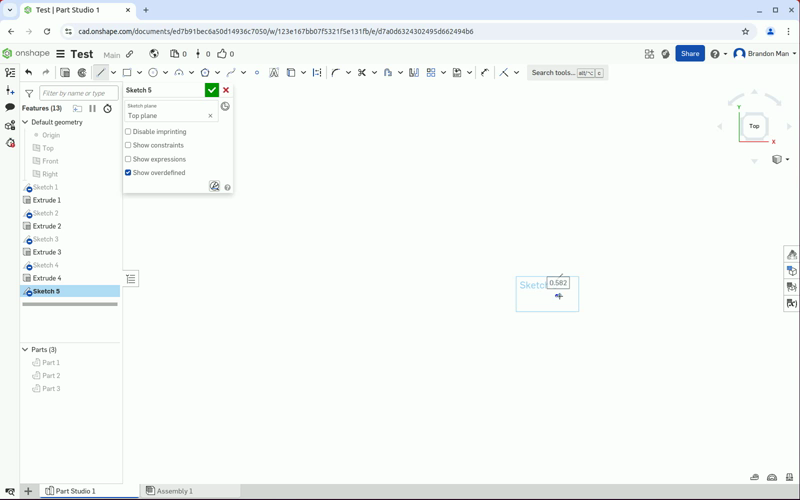
mouse_move(589, 295)
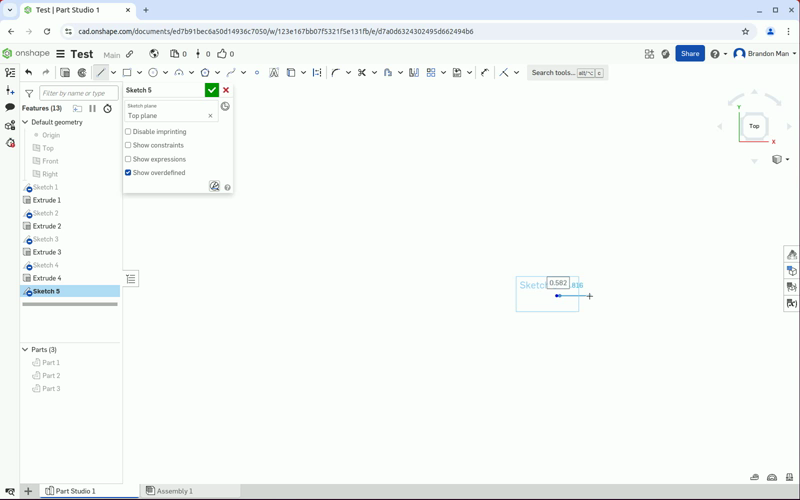
mouse_move(559, 267)
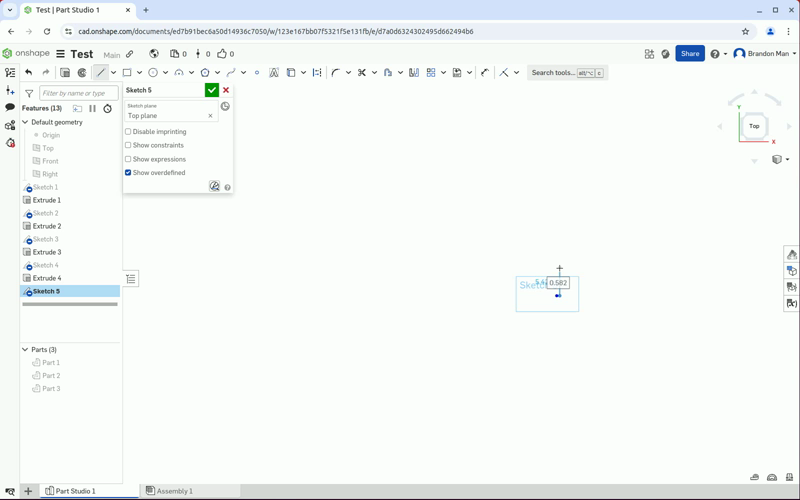
click(559, 267)
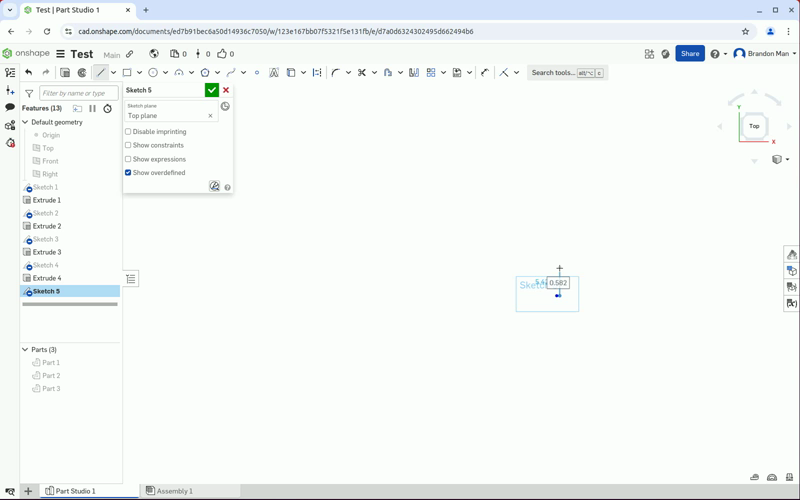
key_up(shift)
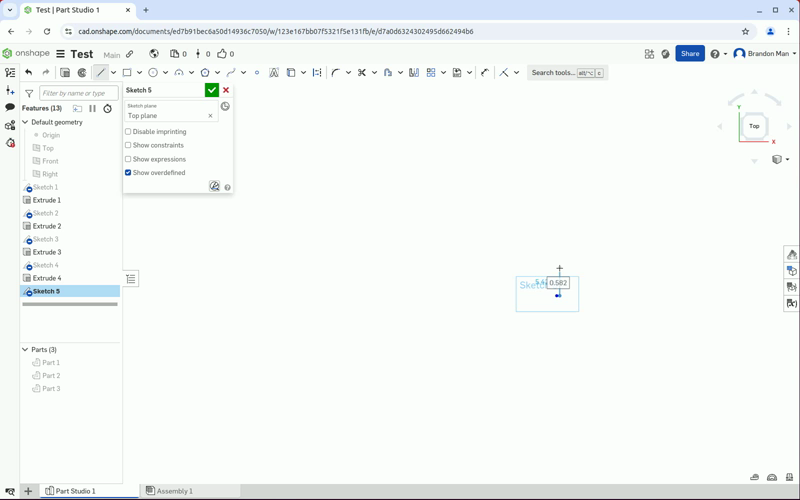
key_down(shift)
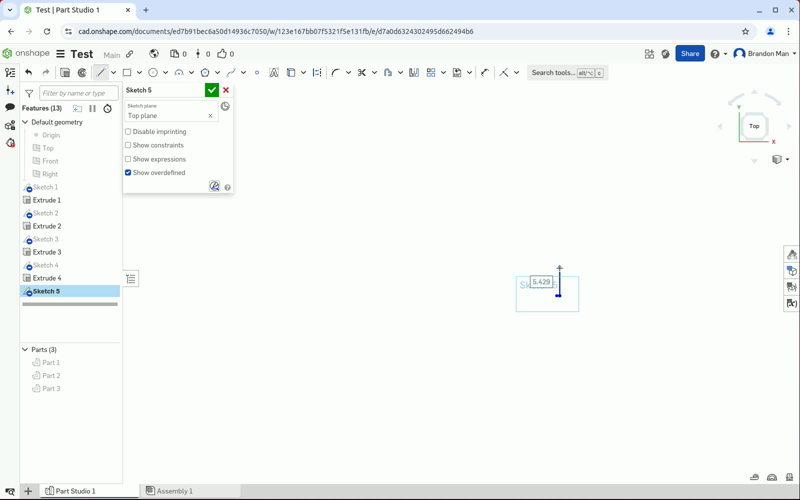
mouse_move(589, 267)
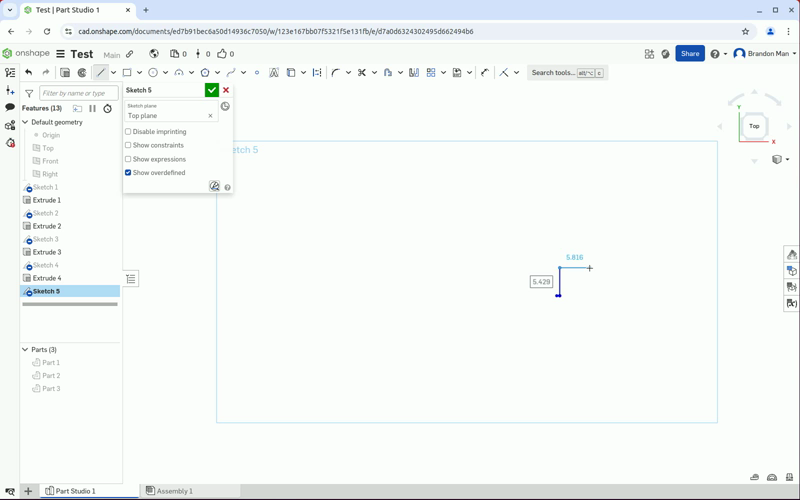
mouse_move(556, 267)
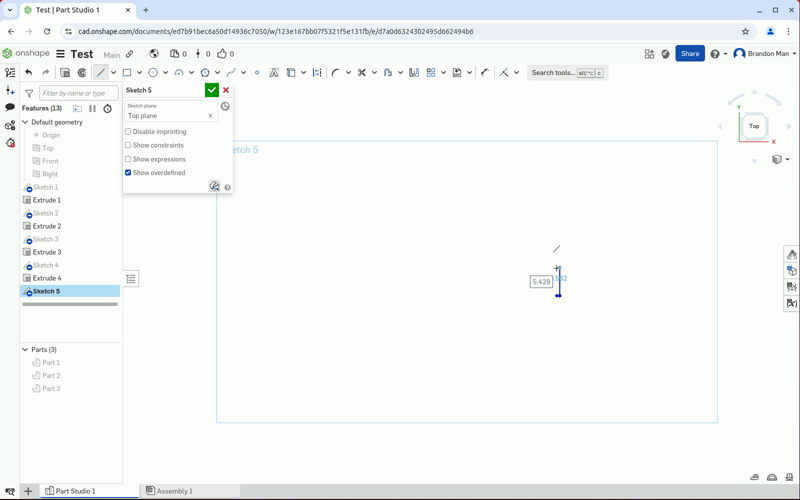
scroll(6)
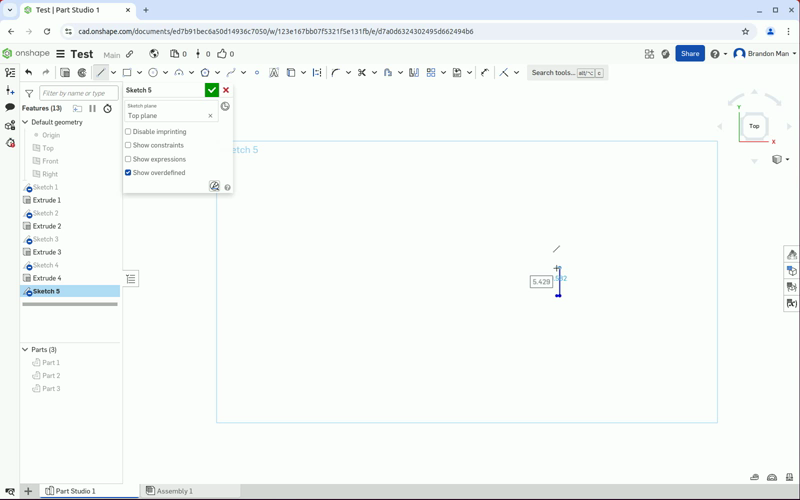
scroll(6)
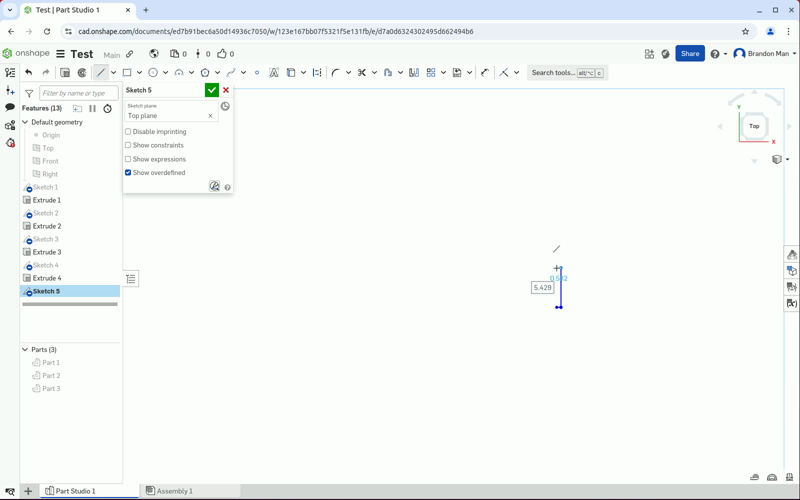
scroll(6)
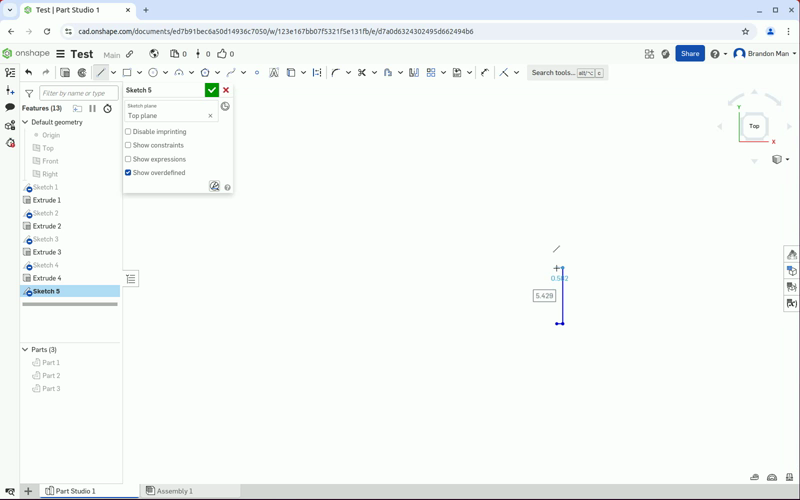
scroll(6)
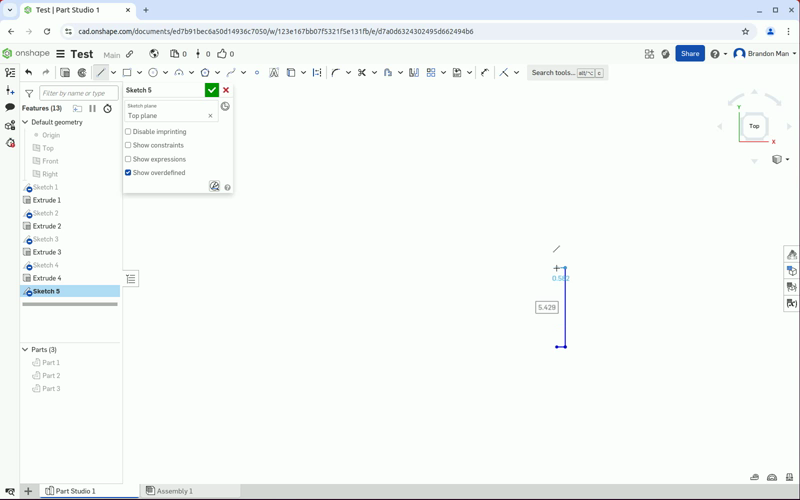
scroll(6)
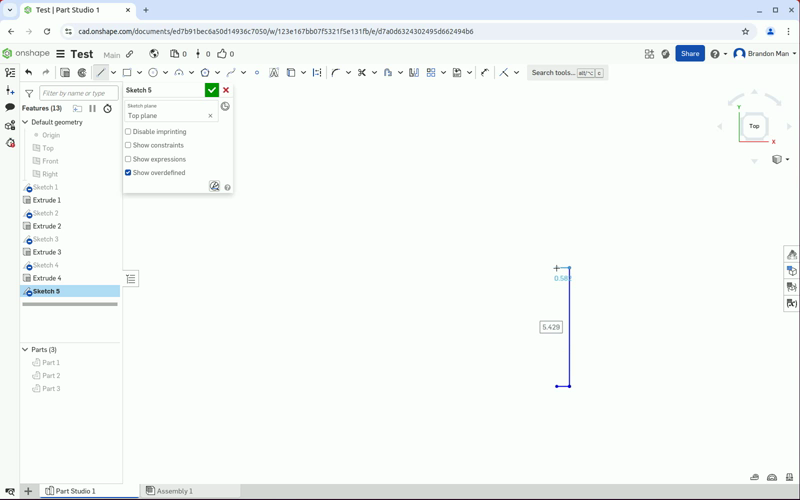
scroll(6)
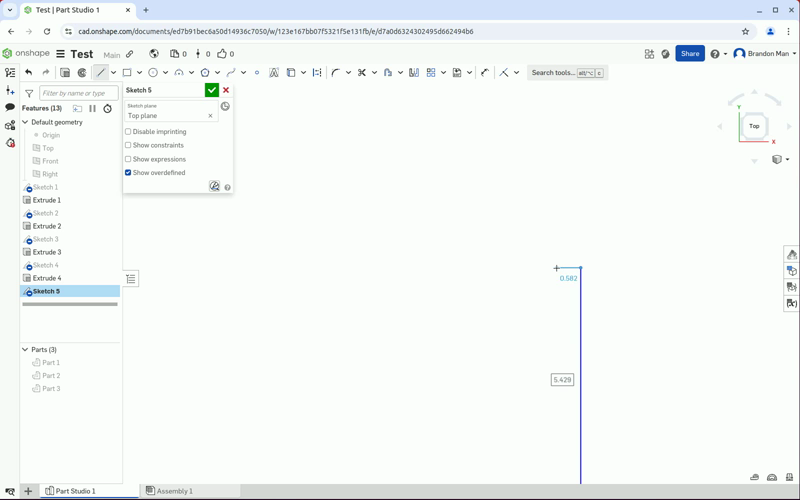
scroll(6)
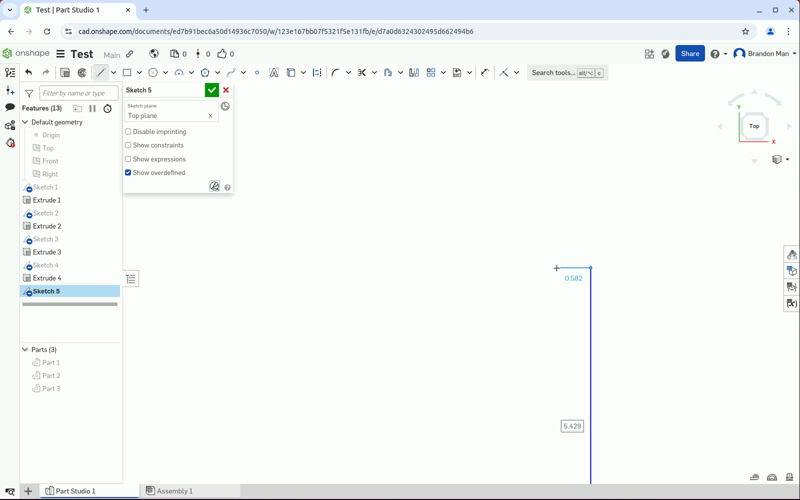
click(556, 267)
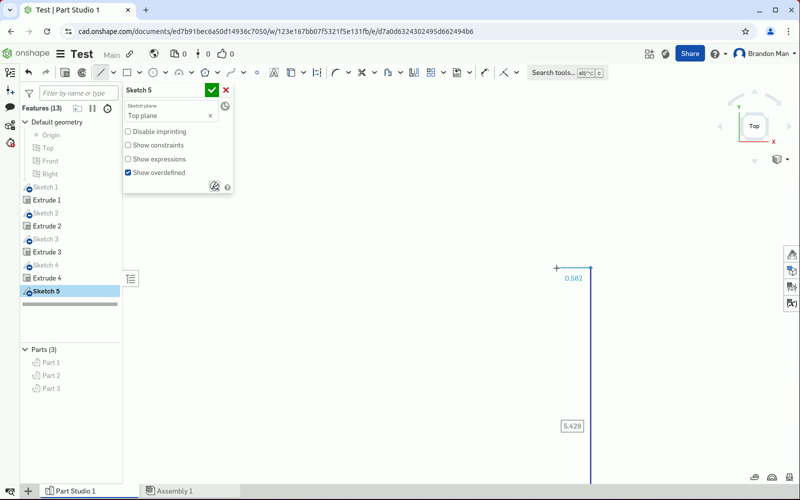
scroll(-6)
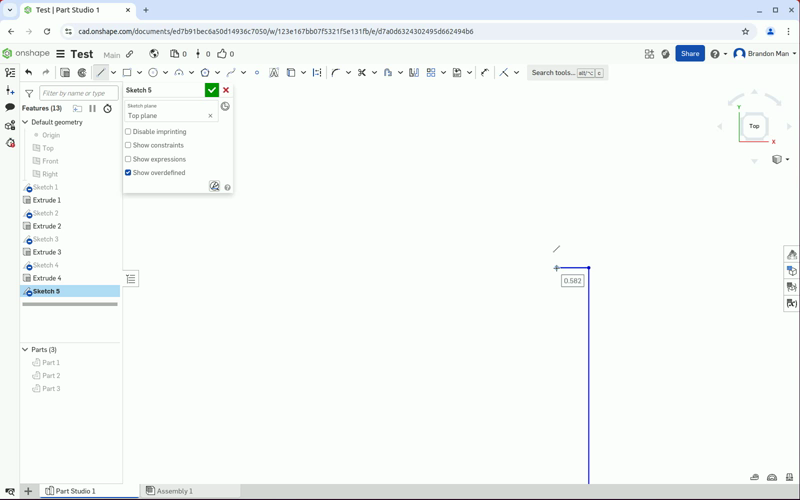
scroll(-6)
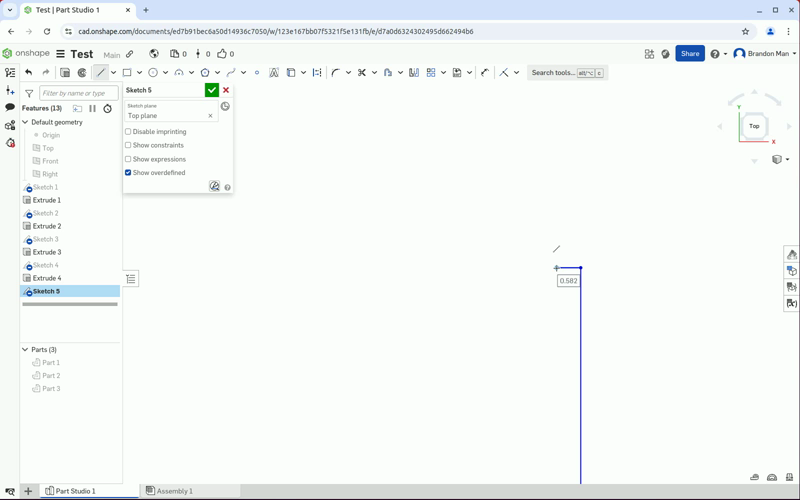
scroll(-6)
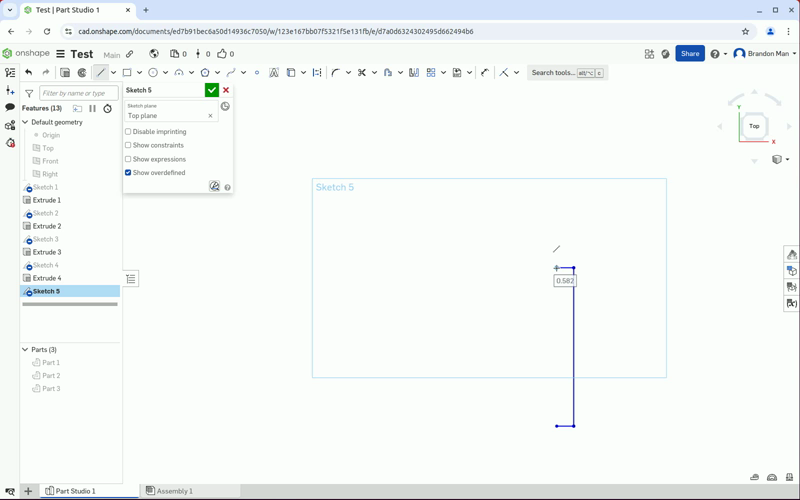
scroll(-6)
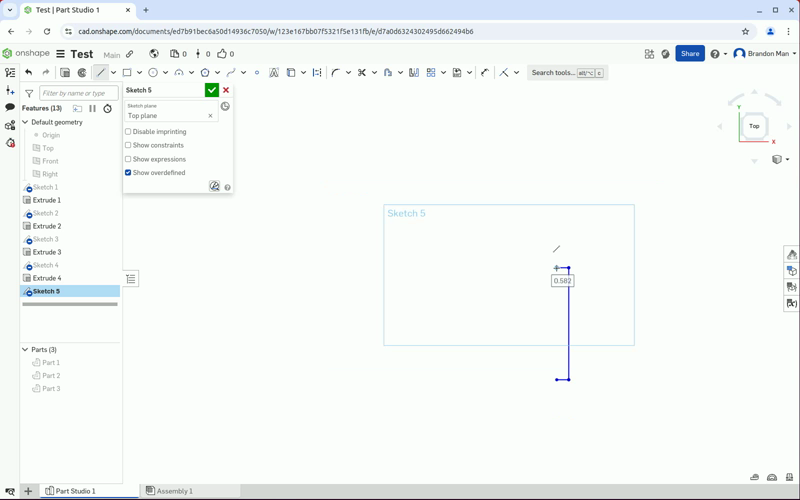
scroll(-6)
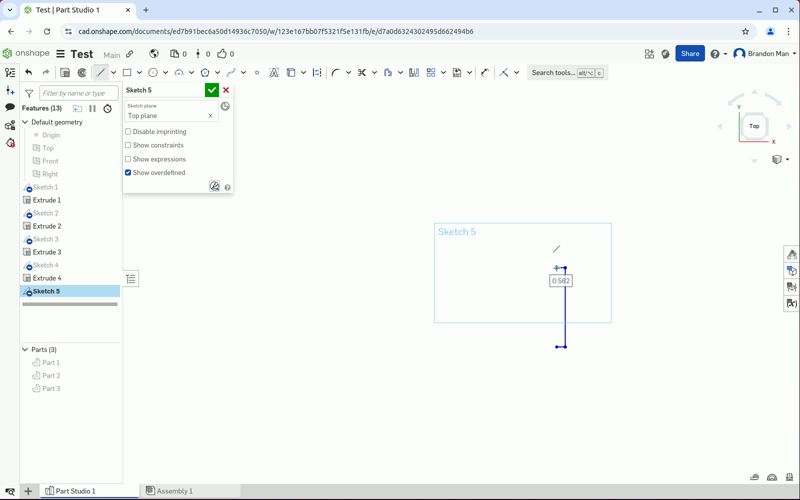
scroll(-6)
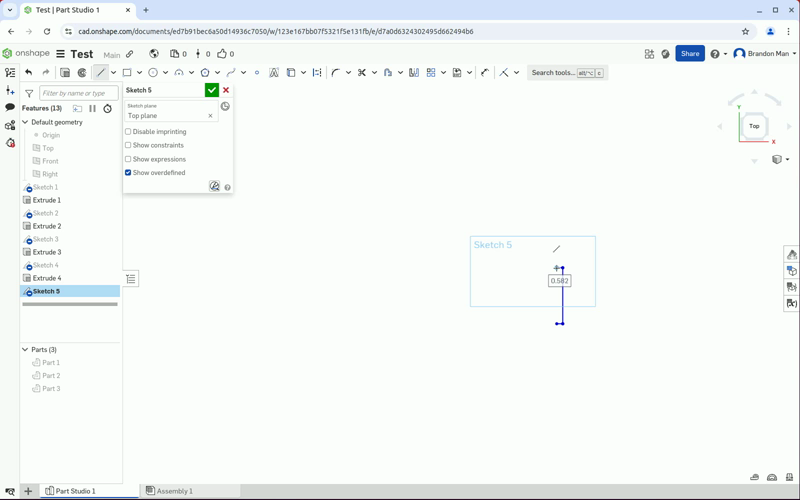
scroll(-6)
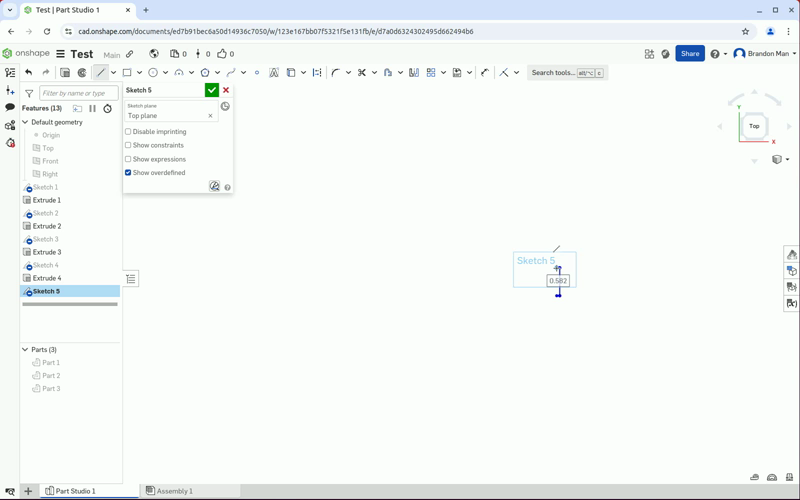
key_up(shift)
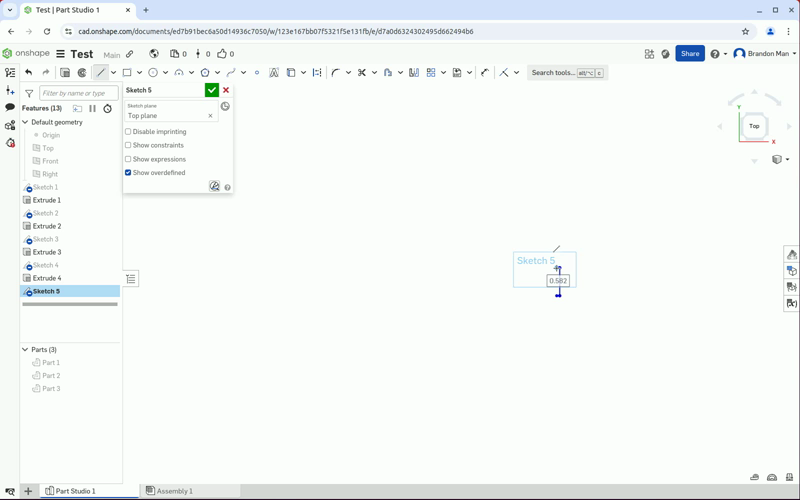
key(esc)
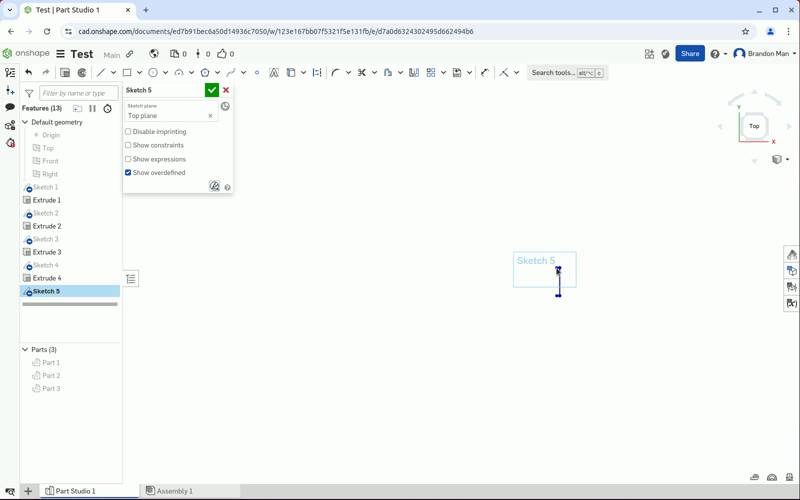
key(a)
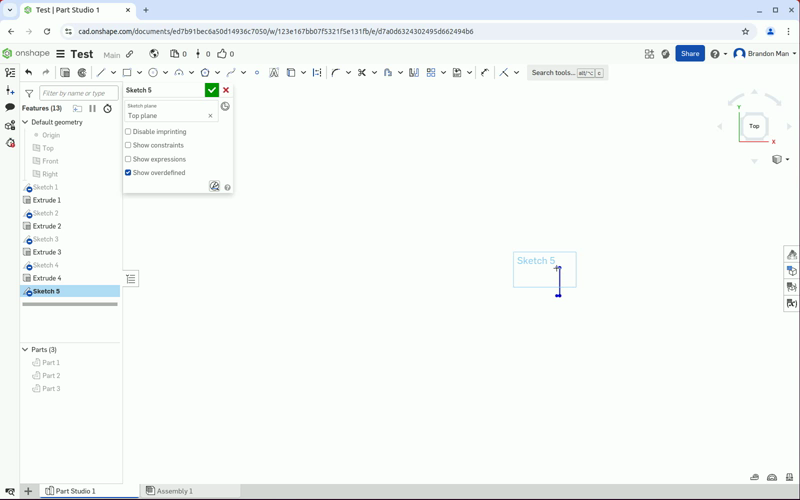
mouse_move(556, 267)
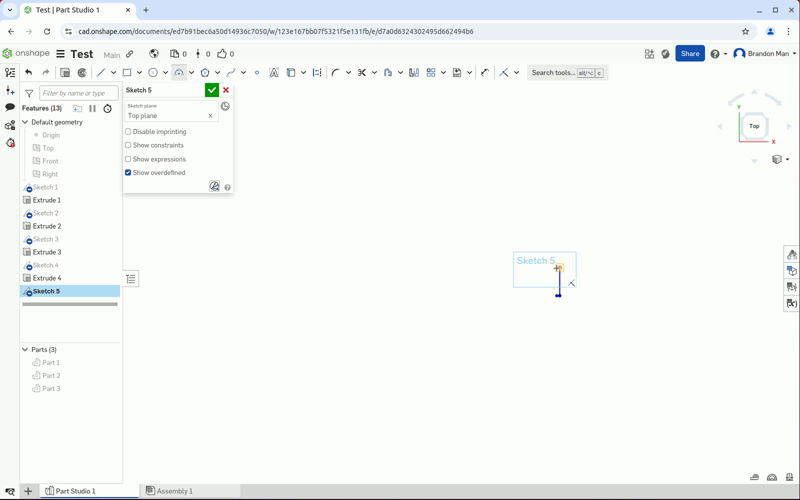
scroll(6)
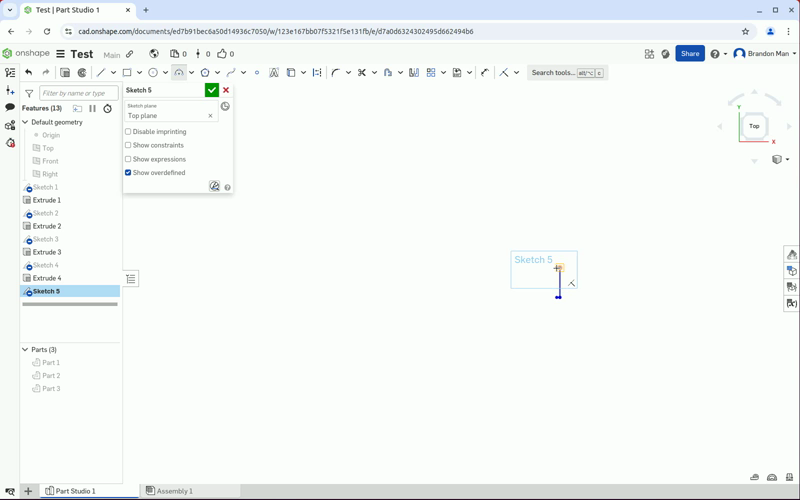
scroll(6)
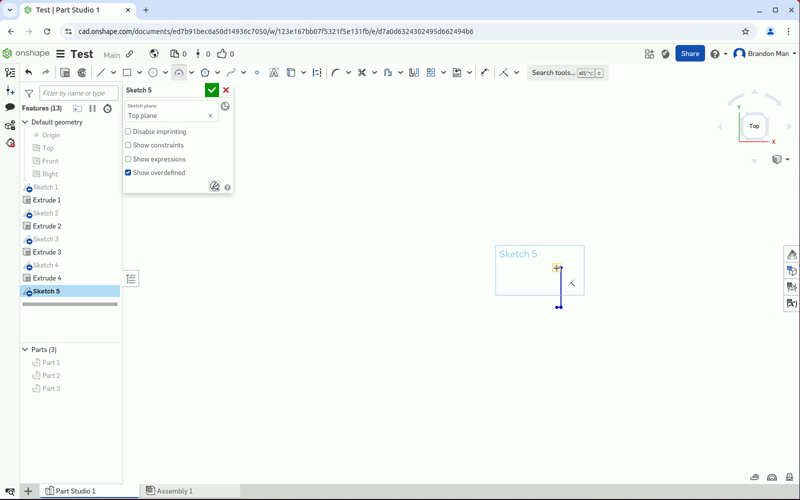
scroll(6)
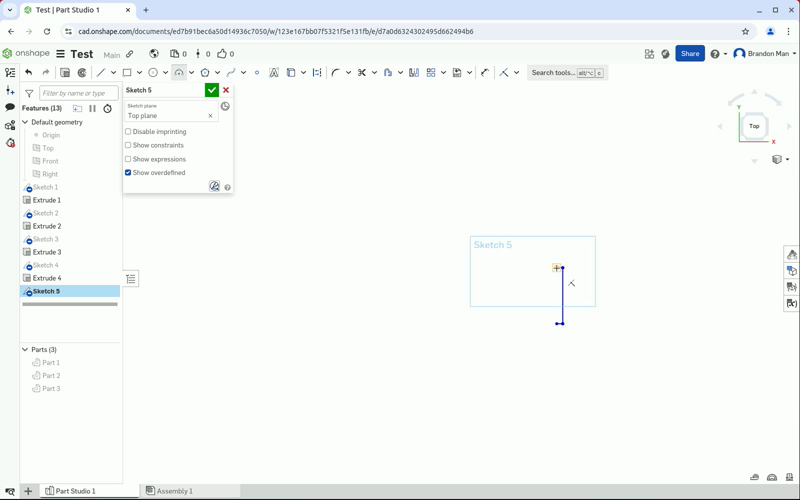
scroll(6)
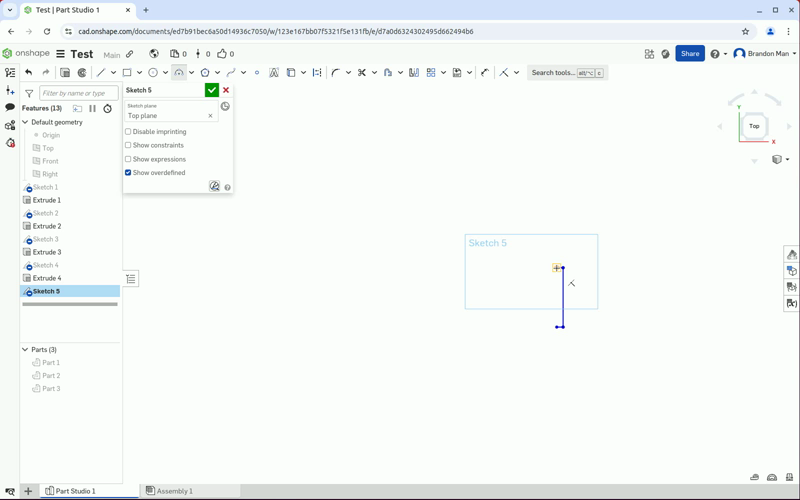
scroll(6)
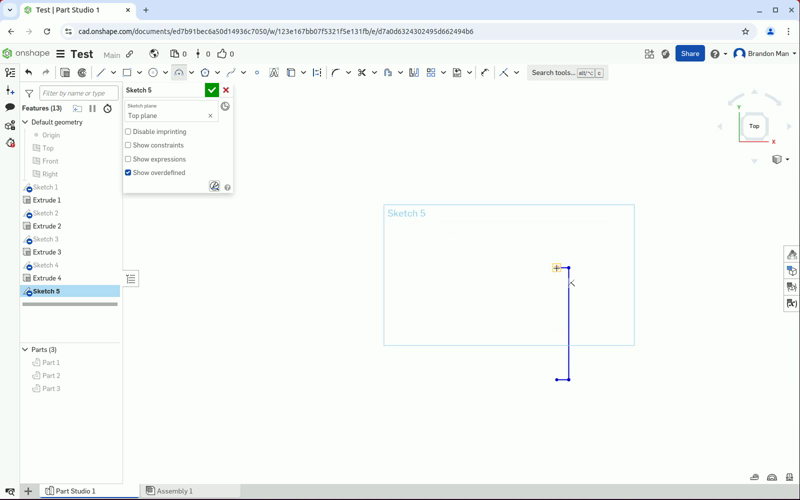
scroll(6)
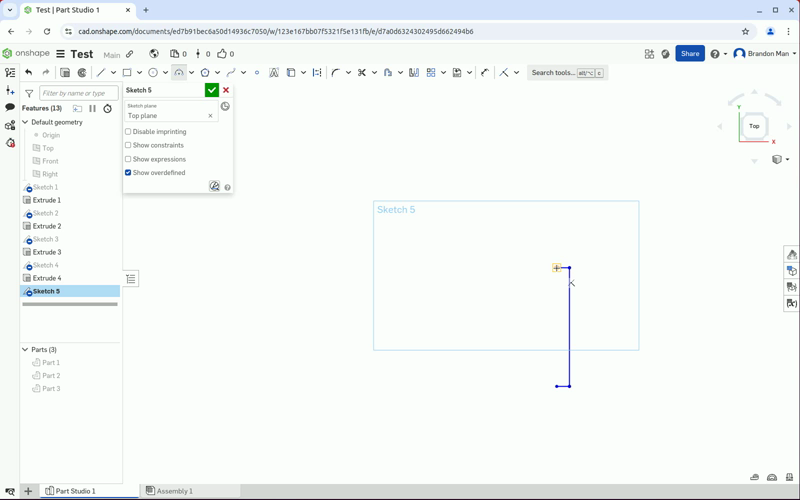
scroll(6)
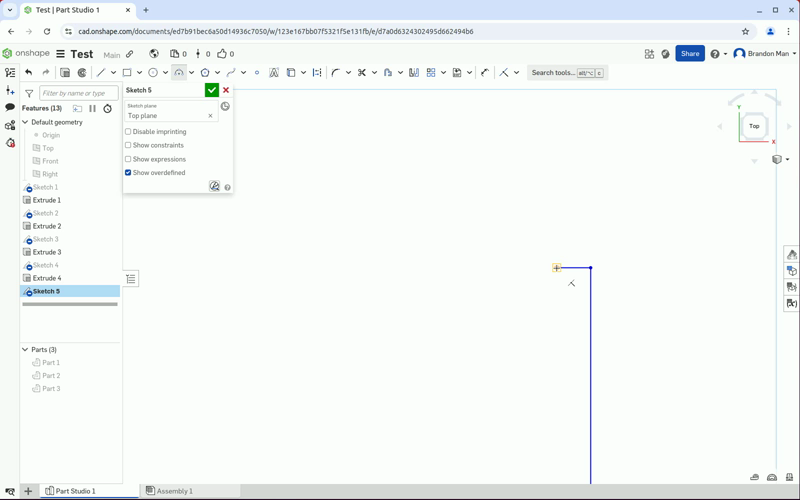
click(556, 267)
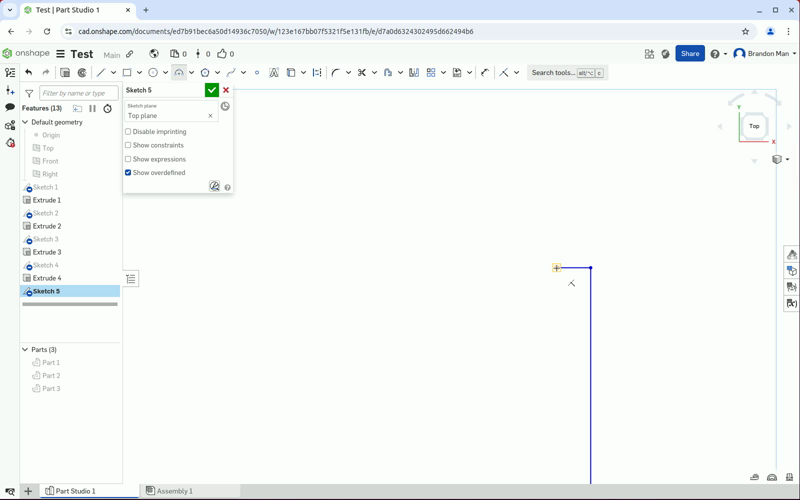
scroll(-6)
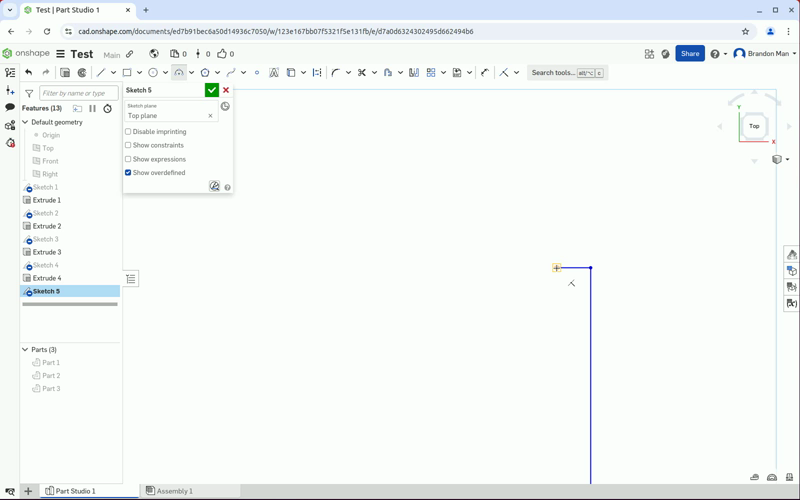
scroll(-6)
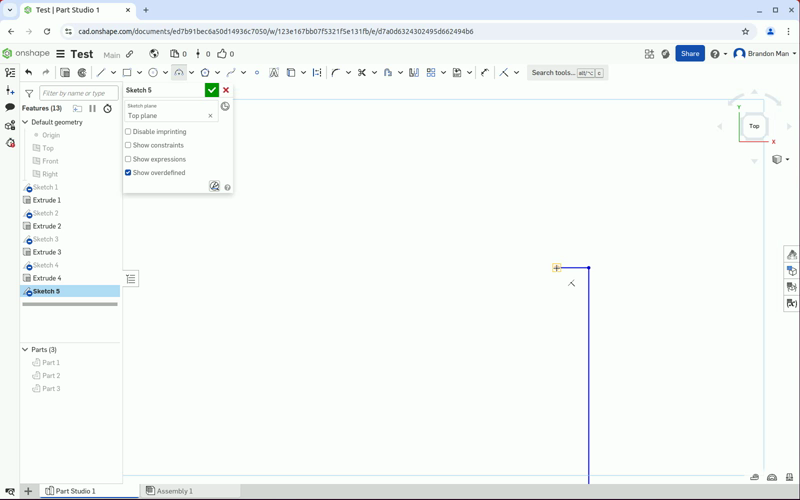
scroll(-6)
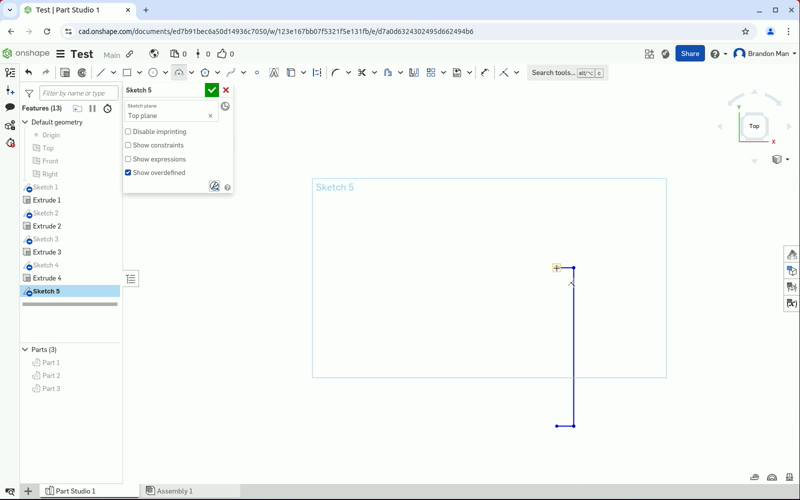
scroll(-6)
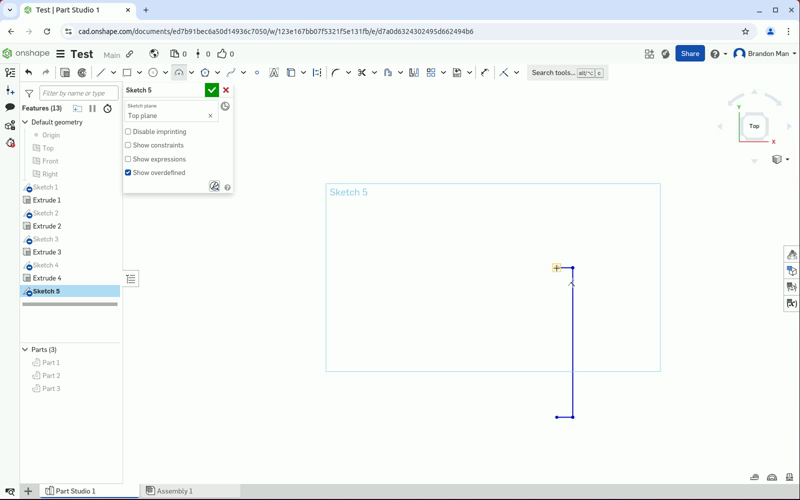
scroll(-6)
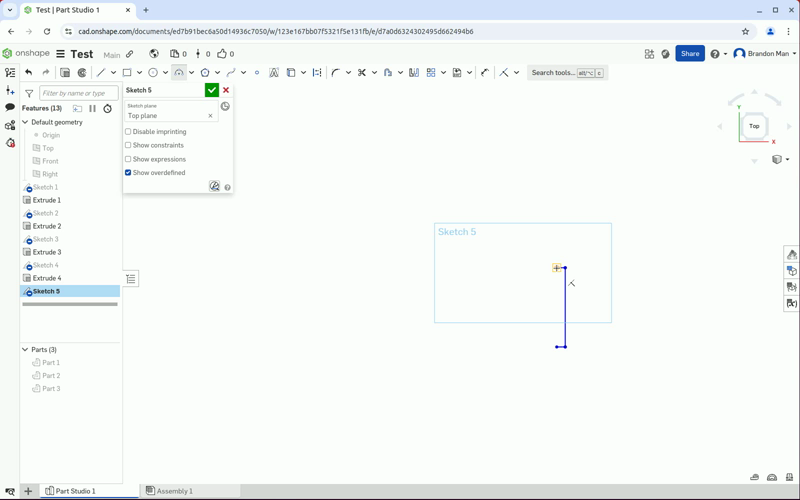
scroll(-6)
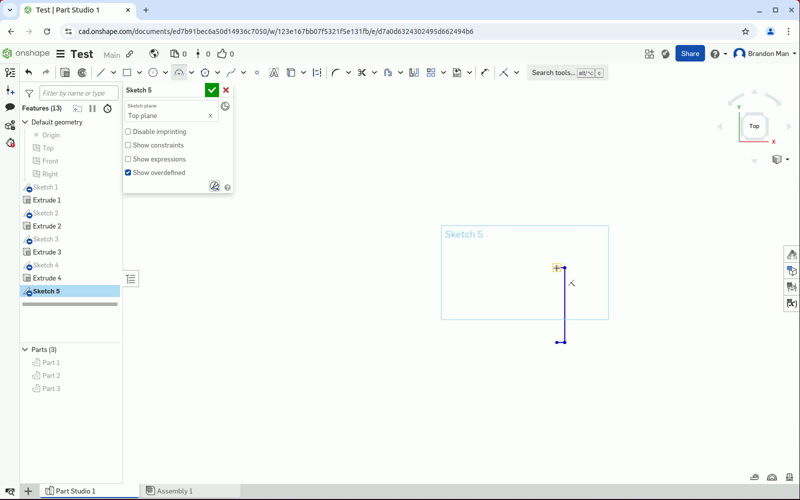
scroll(-6)
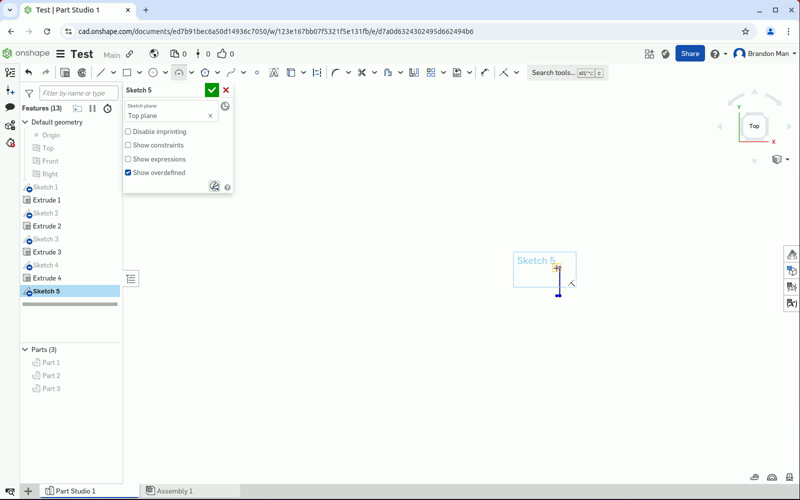
mouse_move(556, 295)
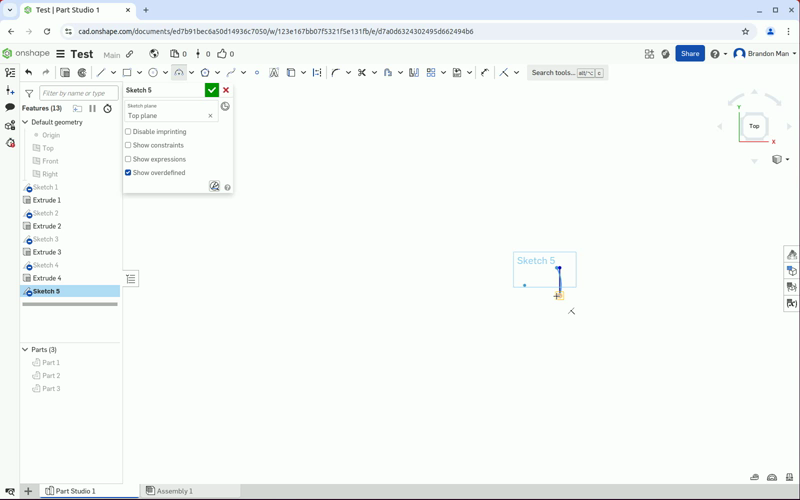
scroll(6)
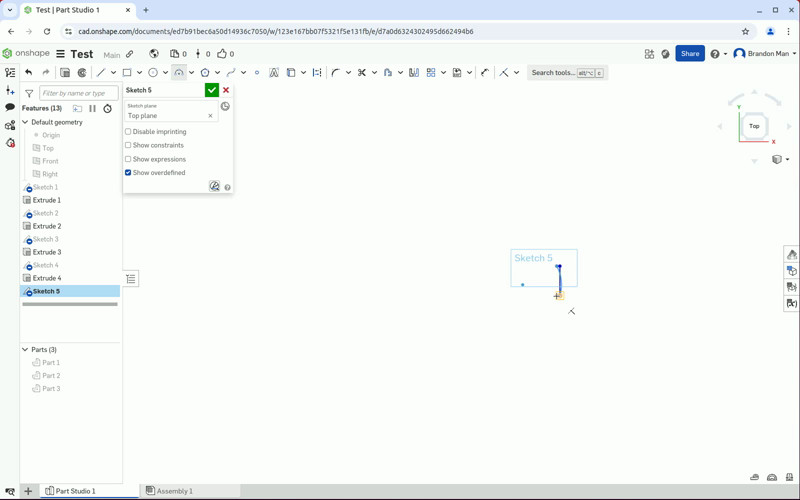
scroll(6)
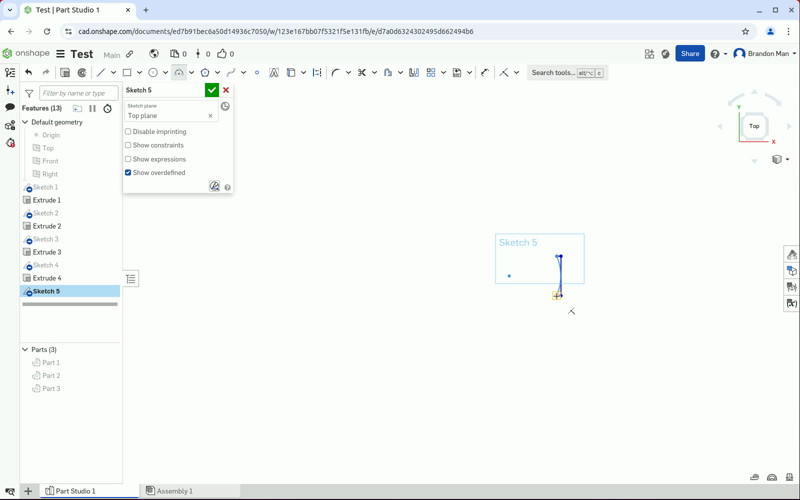
scroll(6)
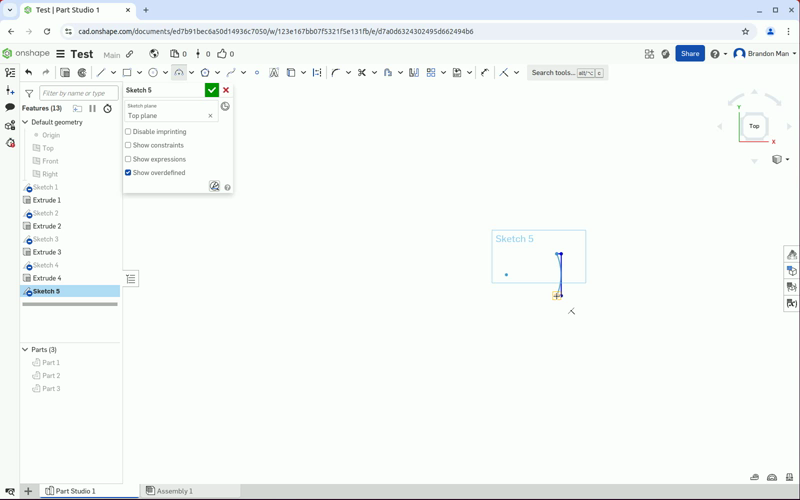
scroll(6)
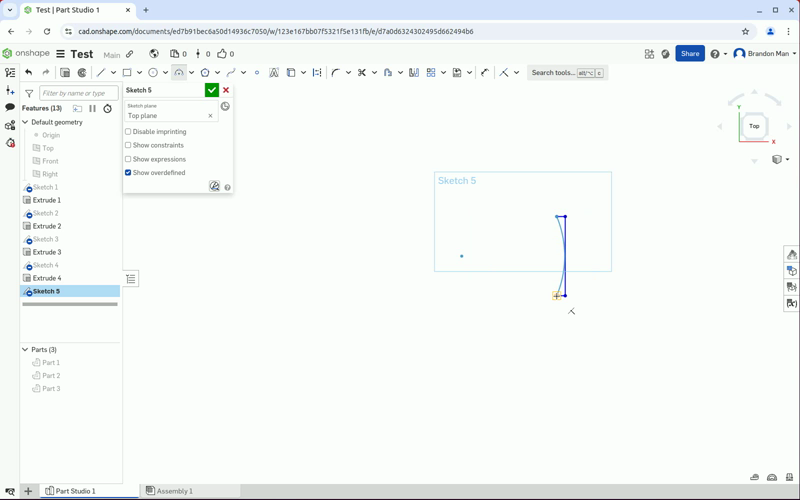
scroll(6)
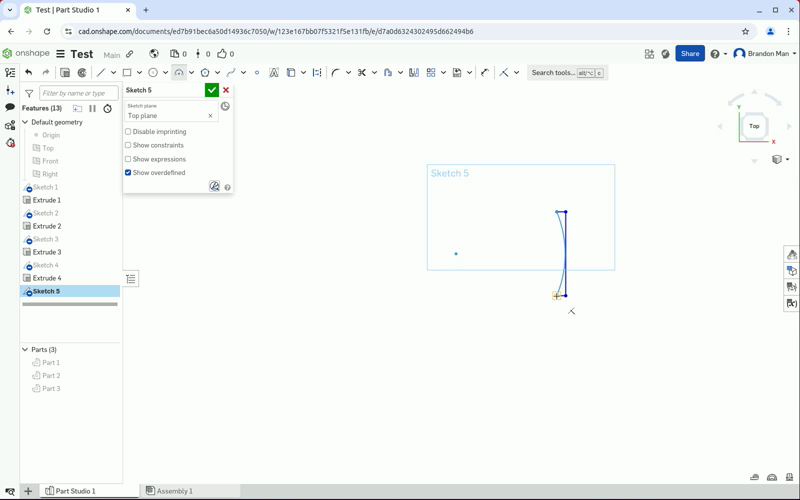
scroll(6)
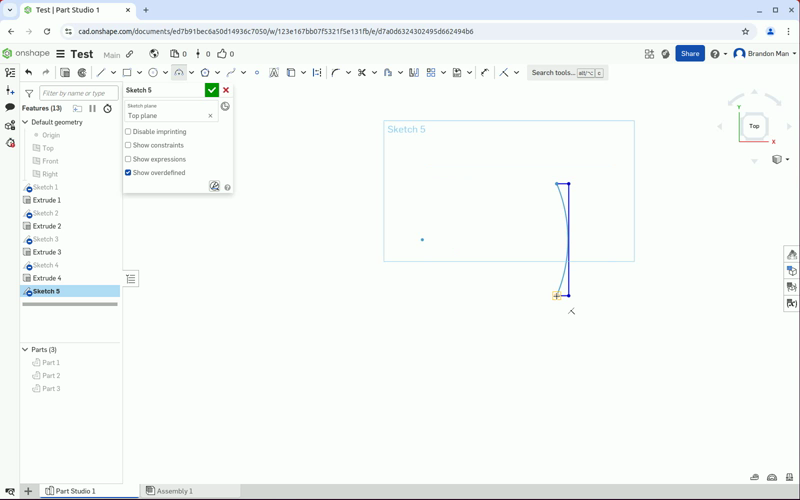
scroll(6)
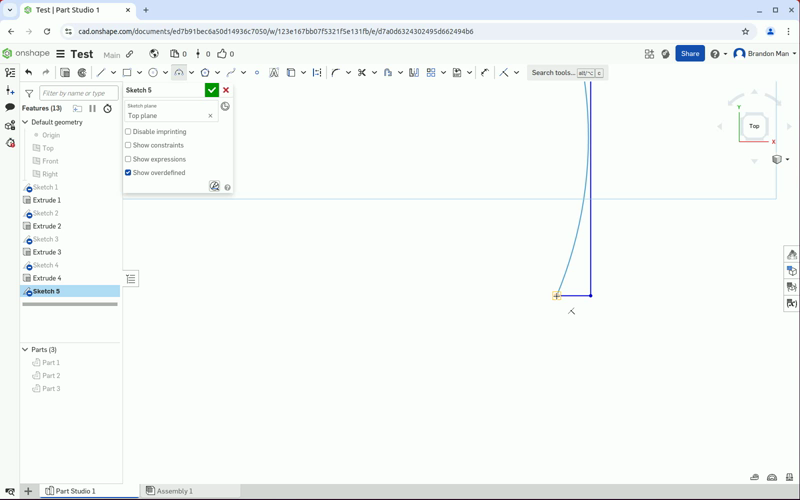
click(556, 295)
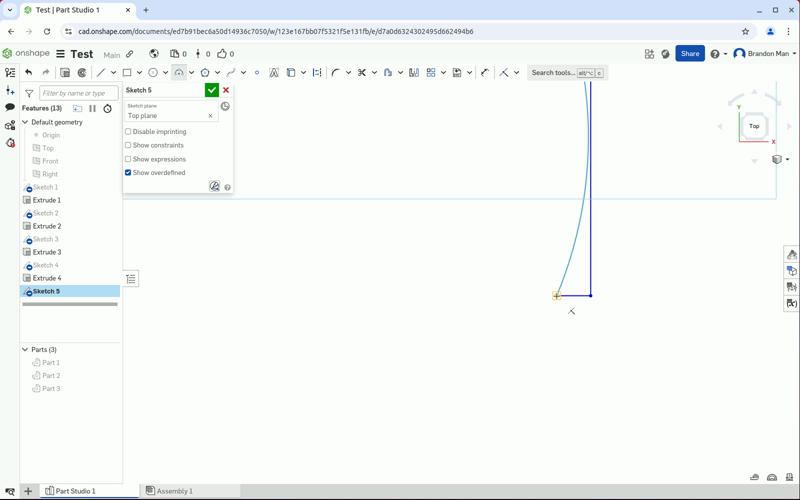
scroll(-6)
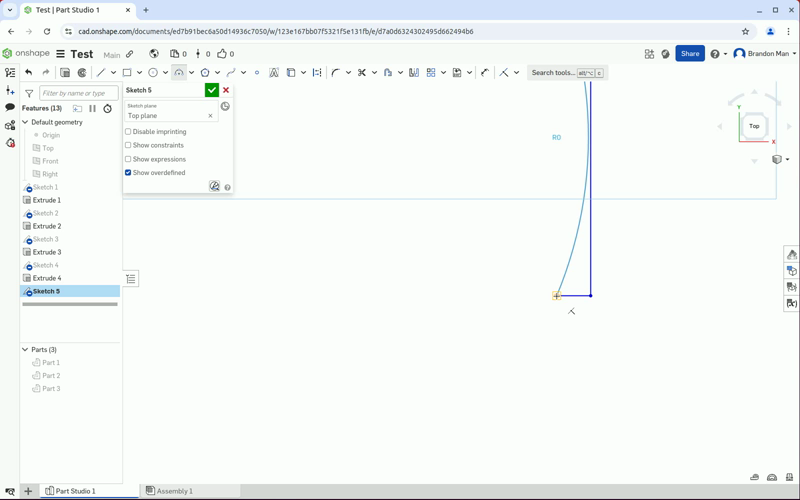
scroll(-6)
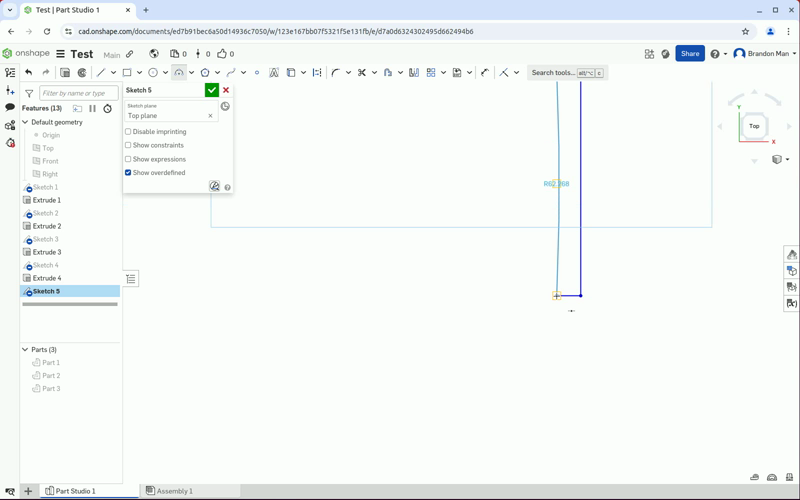
scroll(-6)
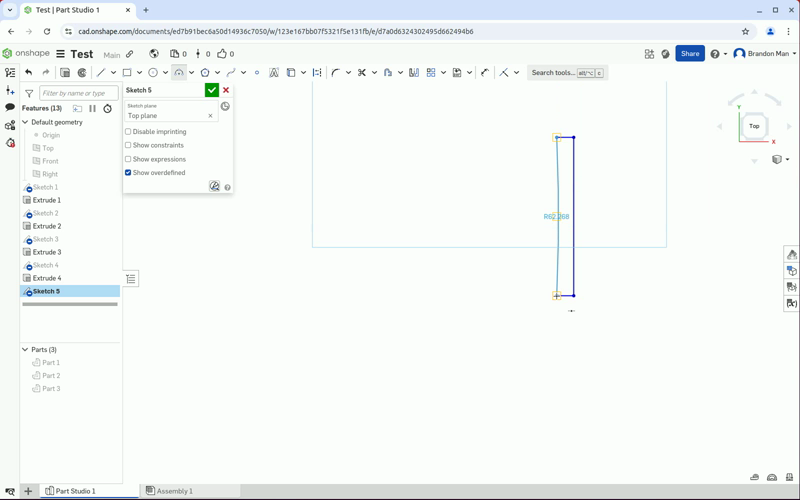
scroll(-6)
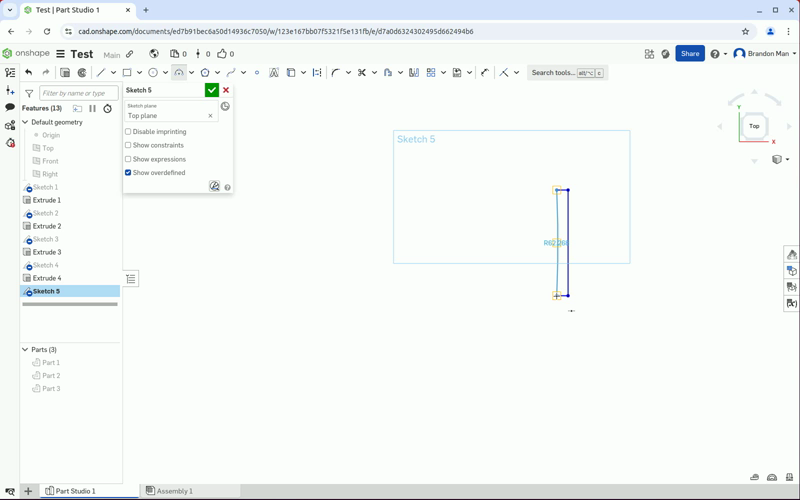
scroll(-6)
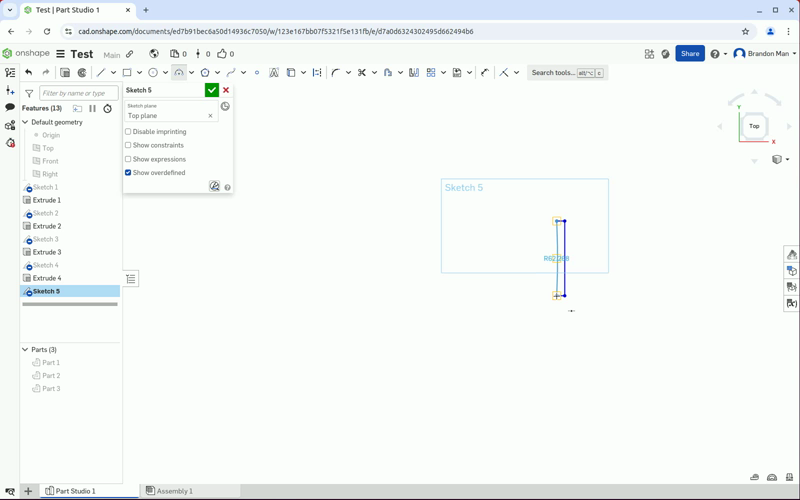
scroll(-6)
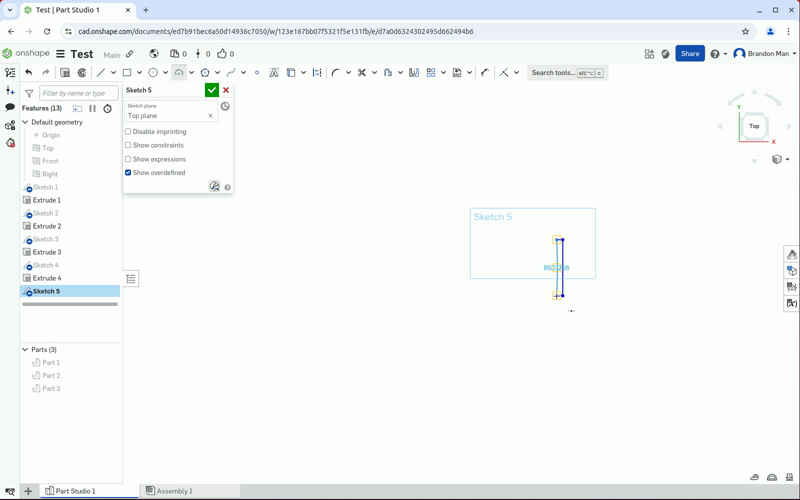
scroll(-6)
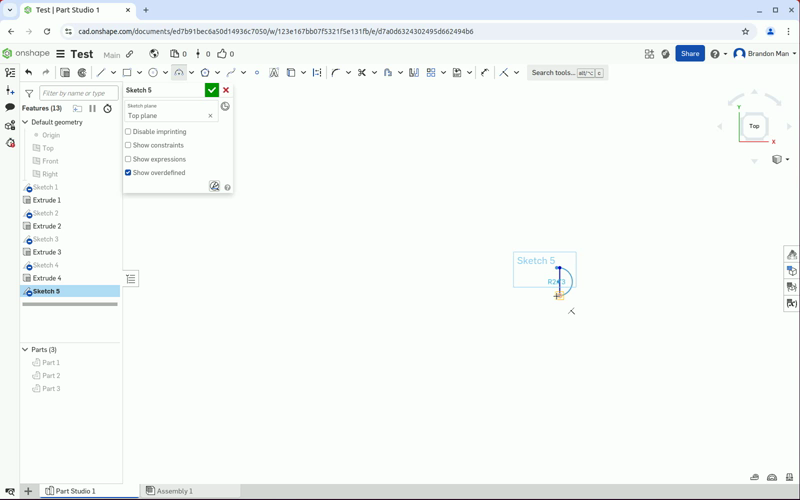
key_down(shift)
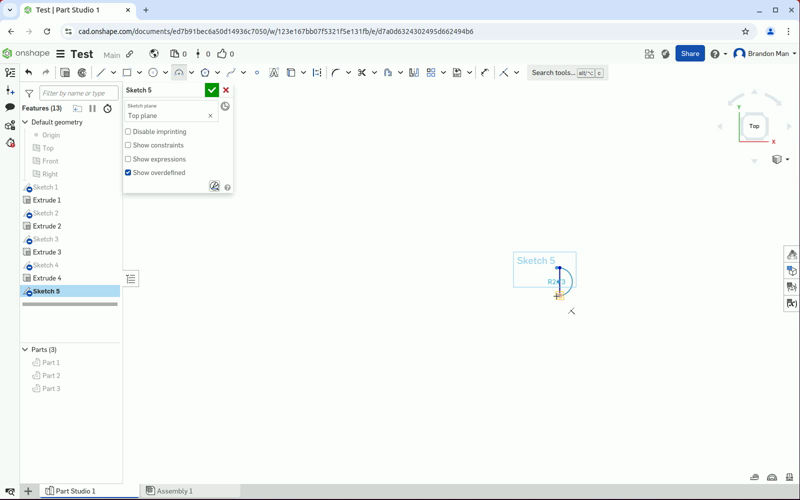
mouse_move(545, 282)
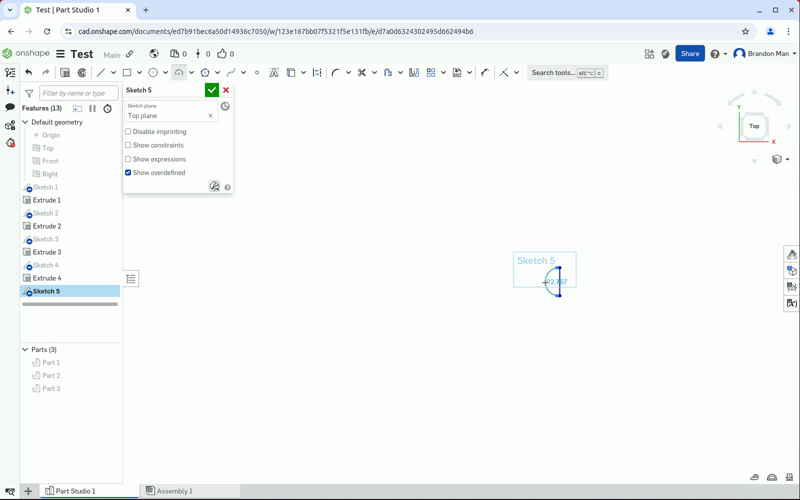
click(545, 282)
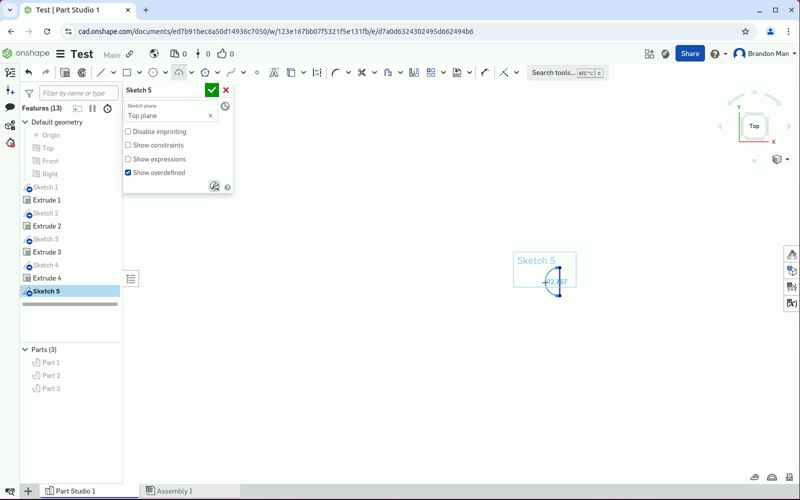
key_up(shift)
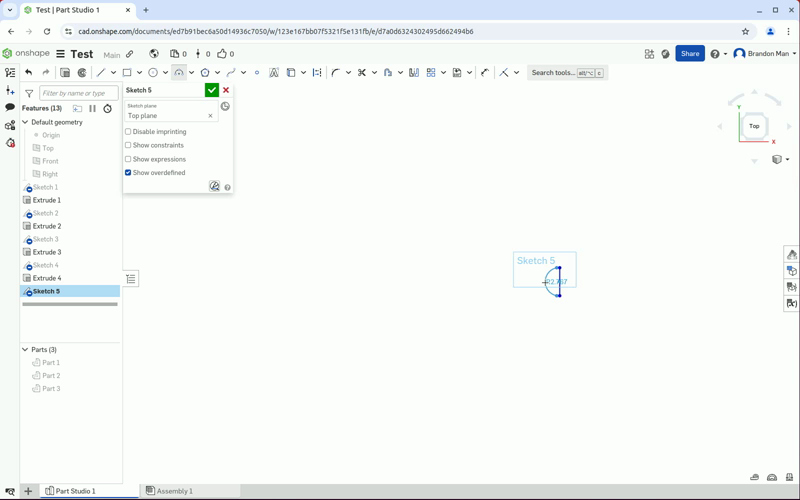
key(esc)
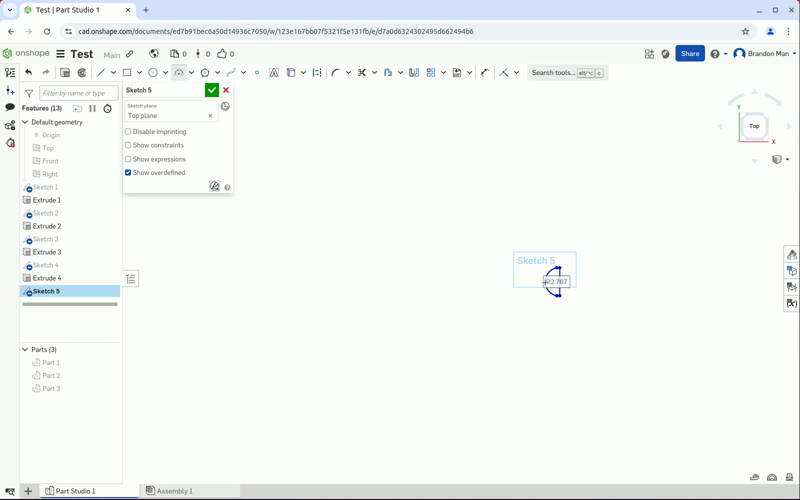
mouse_move(553, 282)
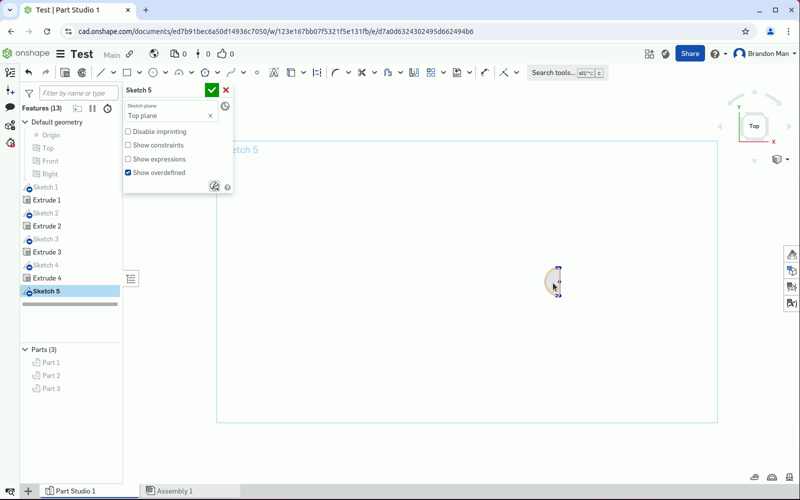
scroll(6)
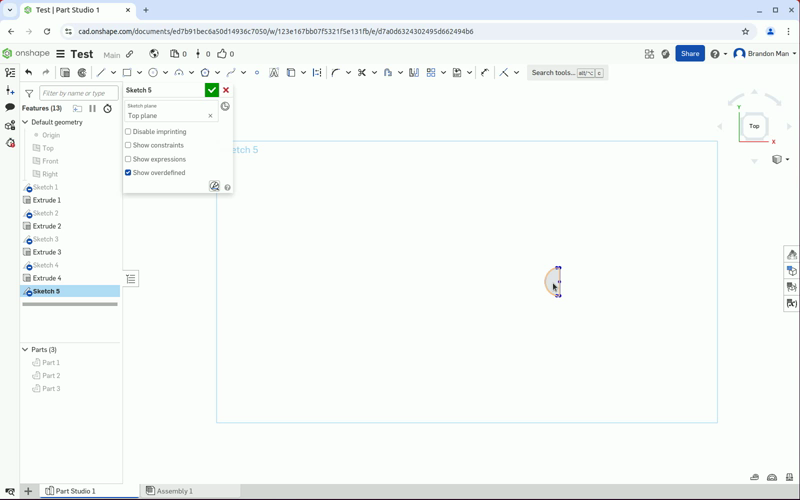
scroll(6)
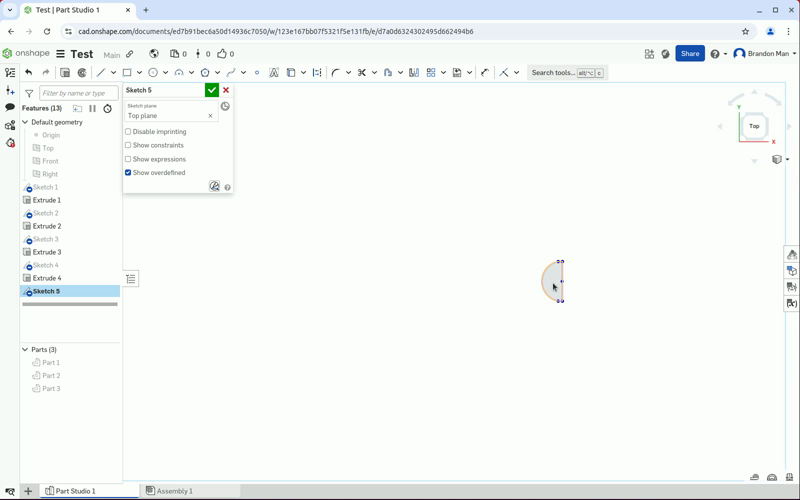
scroll(6)
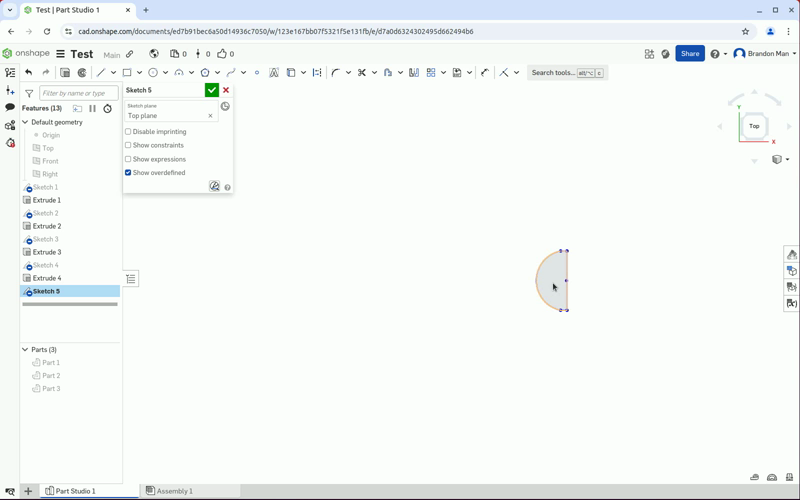
scroll(6)
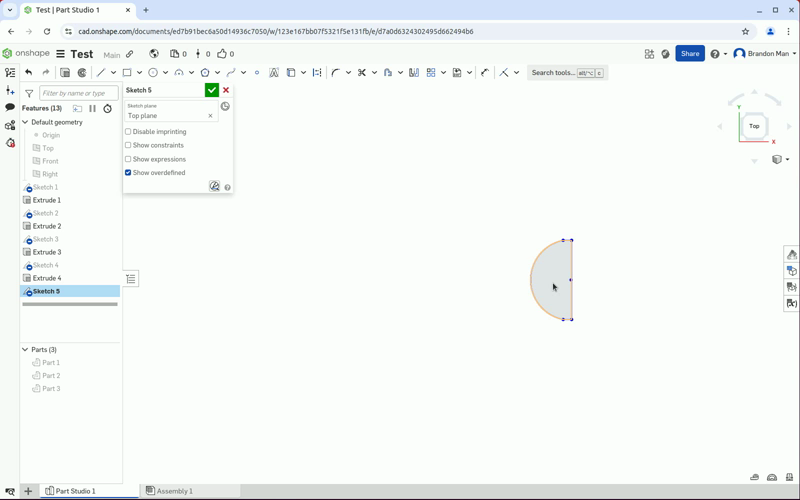
scroll(6)
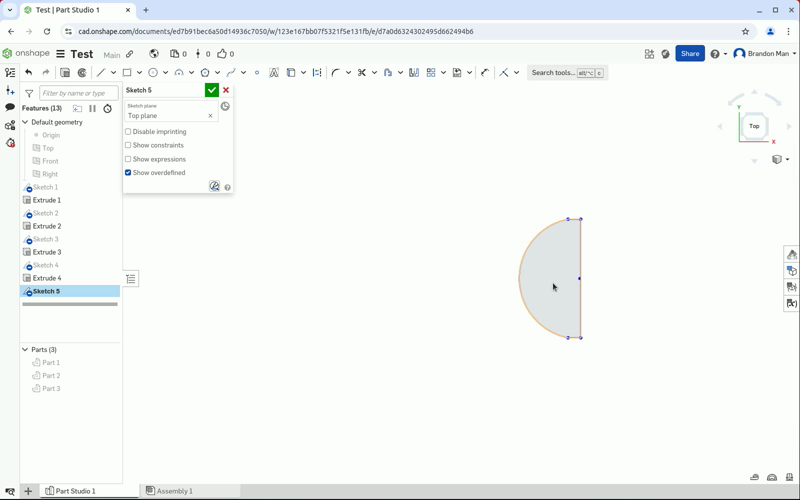
scroll(6)
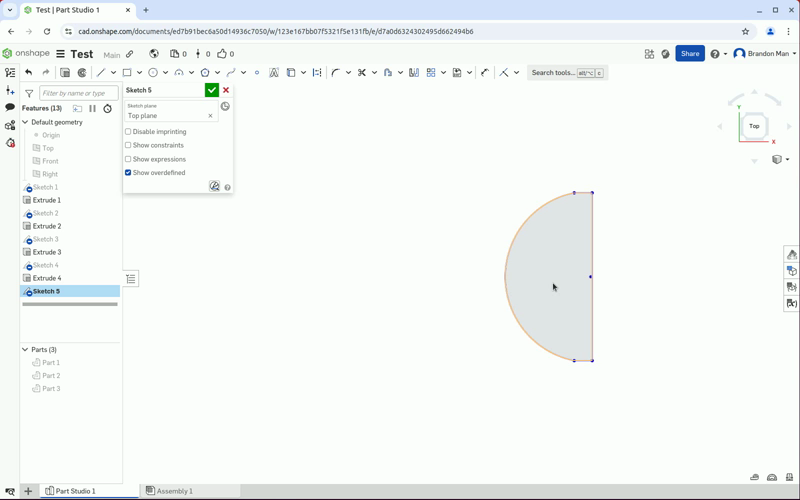
scroll(6)
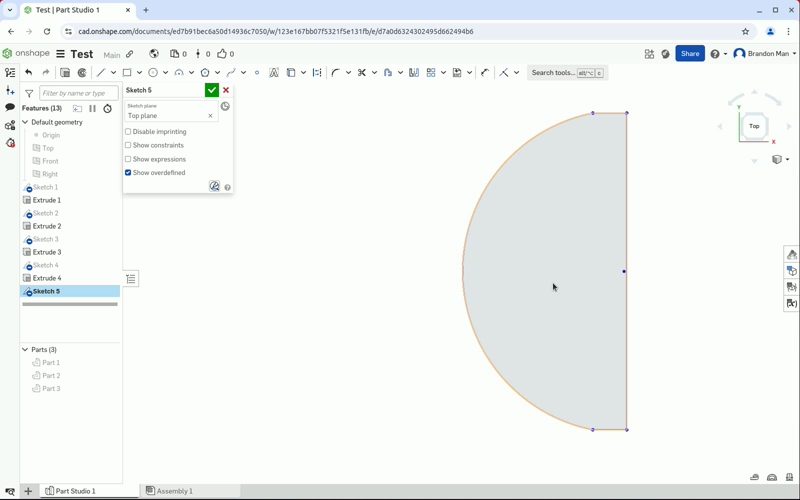
click(553, 282)
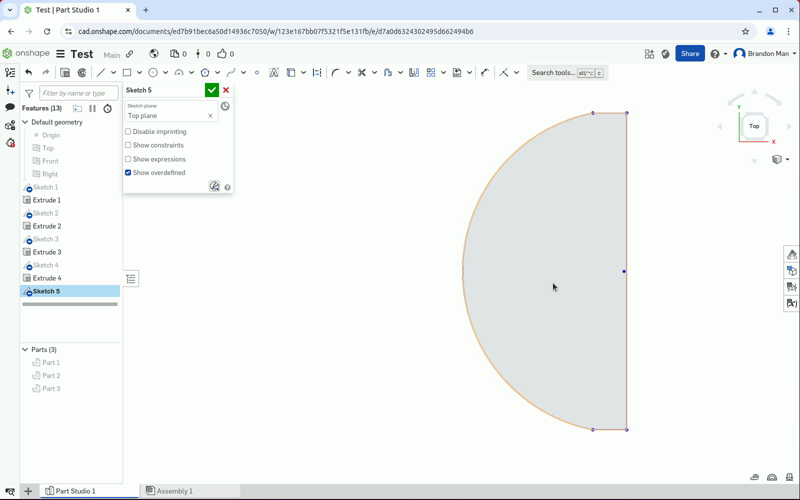
scroll(-6)
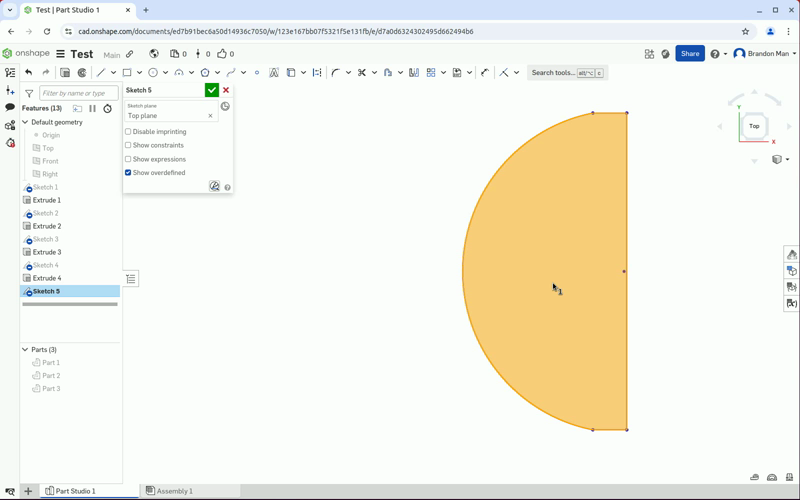
scroll(-6)
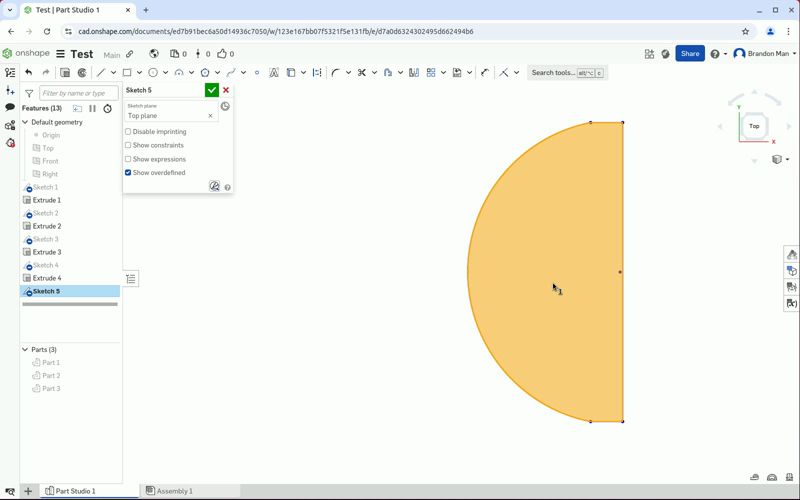
scroll(-6)
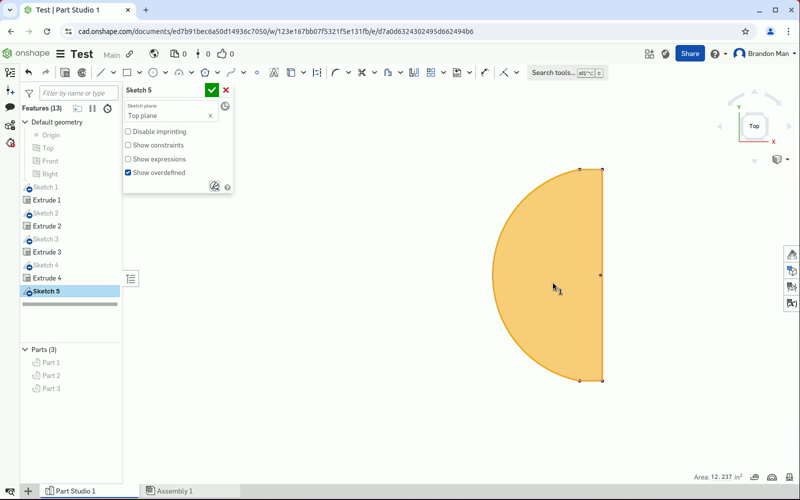
scroll(-6)
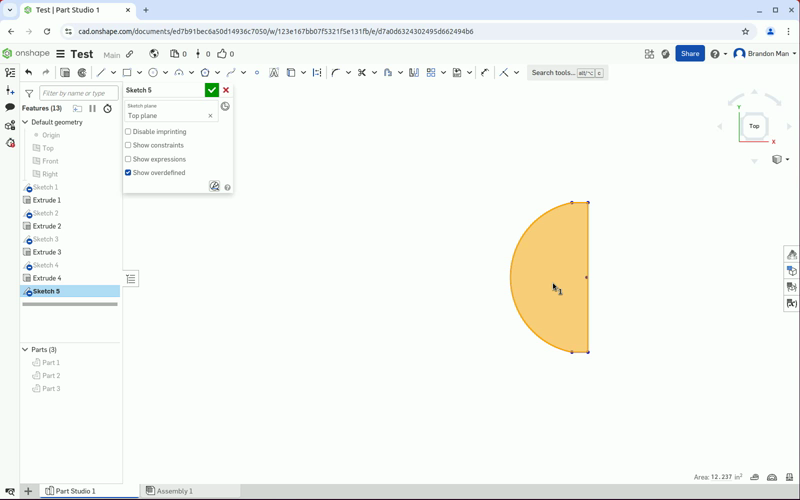
scroll(-6)
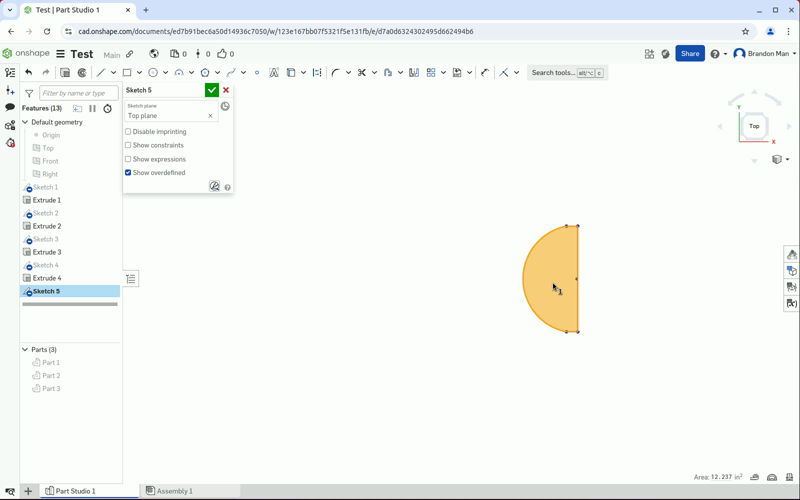
scroll(-6)
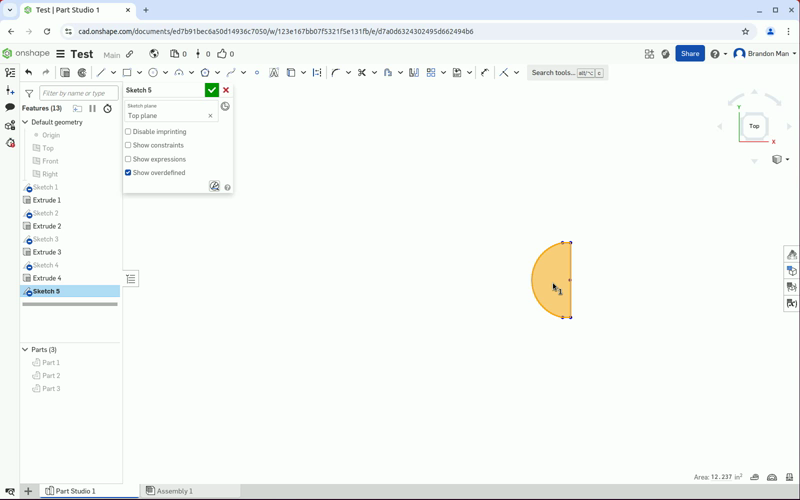
scroll(-6)
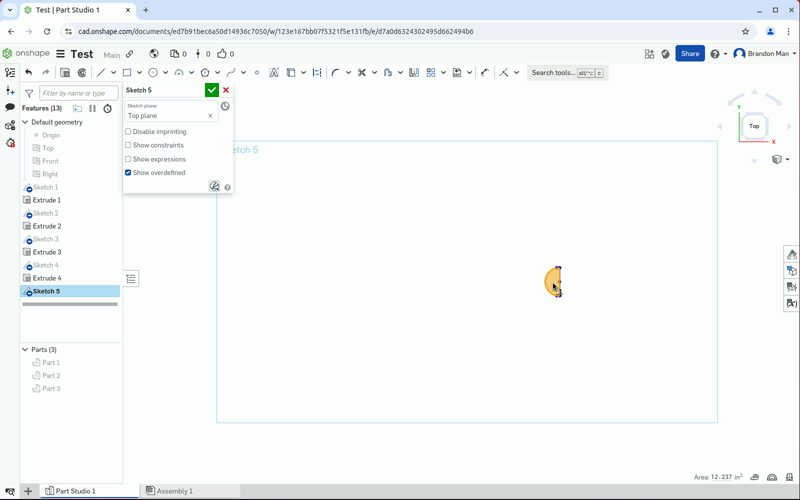
mouse_move(73, 352)
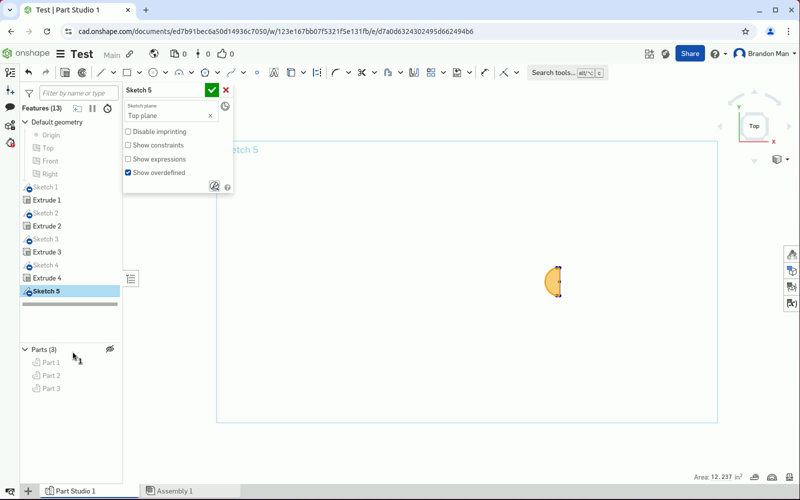
key(shift+y)
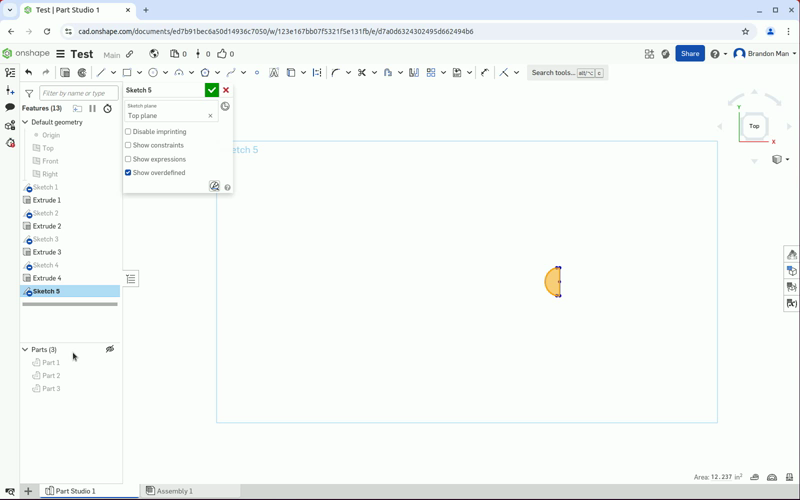
key(shift+e)
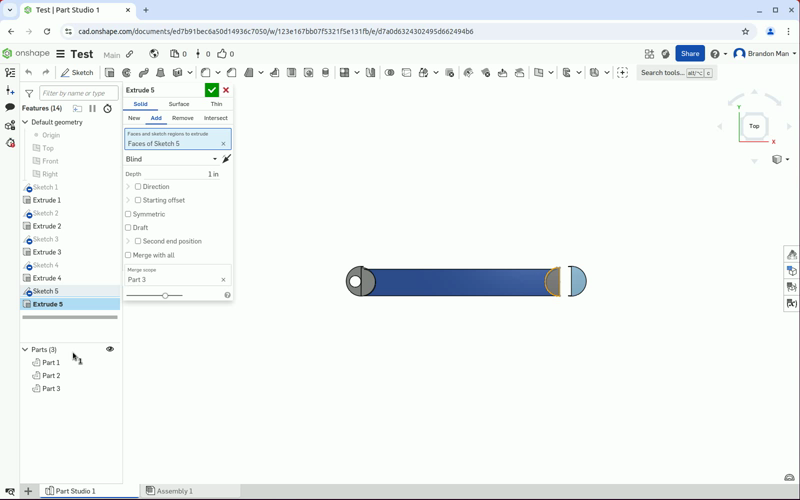
mouse_move(143, 106)
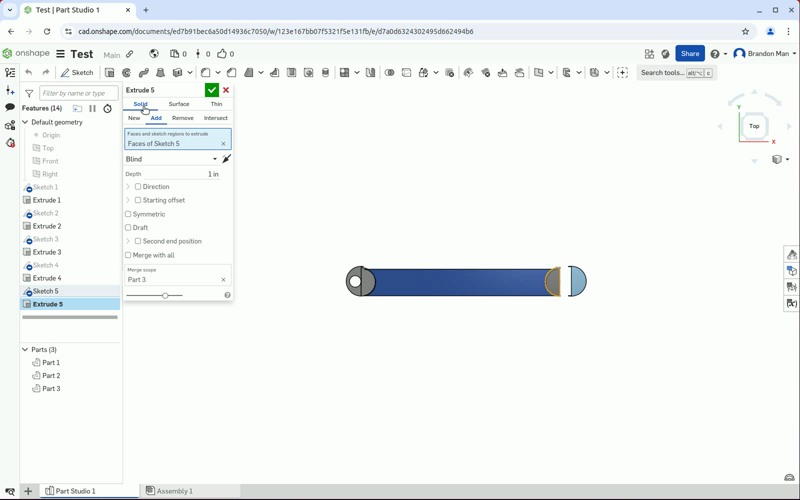
click(143, 106)
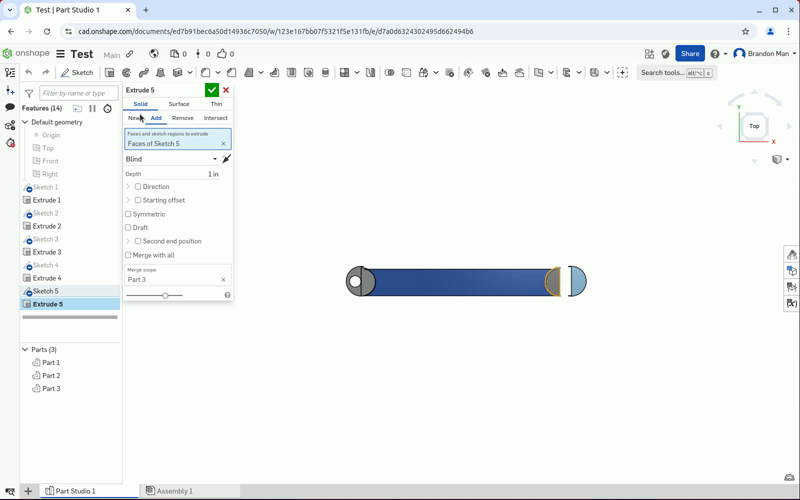
mouse_move(137, 120)
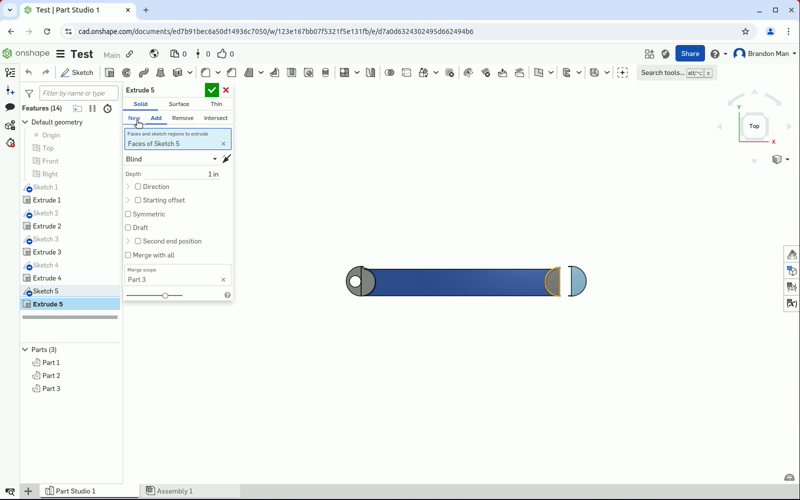
click(137, 120)
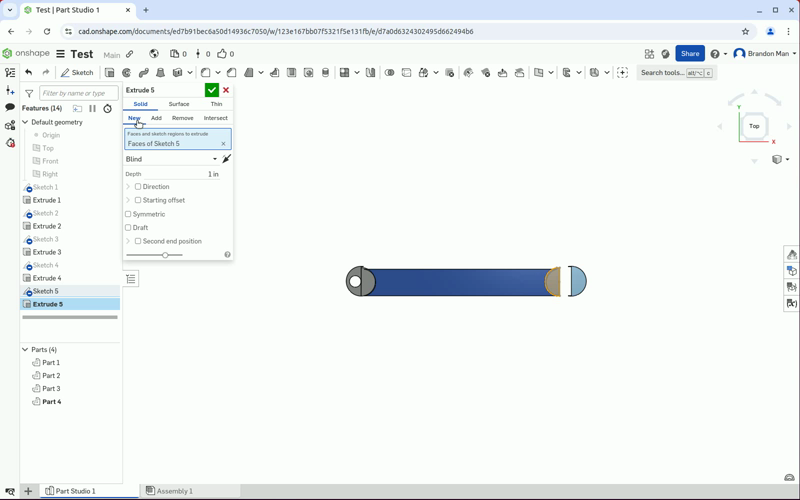
key(tab, 4)
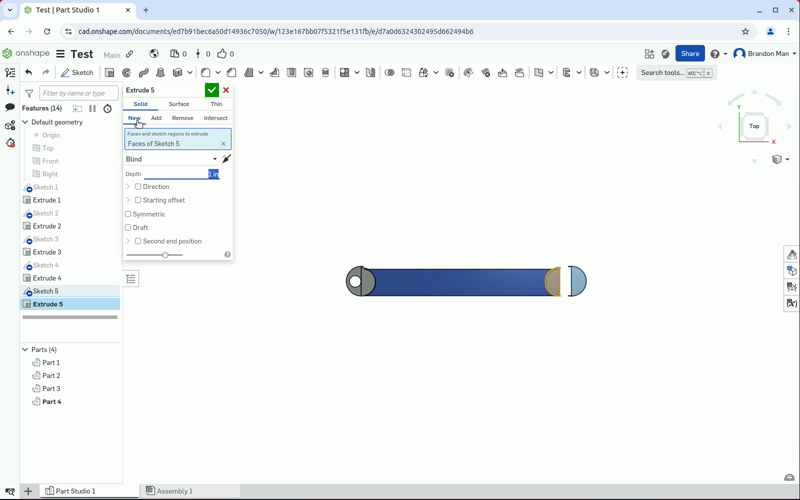
text(-0.241)
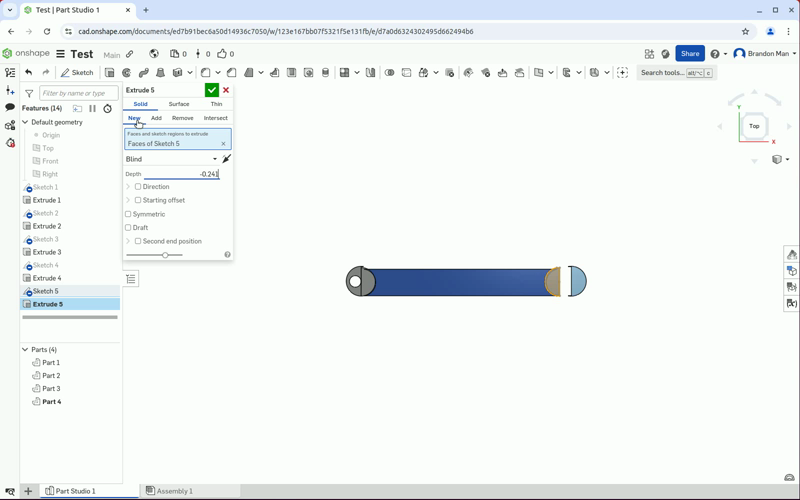
key(enter)
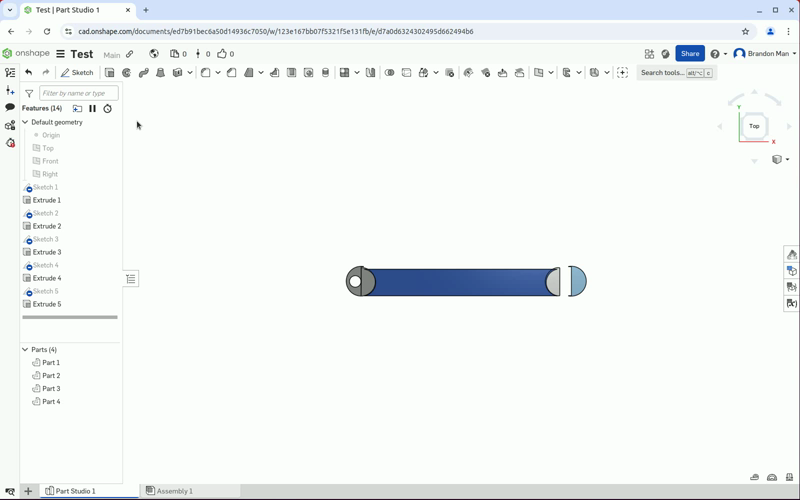
key(shift+h)
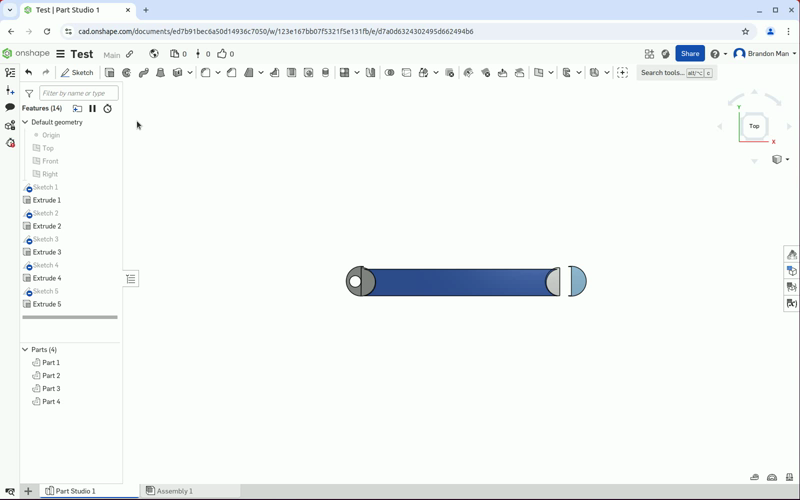
key(shift+h)
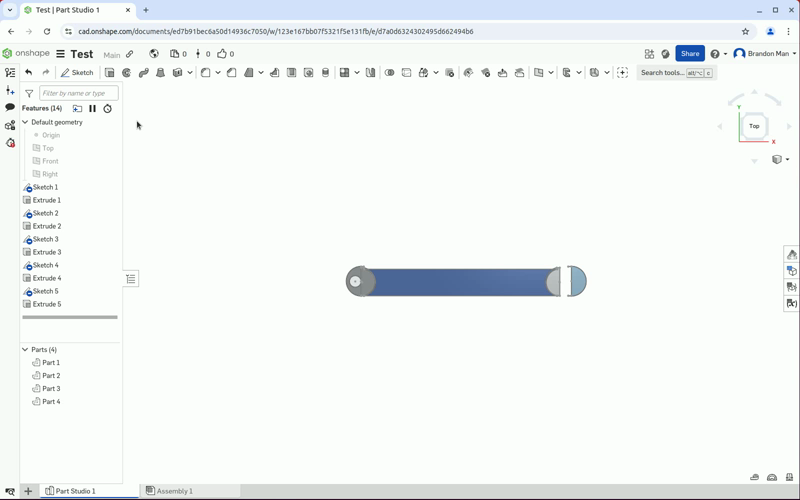
key(shift+7)
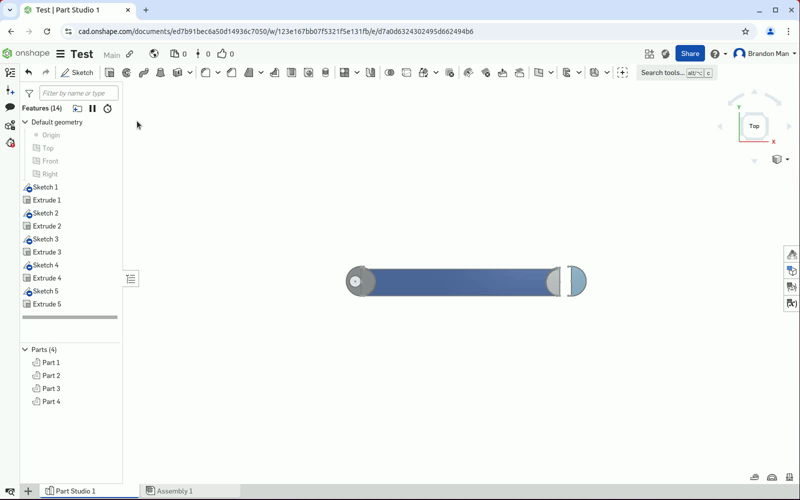
key(up, 3)
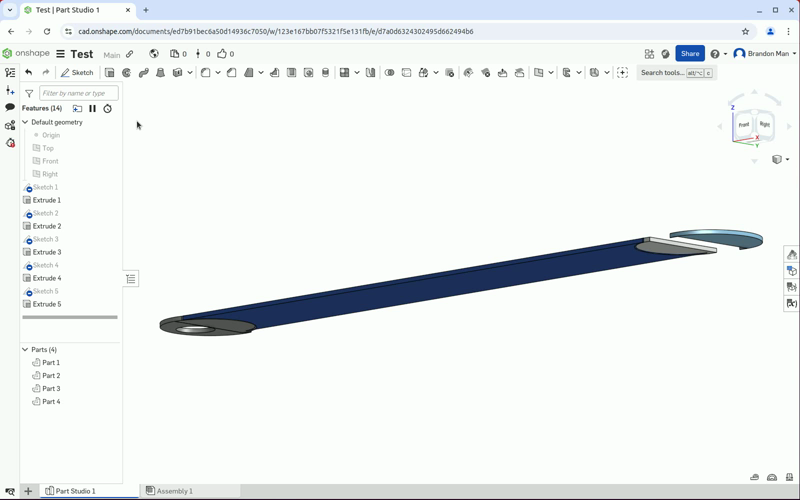
key(left, 3)
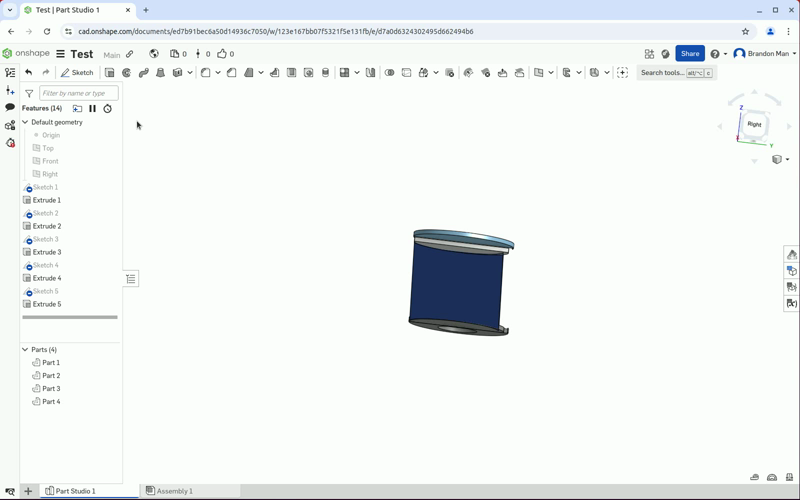
key(right, 3)
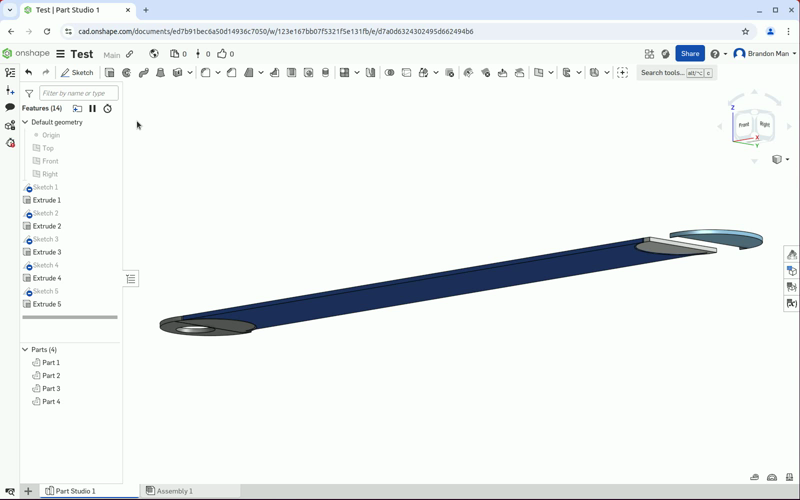
key(down, 3)
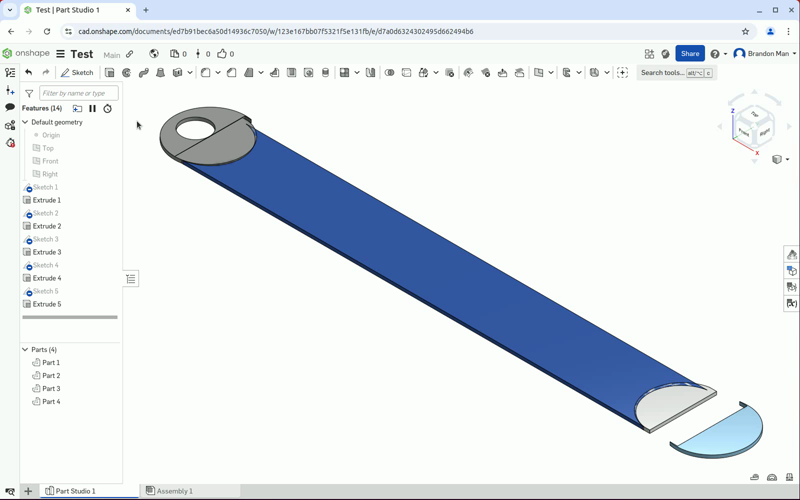
mouse_move(73, 189)
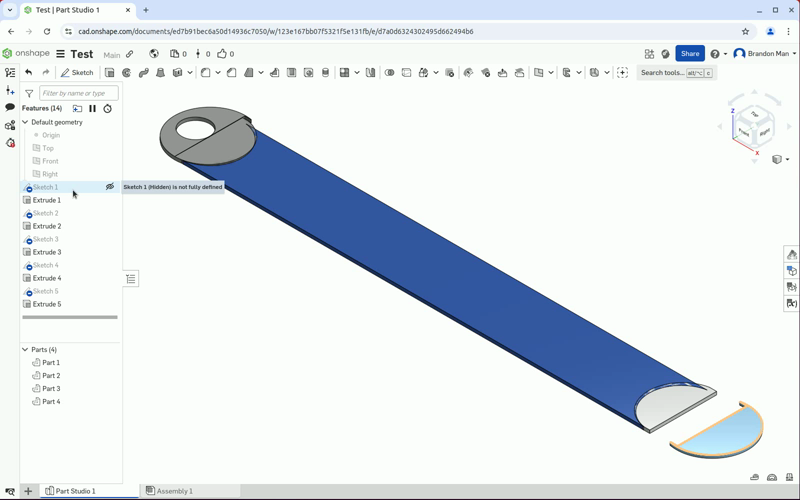
click(73, 189)